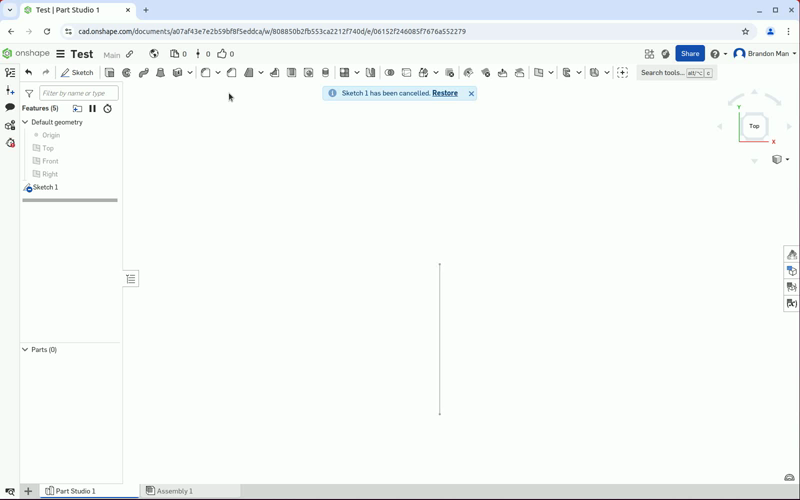
key(shift+h)
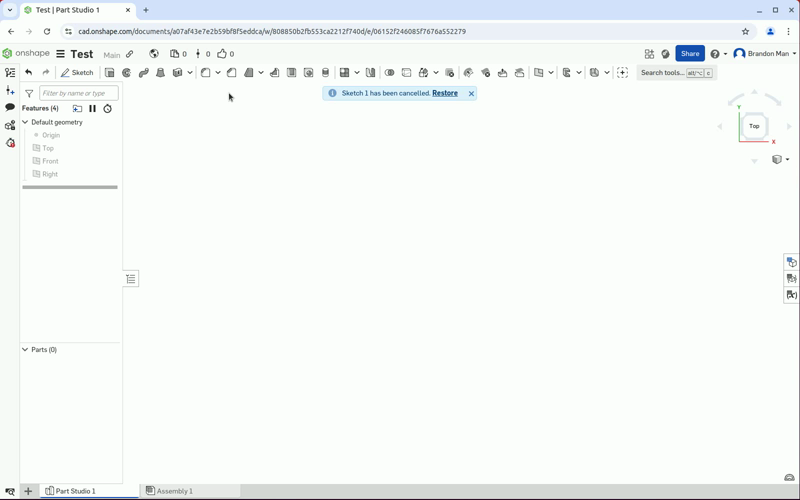
key(shift+s)
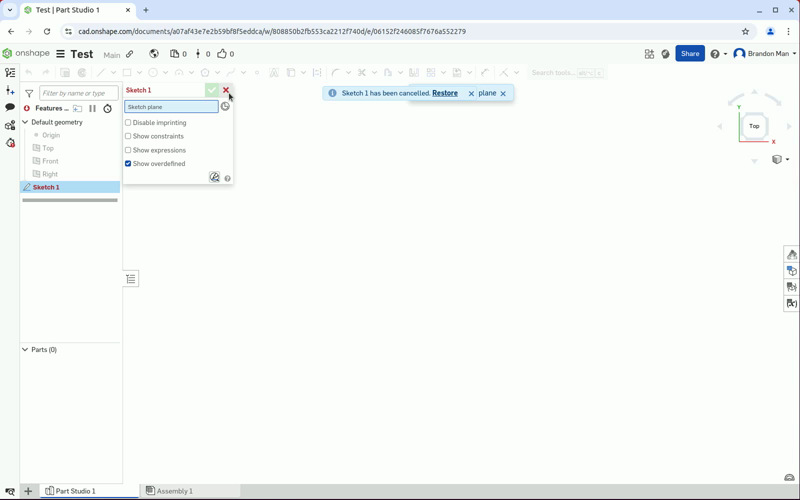
mouse_move(73, 150)
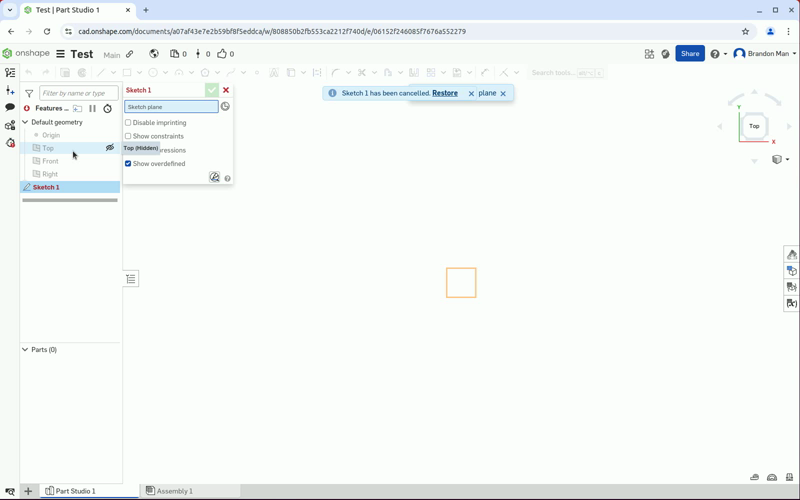
click(73, 150)
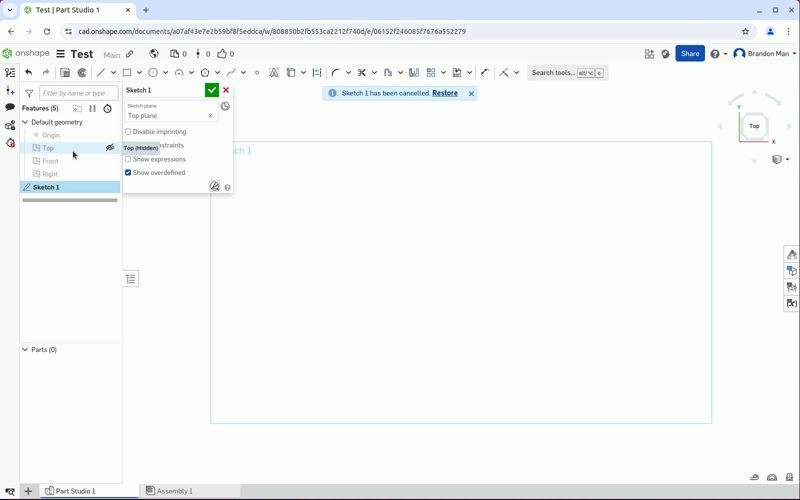
mouse_move(73, 352)
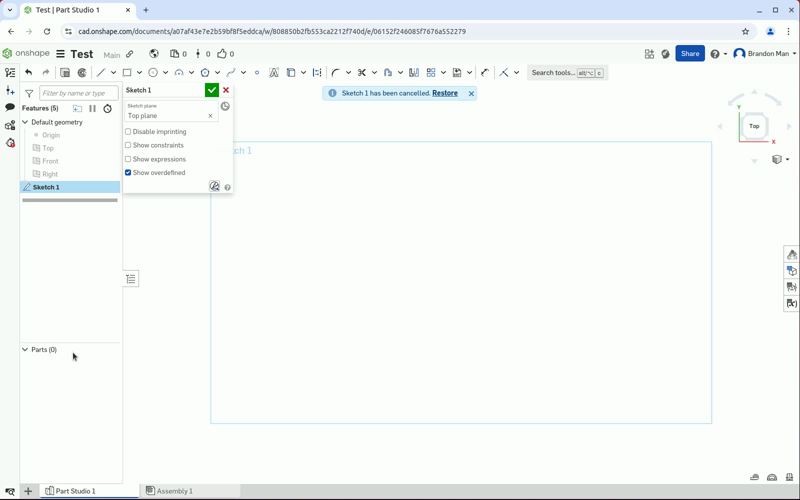
key(y)
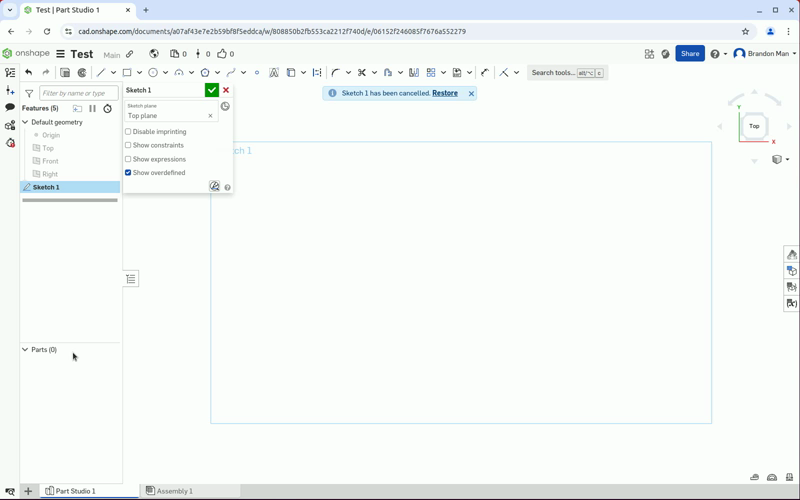
key(l)
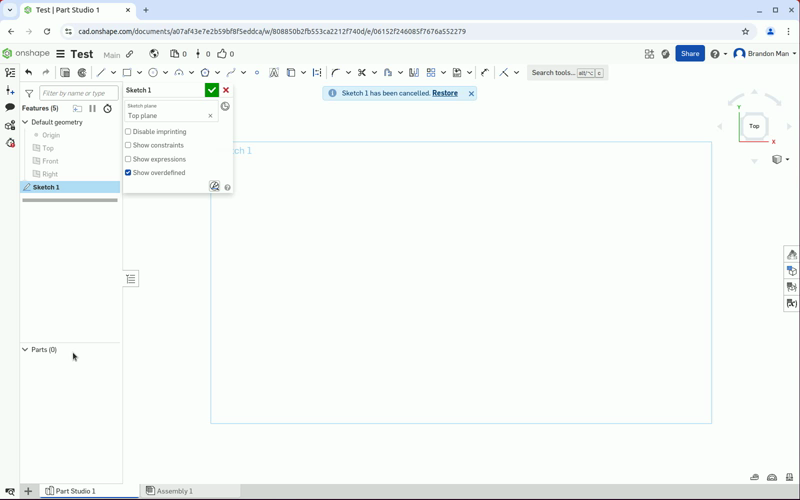
key_down(shift)
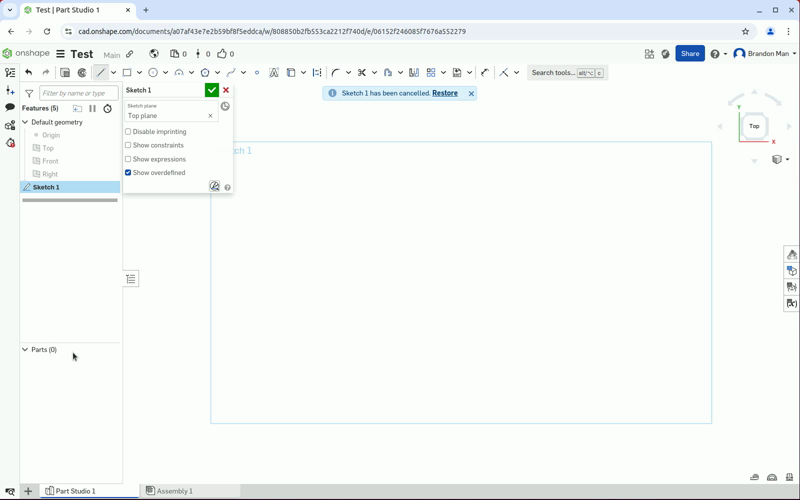
mouse_move(352, 395)
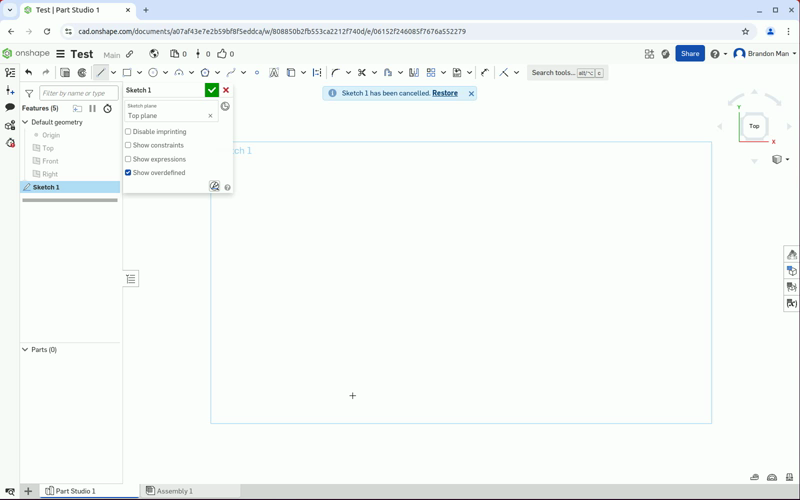
click(352, 395)
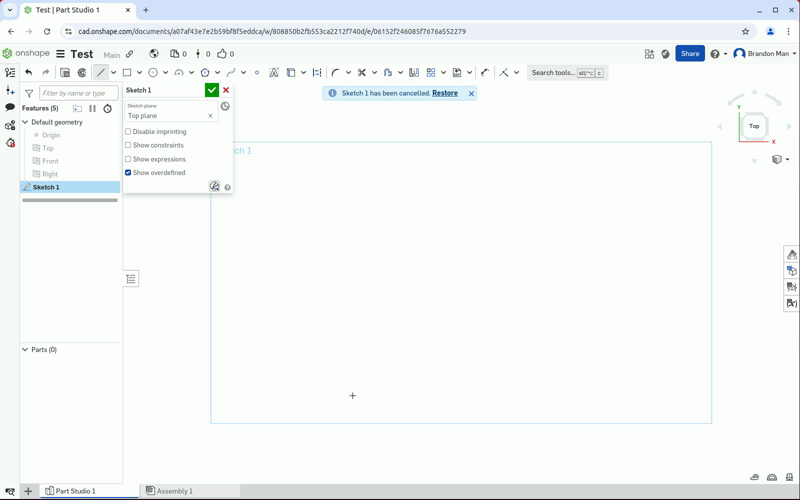
key_up(shift)
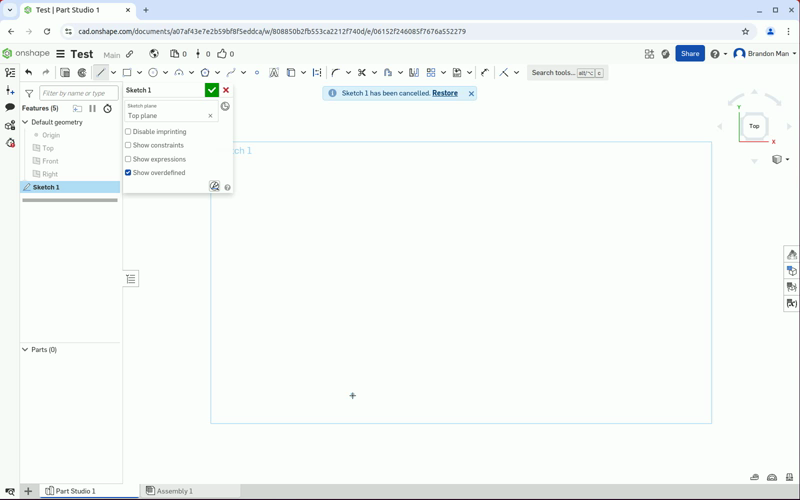
key_down(shift)
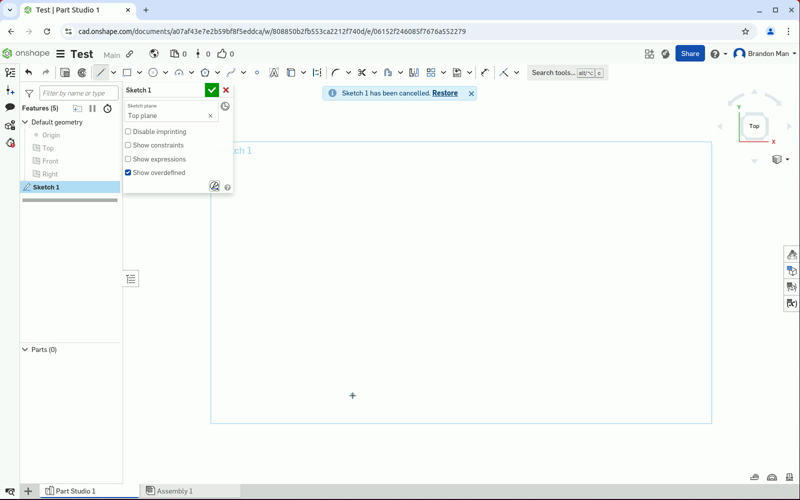
mouse_move(567, 395)
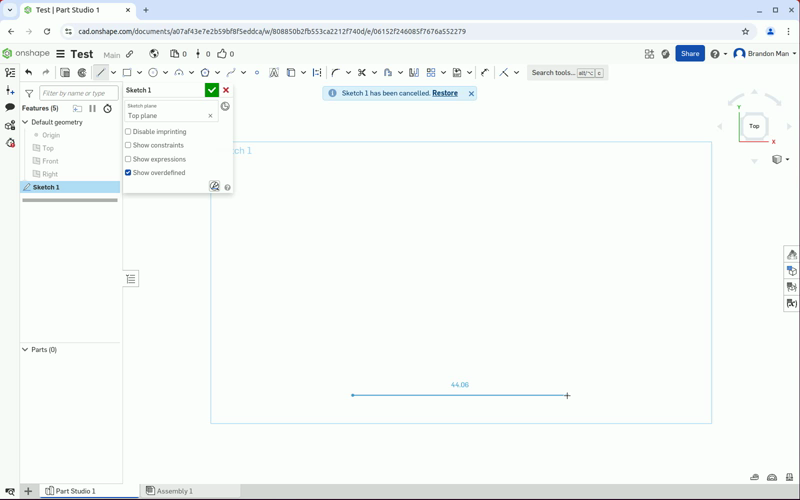
click(567, 395)
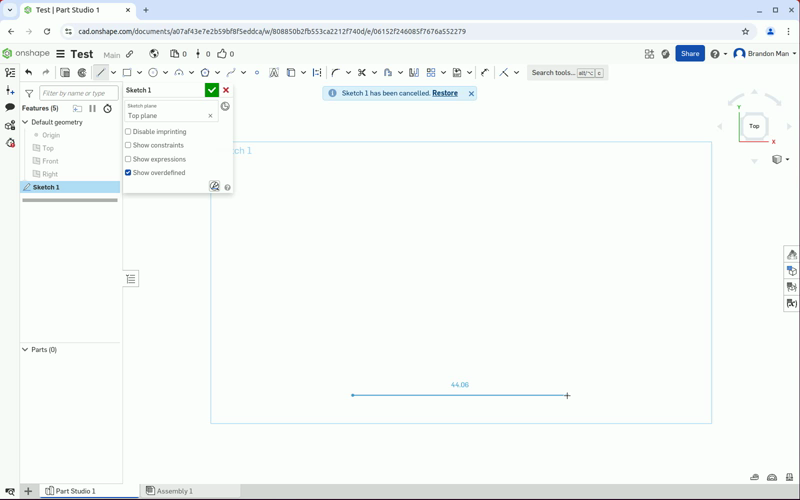
key_up(shift)
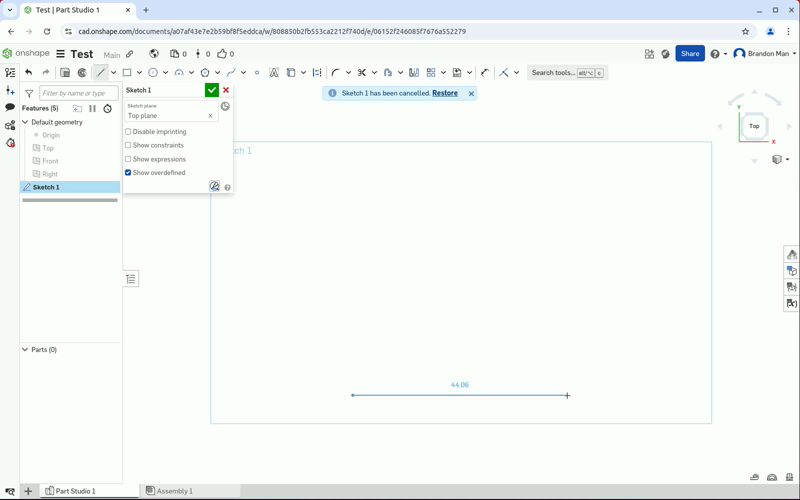
key_down(shift)
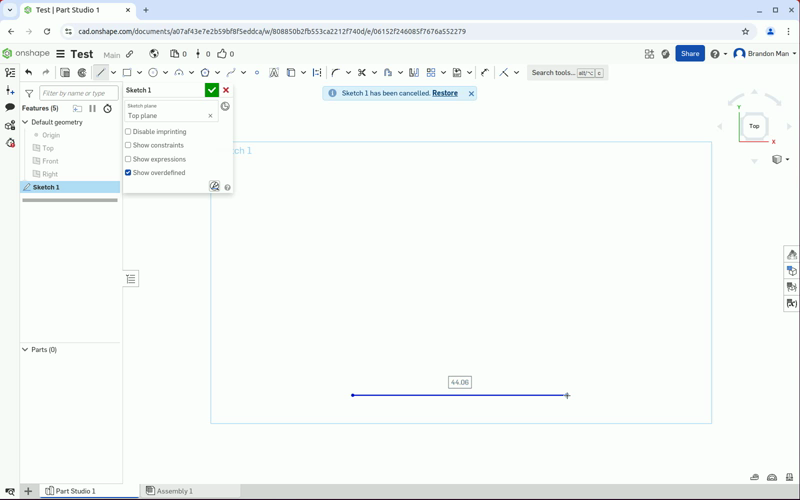
mouse_move(567, 171)
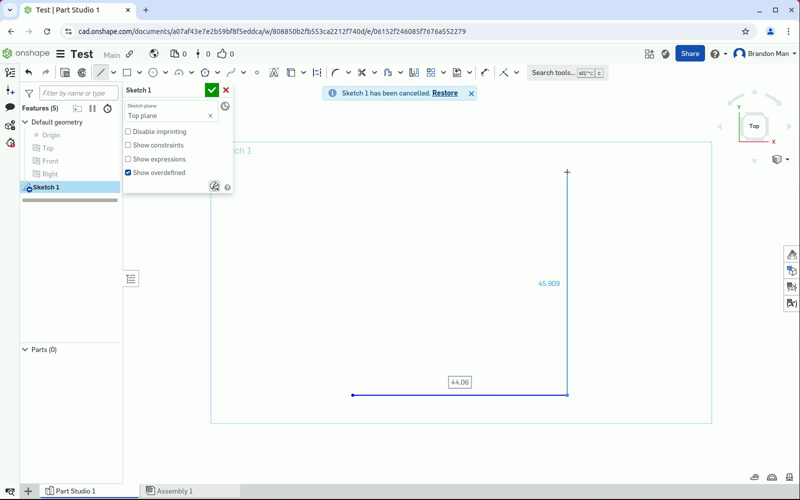
click(567, 171)
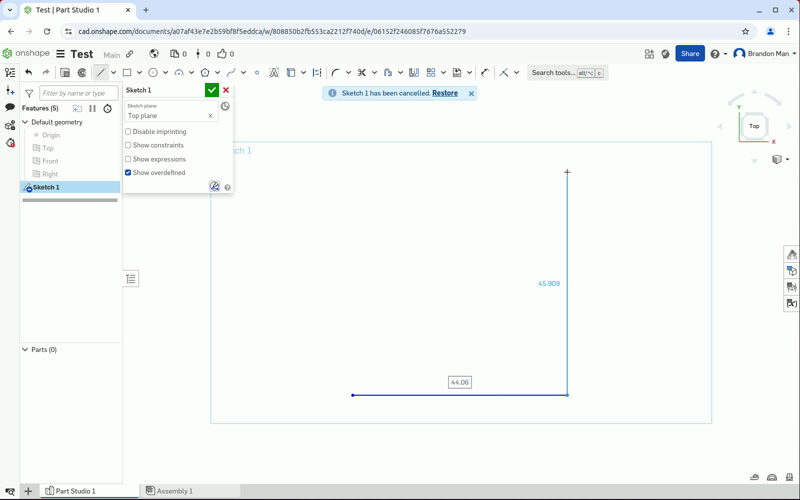
key_up(shift)
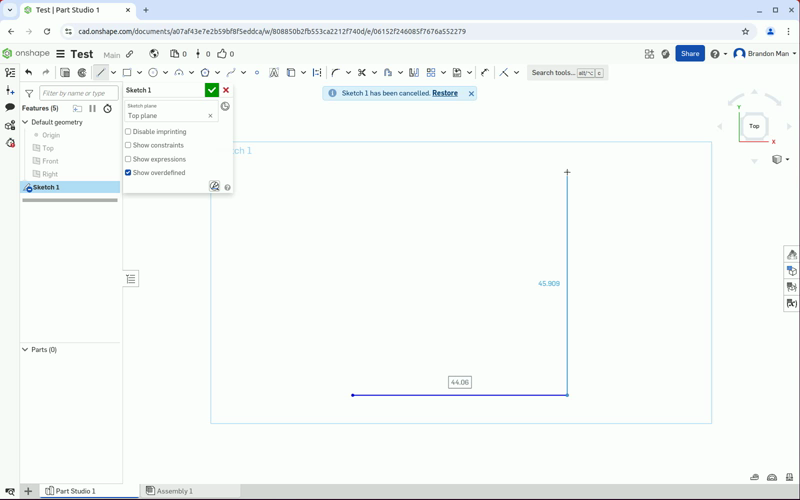
key_down(shift)
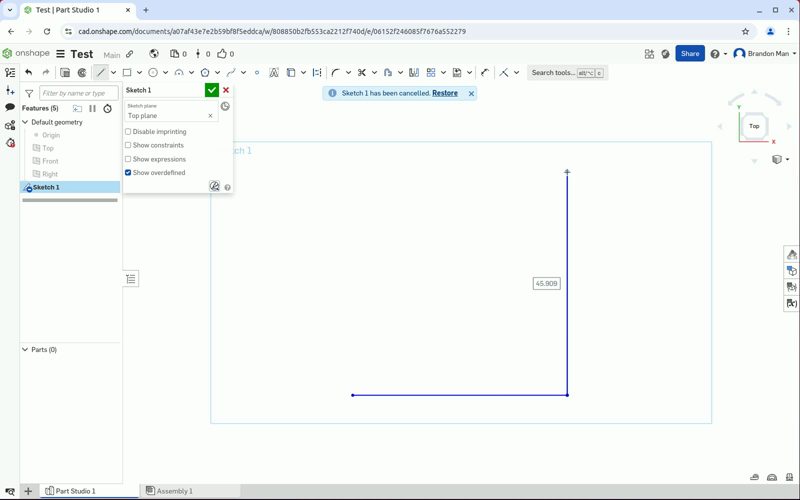
mouse_move(352, 171)
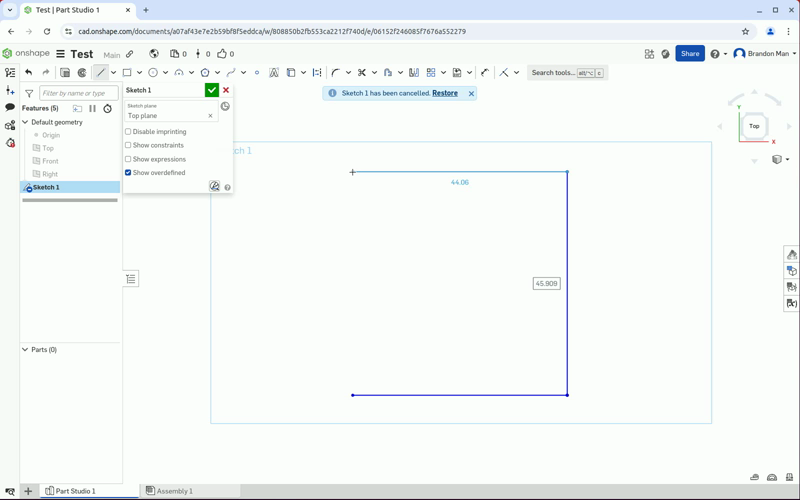
click(352, 171)
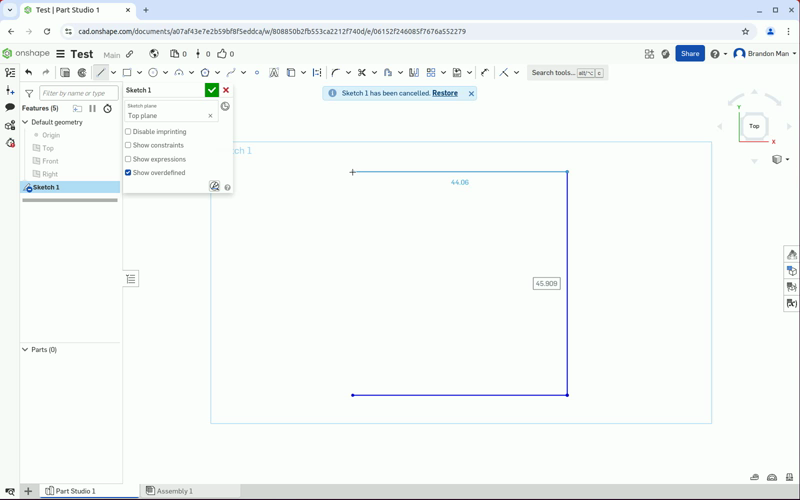
key_up(shift)
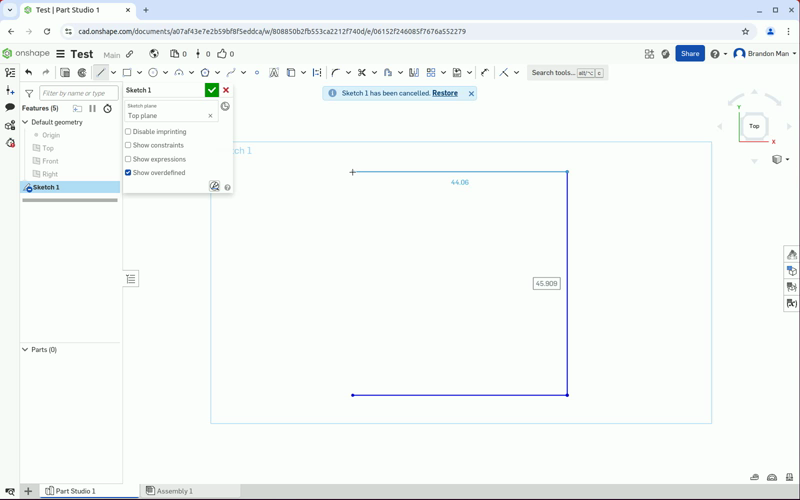
key_down(shift)
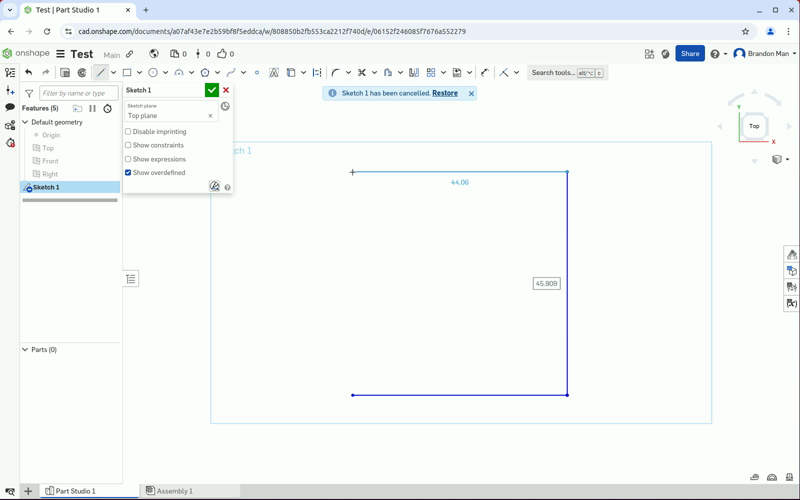
mouse_move(352, 395)
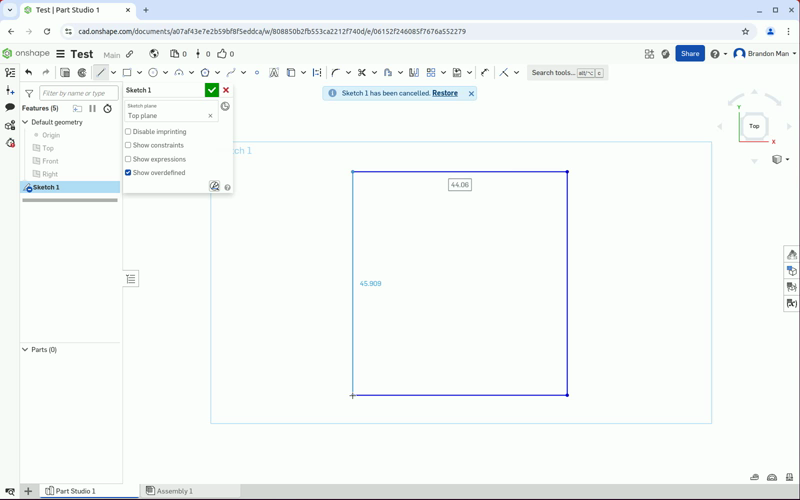
key_up(shift)
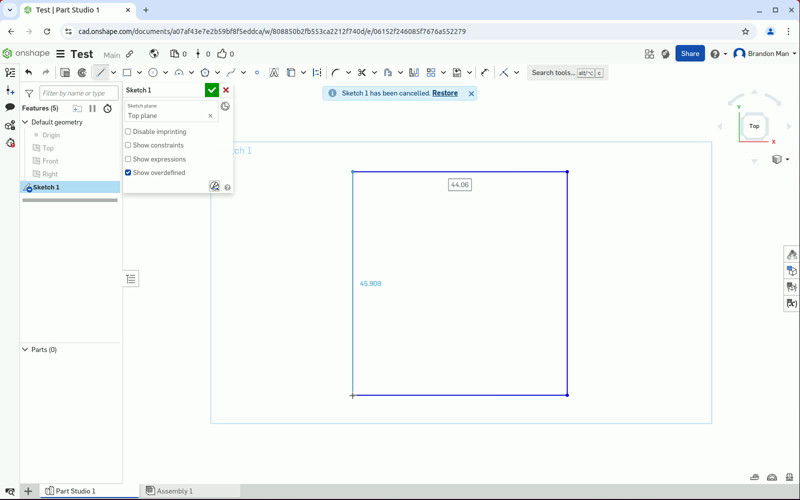
click(352, 395)
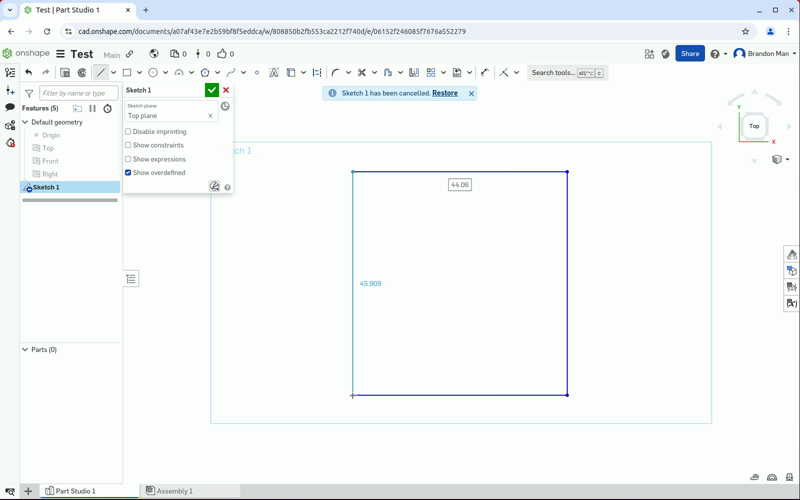
key(esc)
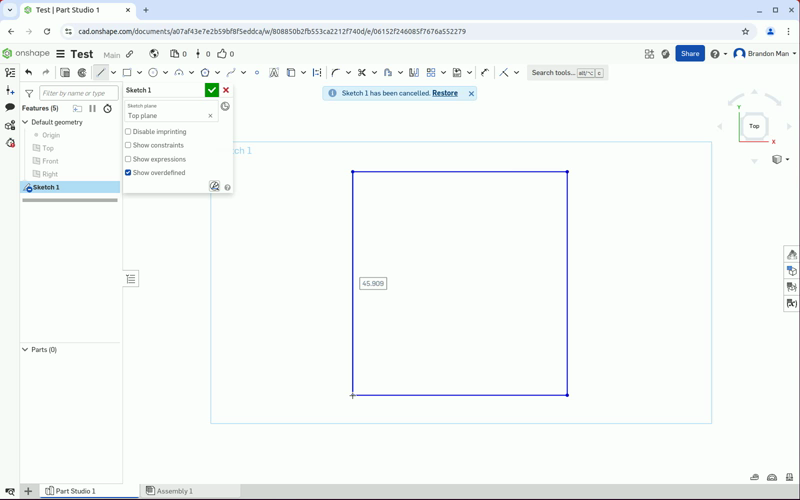
mouse_move(497, 303)
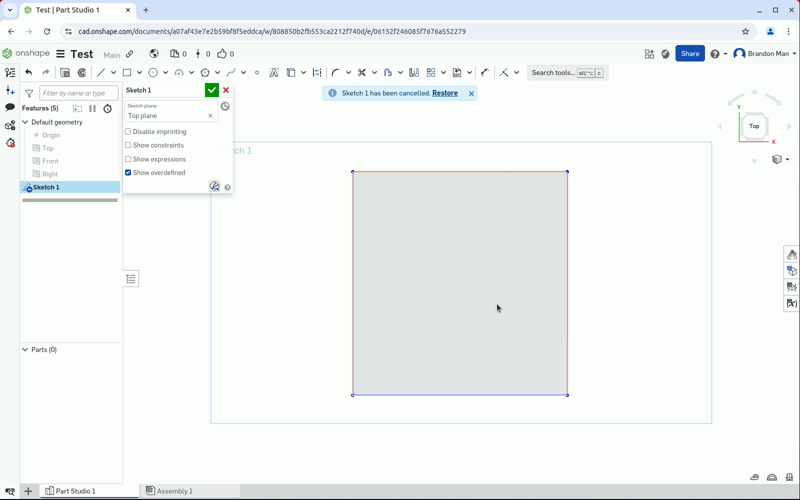
click(497, 303)
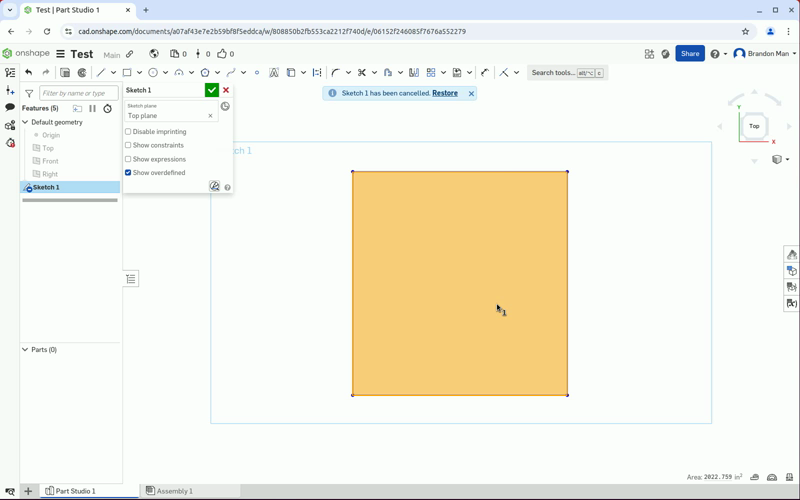
mouse_move(73, 352)
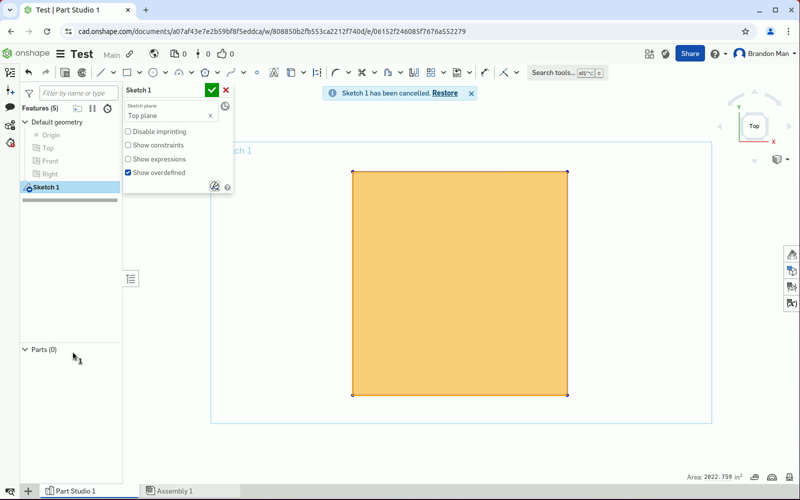
key(shift+y)
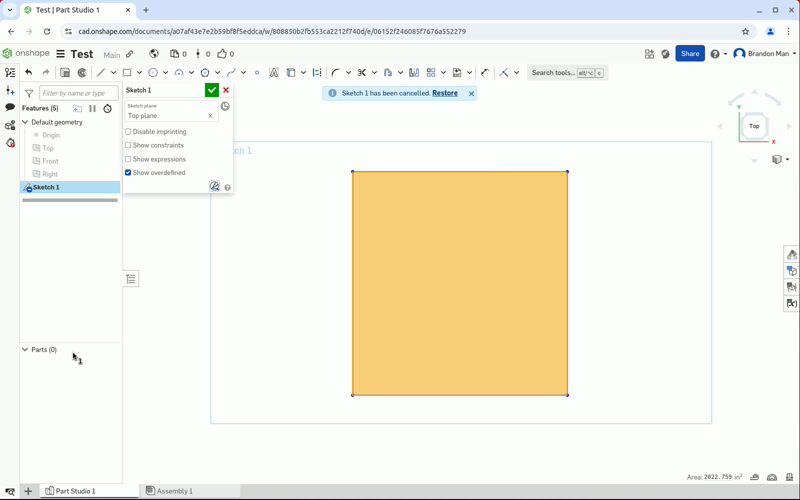
key(shift+e)
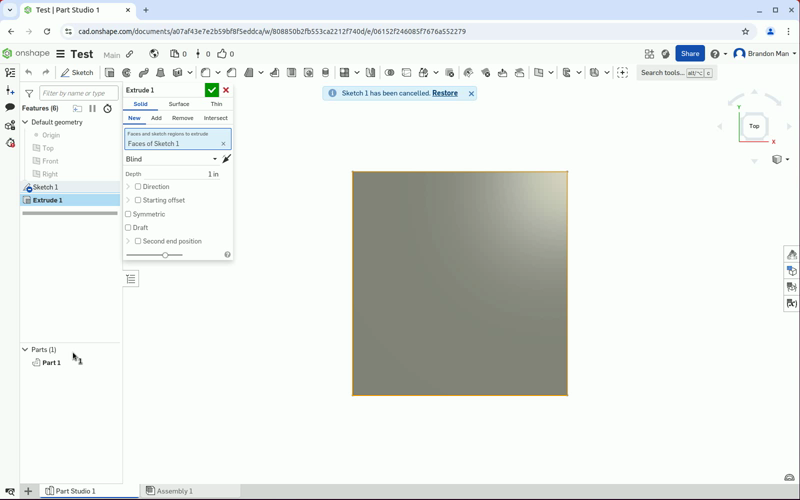
mouse_move(143, 106)
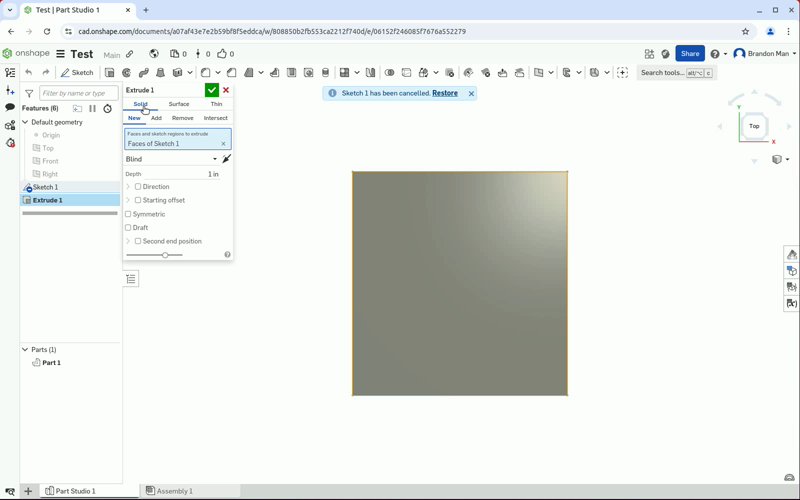
click(143, 106)
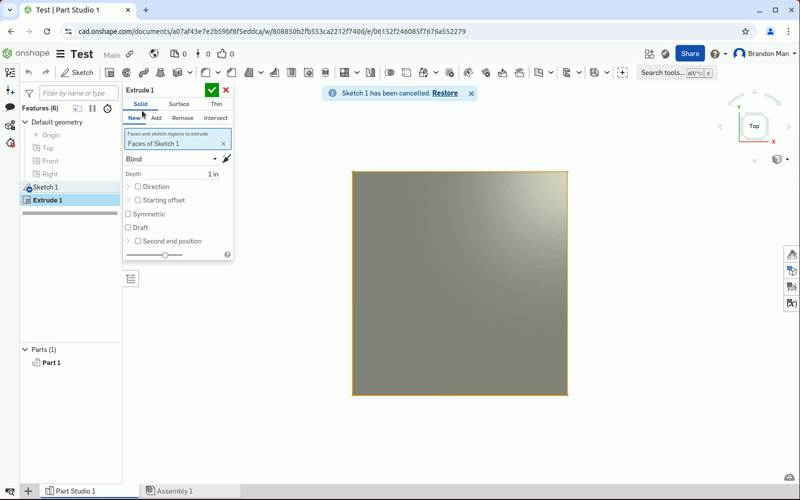
mouse_move(137, 120)
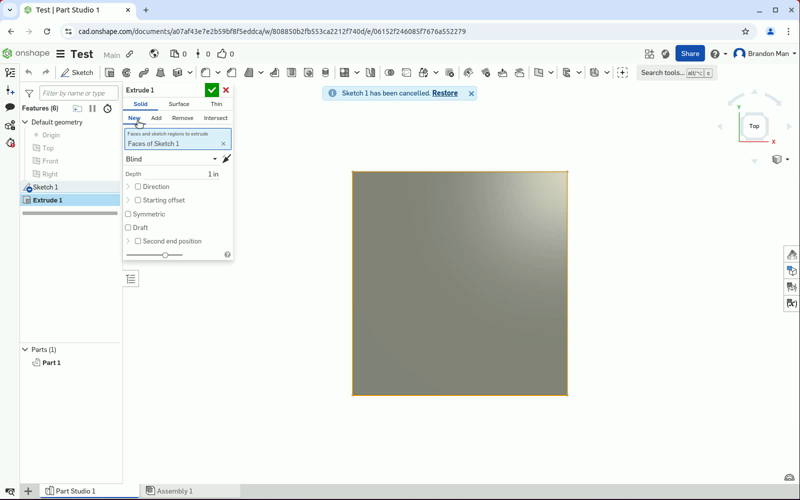
click(137, 120)
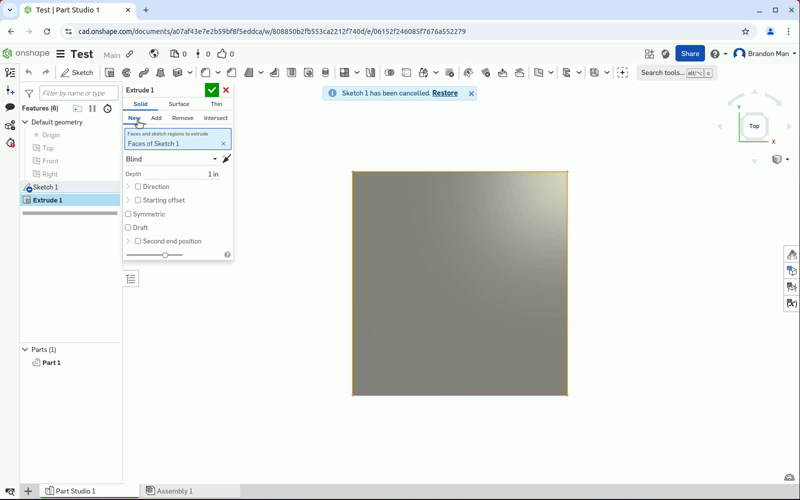
key(tab, 4)
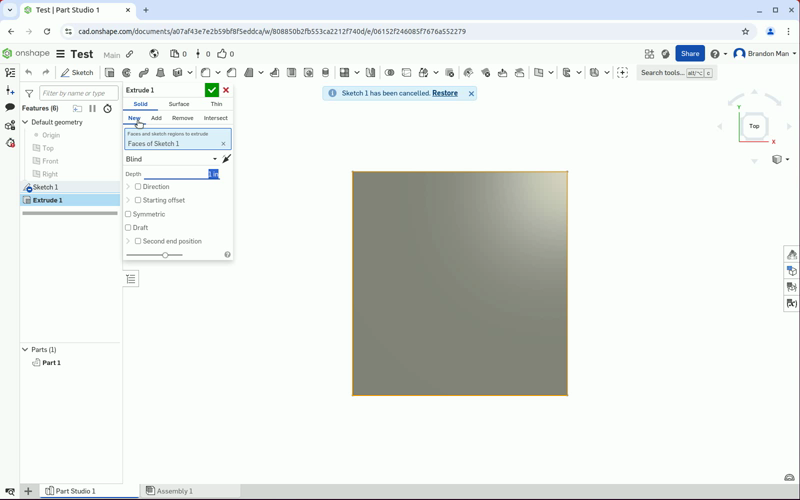
text(1.444)
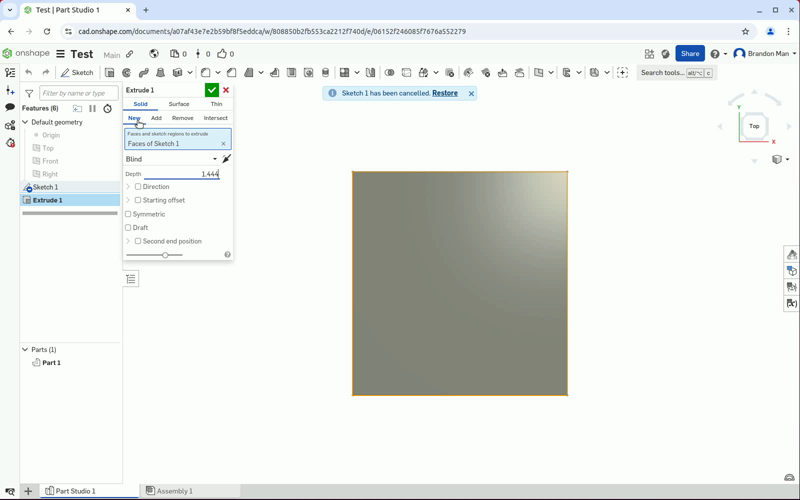
key(enter)
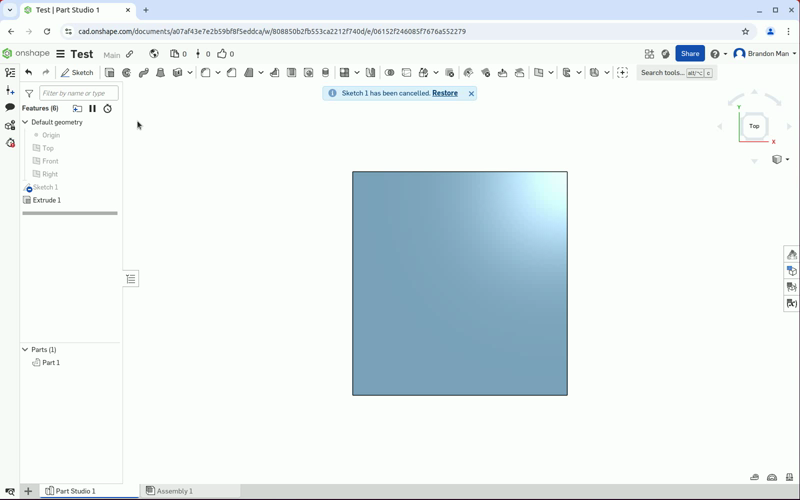
key(shift+h)
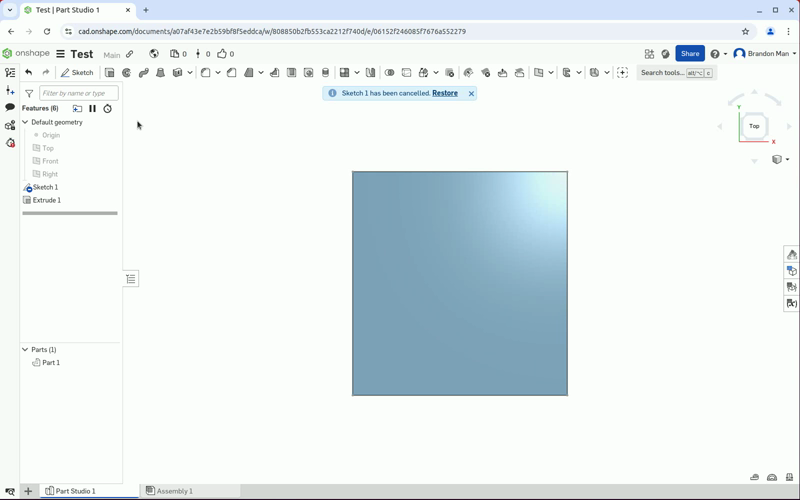
key(shift+h)
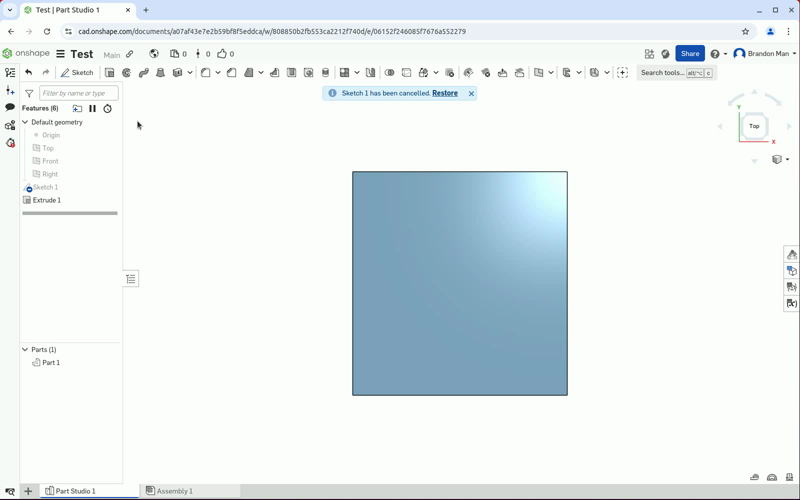
mouse_move(73, 189)
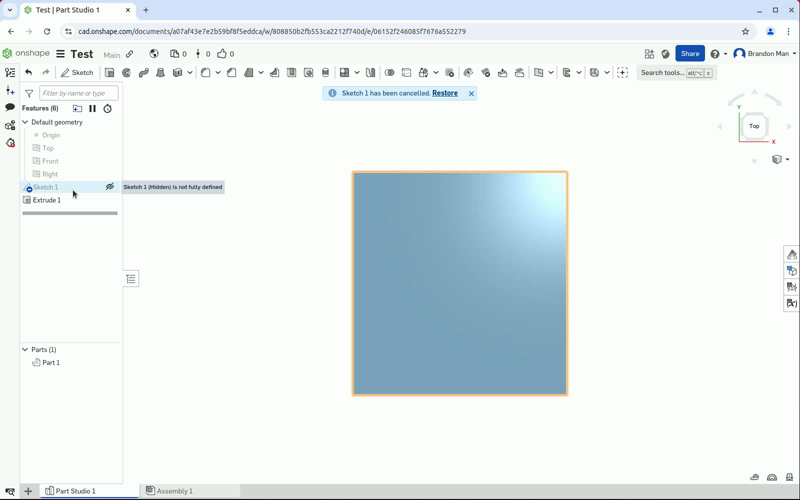
click(73, 189)
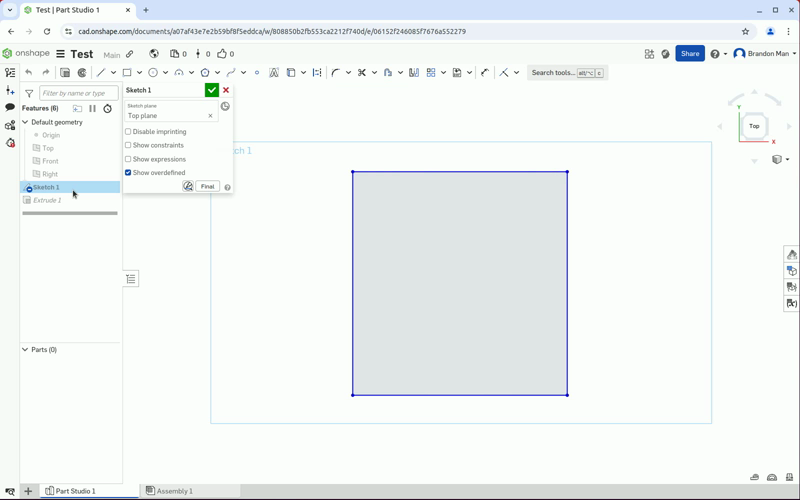
mouse_move(229, 92)
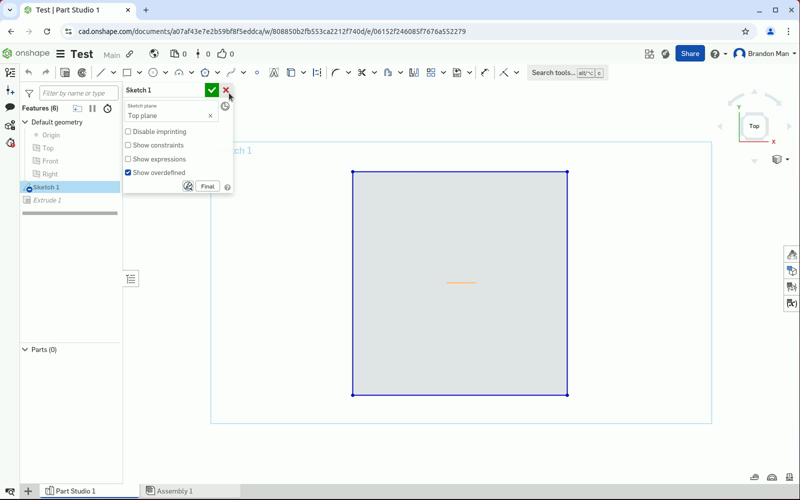
click(229, 92)
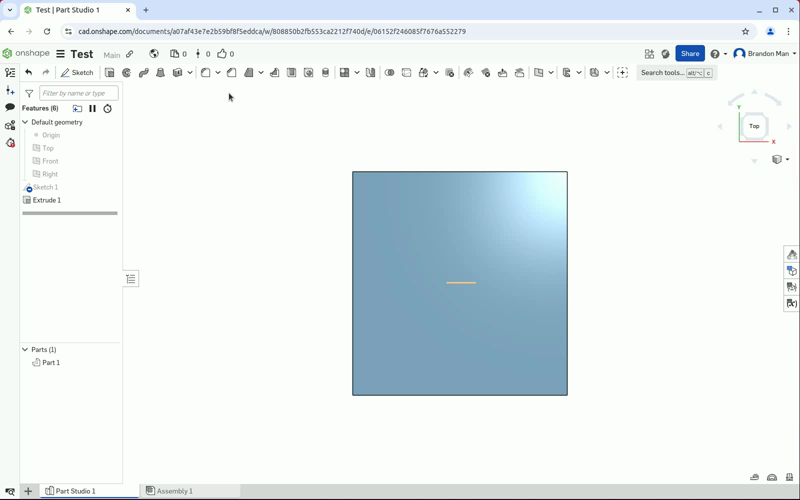
mouse_move(541, 75)
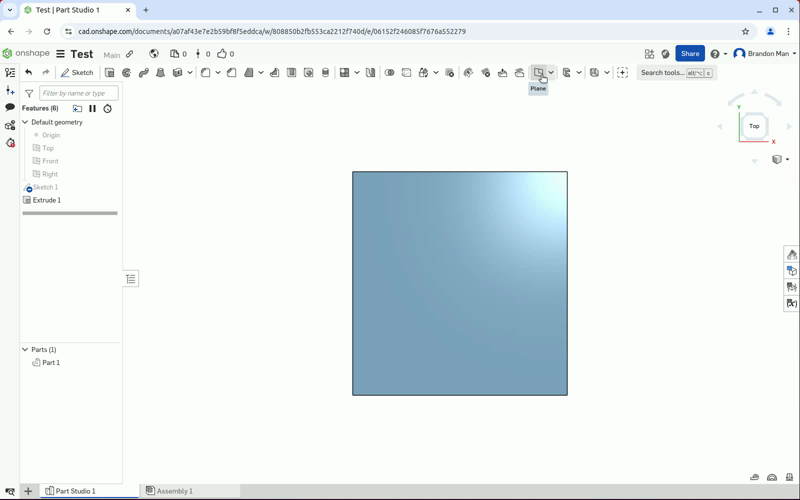
click(541, 75)
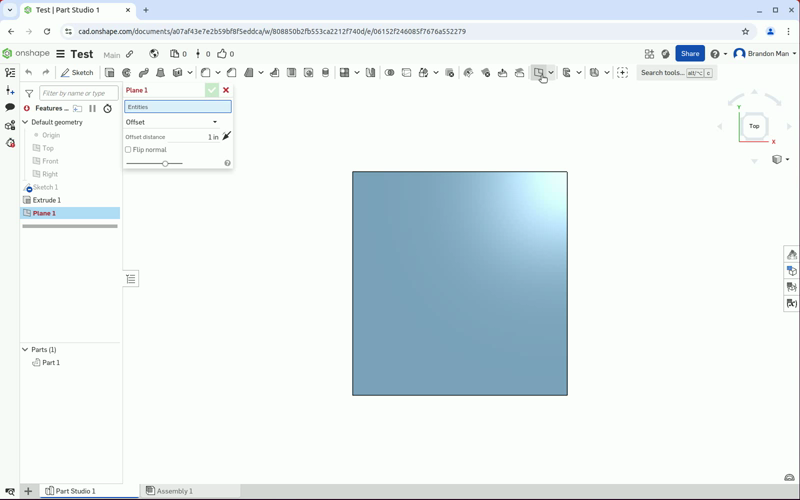
mouse_move(73, 150)
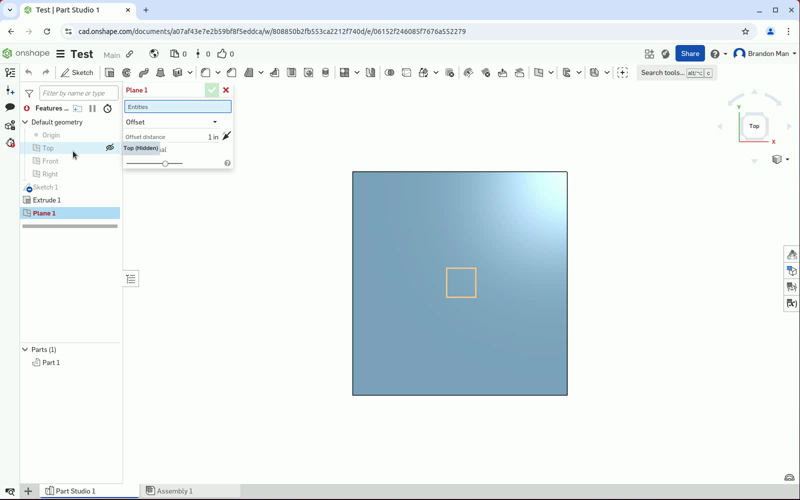
click(73, 150)
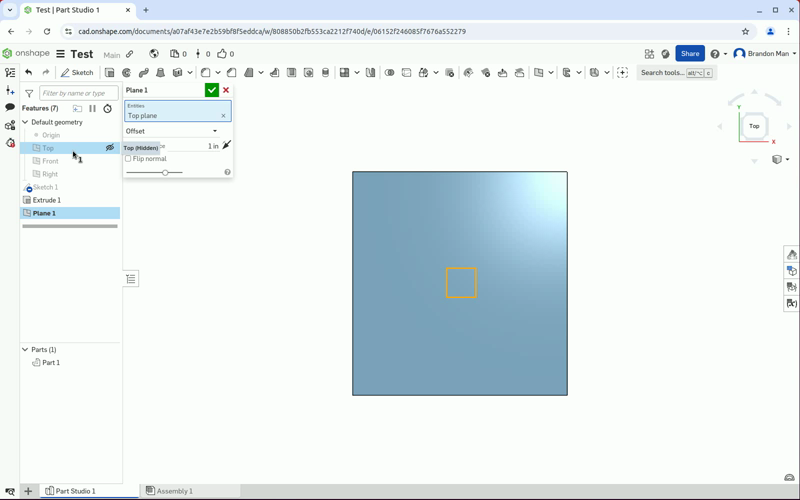
key(tab, 2)
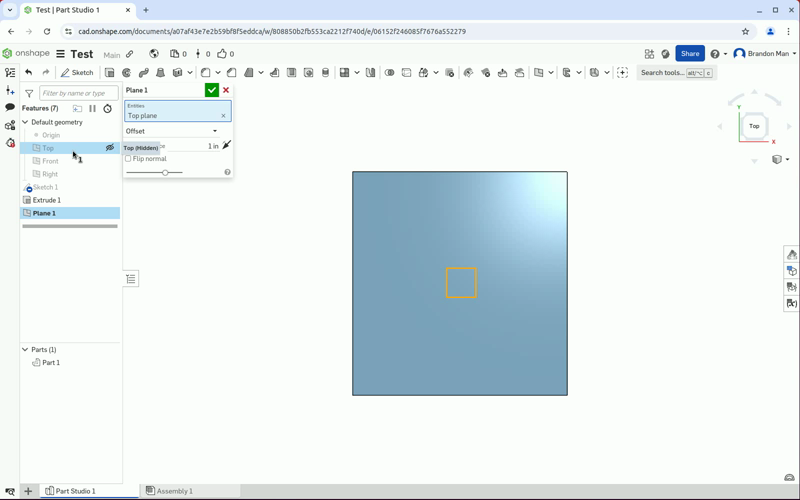
text(1.448)
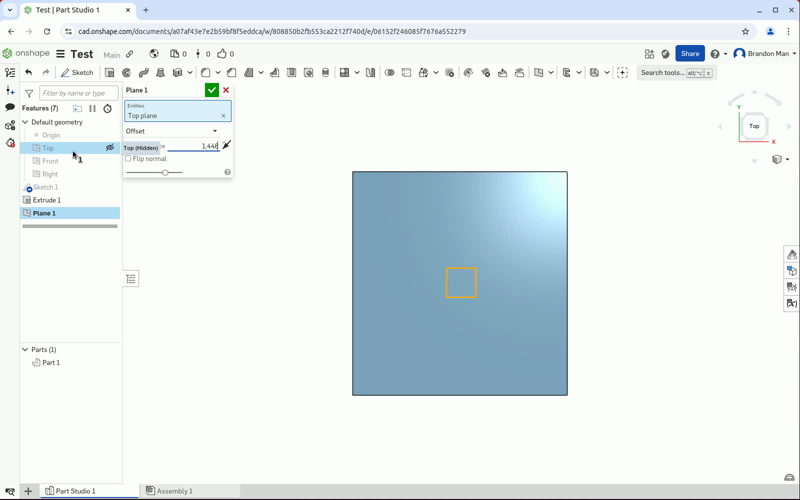
key(enter, 2)
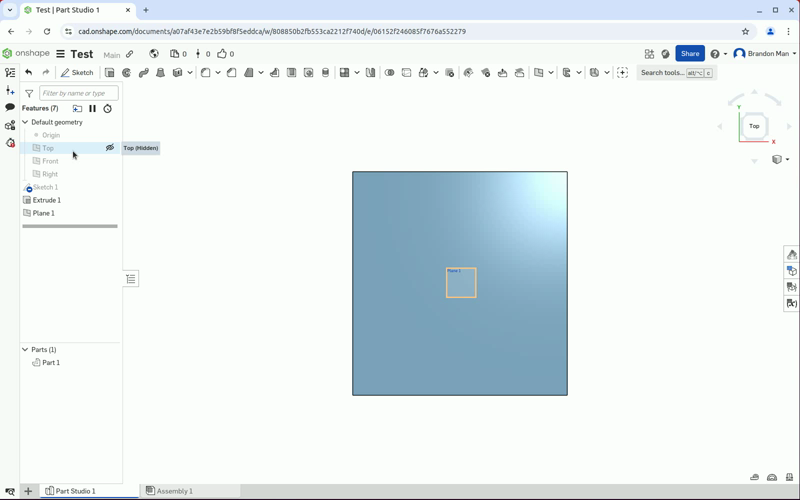
key(shift+s)
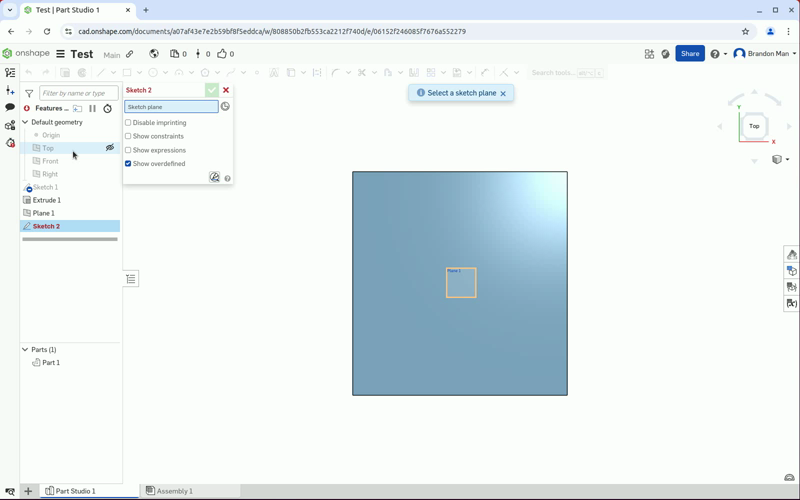
mouse_move(73, 215)
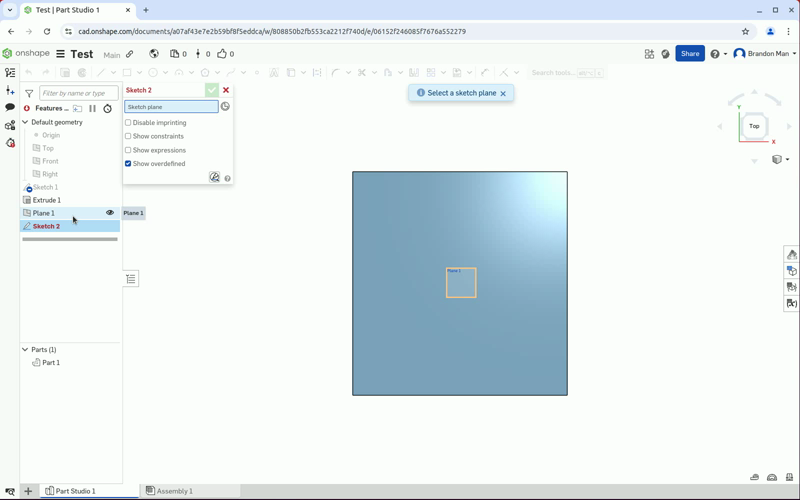
click(73, 215)
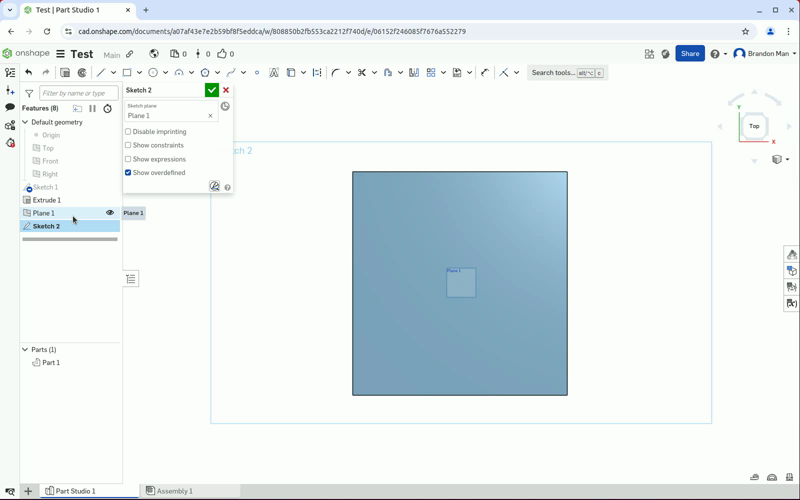
mouse_move(73, 352)
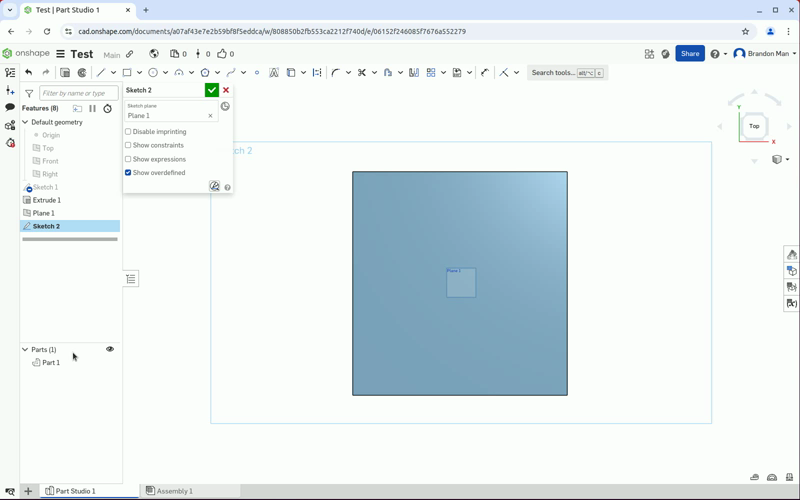
key(y)
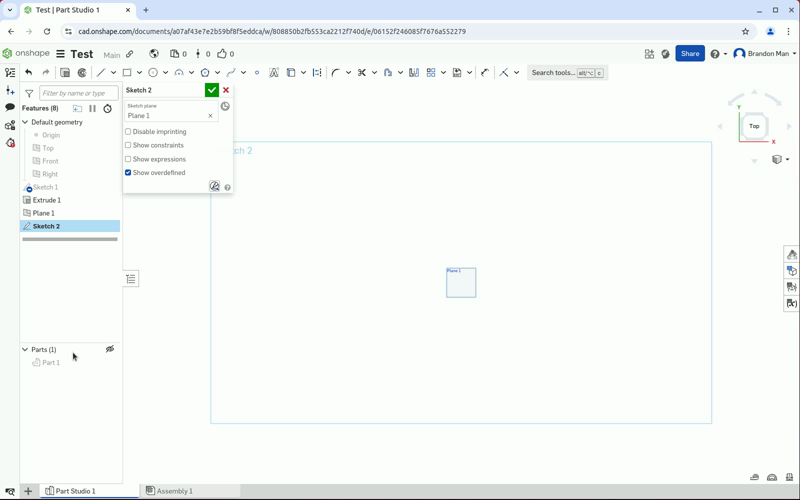
key(l)
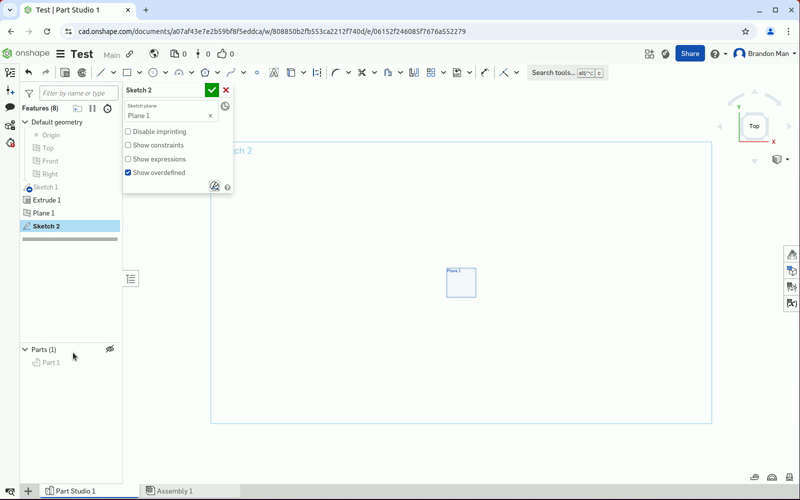
key_down(shift)
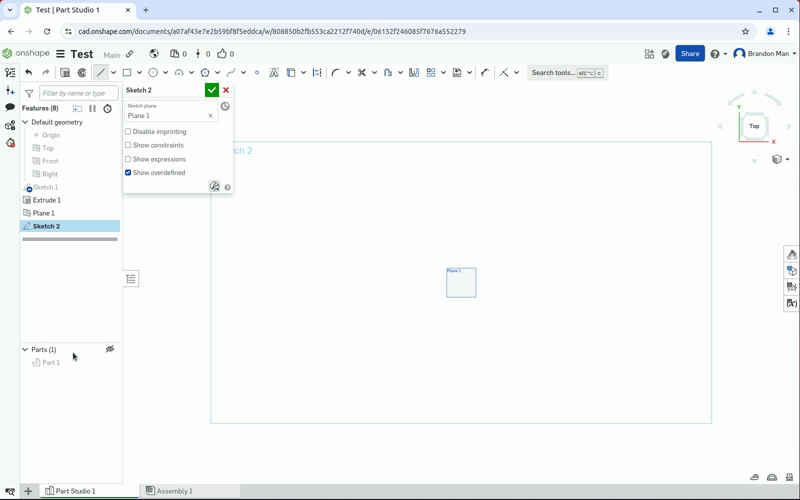
mouse_move(388, 355)
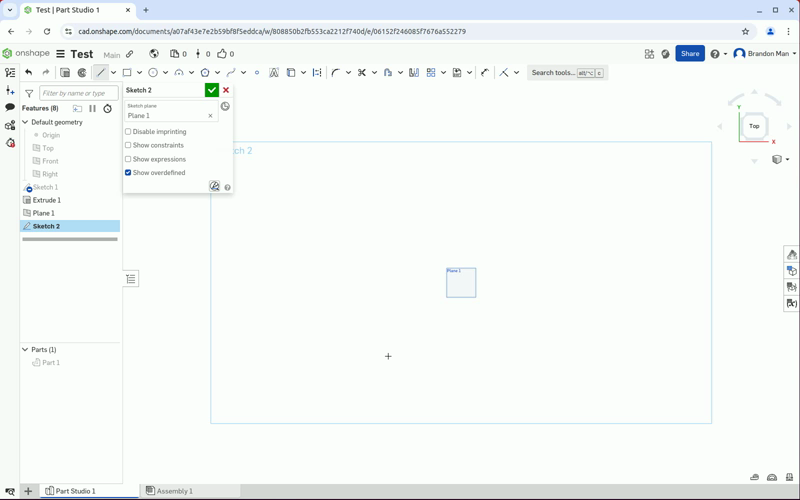
click(388, 355)
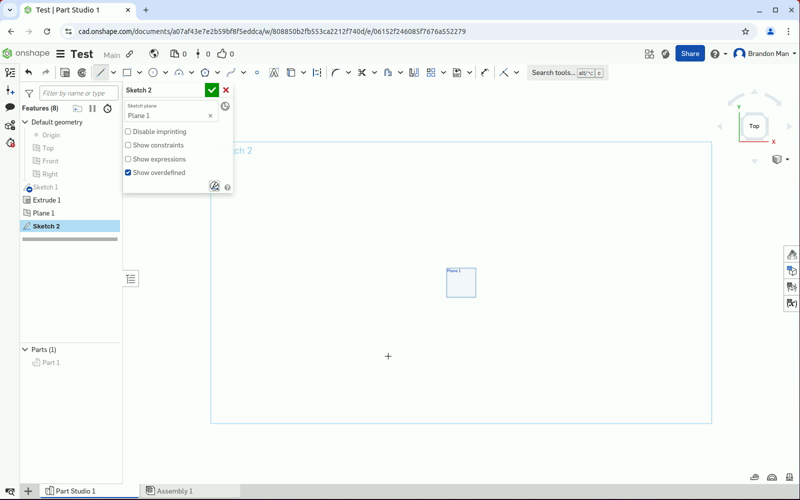
key_up(shift)
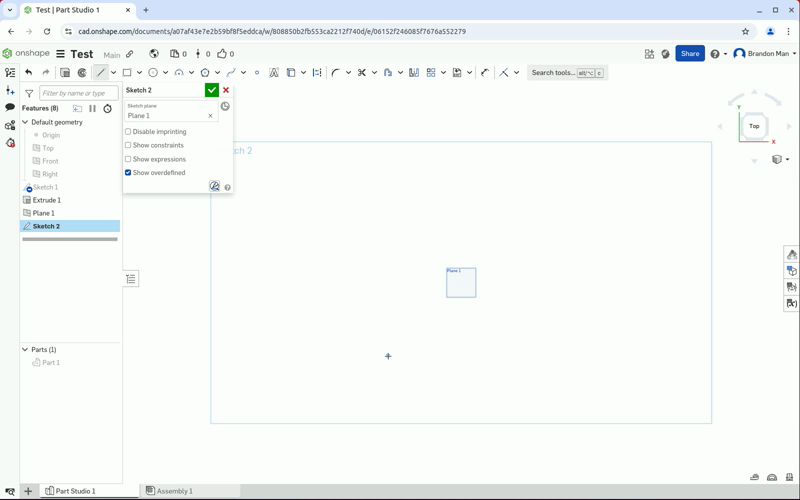
key_down(shift)
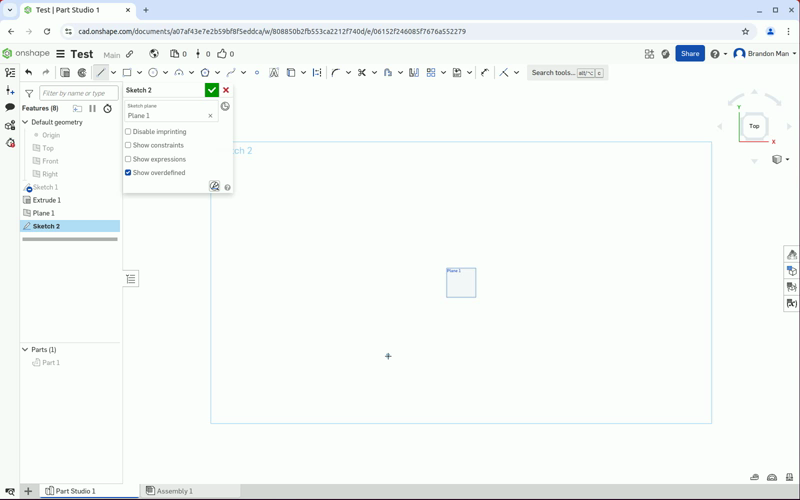
mouse_move(534, 355)
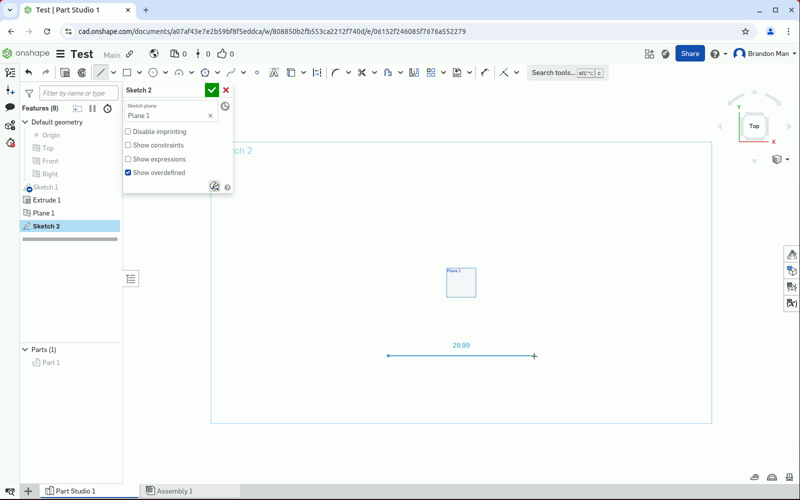
click(534, 355)
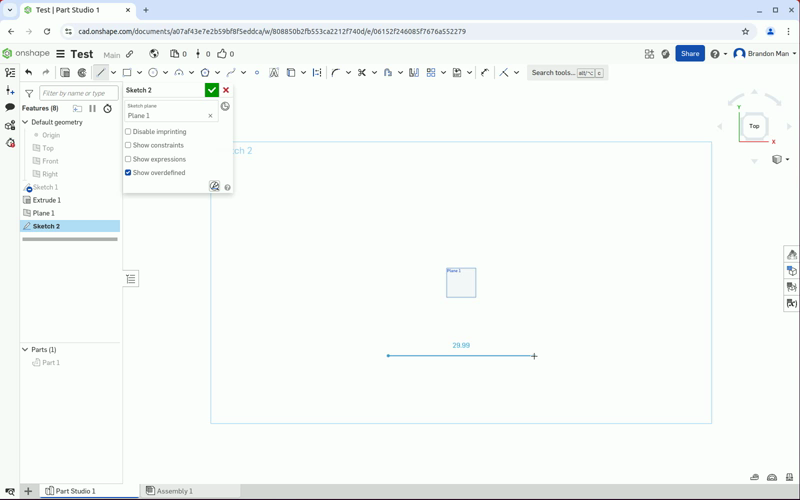
key_up(shift)
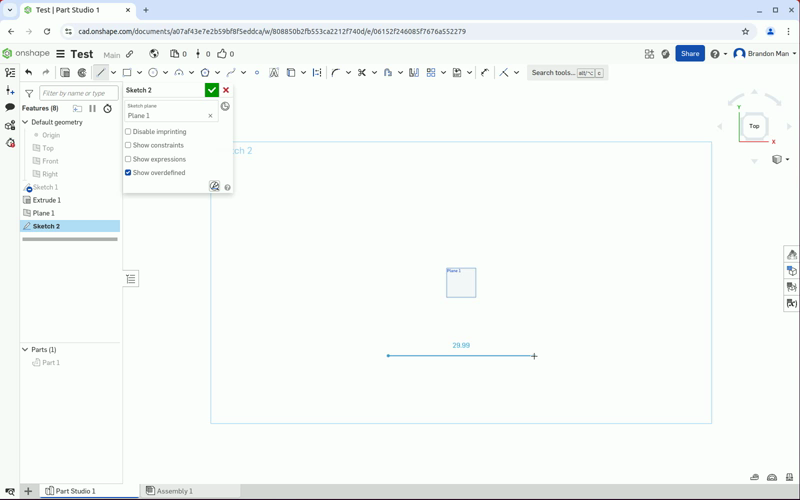
key_down(shift)
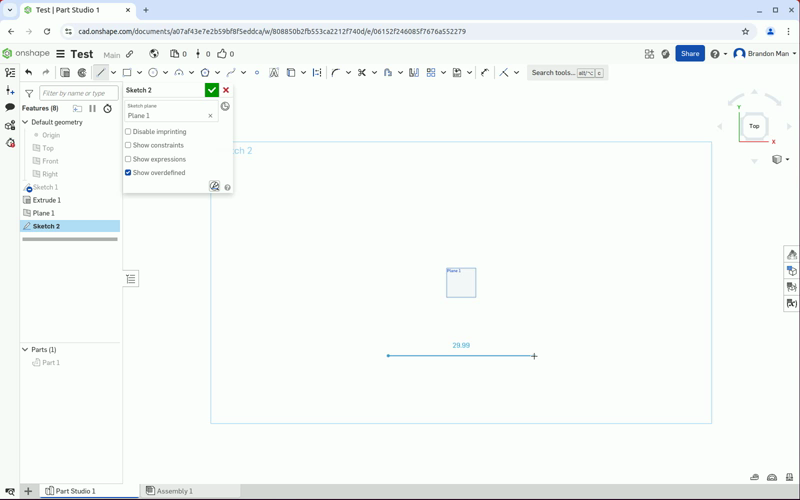
mouse_move(534, 209)
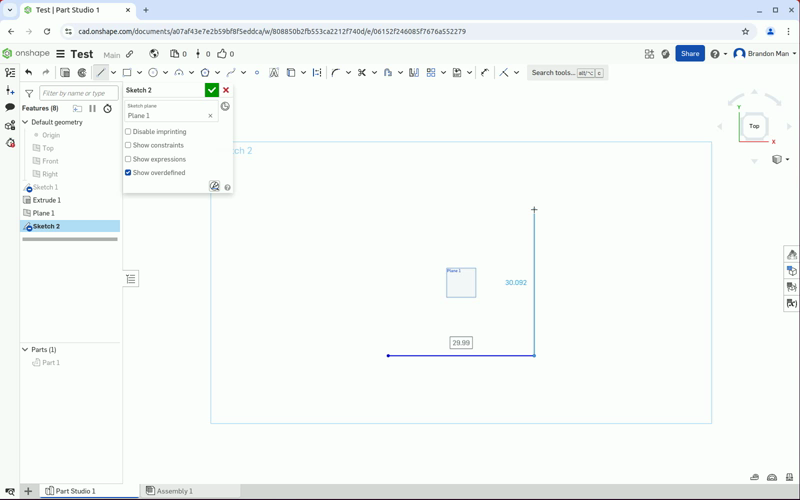
click(534, 209)
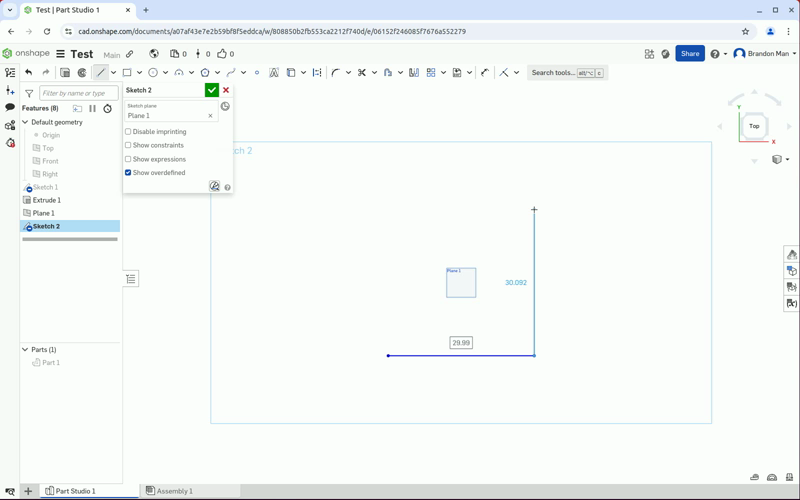
key_up(shift)
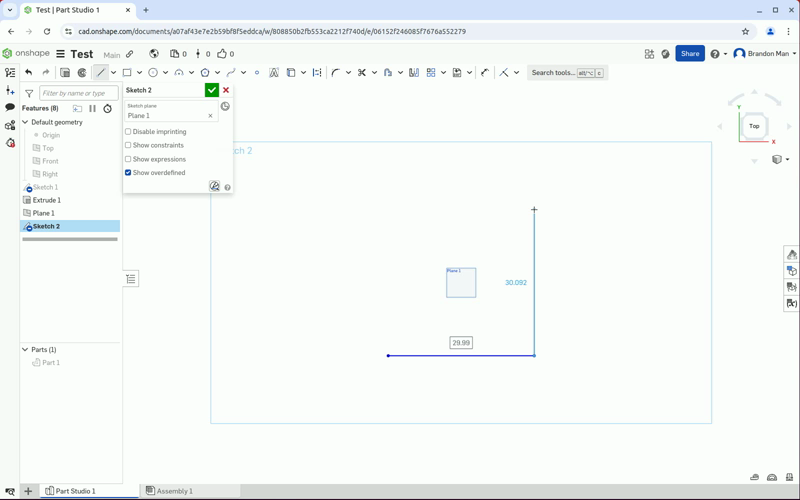
key_down(shift)
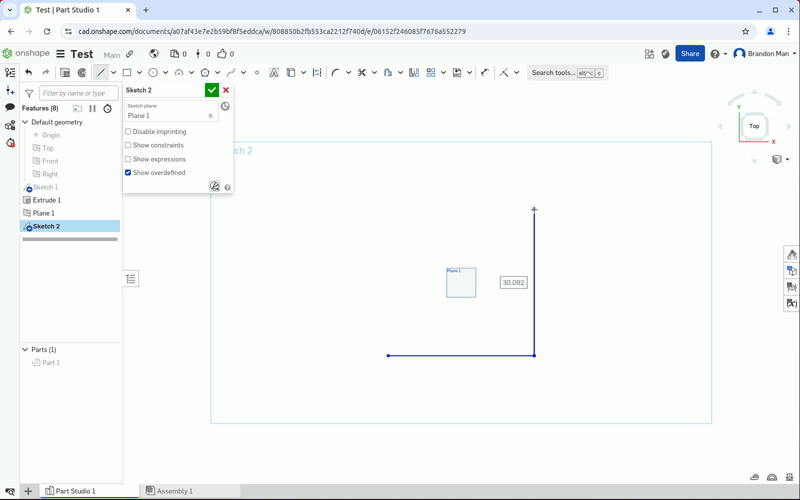
mouse_move(388, 209)
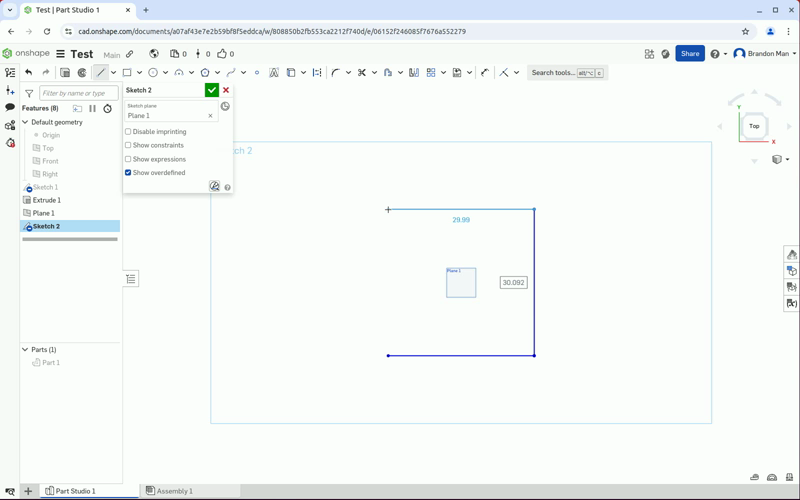
click(388, 209)
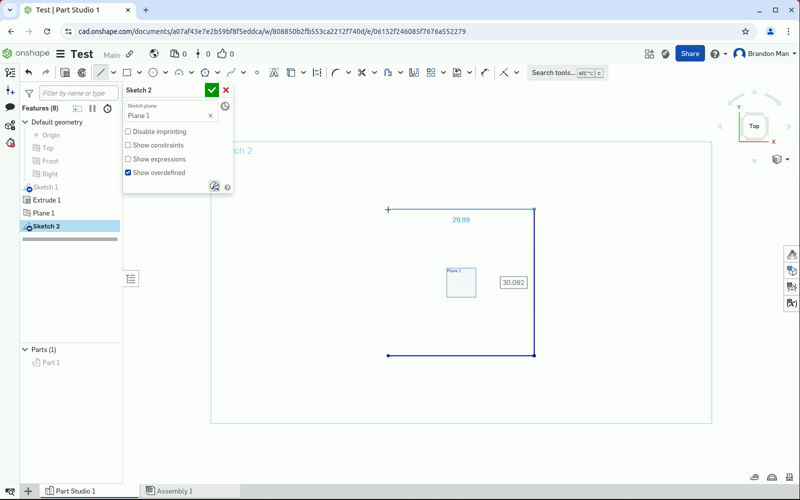
key_up(shift)
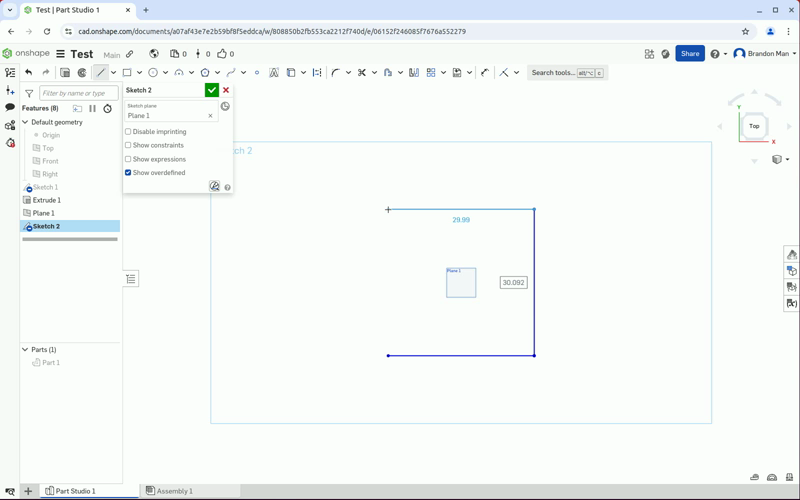
key_down(shift)
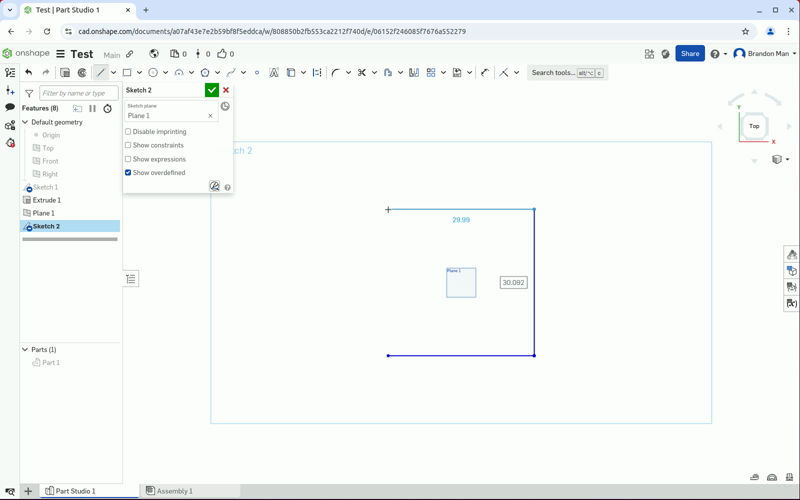
mouse_move(388, 355)
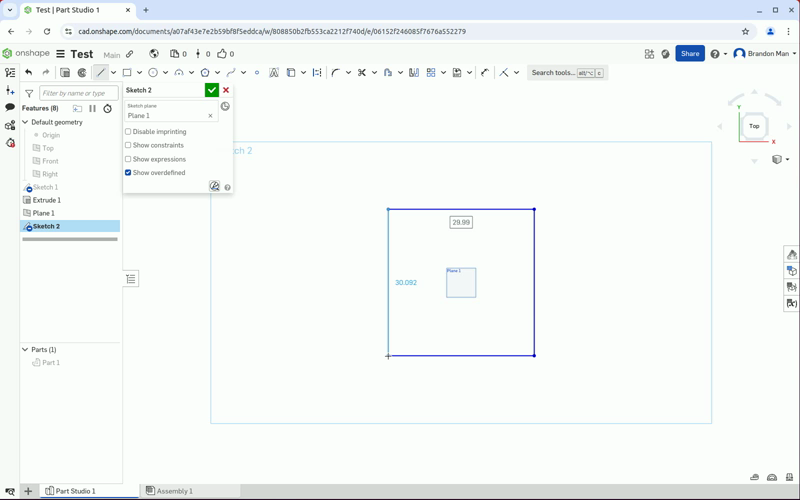
key_up(shift)
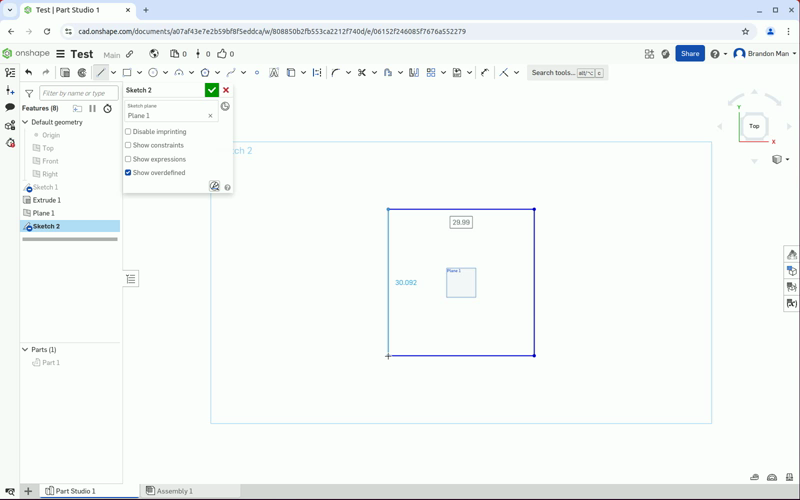
click(388, 355)
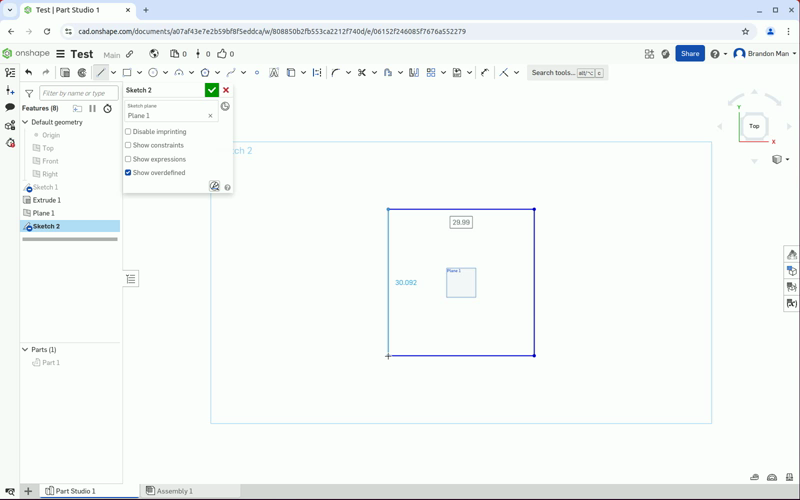
key(esc)
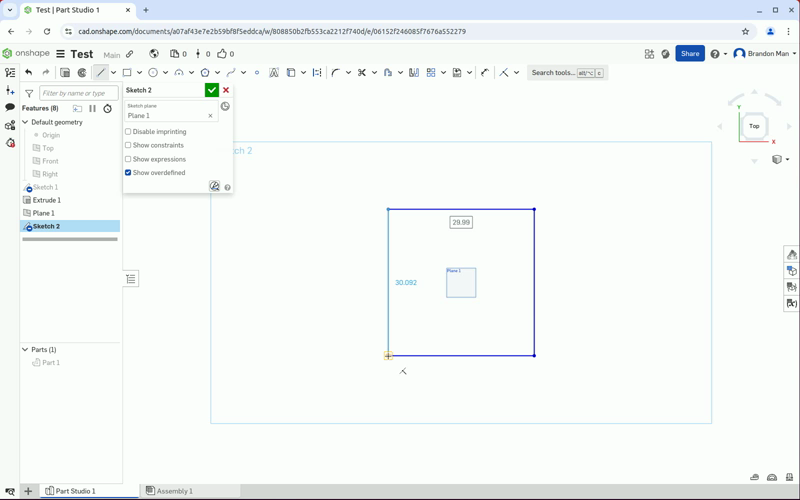
mouse_move(497, 285)
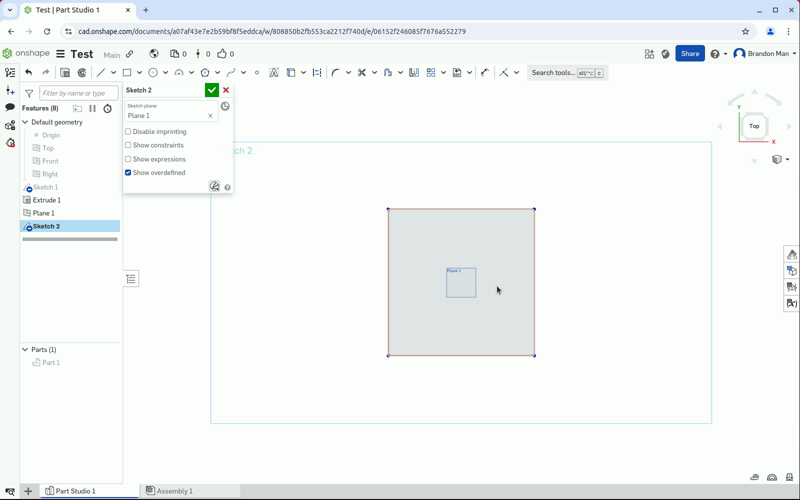
click(497, 285)
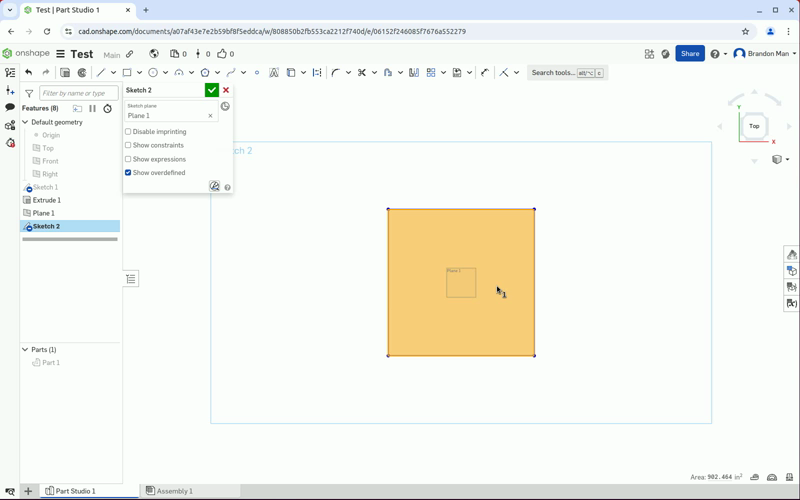
mouse_move(73, 352)
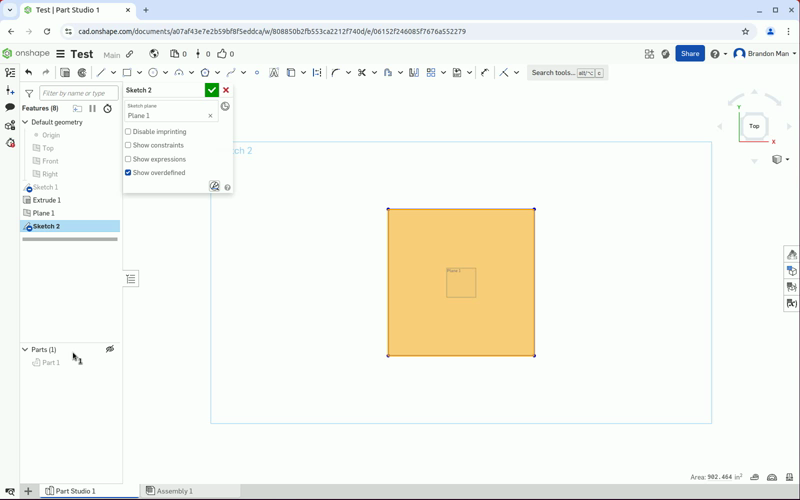
key(shift+y)
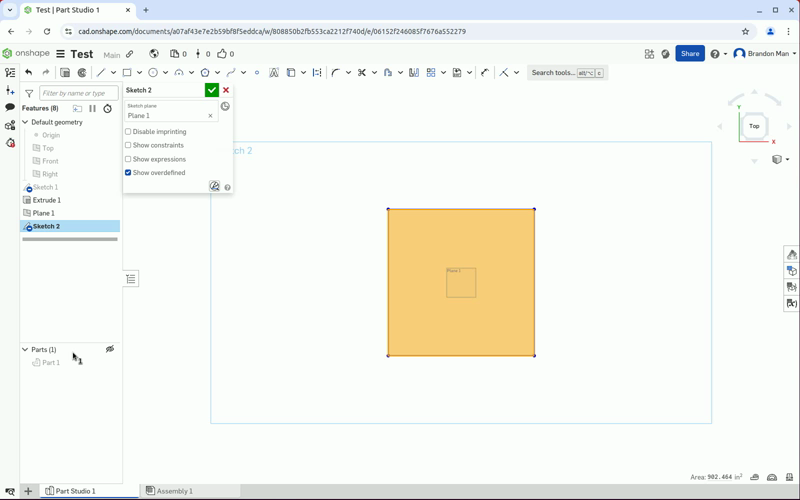
key(shift+e)
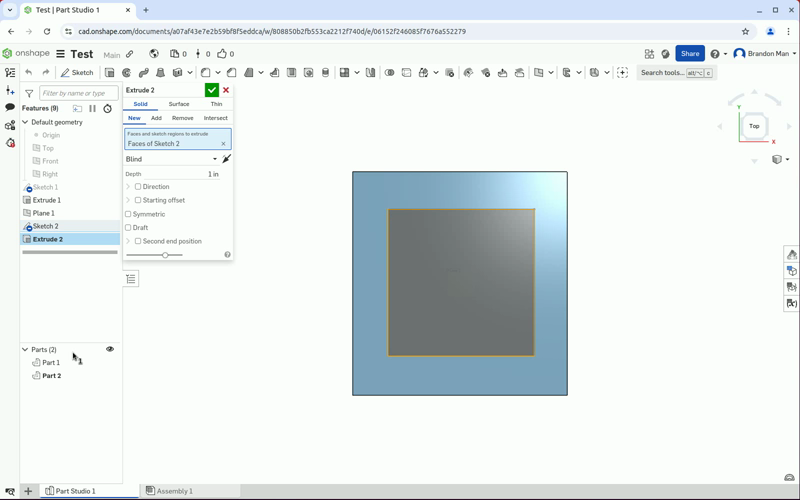
mouse_move(143, 106)
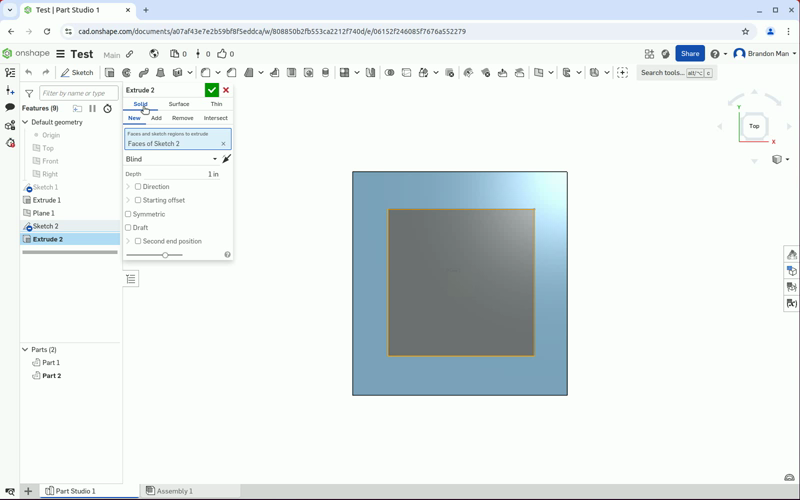
click(143, 106)
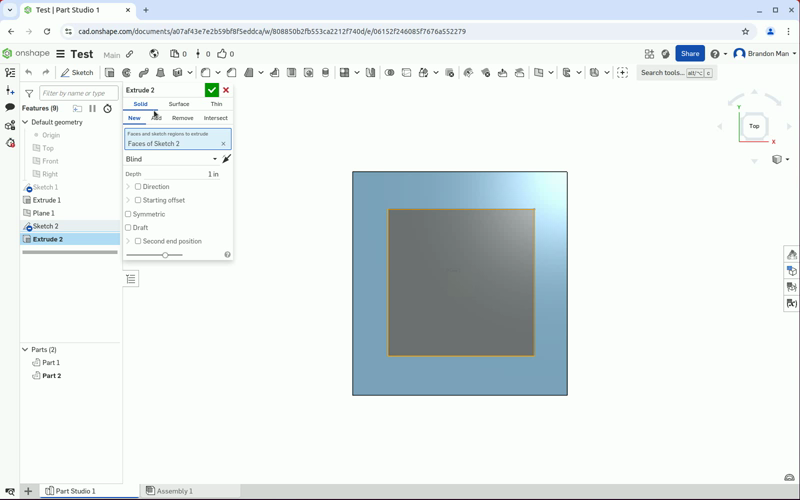
mouse_move(186, 120)
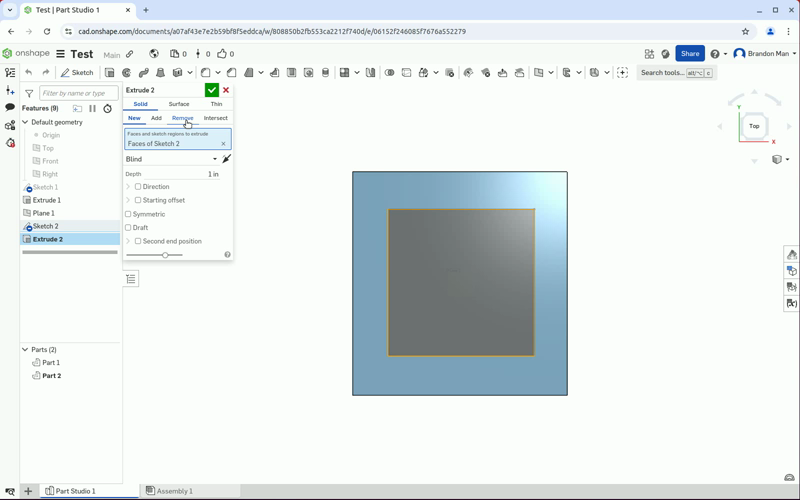
click(186, 120)
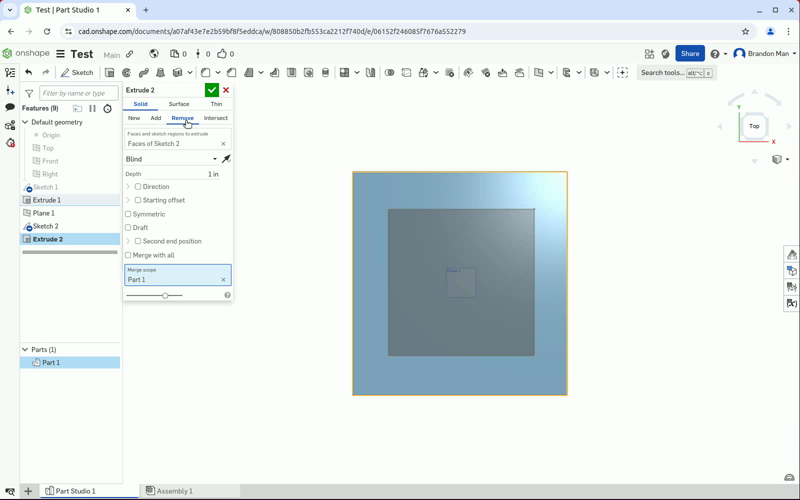
key(tab, 4)
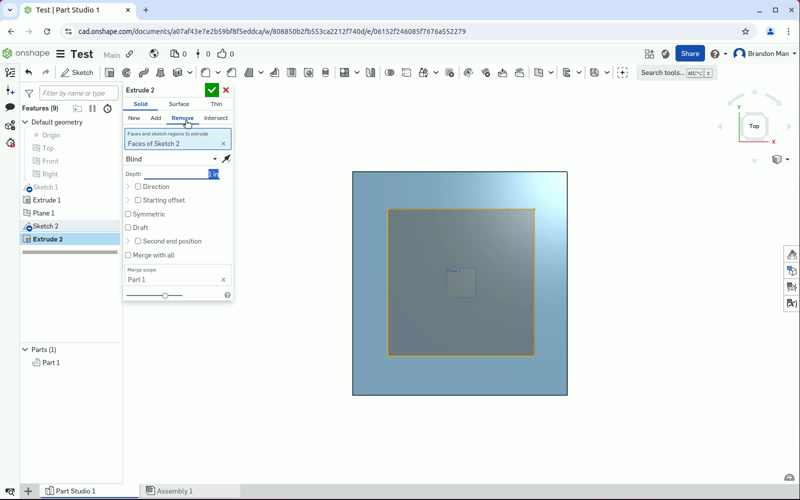
text(6.258)
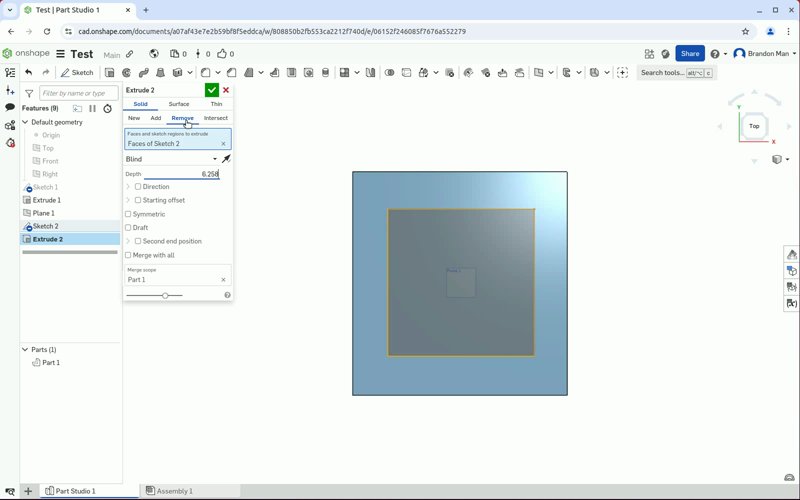
key(tab, 6)
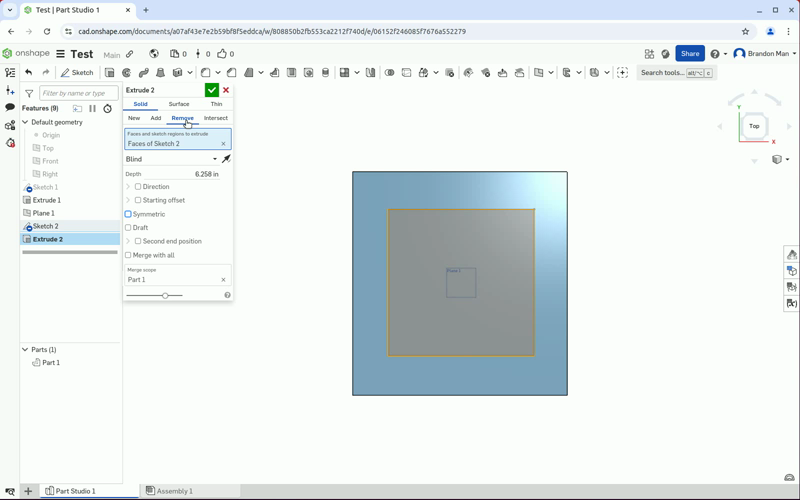
key(space)
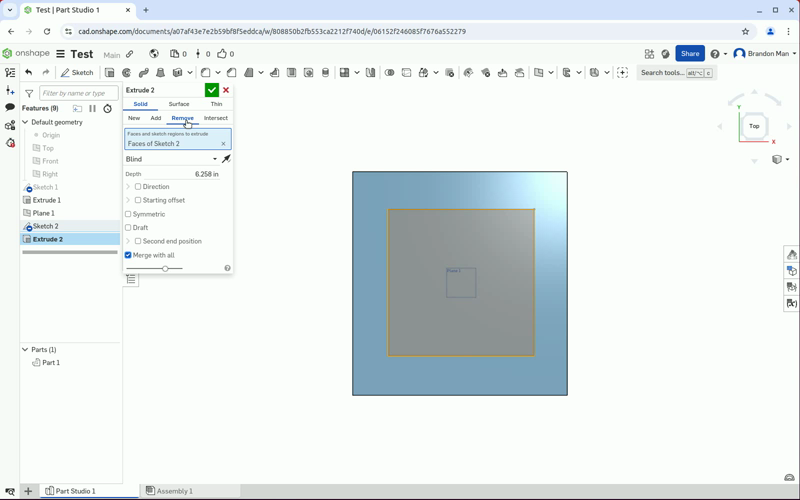
key(enter)
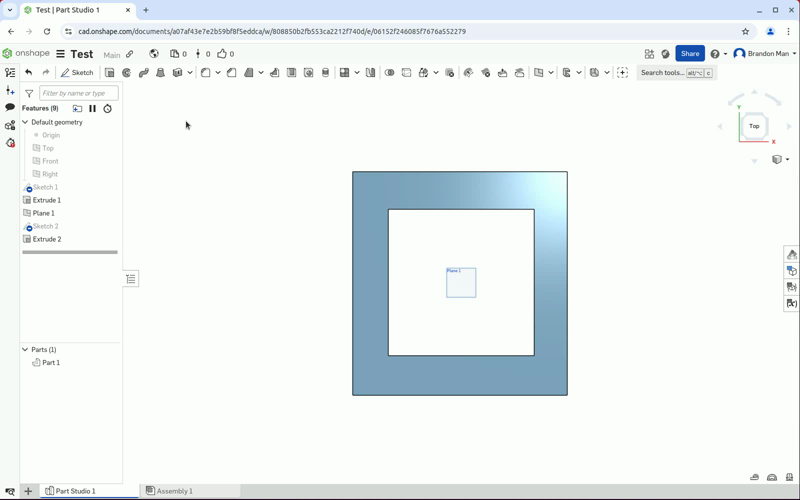
key(shift+h)
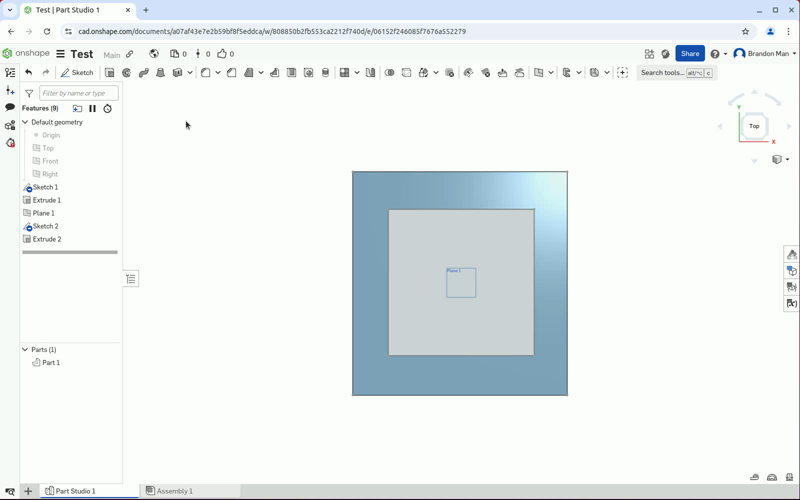
key(shift+h)
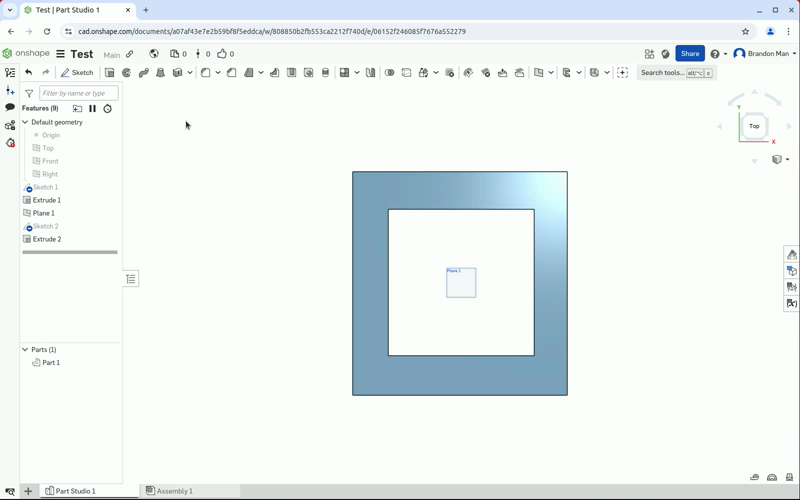
mouse_move(73, 189)
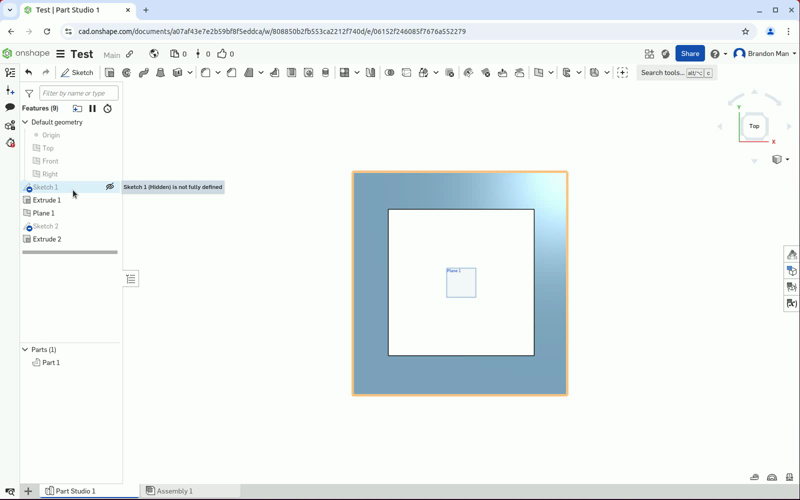
click(73, 189)
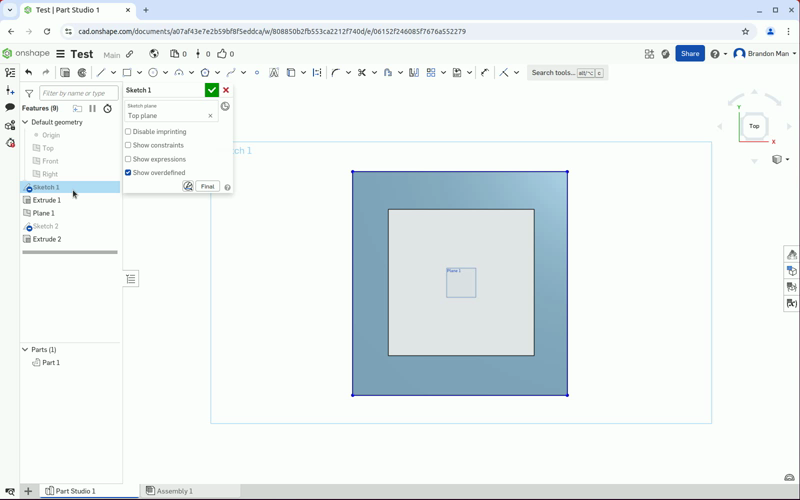
mouse_move(229, 92)
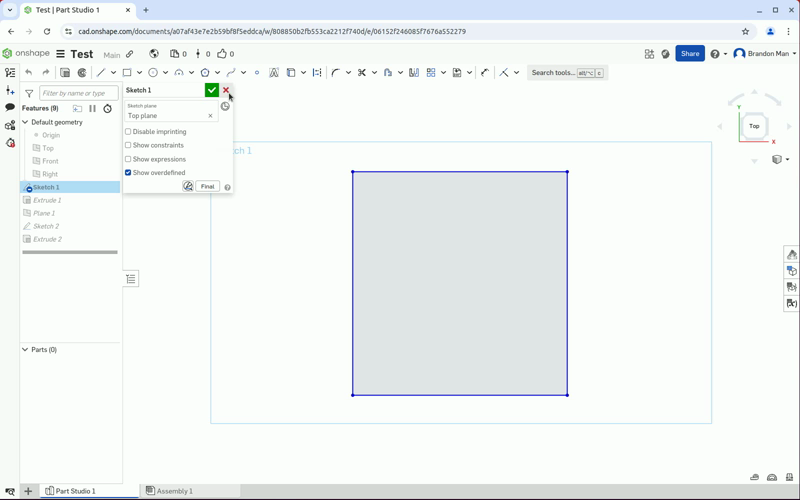
click(229, 92)
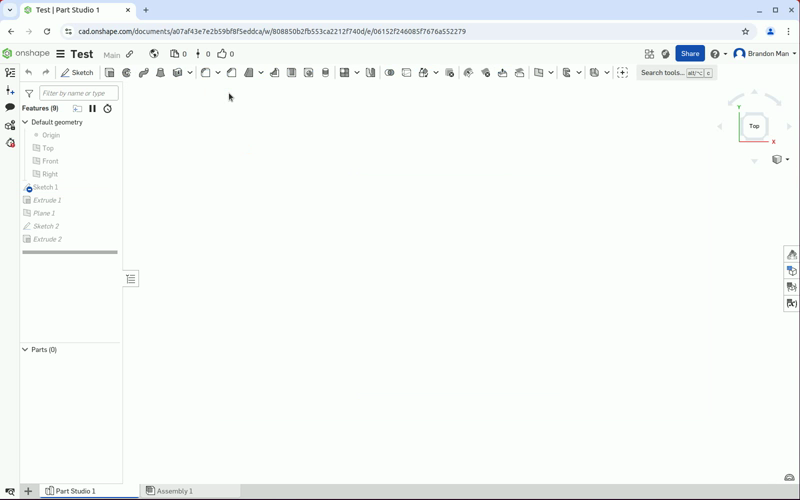
key(shift+s)
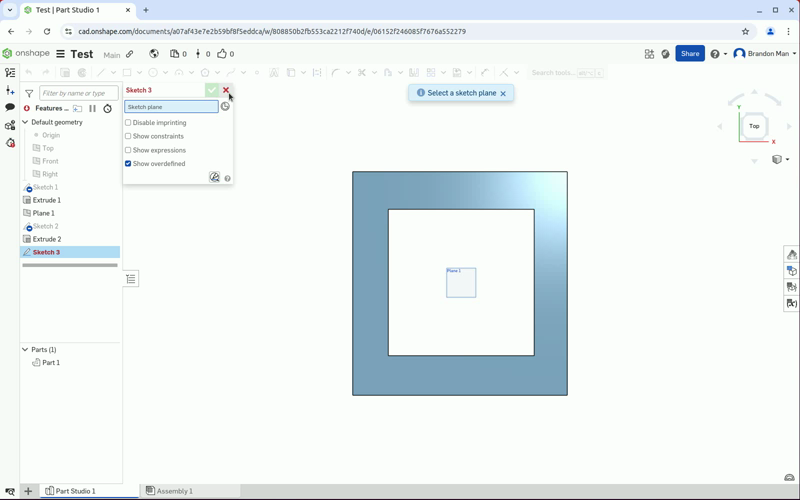
mouse_move(73, 215)
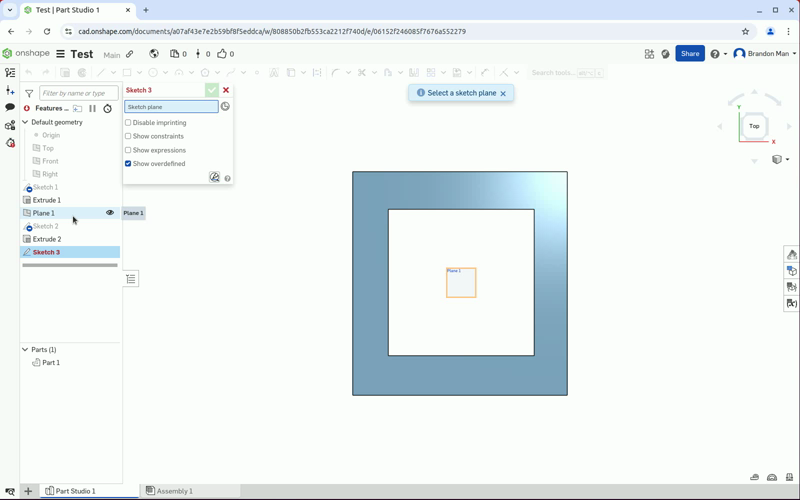
click(73, 215)
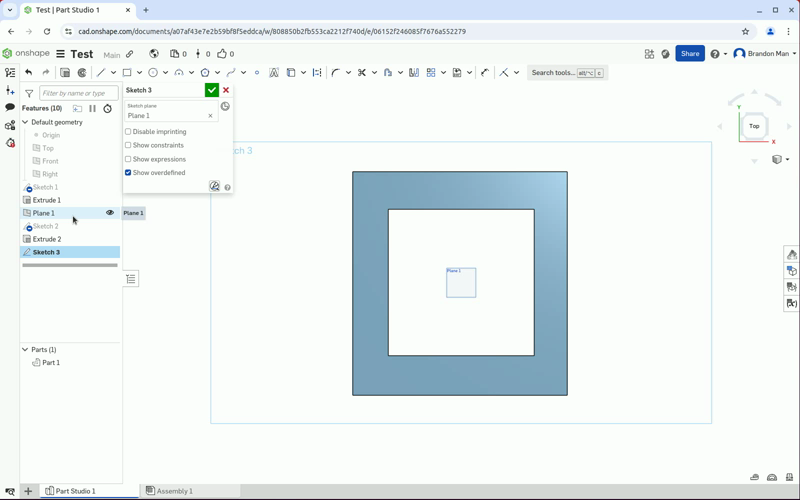
mouse_move(73, 352)
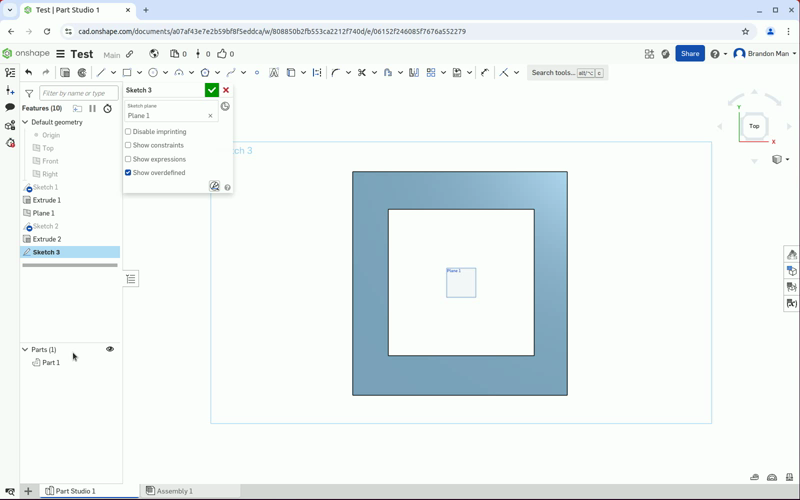
key(y)
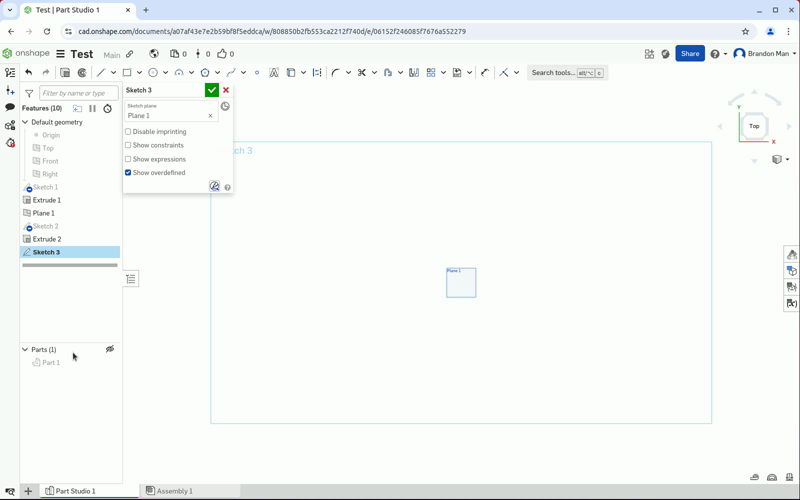
key(c)
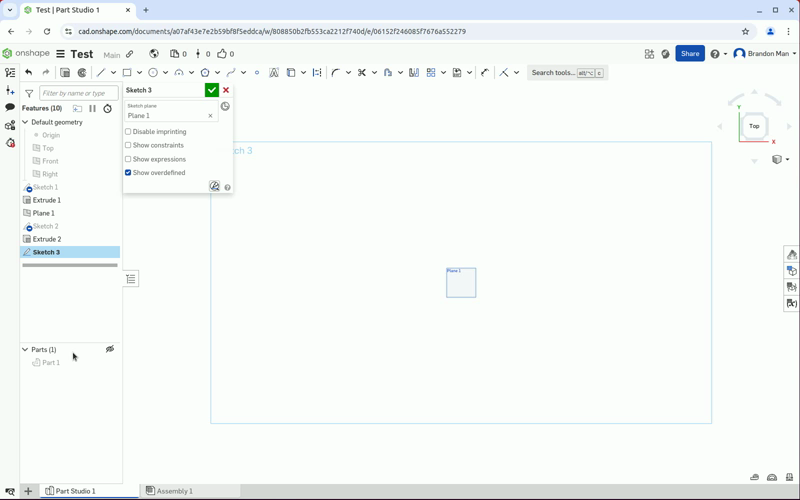
key_down(shift)
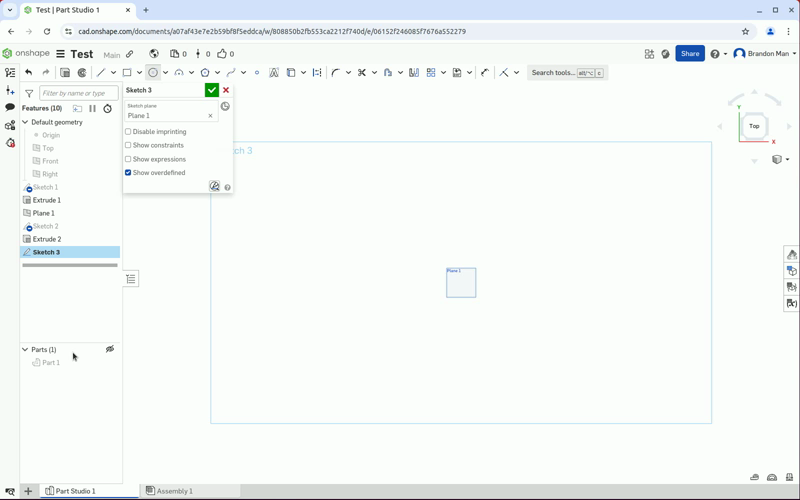
mouse_move(555, 184)
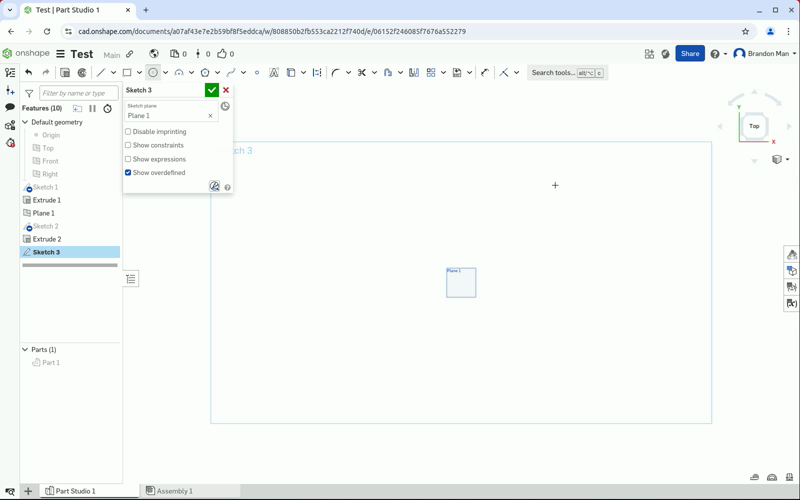
click(555, 184)
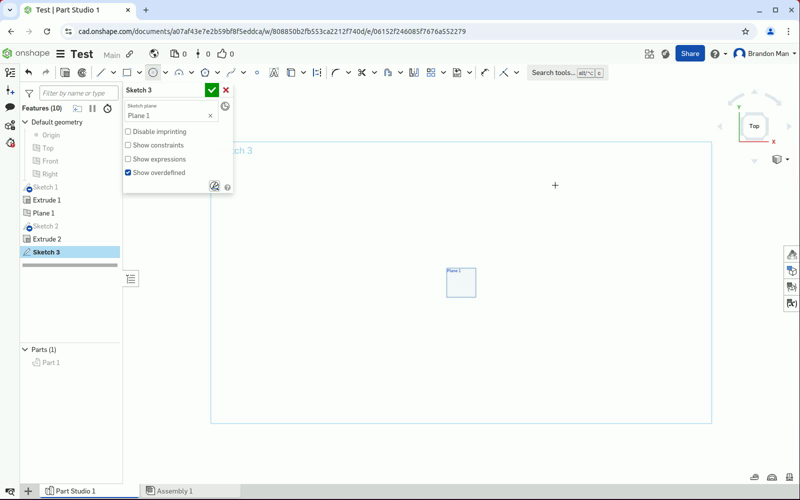
key_up(shift)
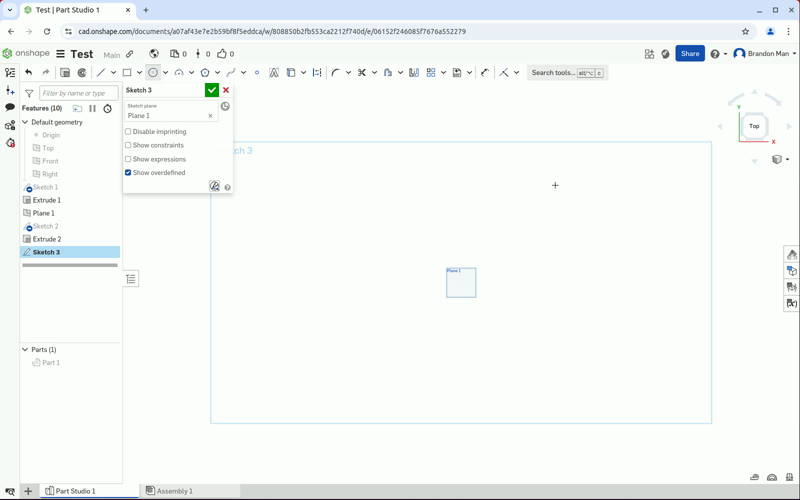
mouse_move(569, 184)
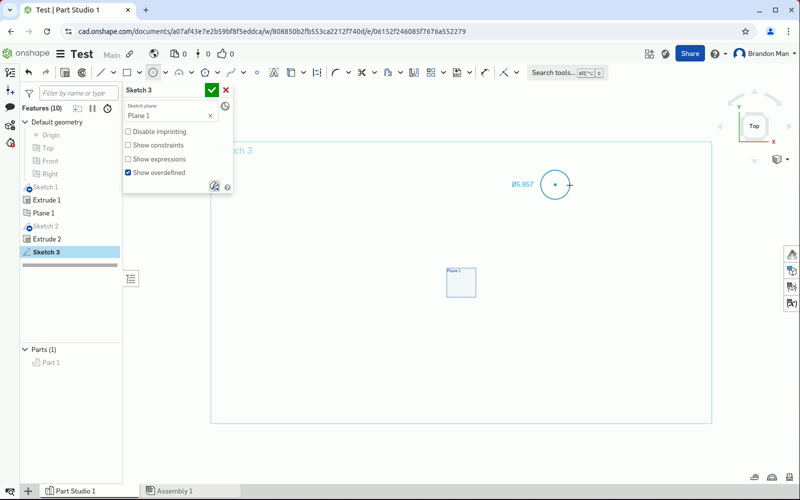
click(569, 184)
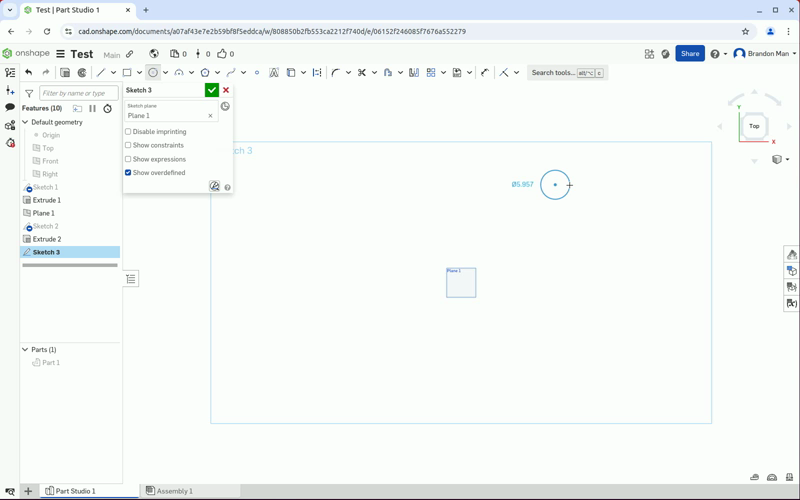
key(esc)
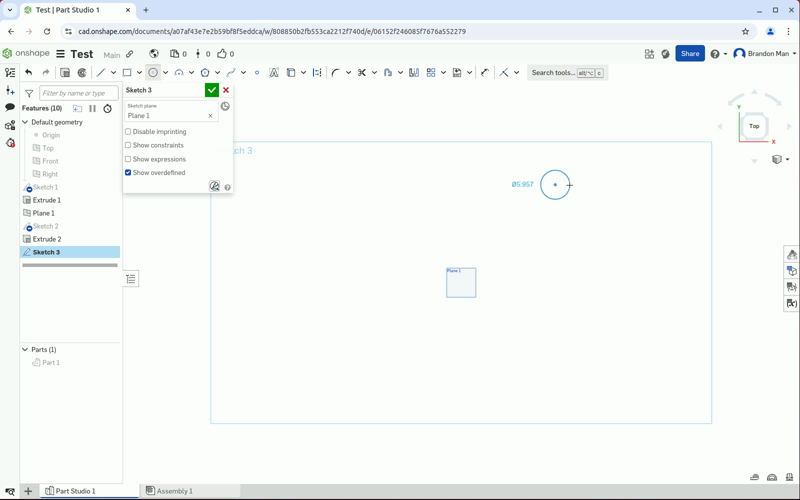
key(c)
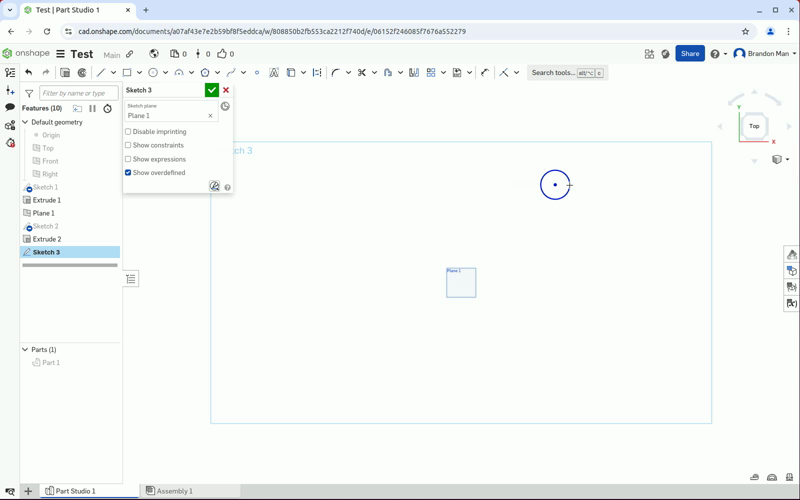
key_down(shift)
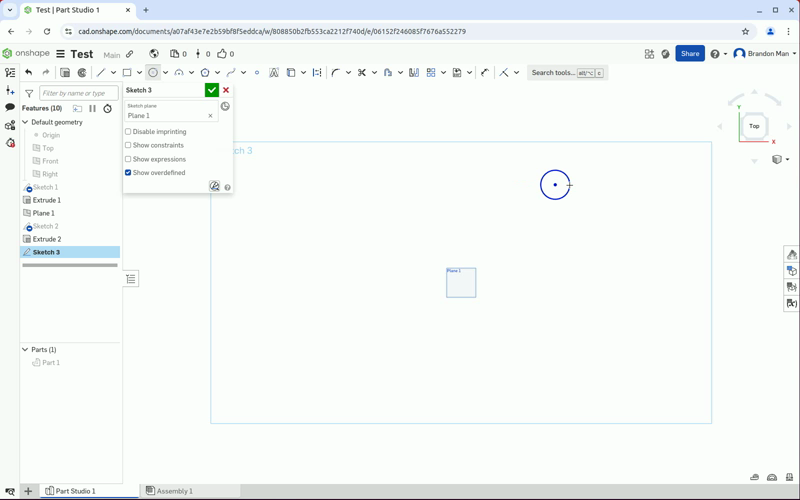
mouse_move(555, 184)
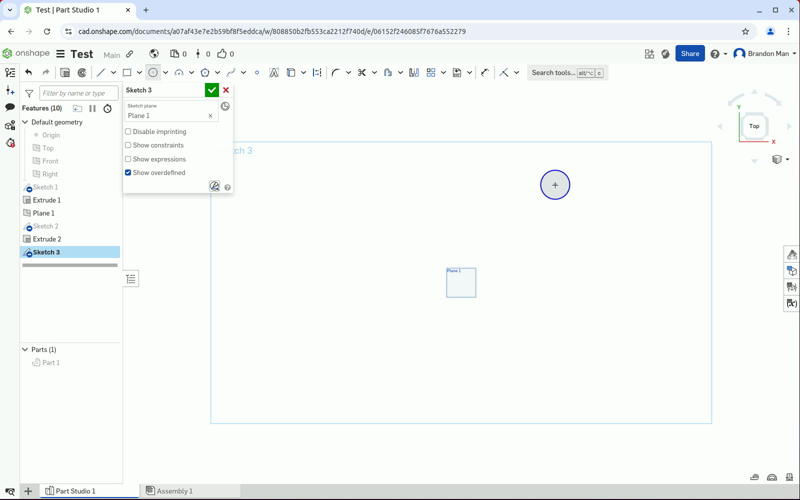
click(555, 184)
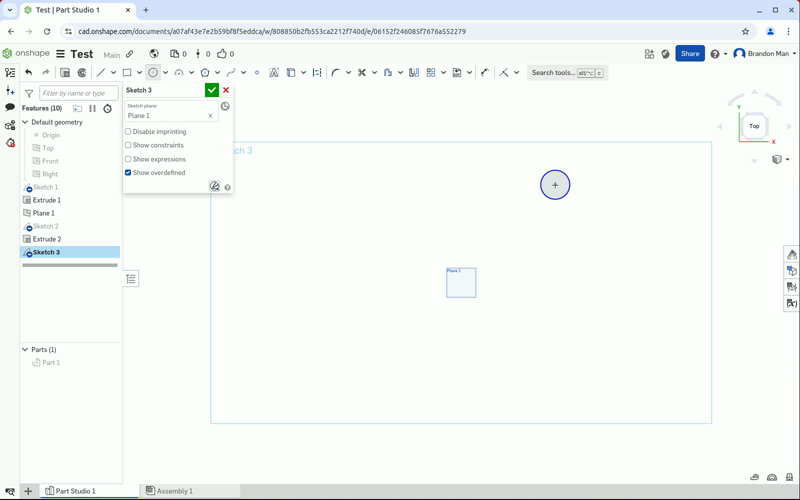
key_up(shift)
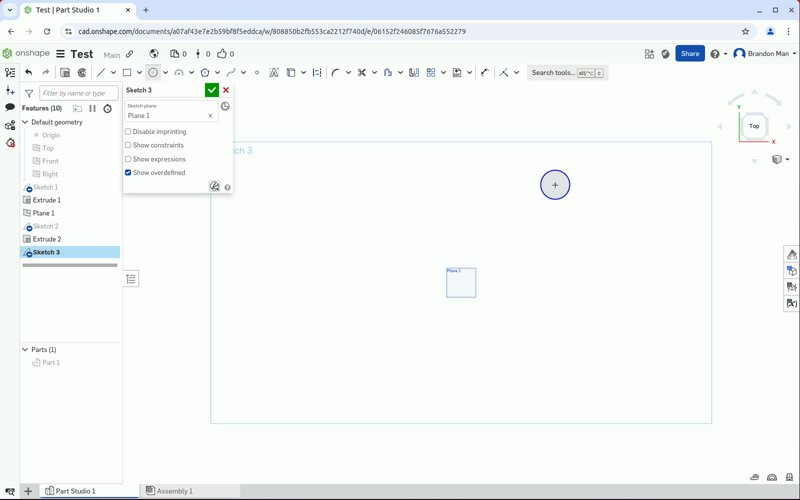
mouse_move(560, 184)
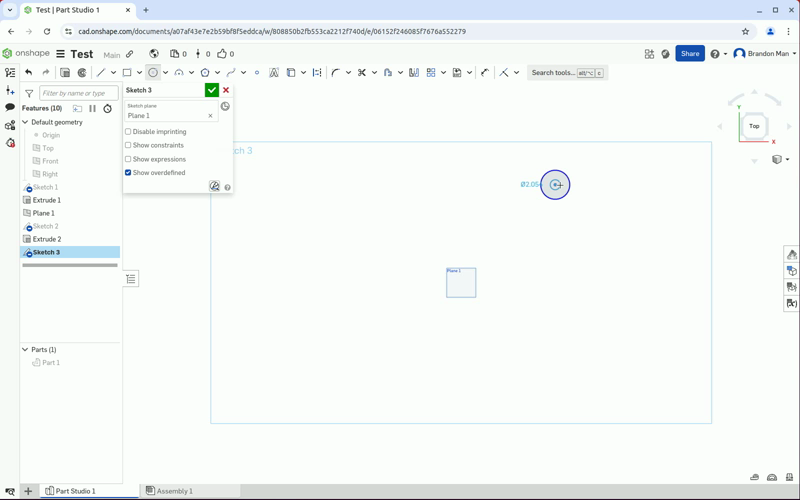
click(560, 184)
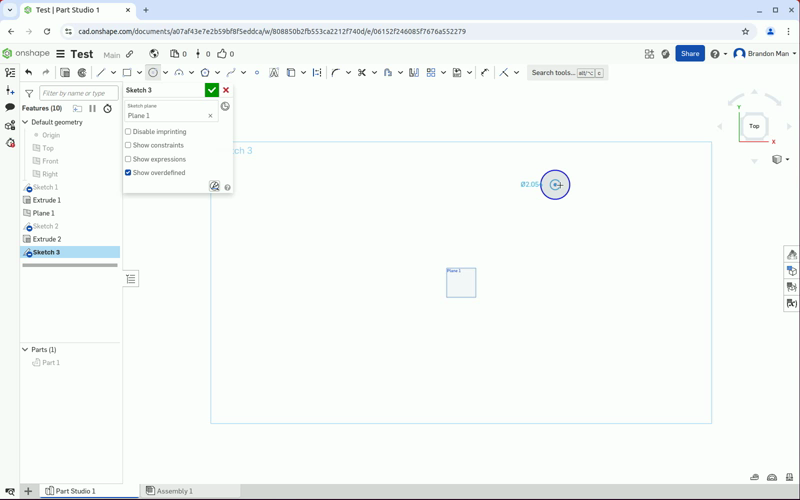
key(esc)
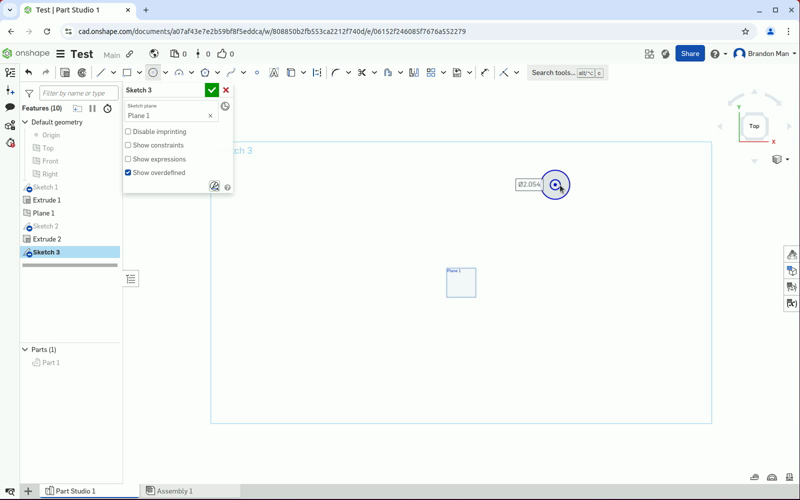
mouse_move(541, 181)
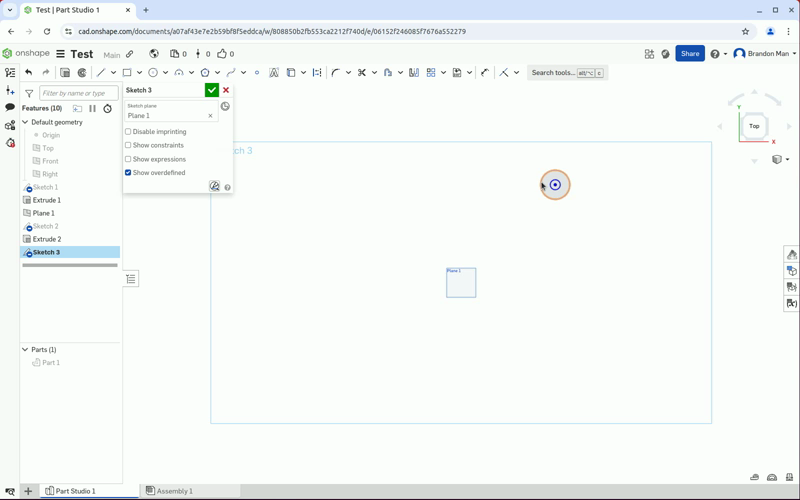
scroll(6)
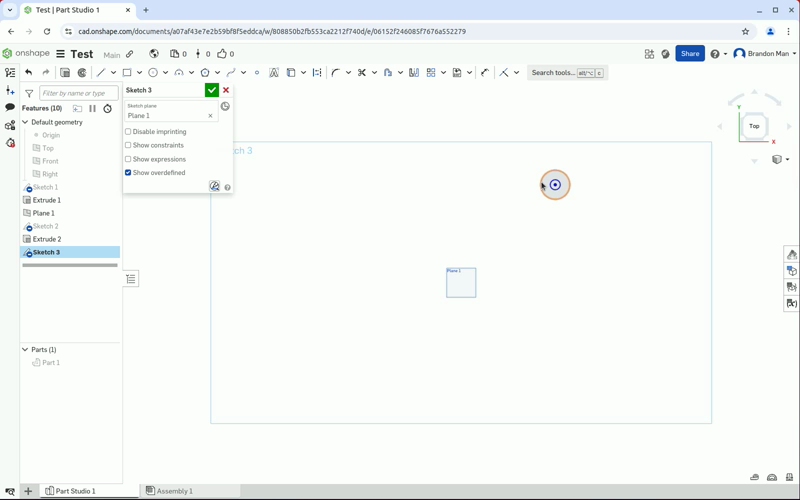
scroll(6)
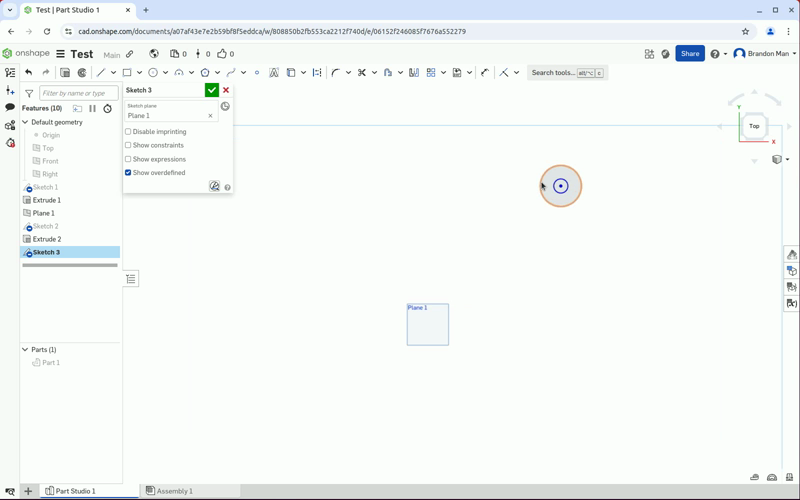
scroll(6)
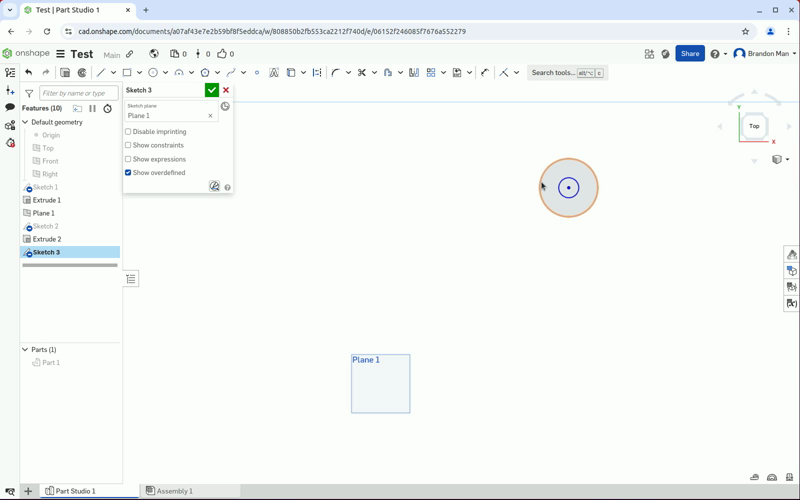
scroll(6)
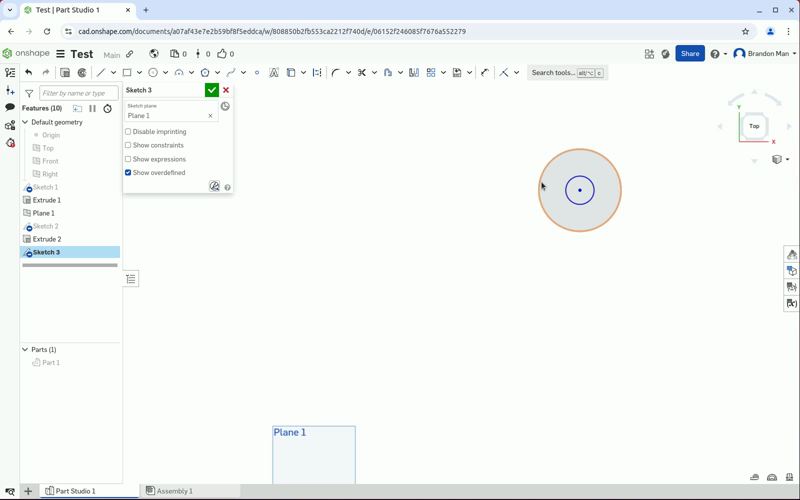
scroll(6)
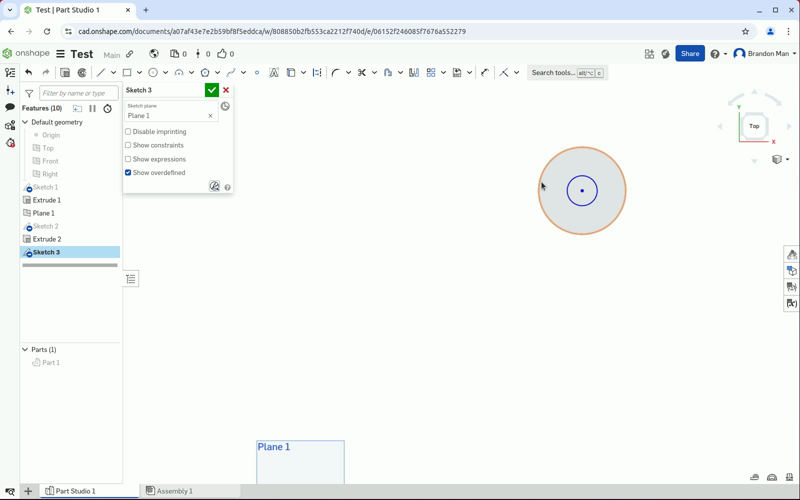
scroll(6)
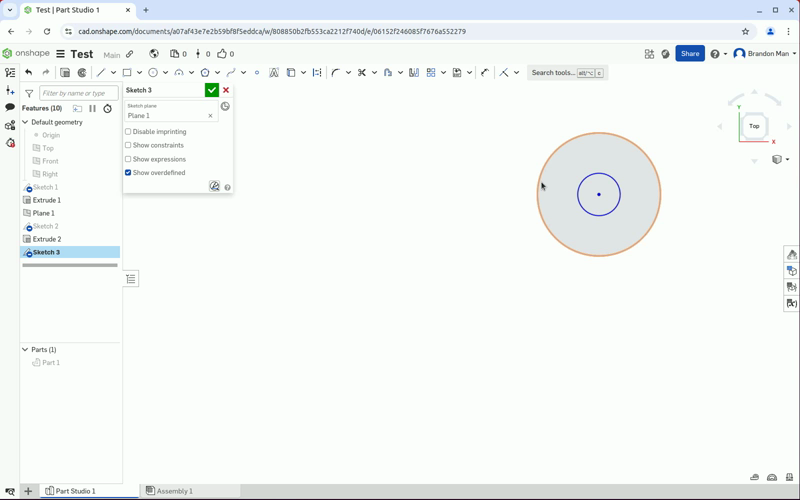
scroll(6)
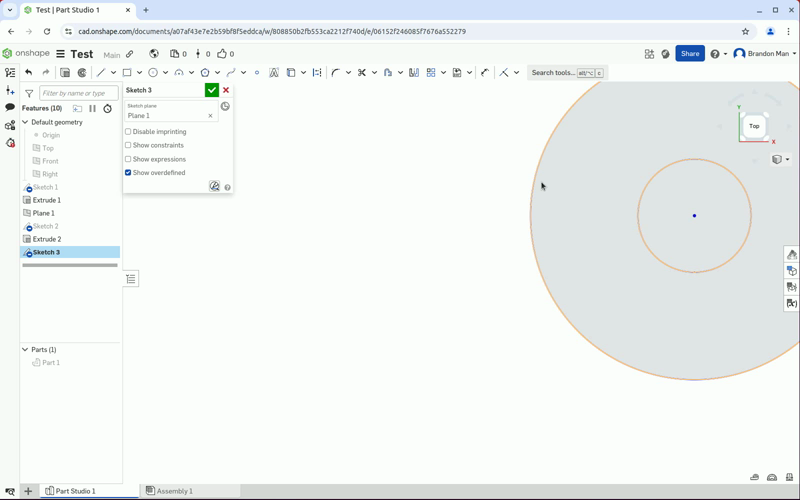
click(541, 181)
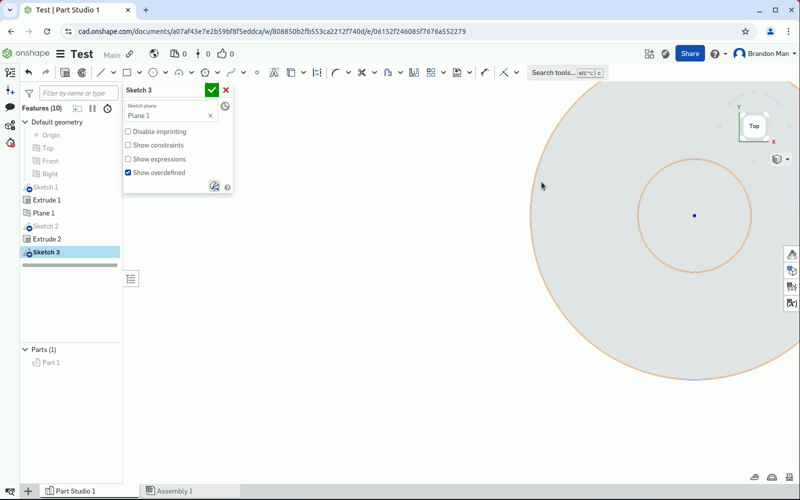
scroll(-6)
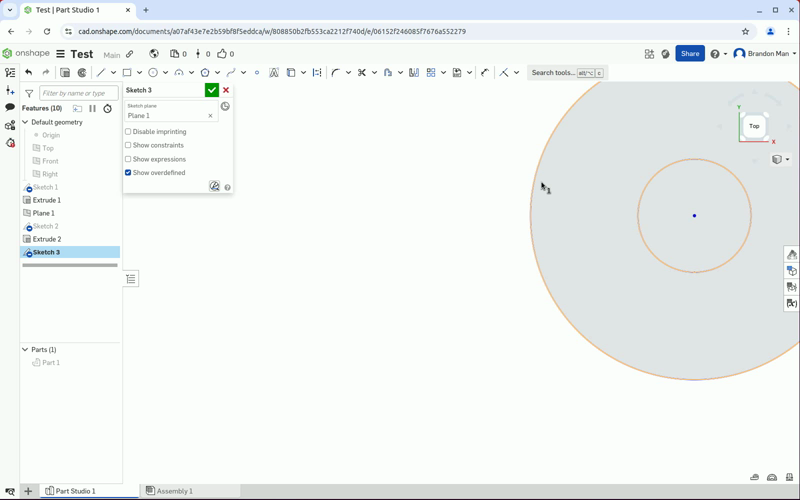
scroll(-6)
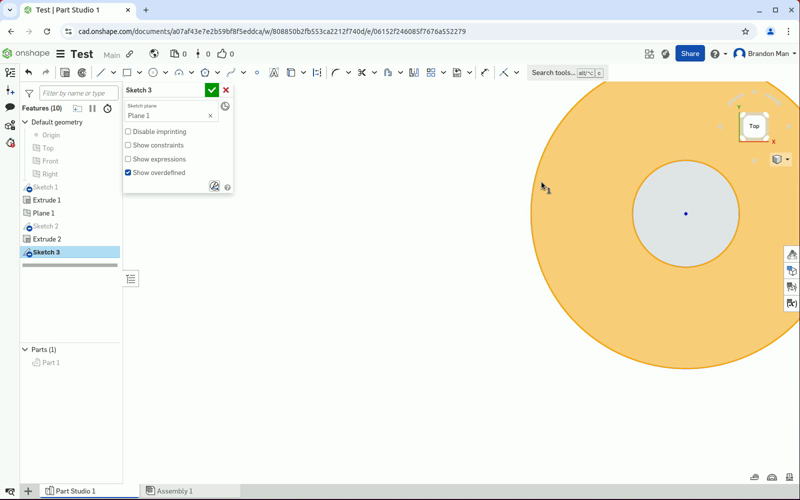
scroll(-6)
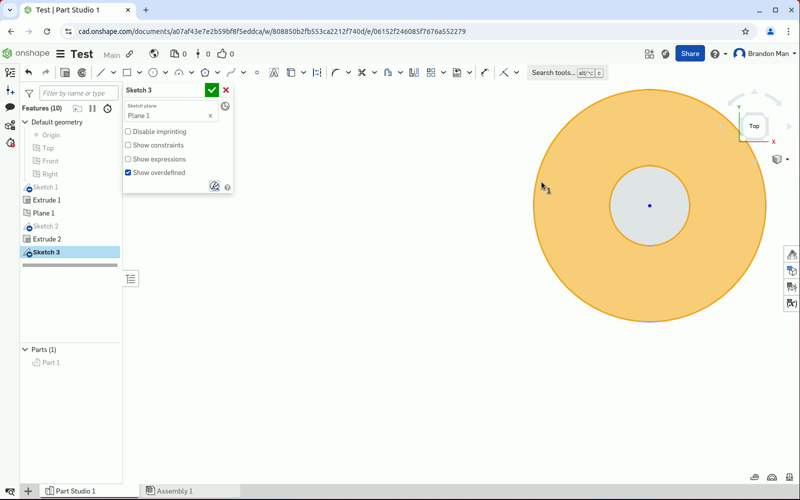
scroll(-6)
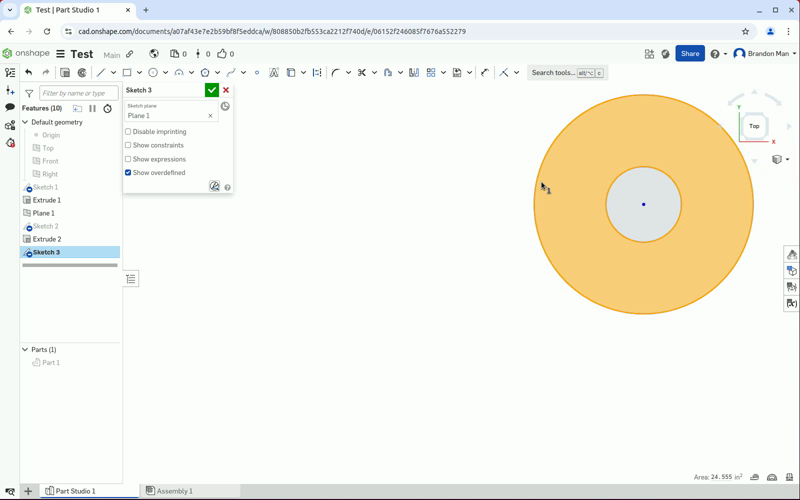
scroll(-6)
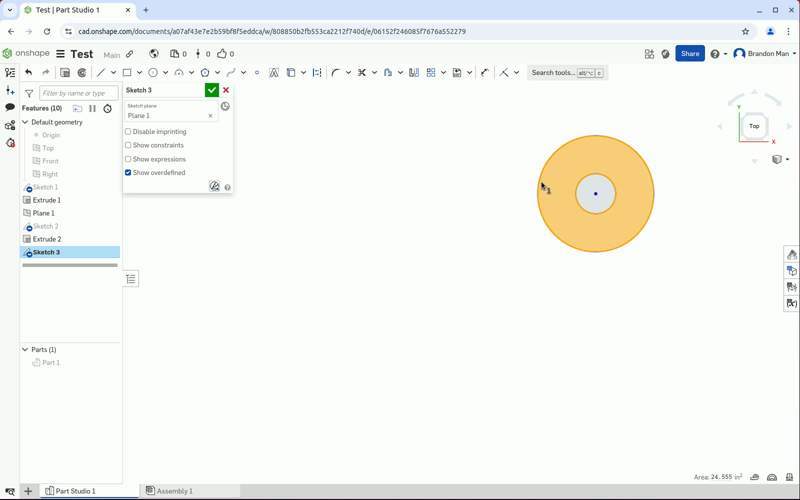
scroll(-6)
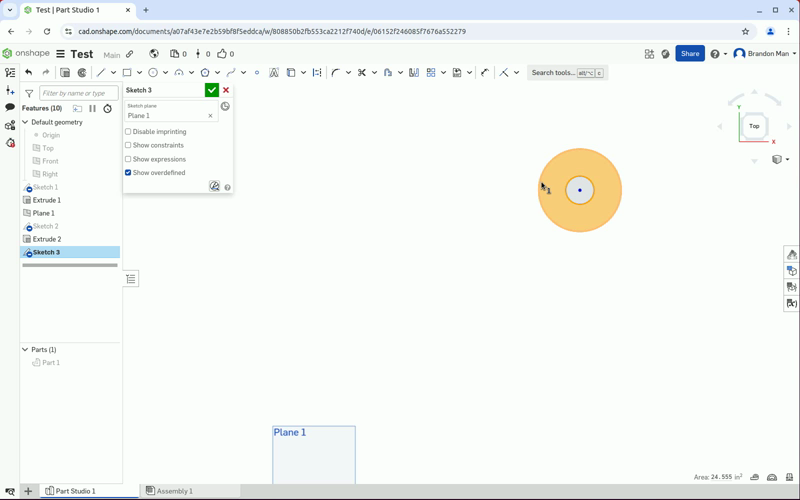
scroll(-6)
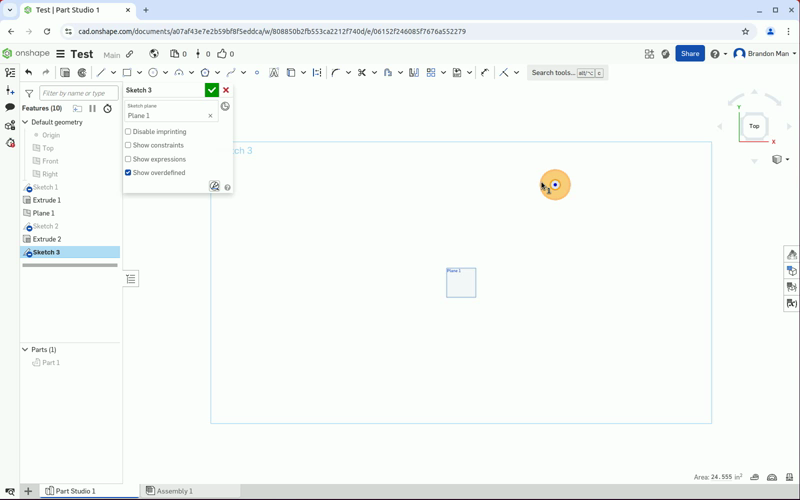
mouse_move(73, 352)
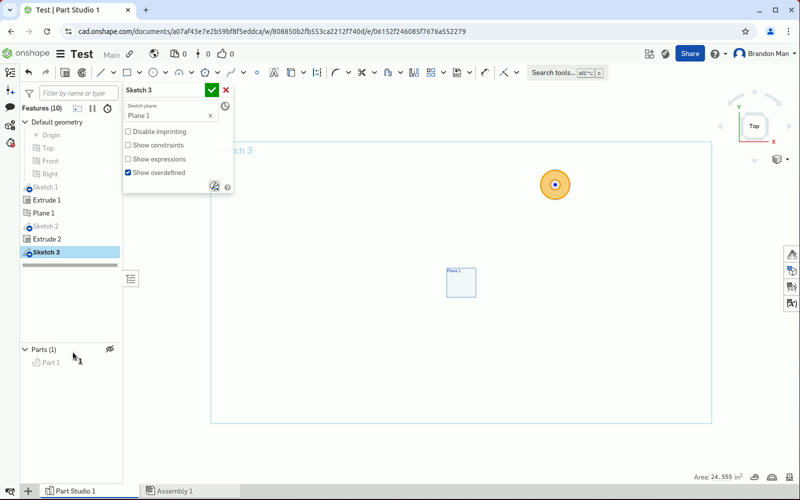
key(shift+y)
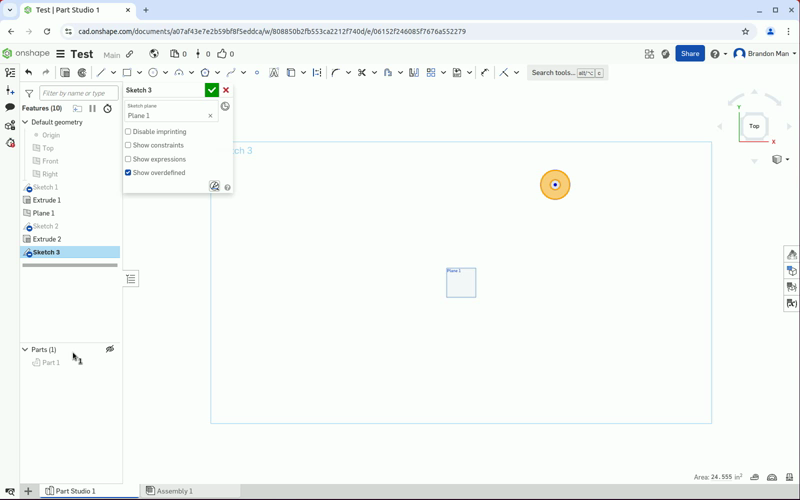
key(shift+e)
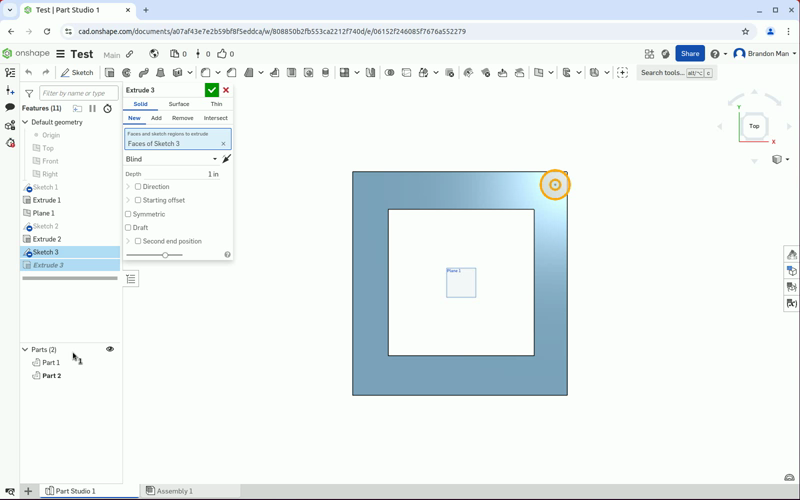
mouse_move(143, 106)
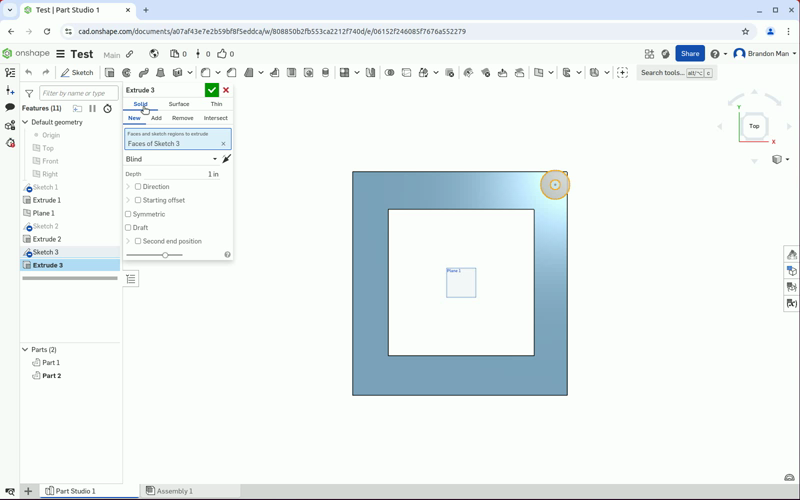
click(143, 106)
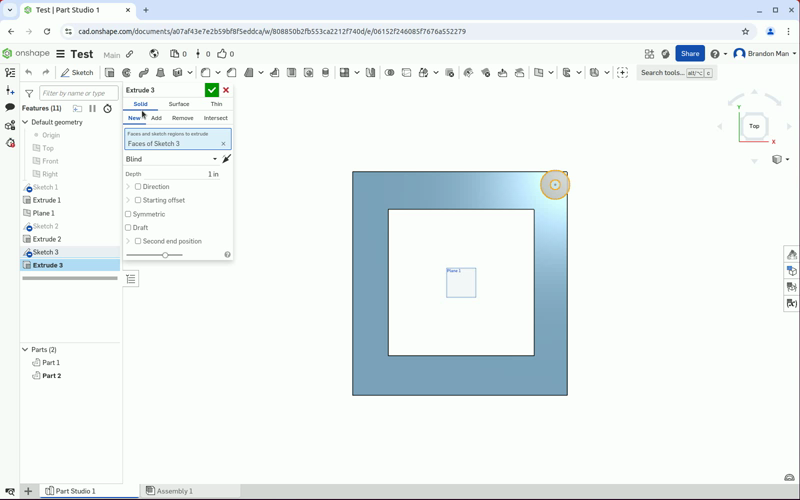
mouse_move(137, 120)
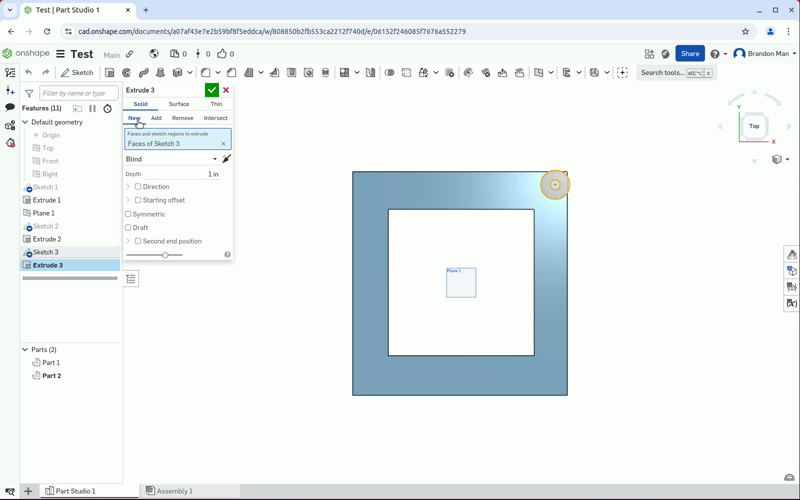
click(137, 120)
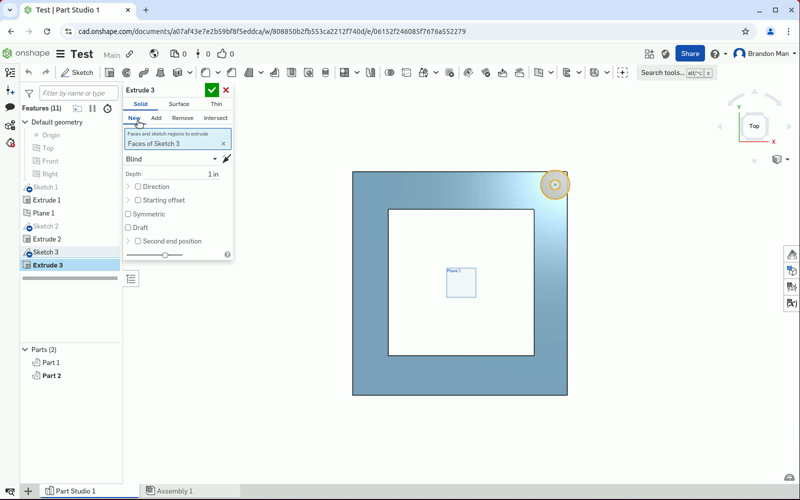
key(tab, 4)
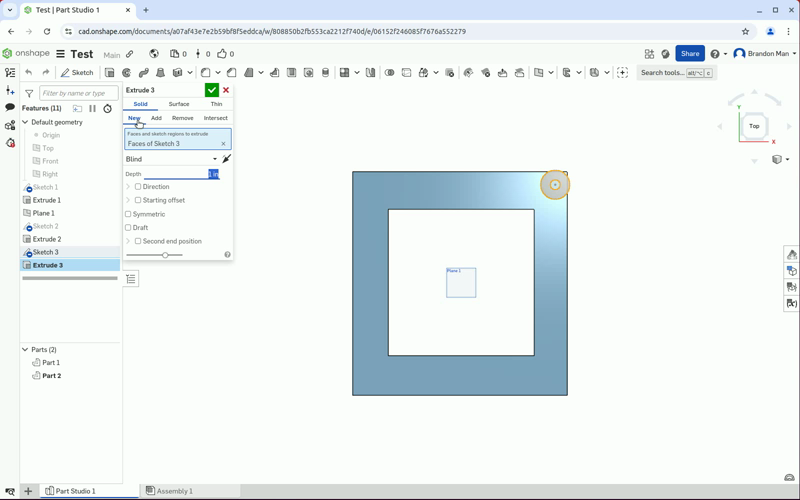
text(10.11)
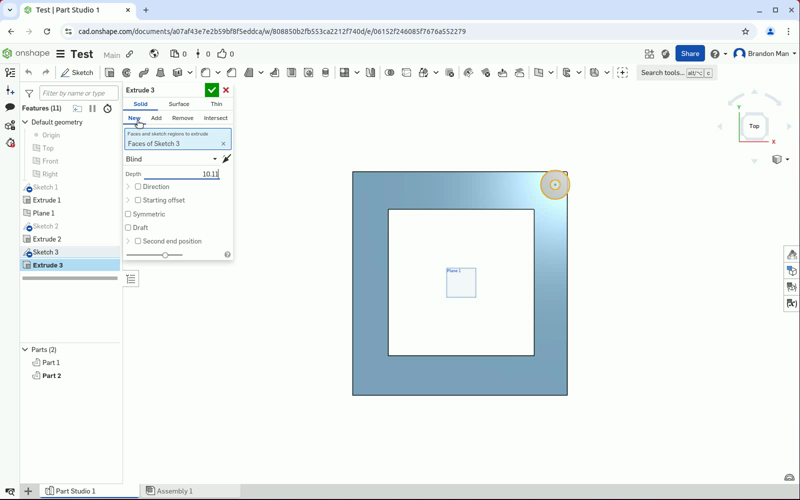
key(enter)
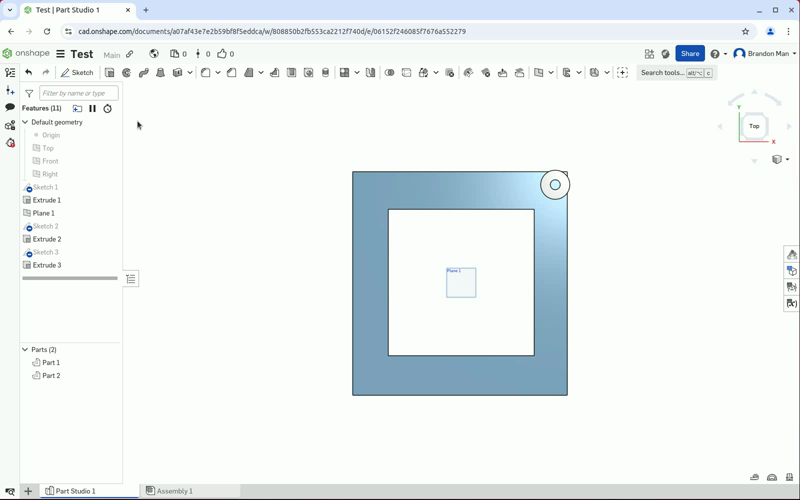
key(shift+h)
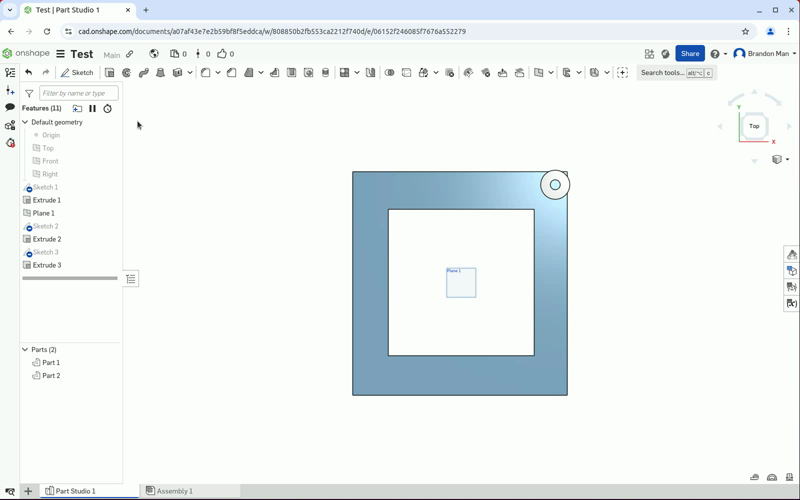
key(shift+h)
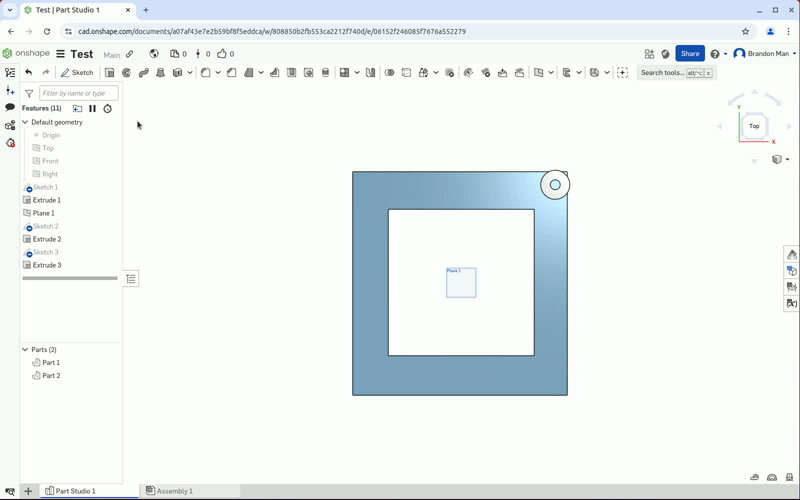
mouse_move(73, 189)
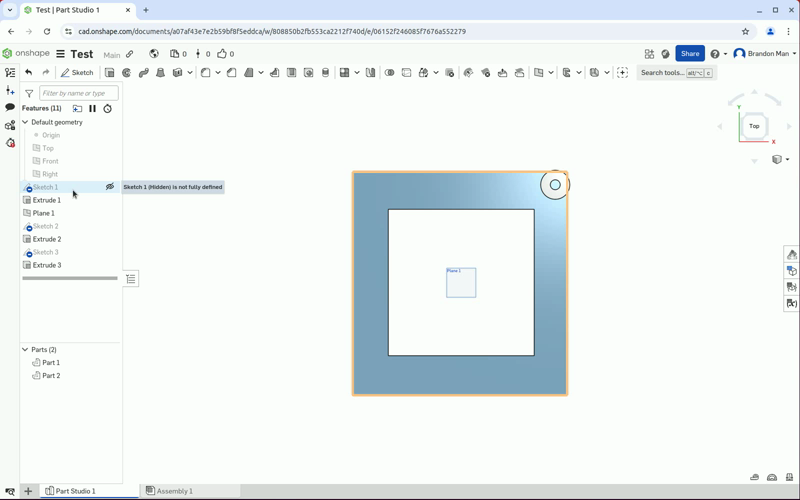
click(73, 189)
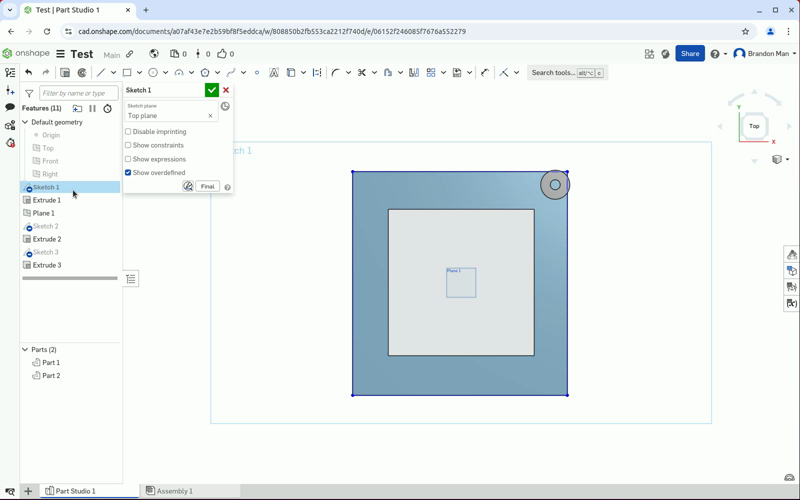
mouse_move(229, 92)
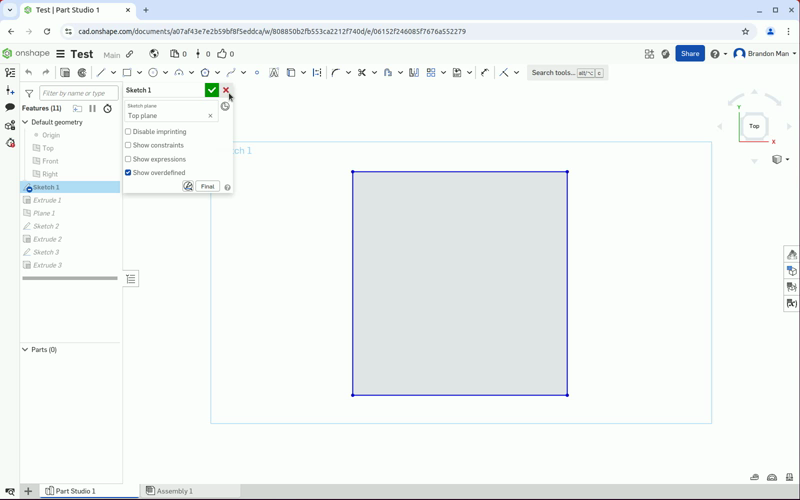
click(229, 92)
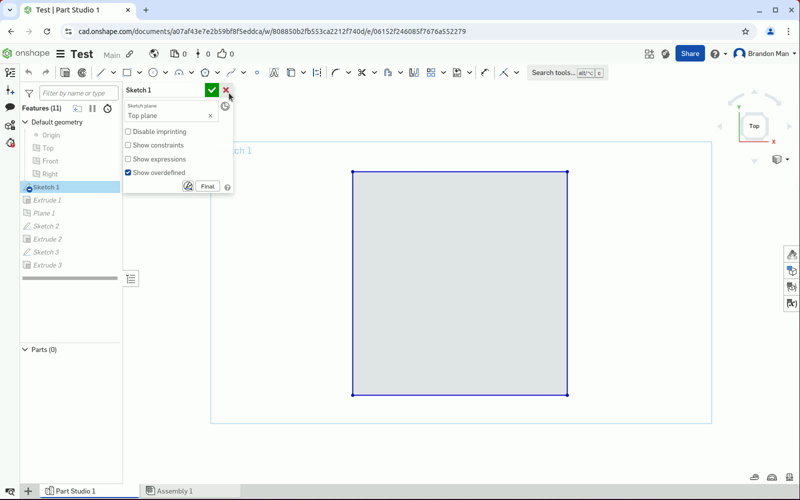
key(shift+s)
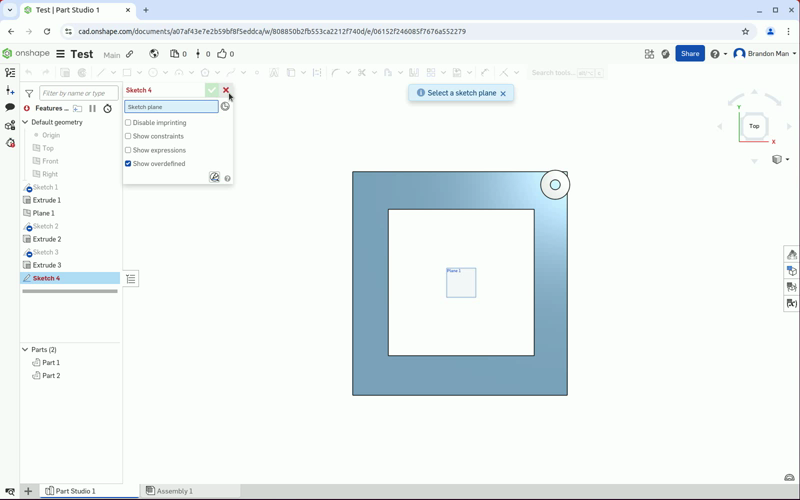
mouse_move(73, 215)
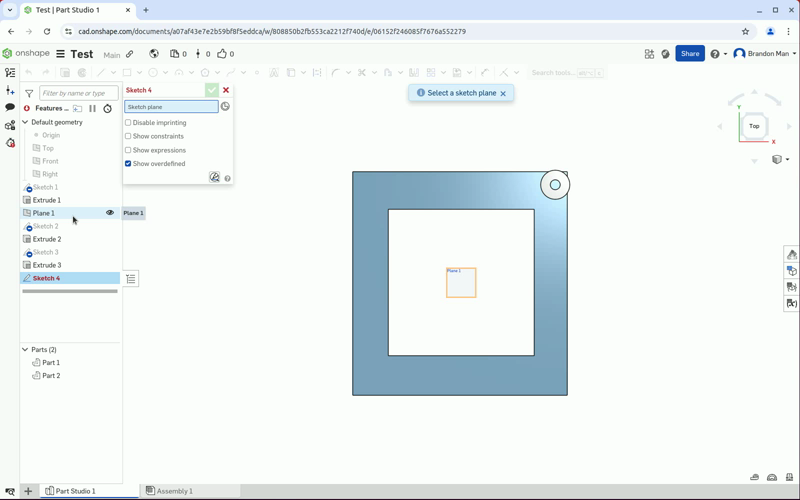
click(73, 215)
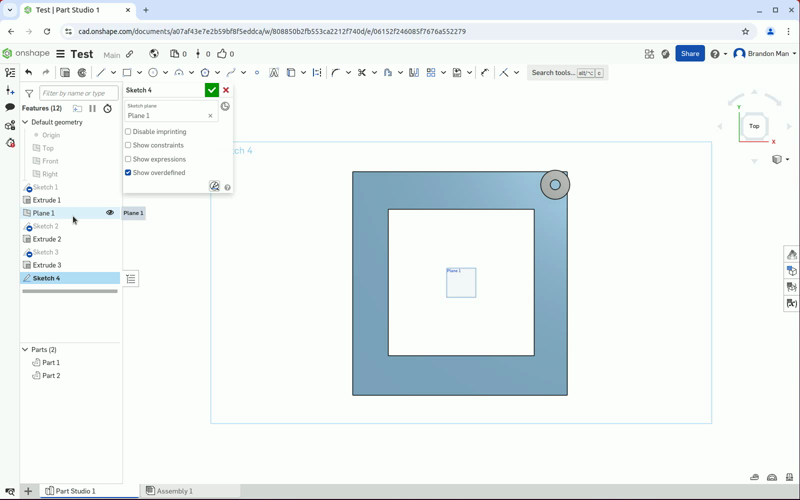
mouse_move(73, 352)
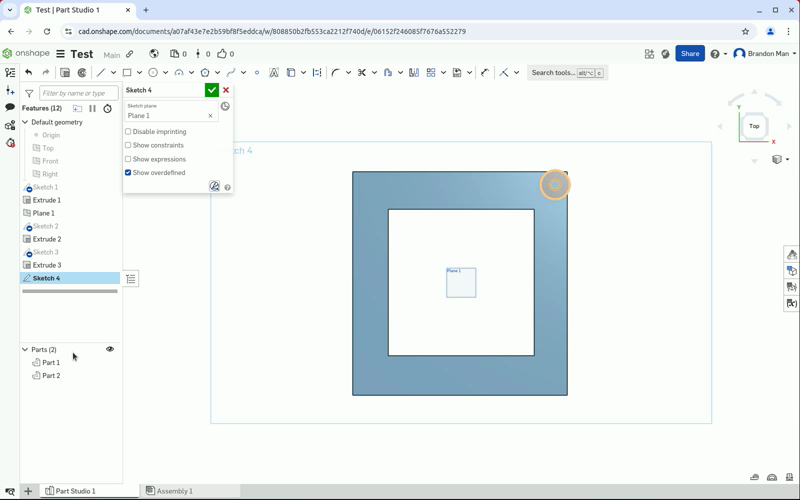
key(y)
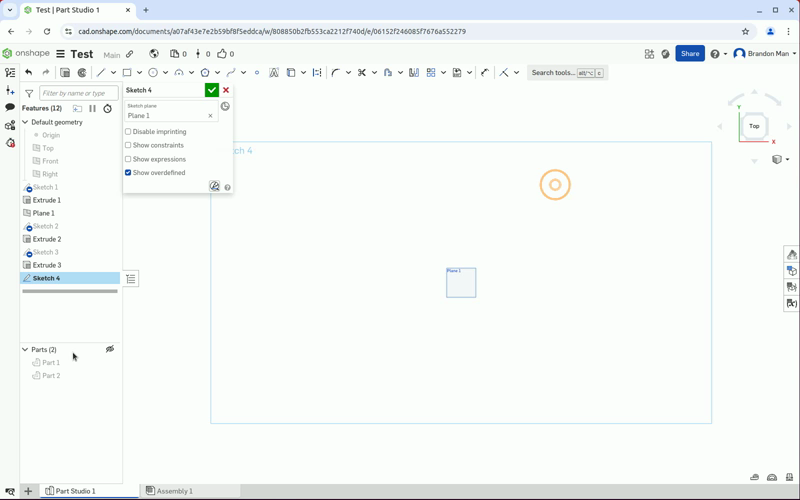
key(c)
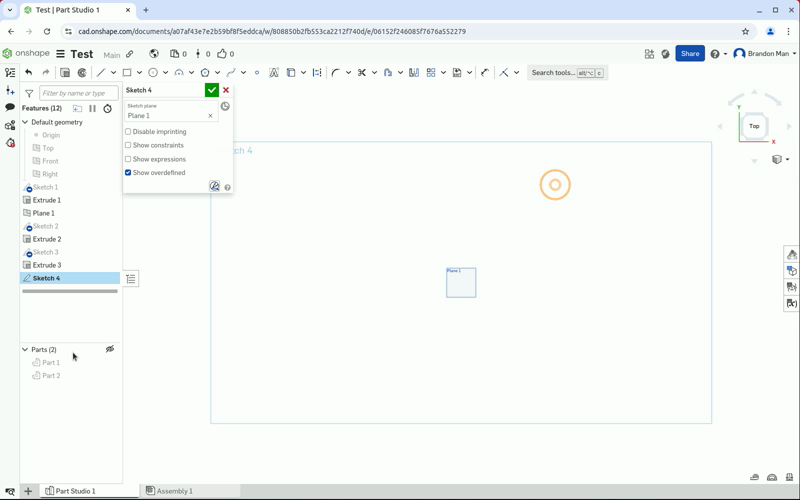
key_down(shift)
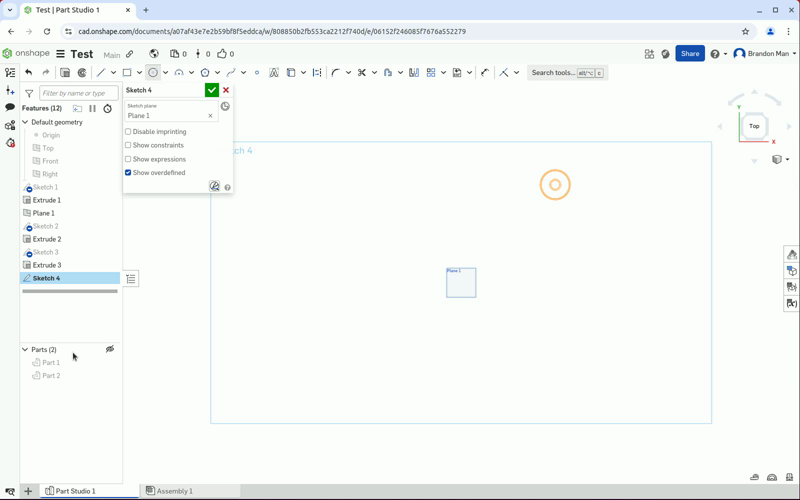
mouse_move(555, 381)
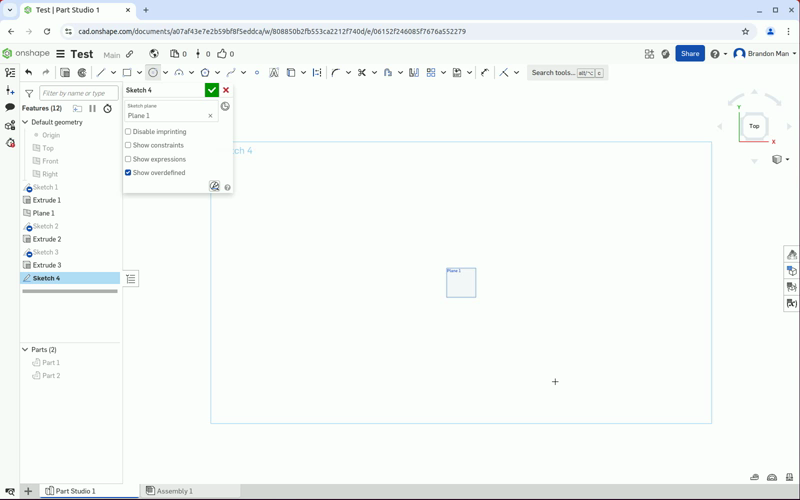
click(555, 381)
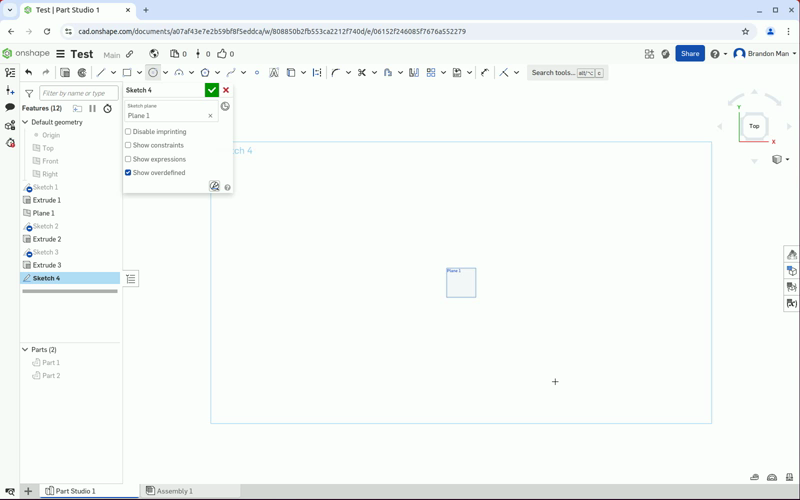
key_up(shift)
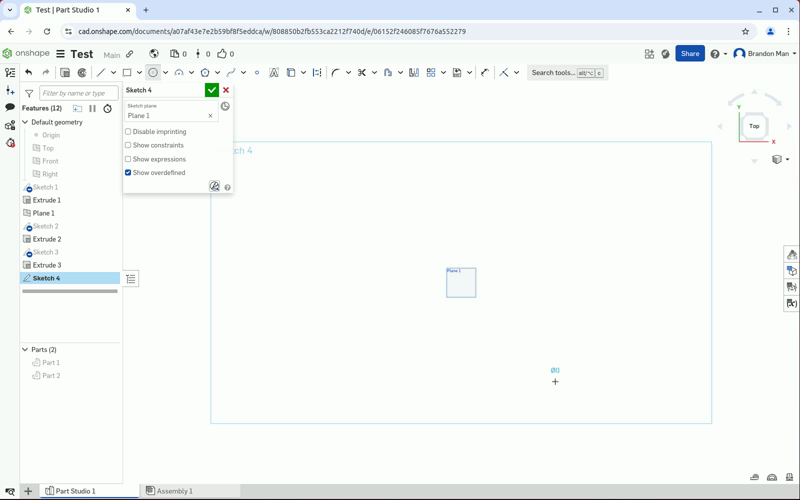
mouse_move(569, 381)
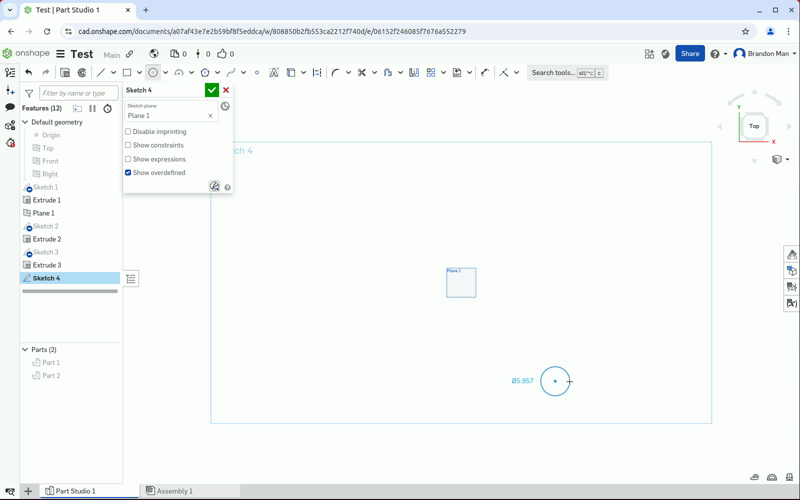
click(569, 381)
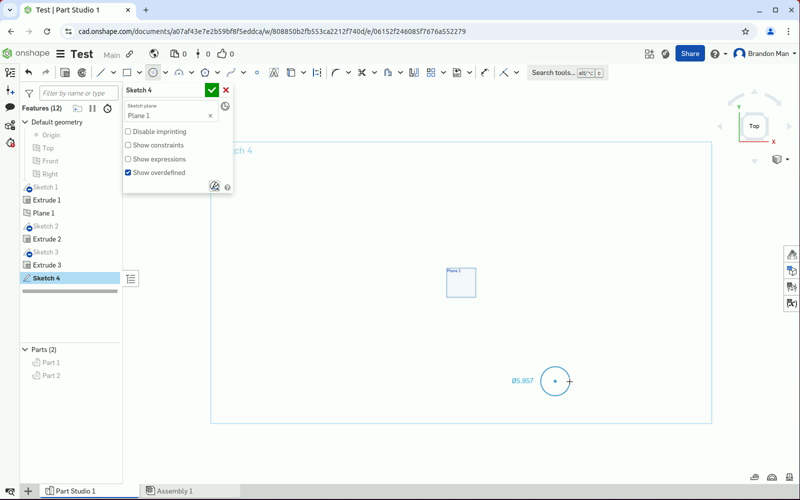
key(esc)
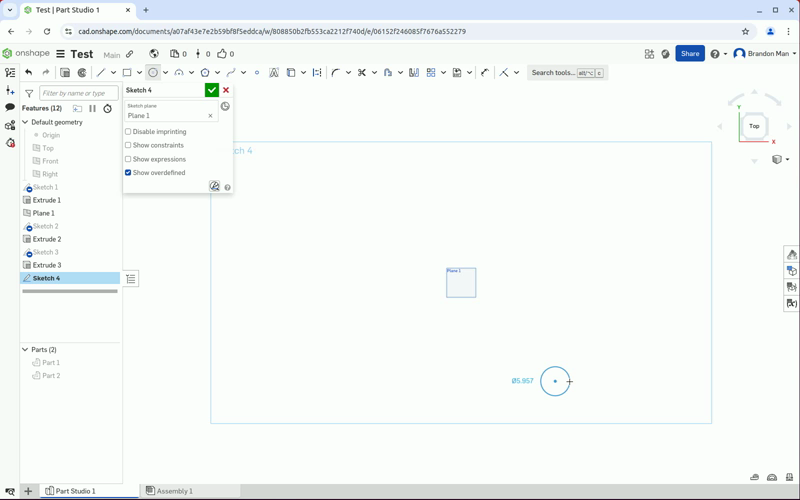
key(c)
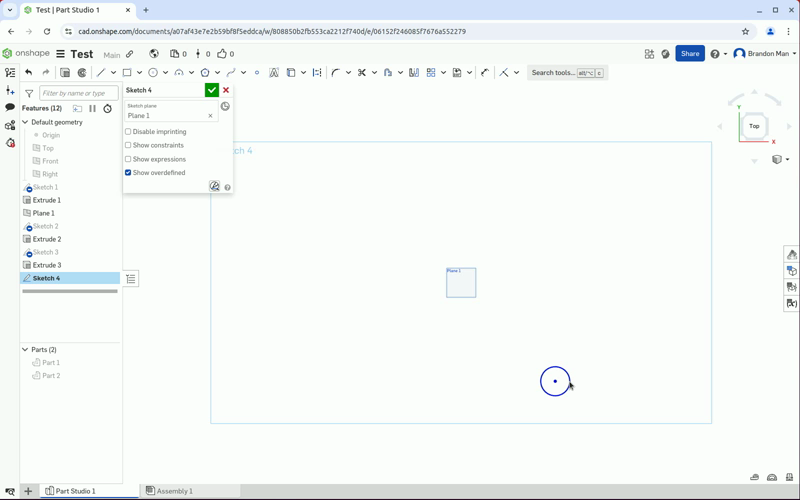
key_down(shift)
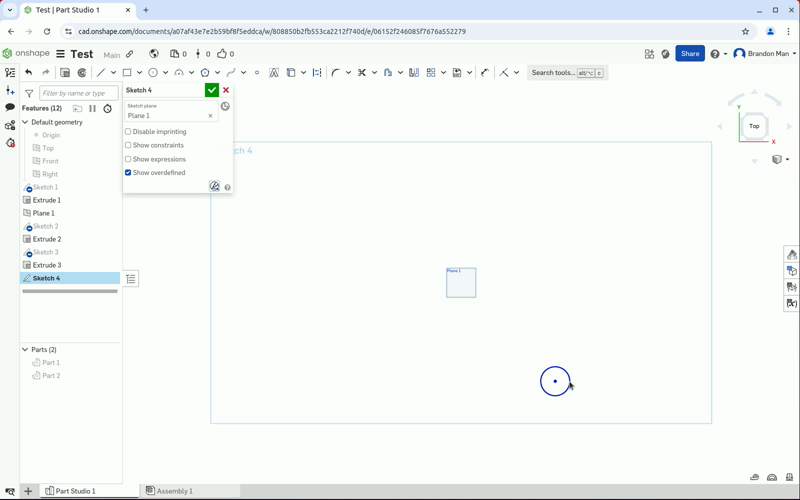
mouse_move(555, 381)
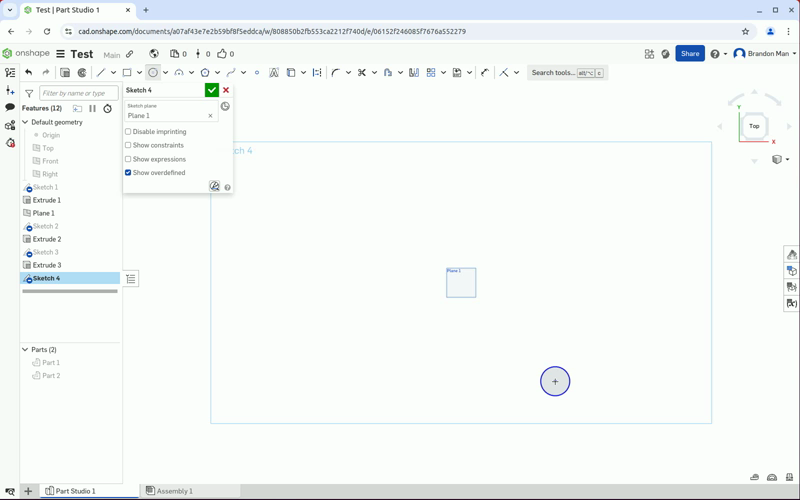
click(555, 381)
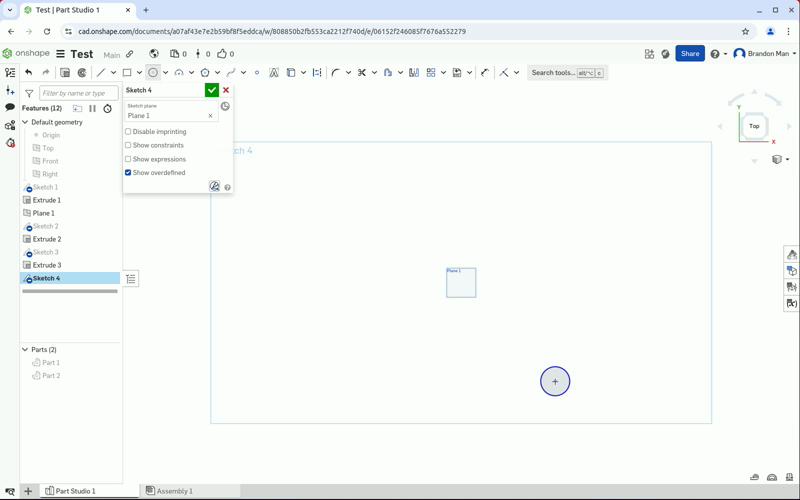
key_up(shift)
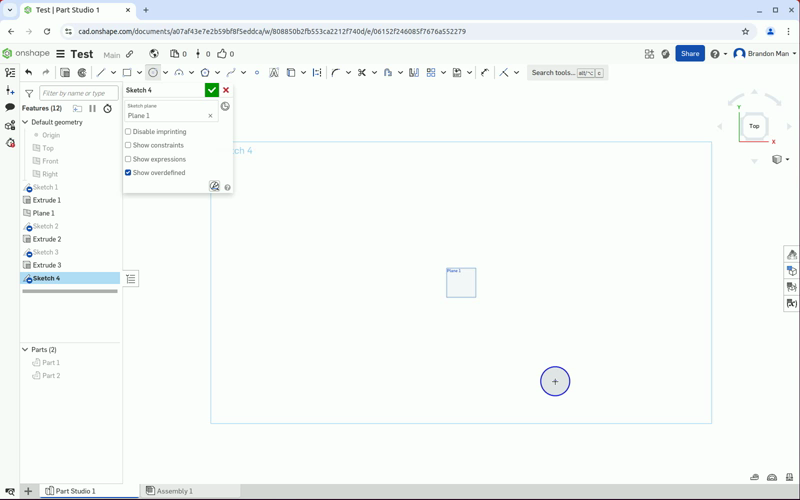
mouse_move(560, 381)
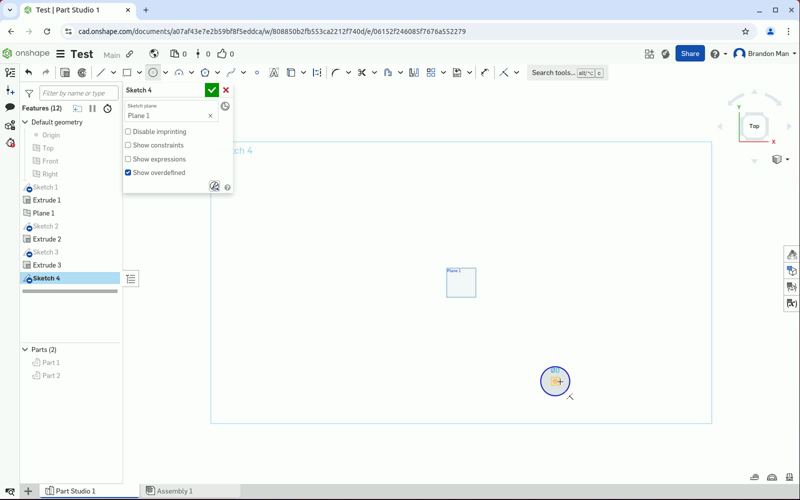
click(560, 381)
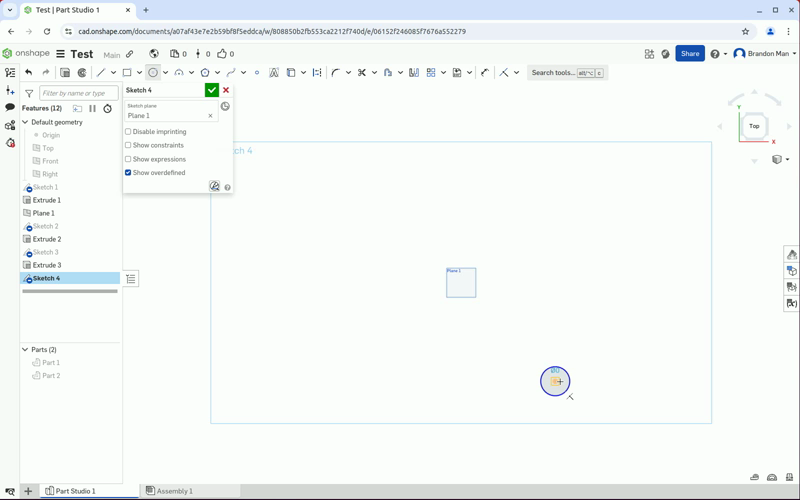
key(esc)
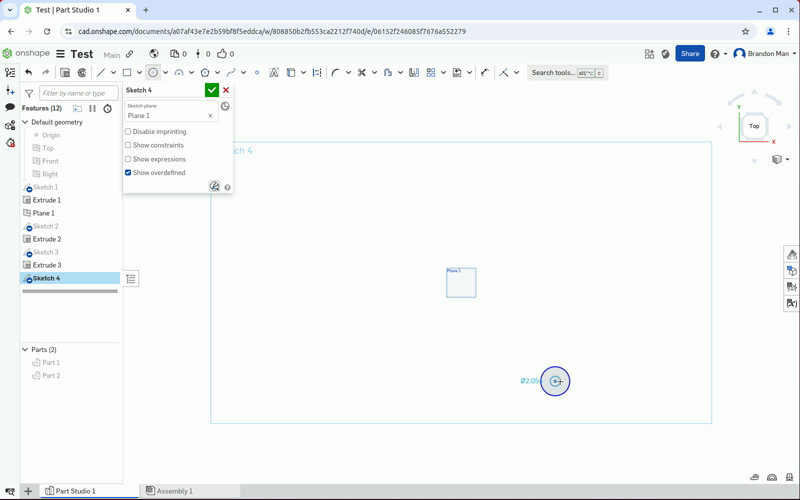
mouse_move(564, 382)
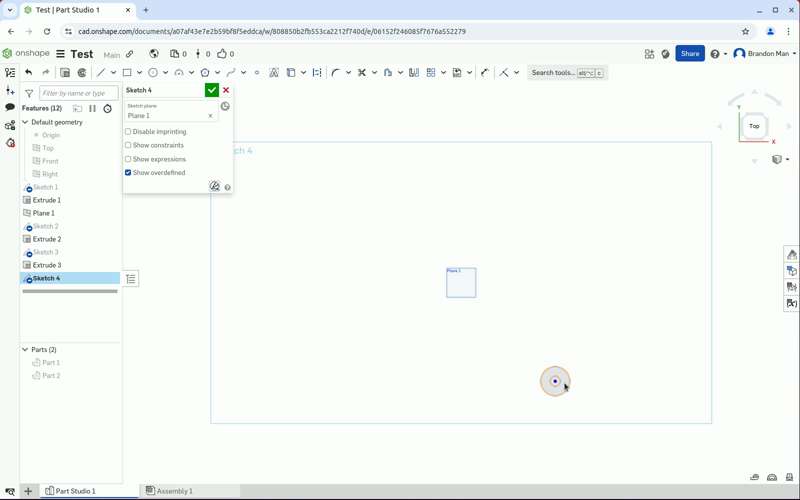
scroll(6)
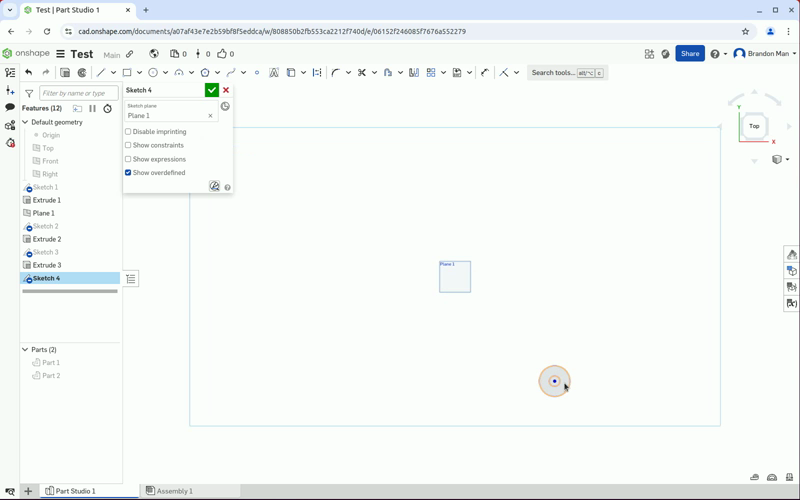
scroll(6)
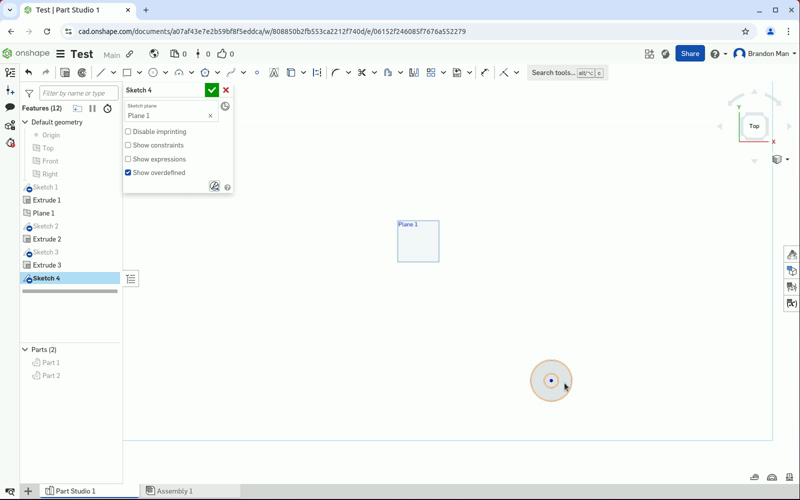
scroll(6)
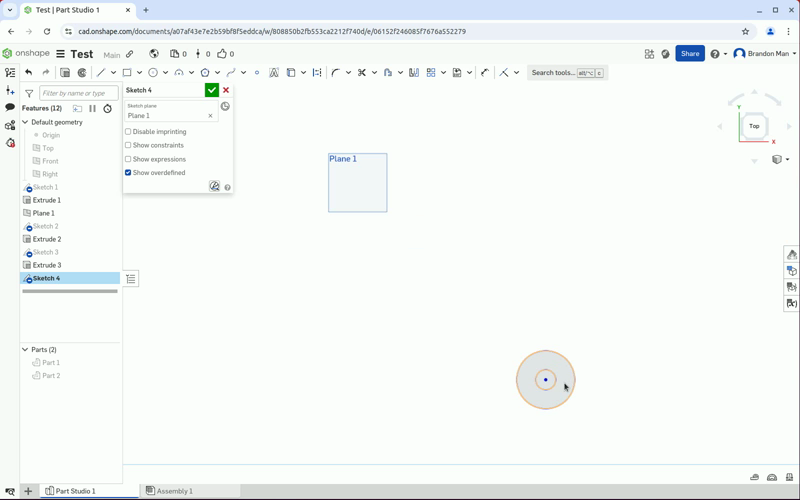
scroll(6)
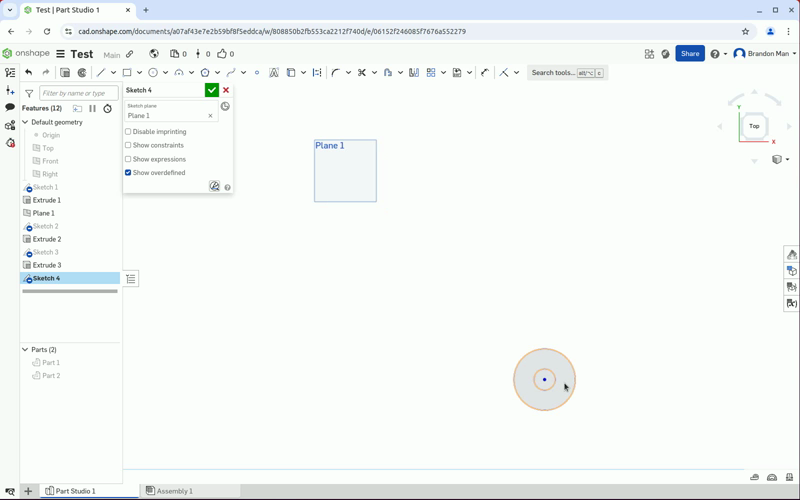
scroll(6)
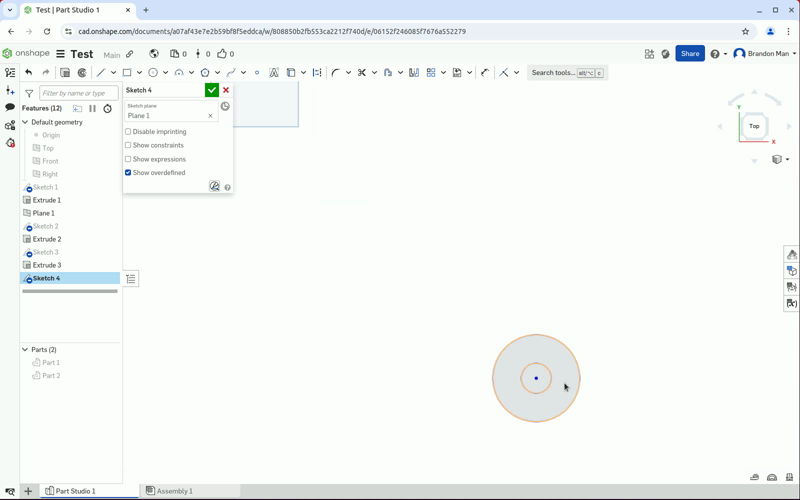
scroll(6)
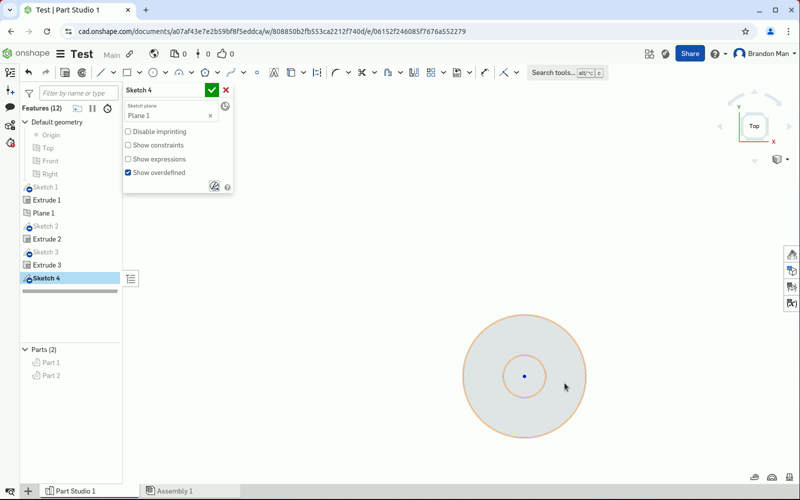
scroll(6)
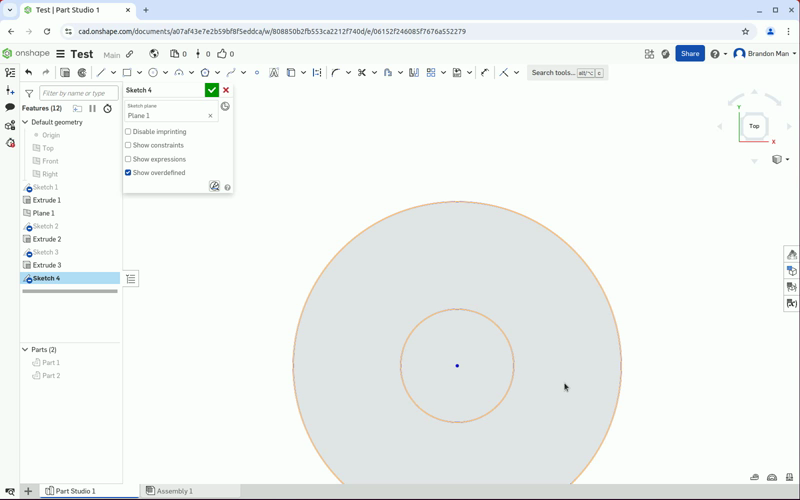
click(564, 382)
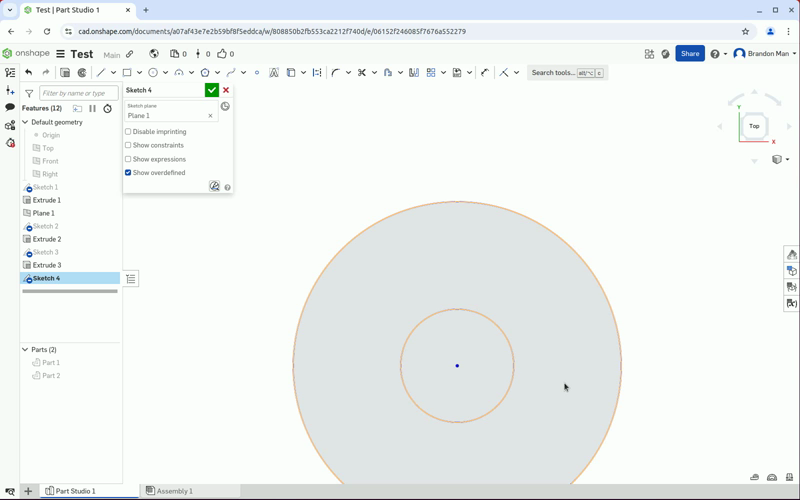
scroll(-6)
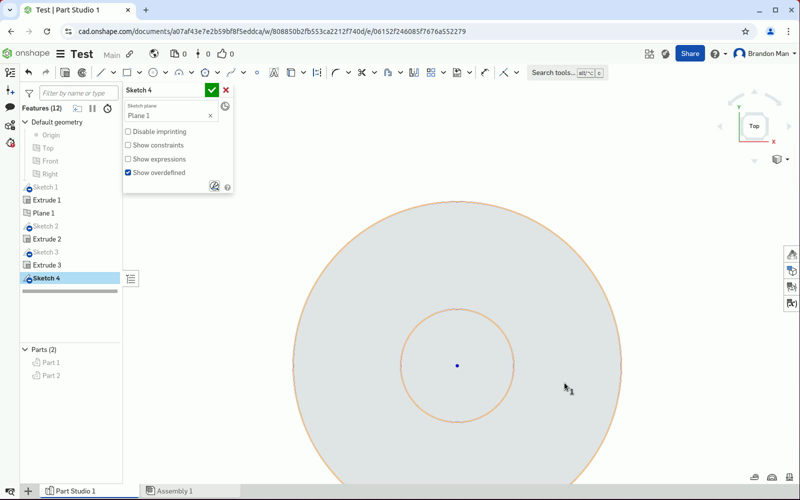
scroll(-6)
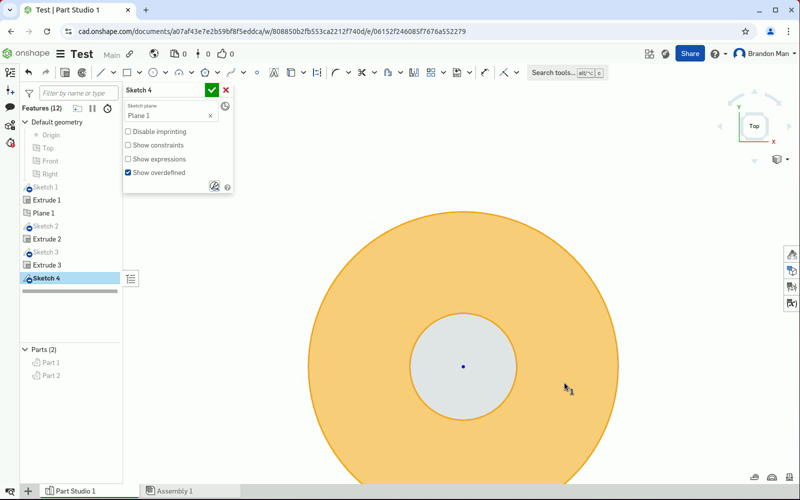
scroll(-6)
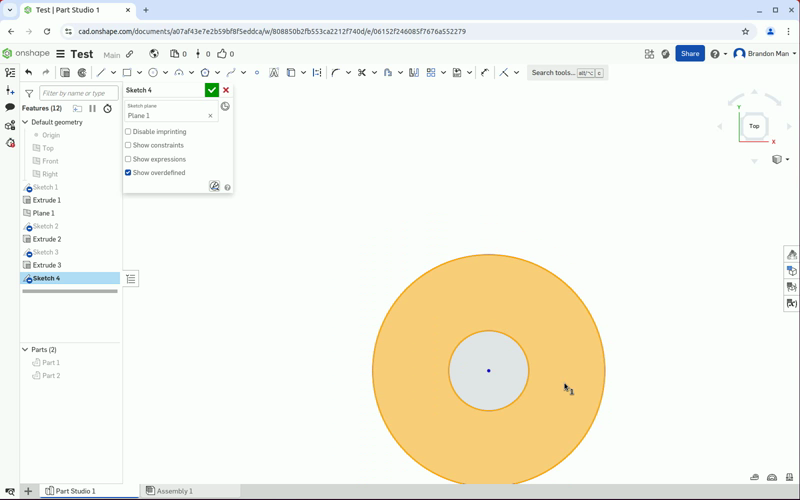
scroll(-6)
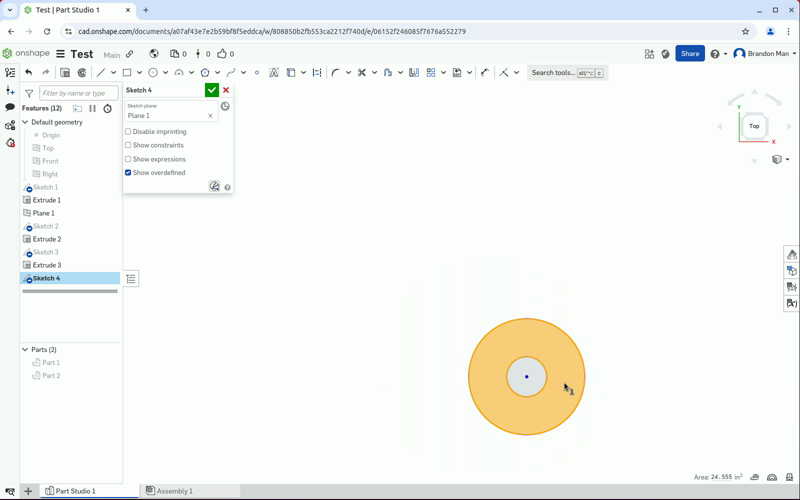
scroll(-6)
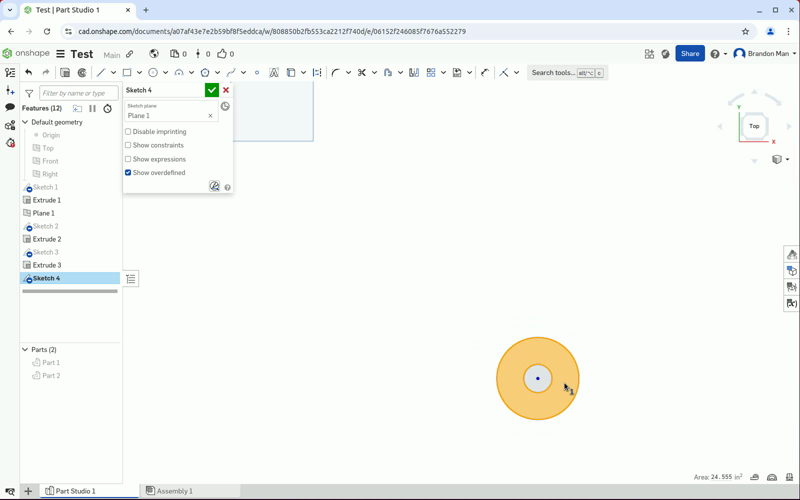
scroll(-6)
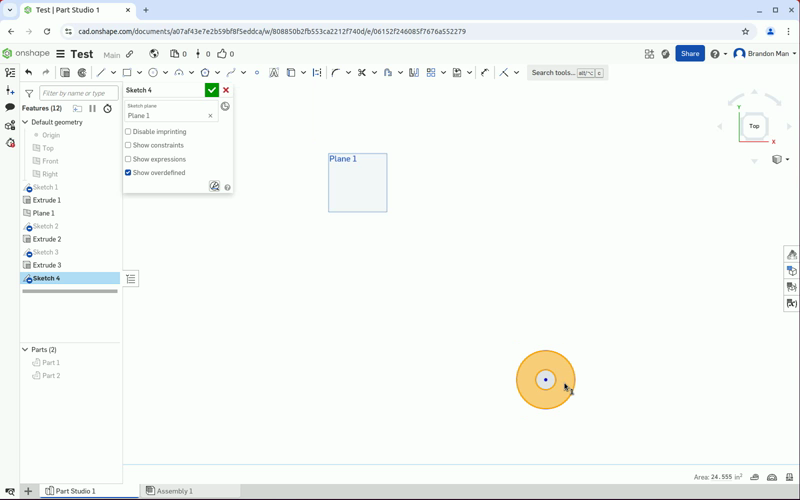
scroll(-6)
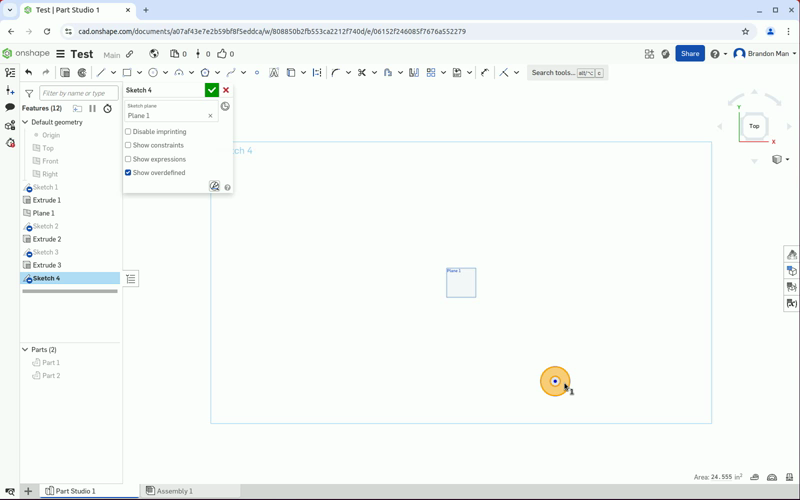
mouse_move(73, 352)
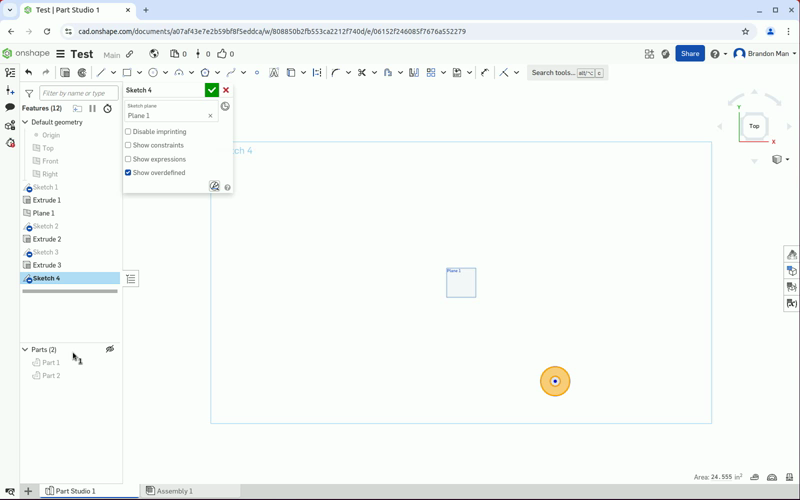
key(shift+y)
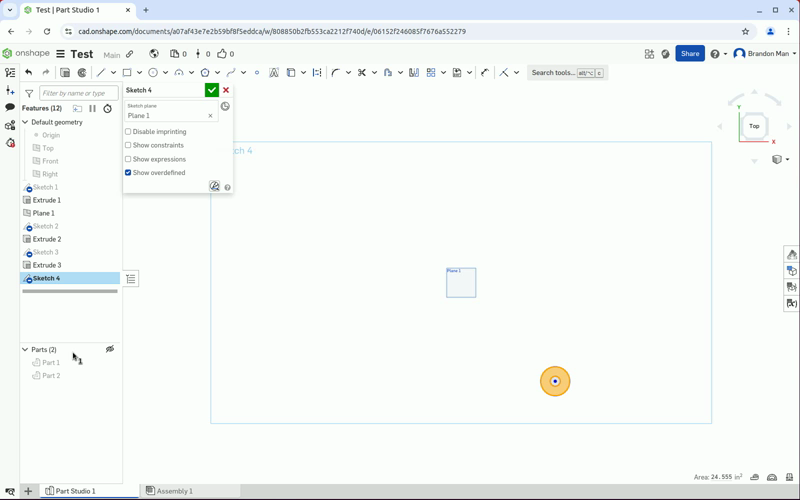
key(shift+e)
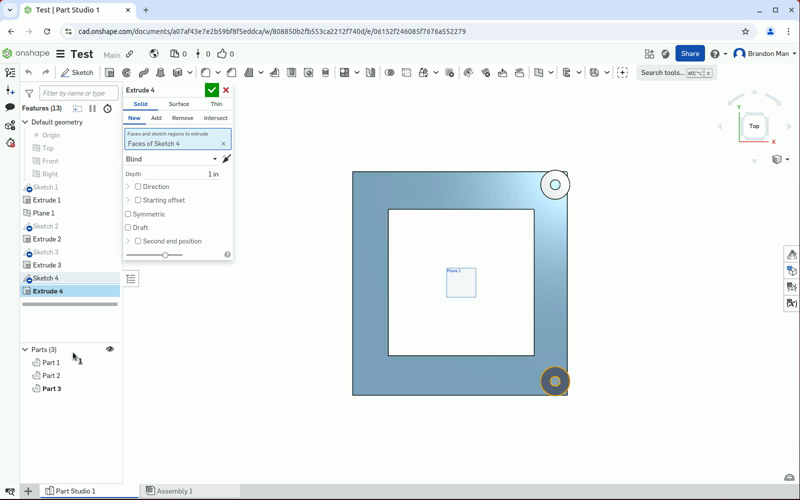
mouse_move(143, 106)
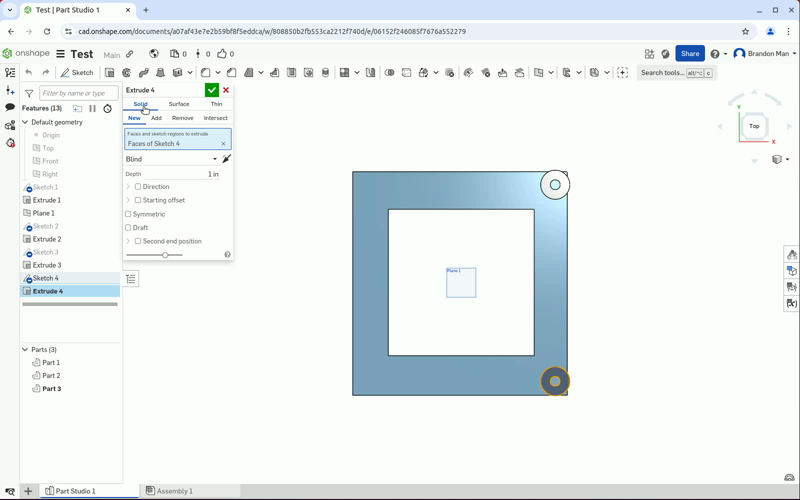
click(143, 106)
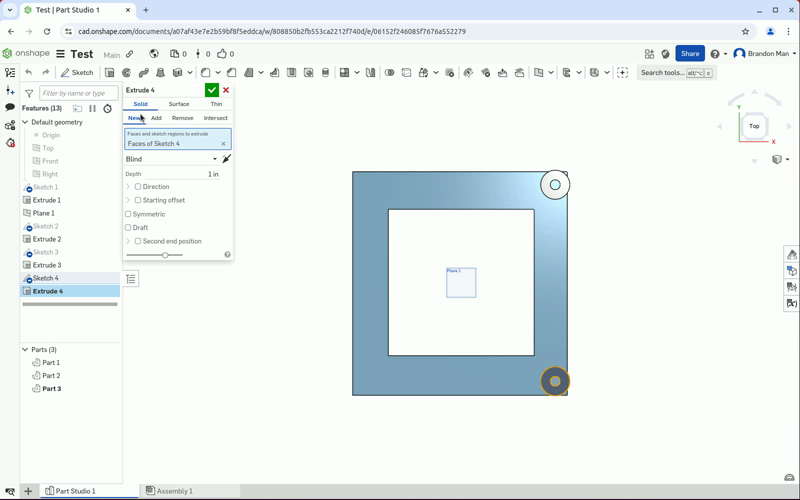
mouse_move(137, 120)
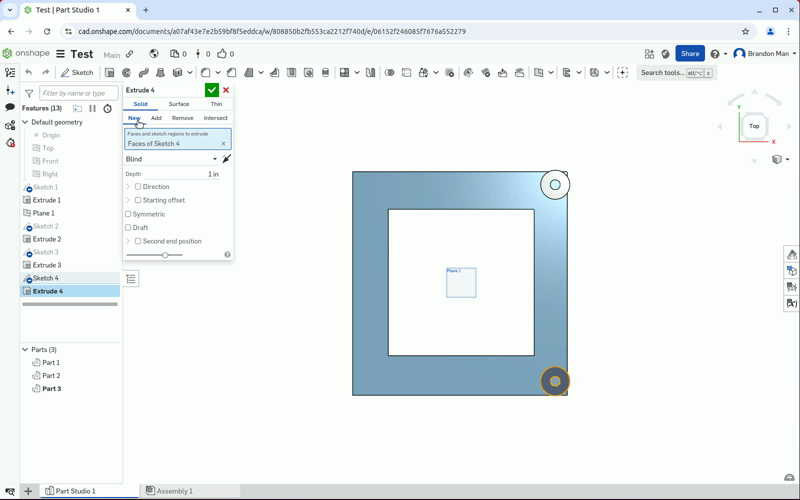
click(137, 120)
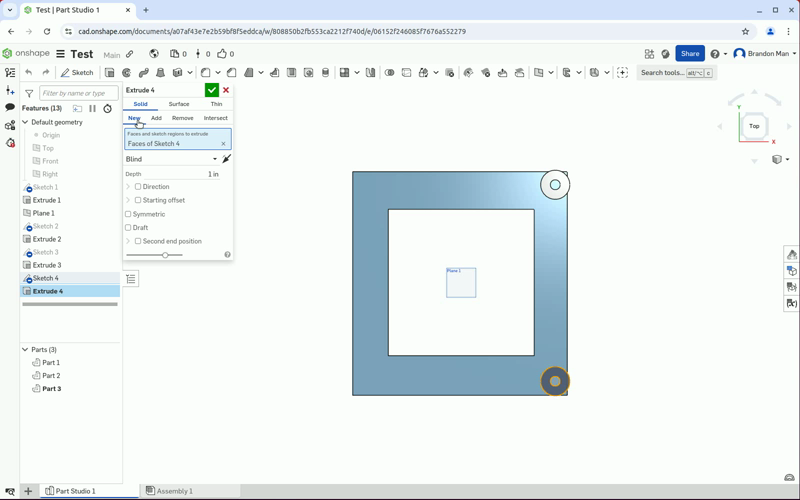
key(tab, 4)
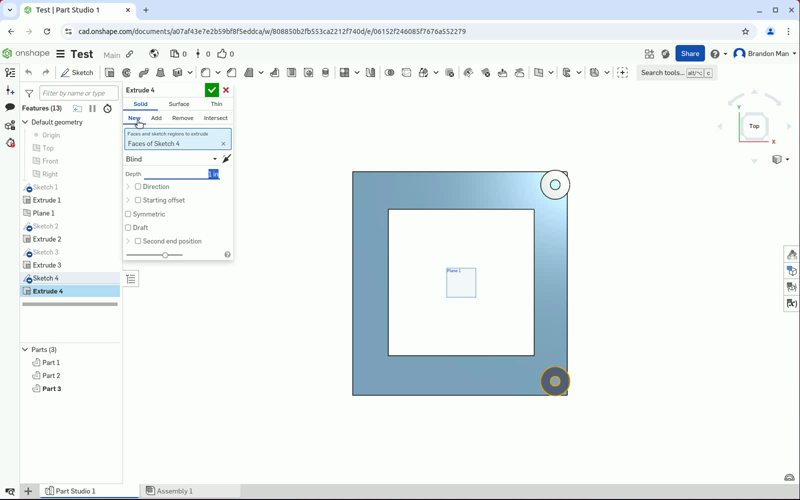
text(10.11)
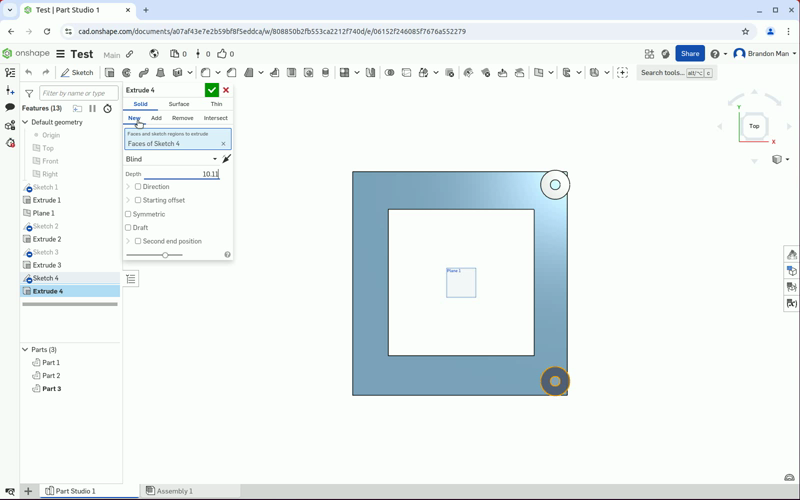
key(enter)
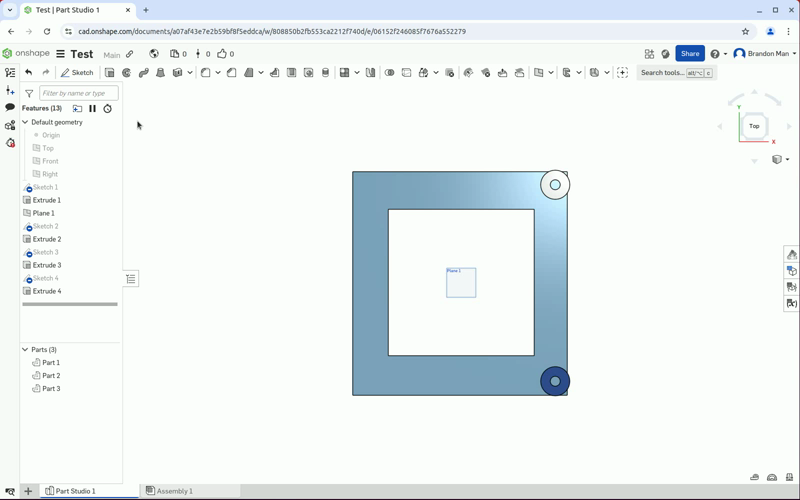
key(shift+h)
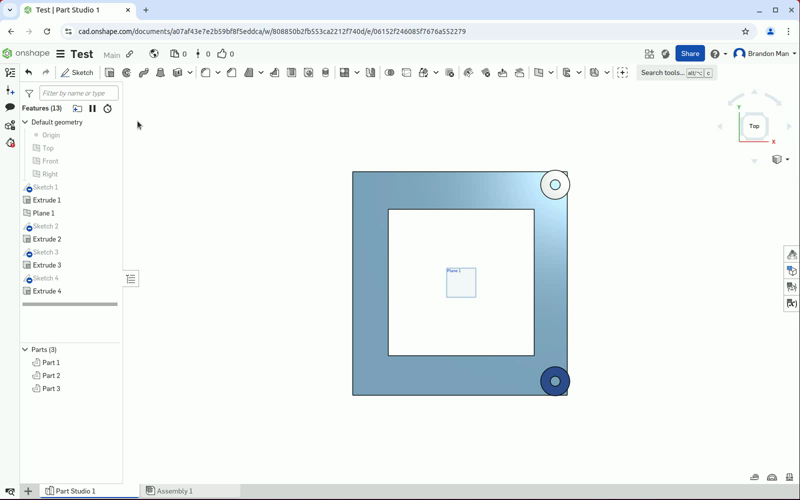
key(shift+h)
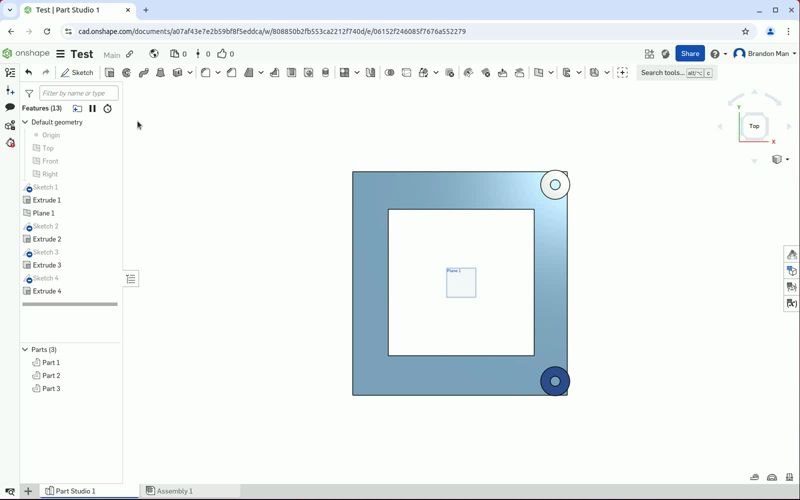
mouse_move(73, 189)
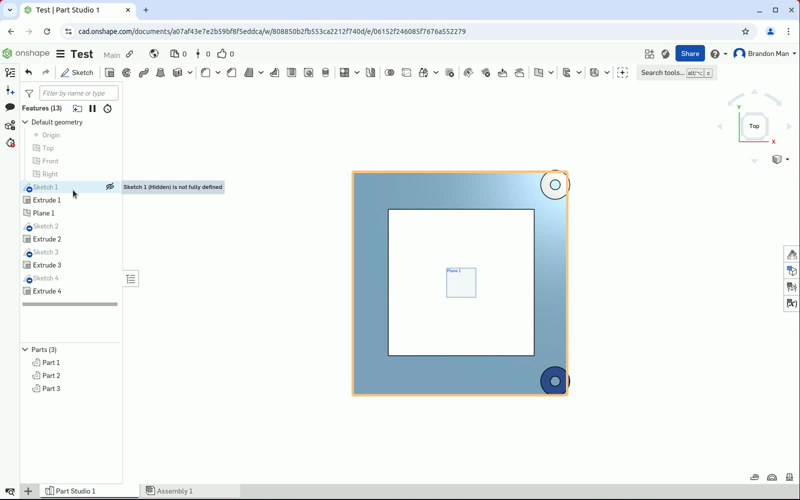
click(73, 189)
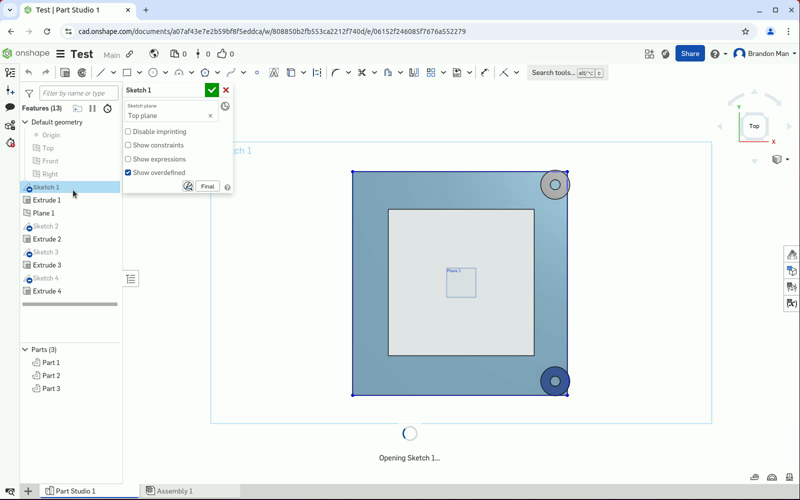
mouse_move(229, 92)
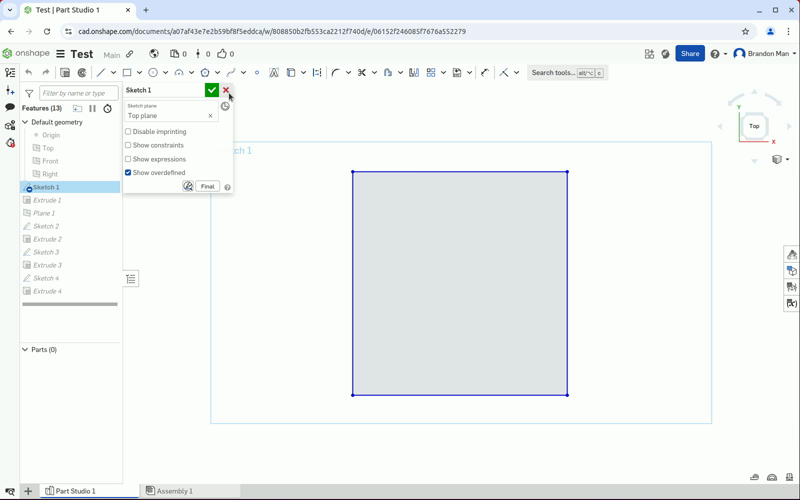
click(229, 92)
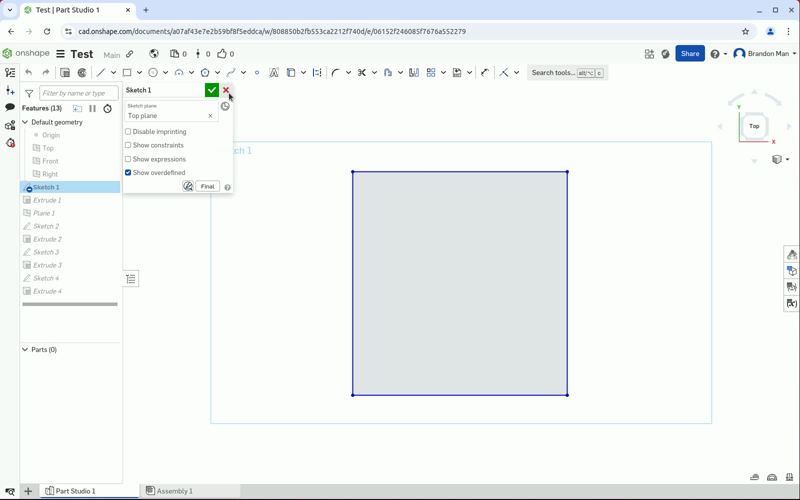
key(shift+s)
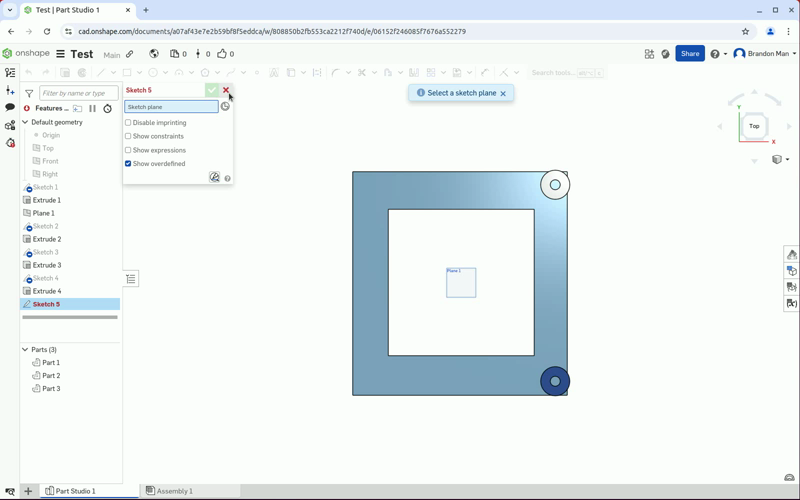
mouse_move(73, 215)
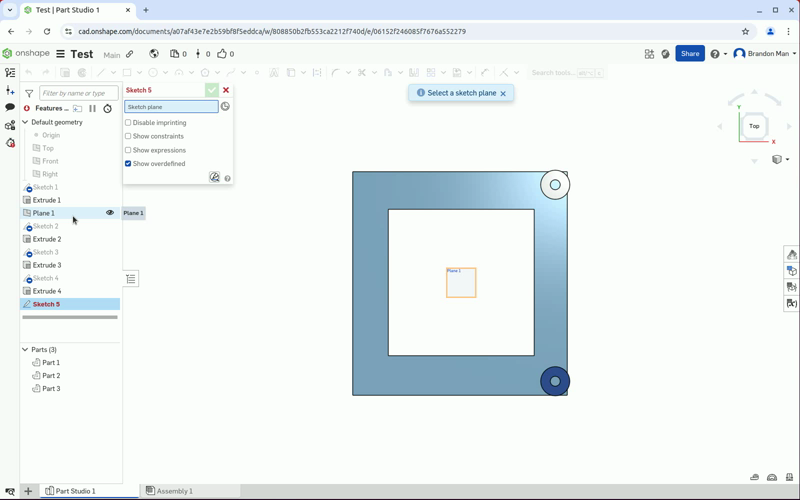
click(73, 215)
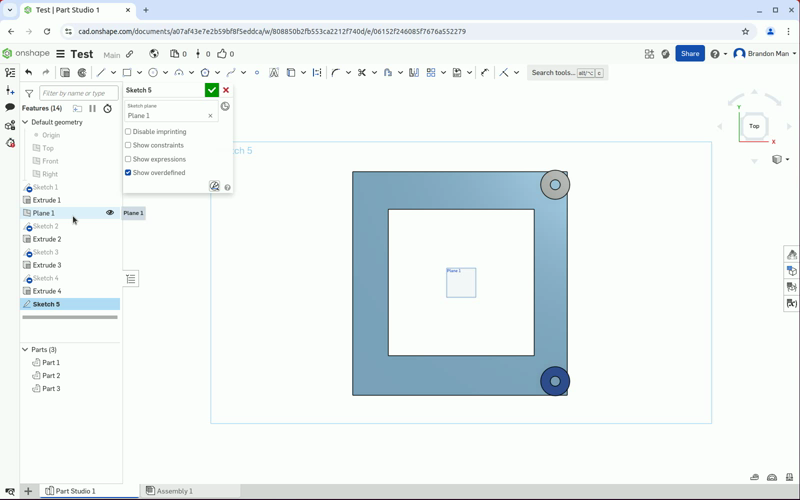
mouse_move(73, 352)
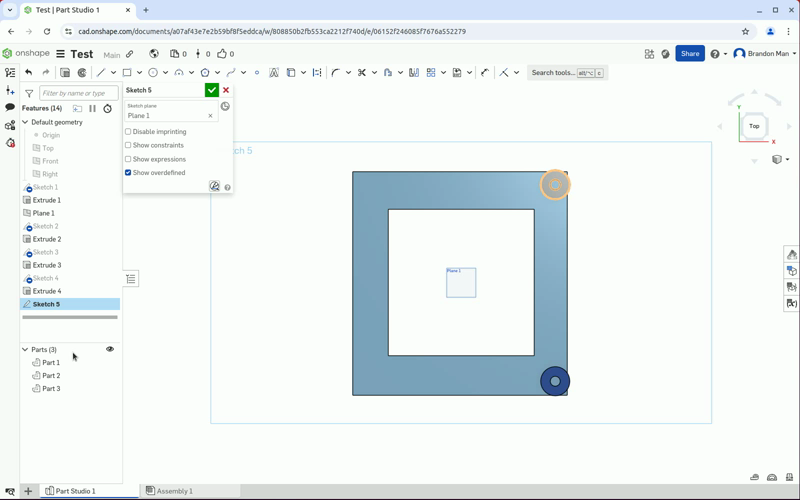
key(y)
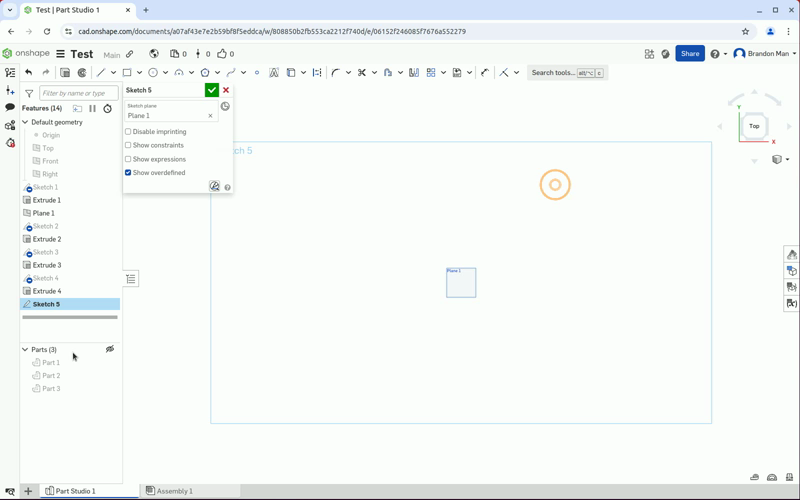
key(a)
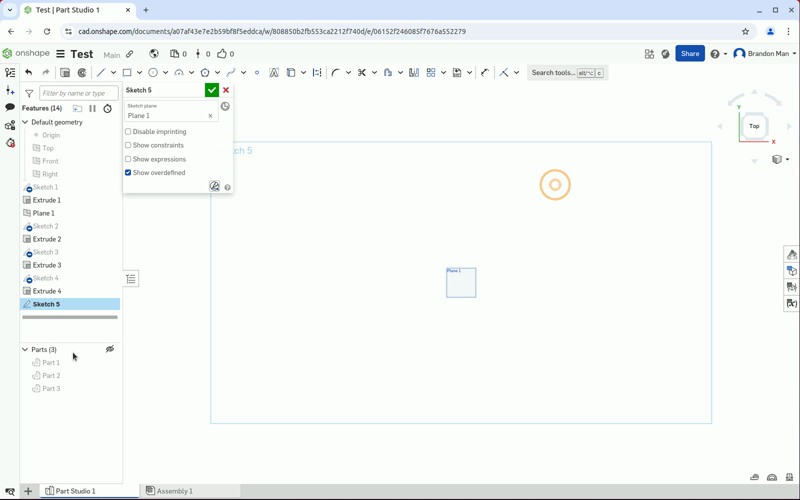
key_down(shift)
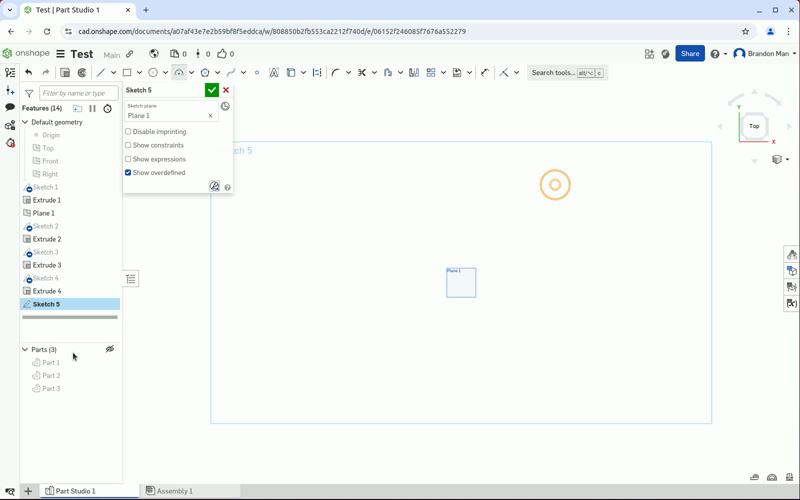
mouse_move(352, 187)
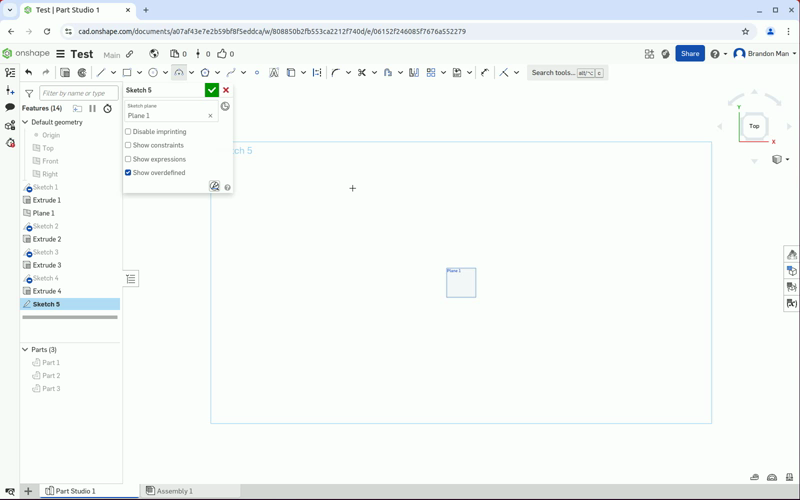
click(352, 187)
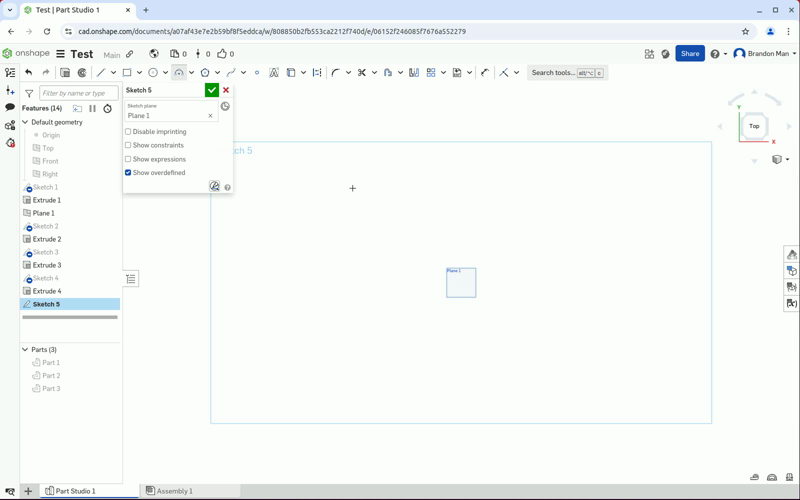
key_up(shift)
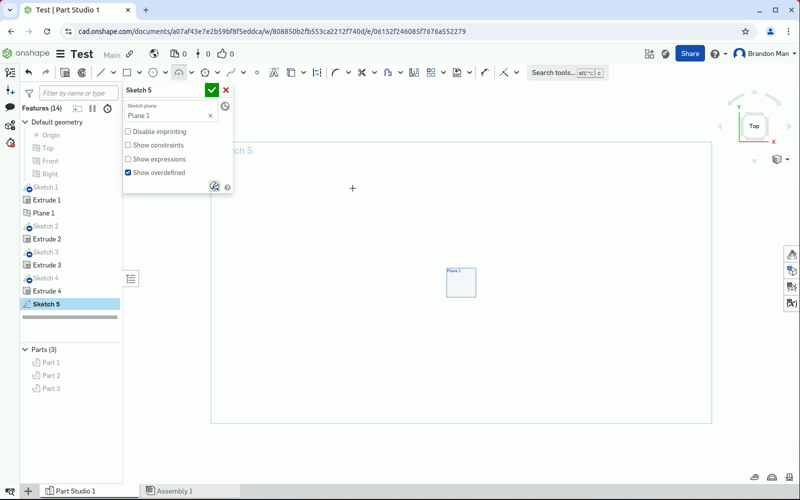
key_down(shift)
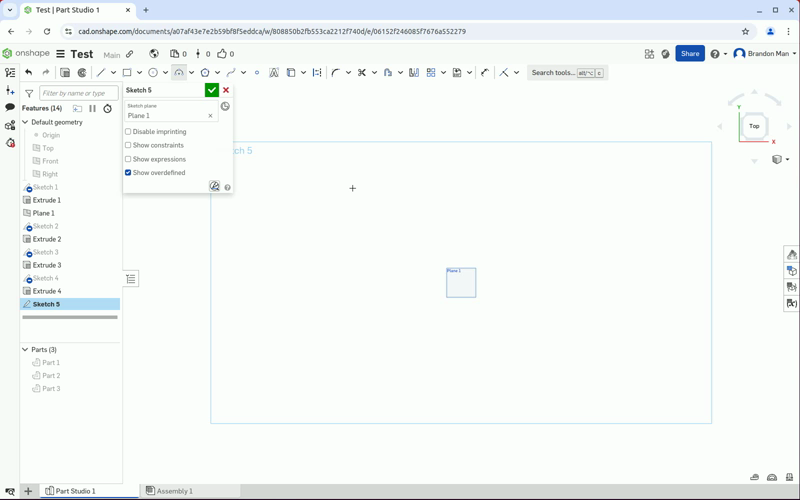
mouse_move(352, 181)
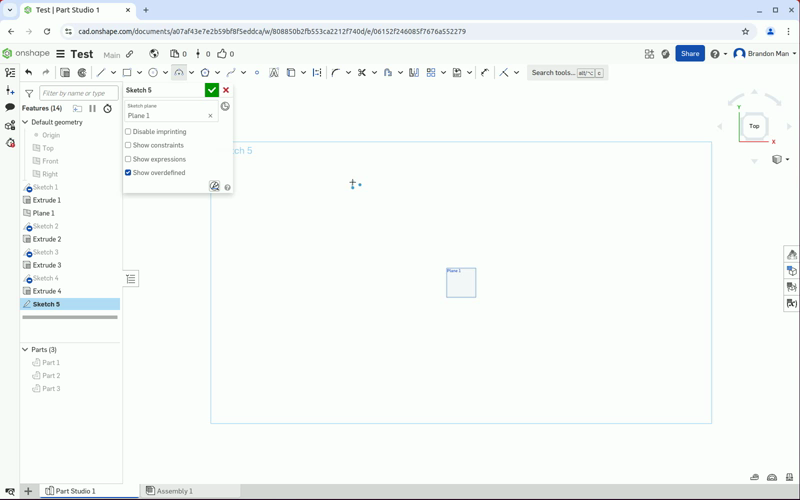
scroll(6)
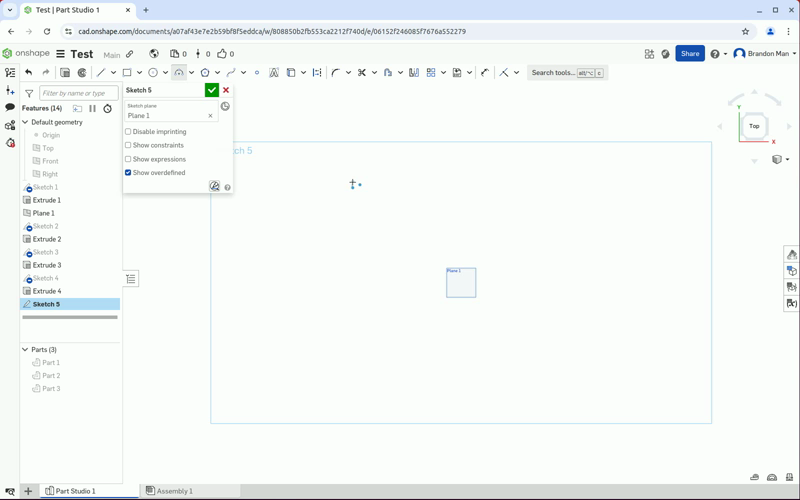
scroll(6)
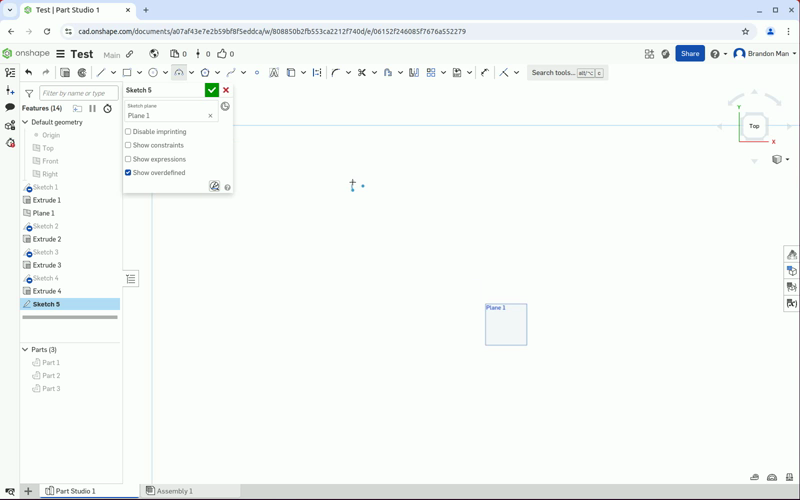
scroll(6)
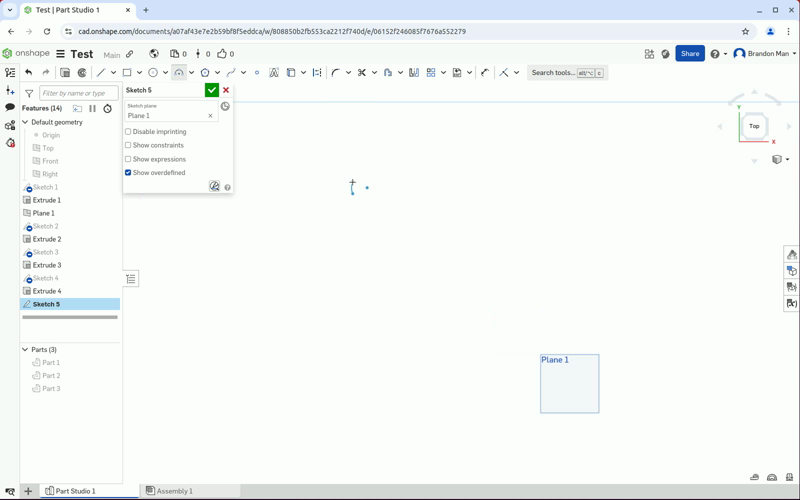
scroll(6)
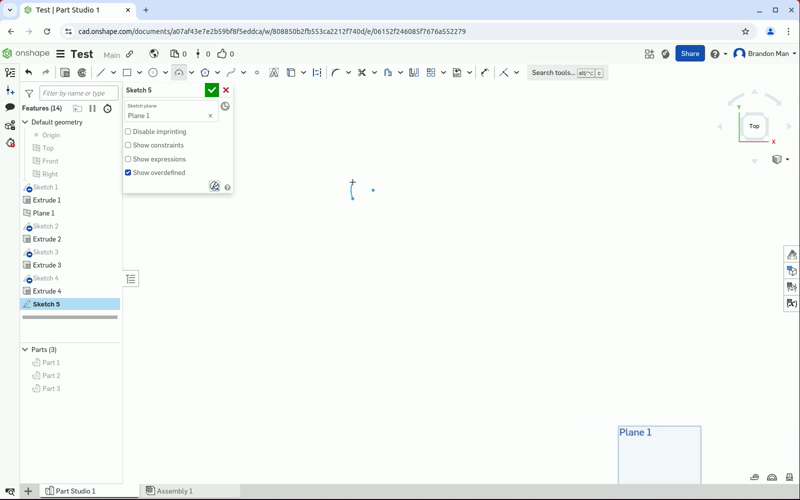
scroll(6)
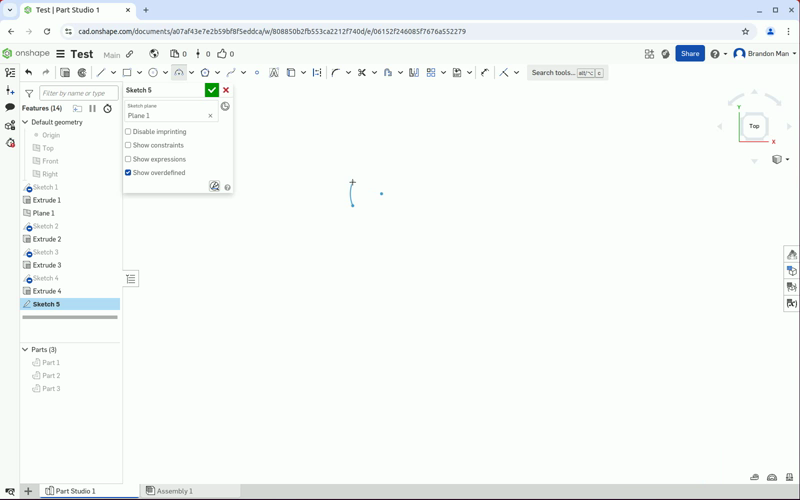
scroll(6)
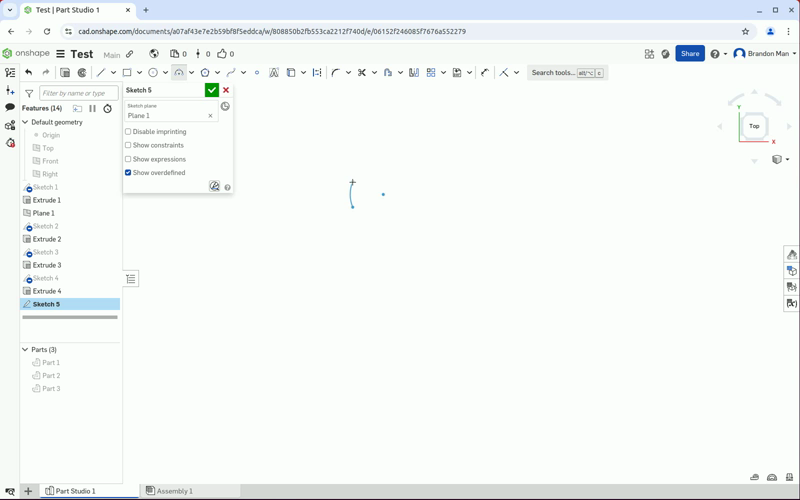
scroll(6)
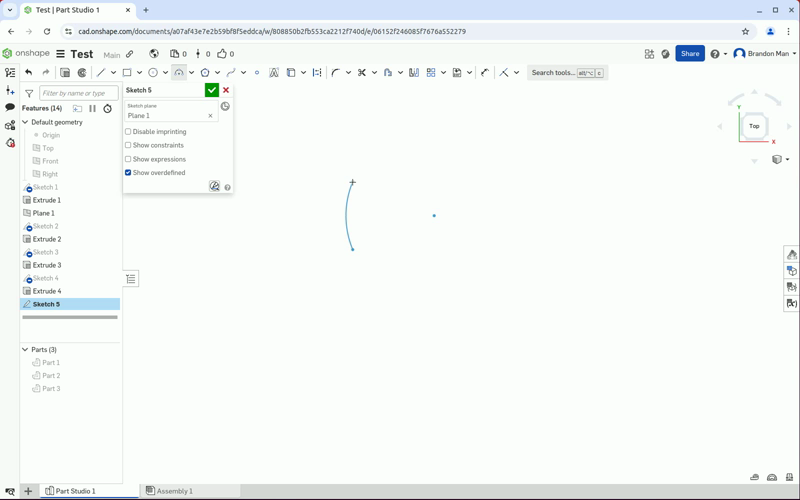
click(352, 181)
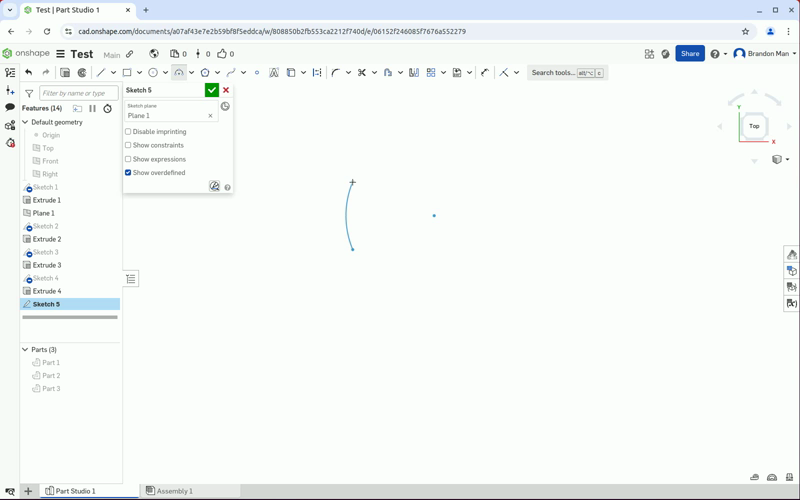
scroll(-6)
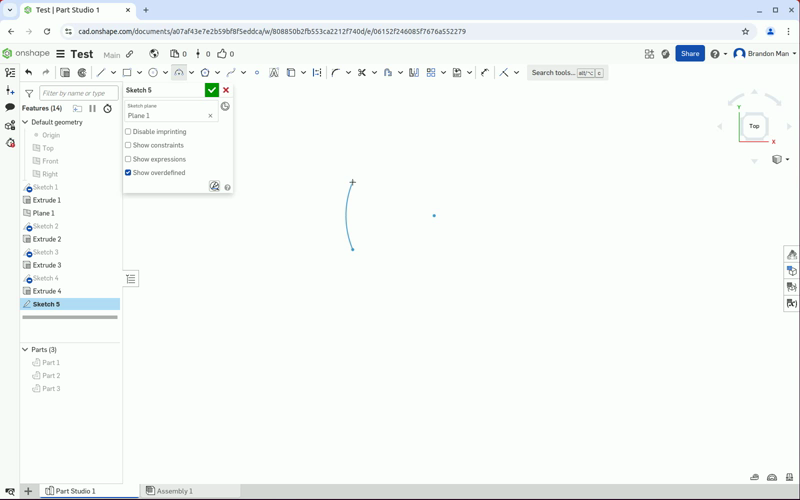
scroll(-6)
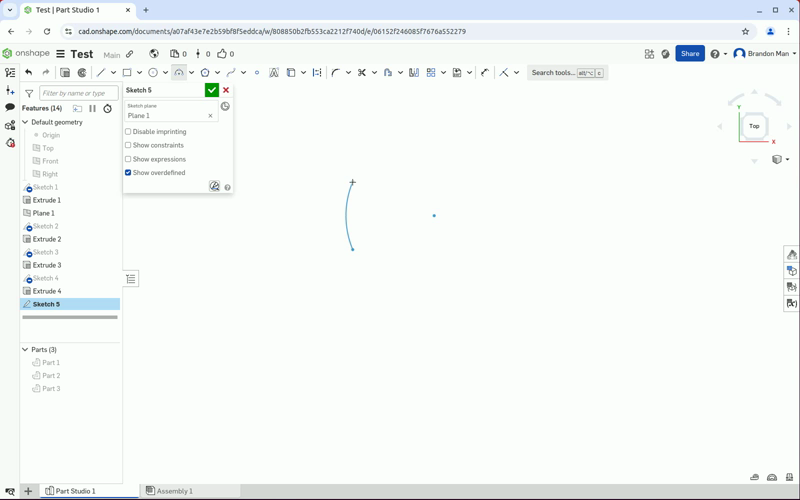
scroll(-6)
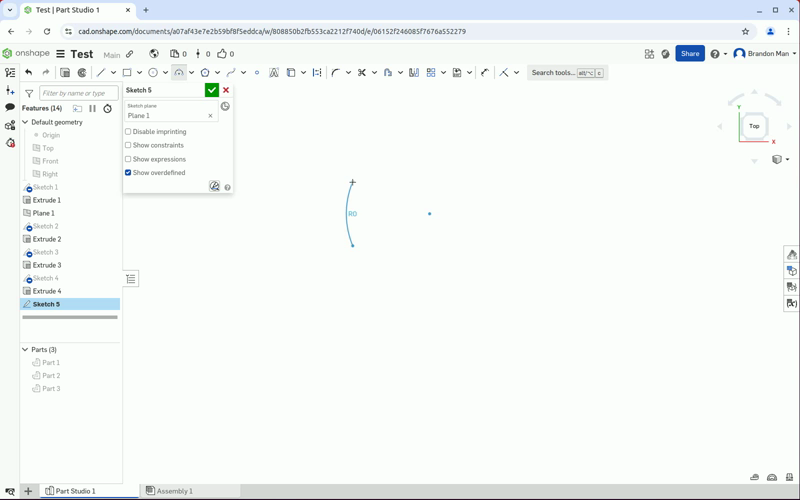
scroll(-6)
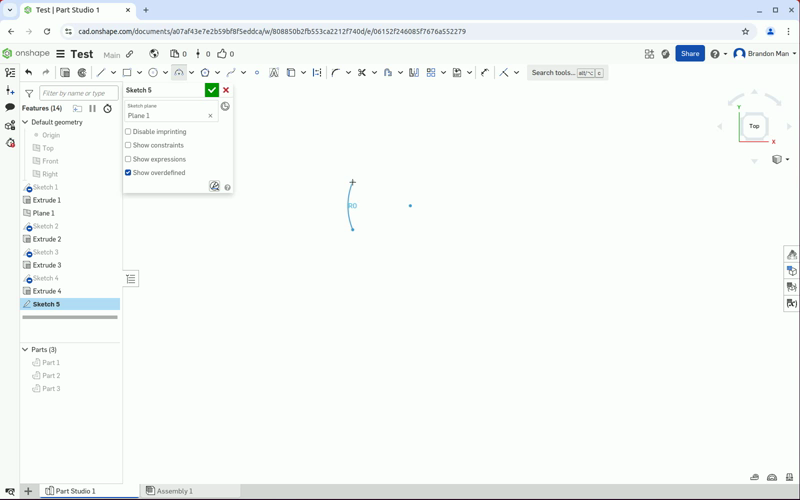
scroll(-6)
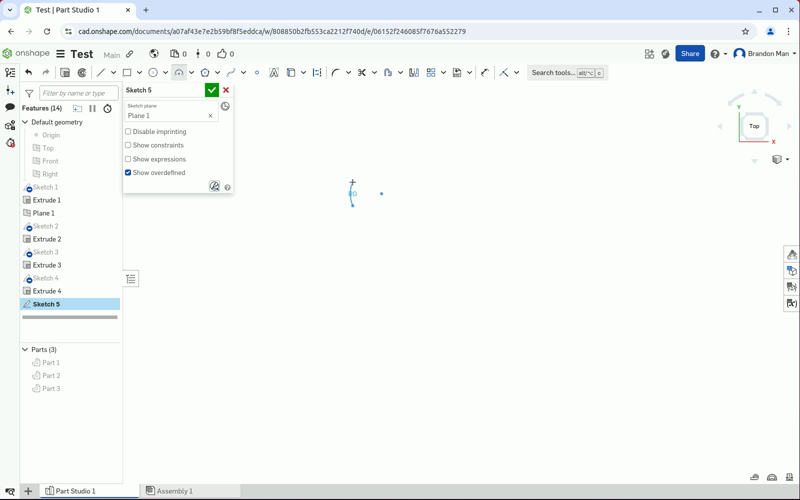
scroll(-6)
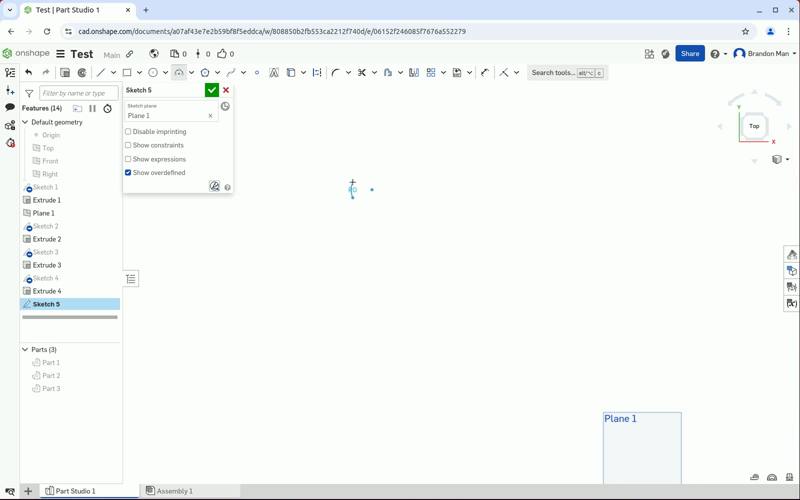
scroll(-6)
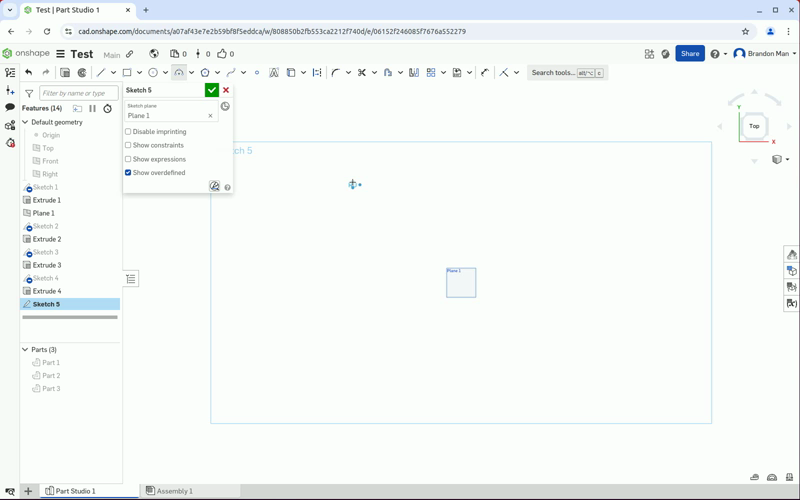
mouse_move(382, 184)
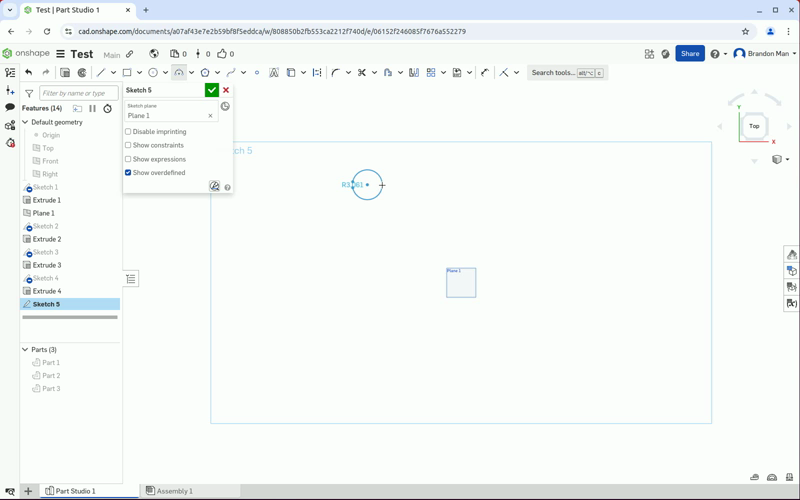
scroll(6)
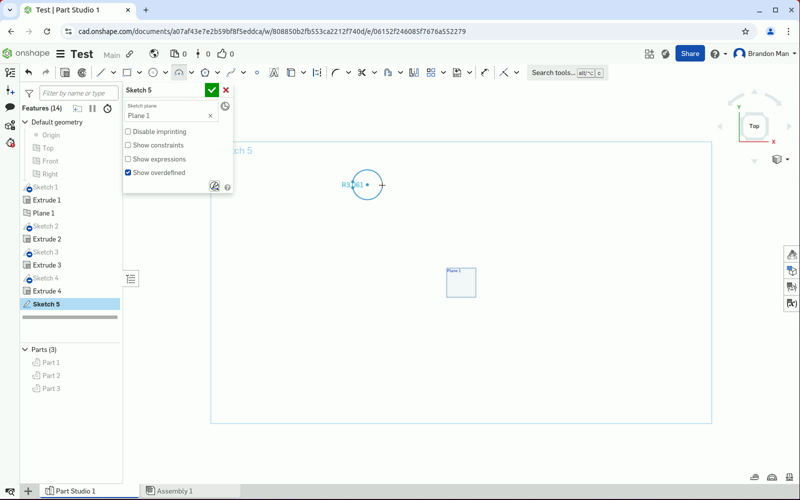
scroll(6)
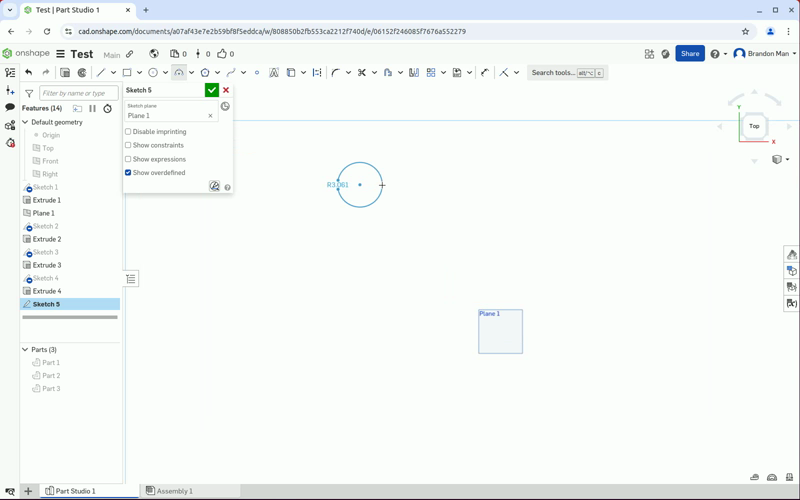
scroll(6)
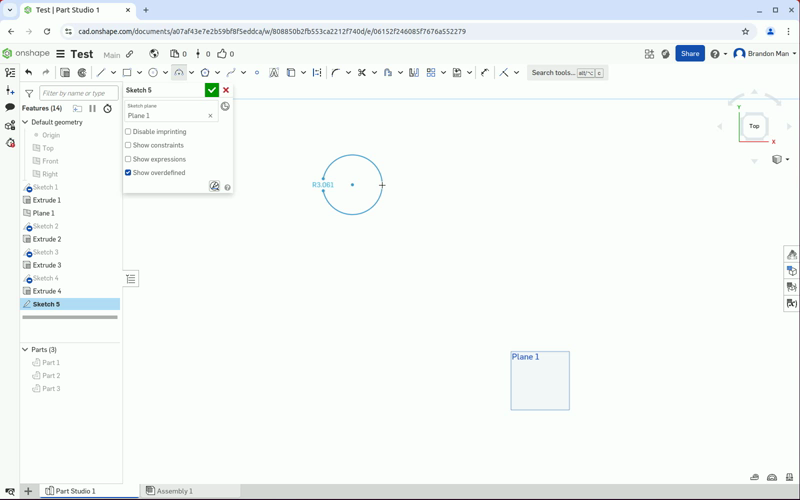
scroll(6)
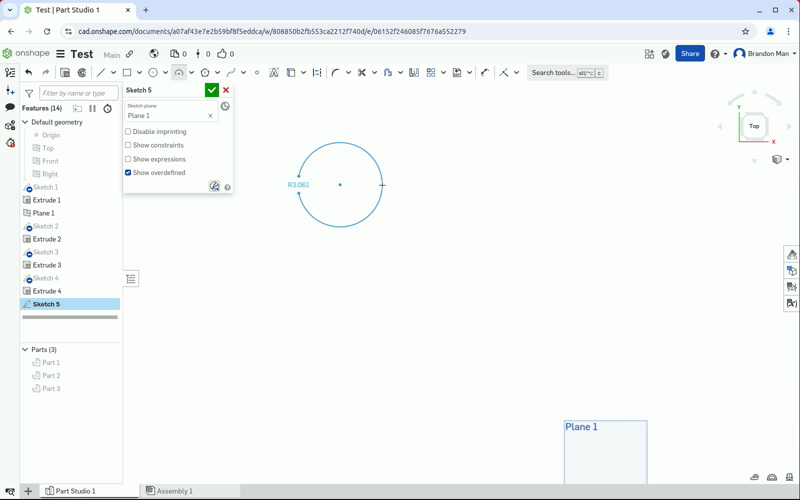
scroll(6)
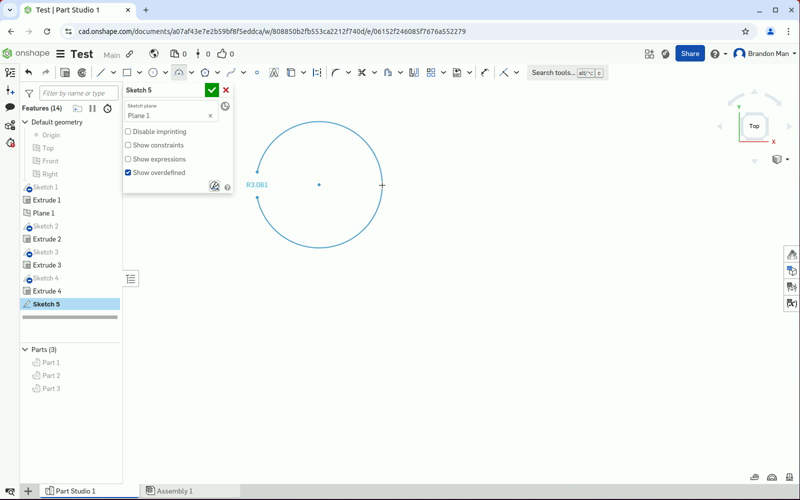
scroll(6)
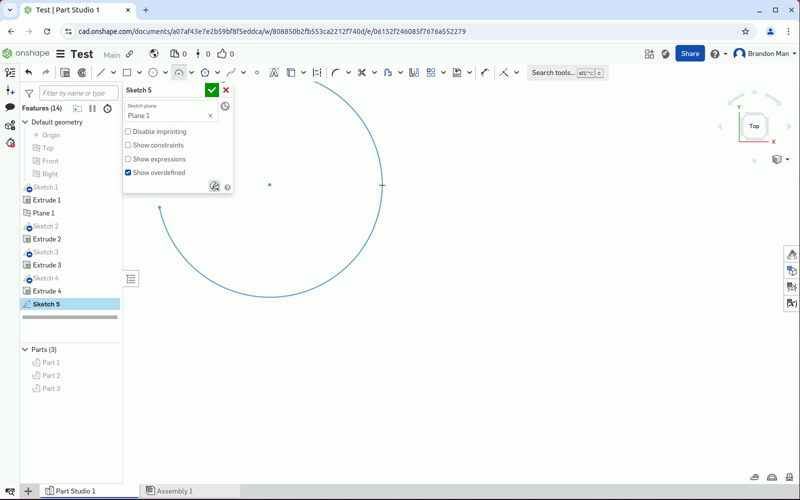
scroll(6)
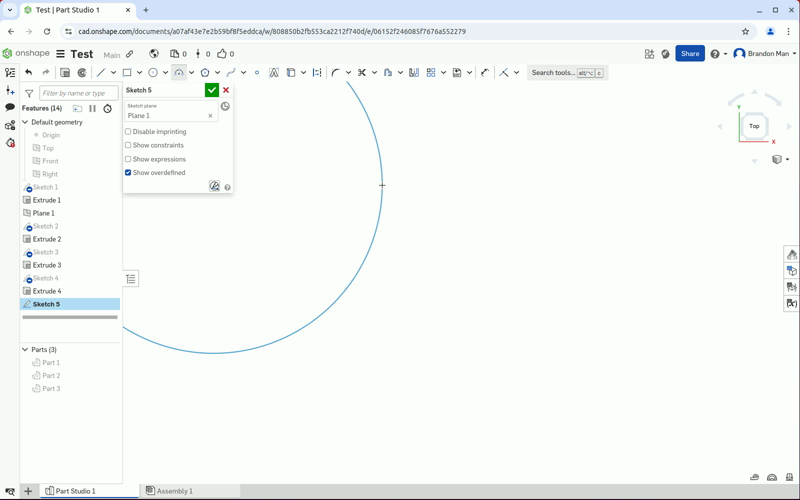
click(382, 184)
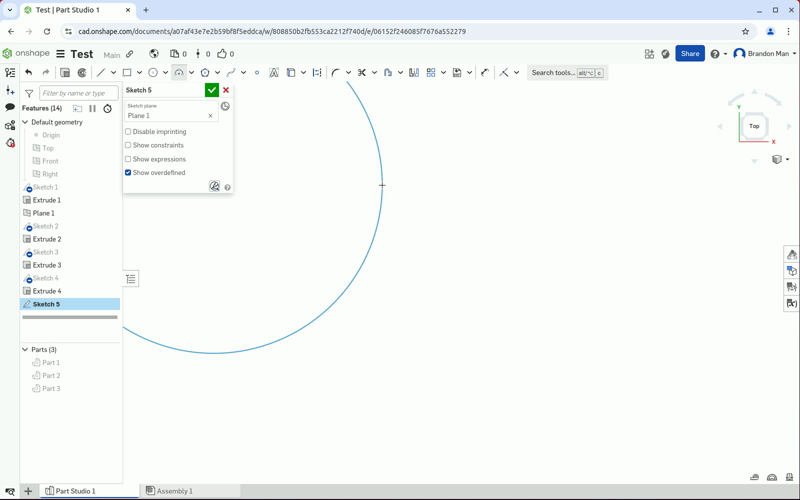
scroll(-6)
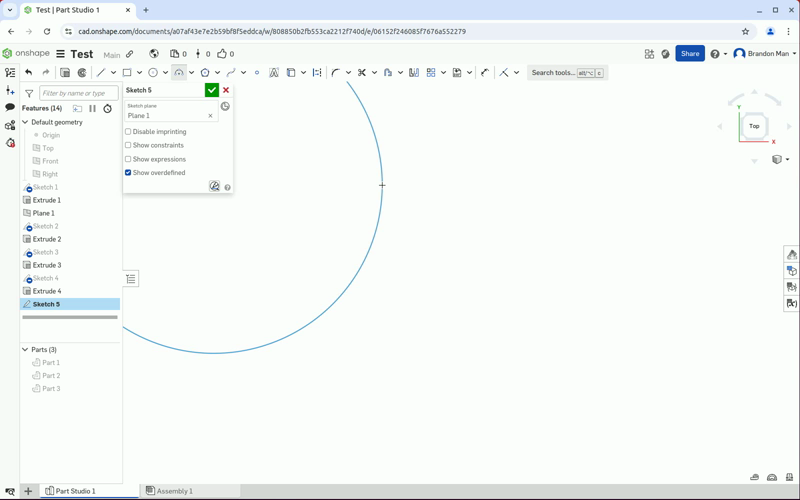
scroll(-6)
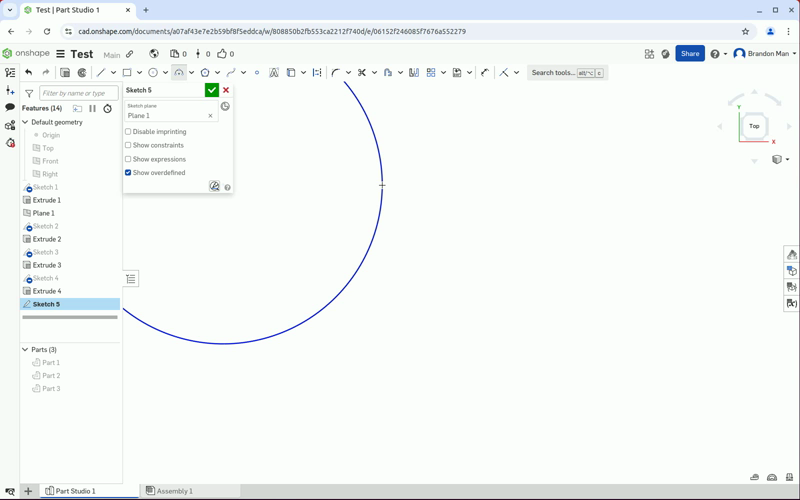
scroll(-6)
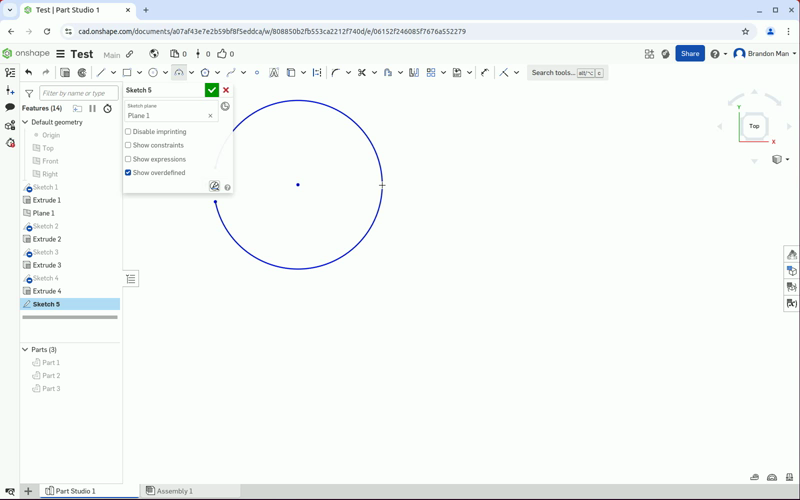
scroll(-6)
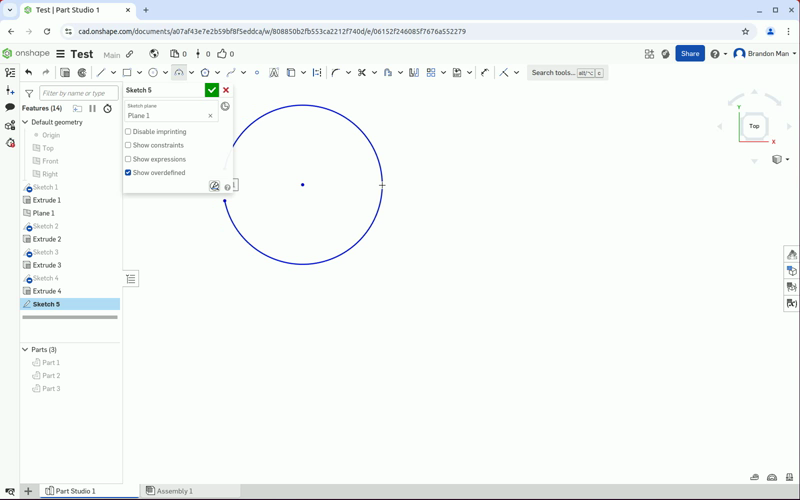
scroll(-6)
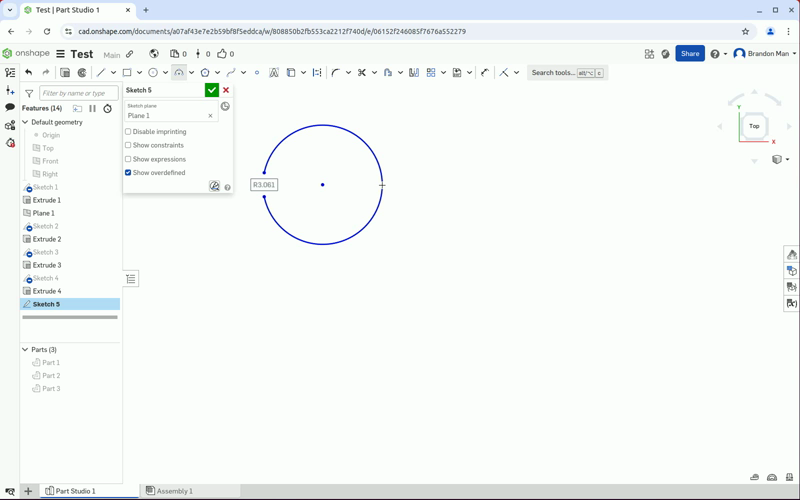
scroll(-6)
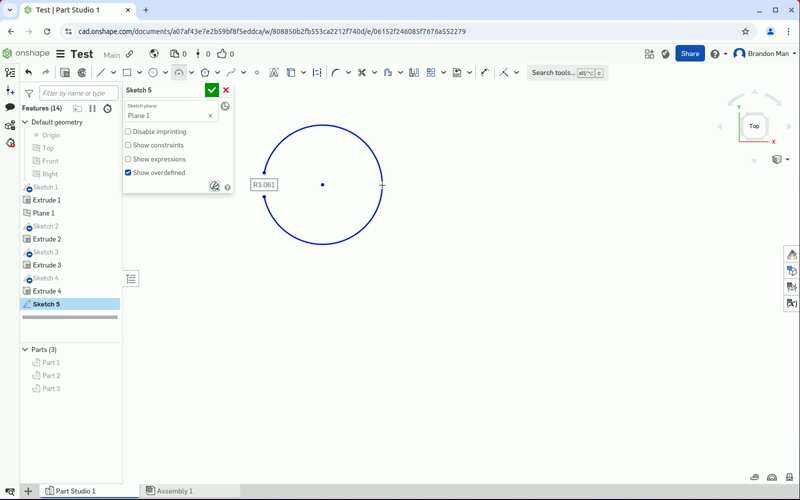
scroll(-6)
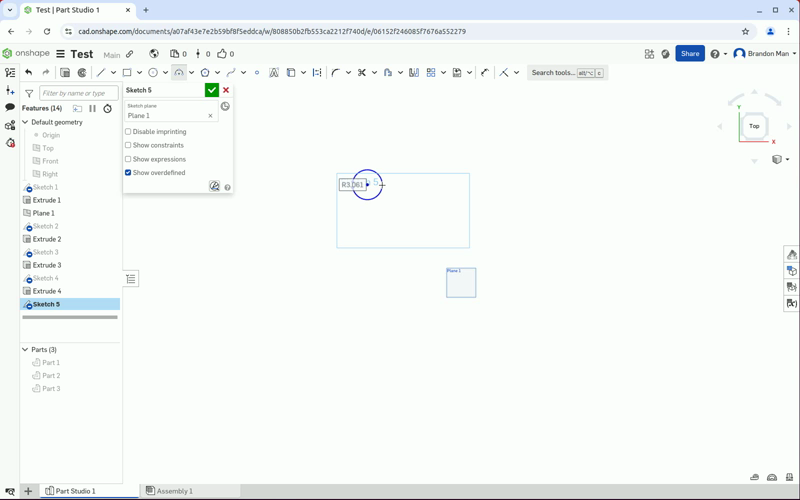
key_up(shift)
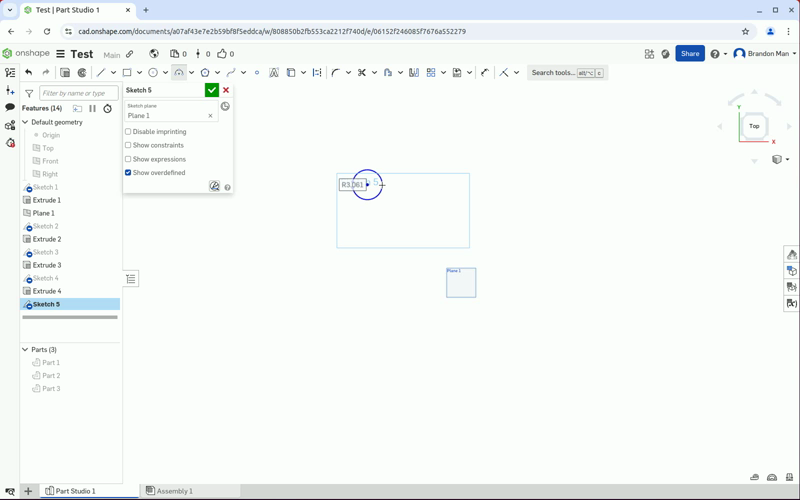
key(esc)
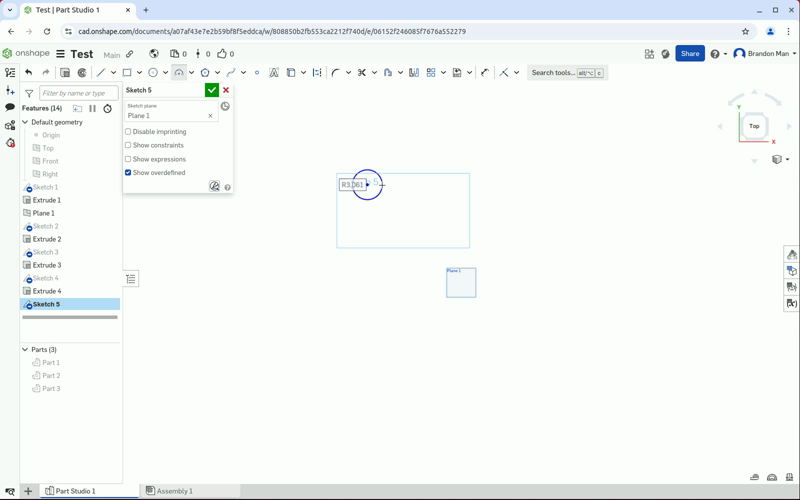
key(l)
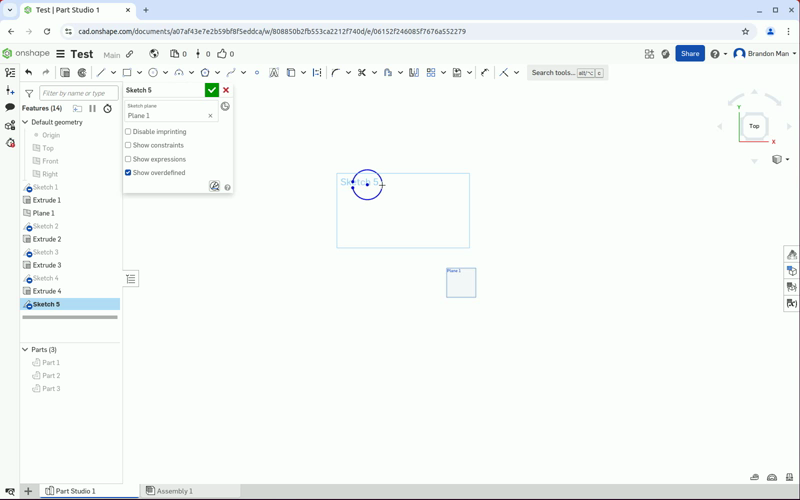
mouse_move(352, 181)
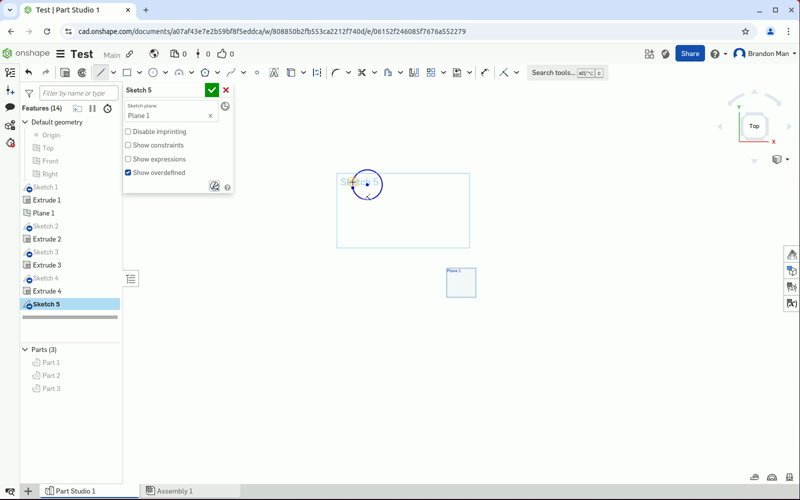
click(352, 181)
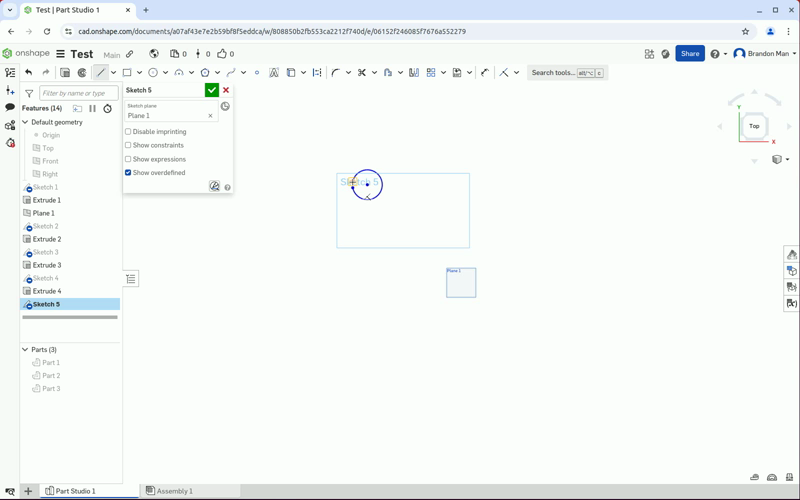
mouse_move(382, 181)
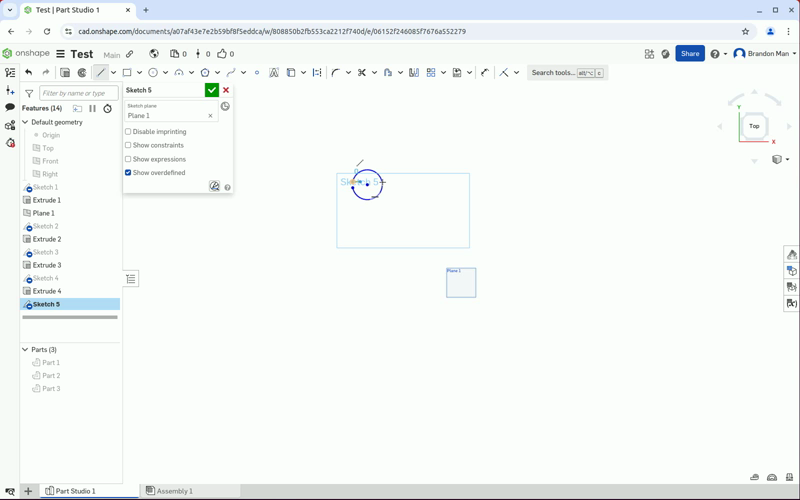
key_down(shift)
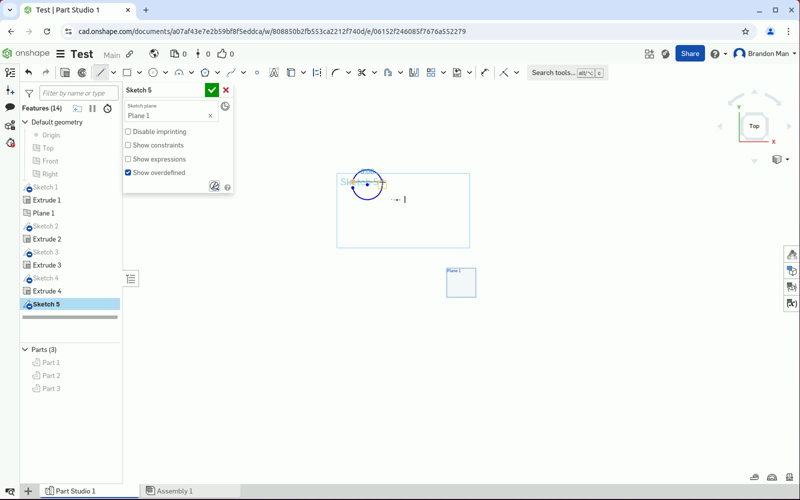
mouse_move(352, 187)
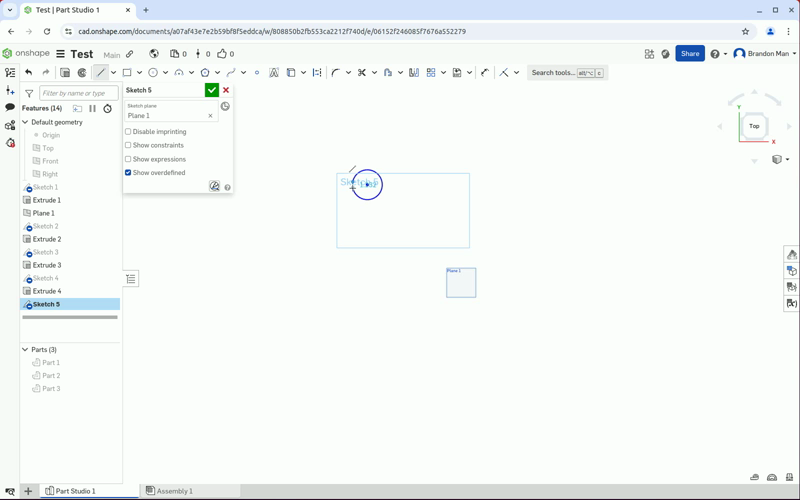
scroll(6)
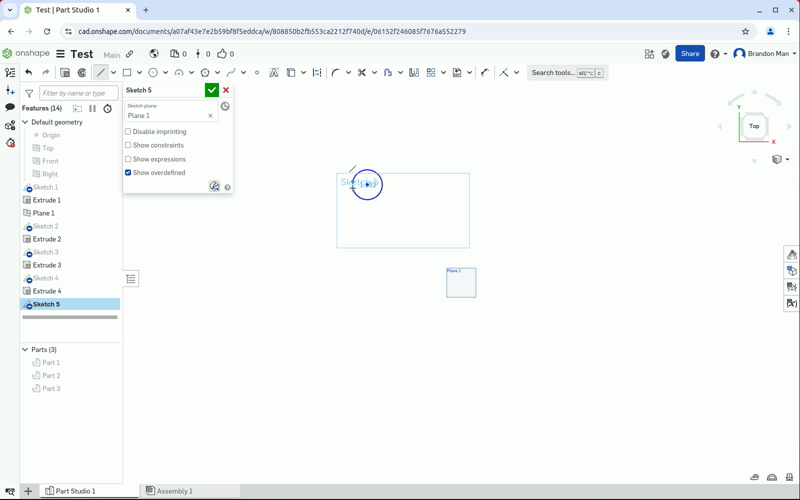
scroll(6)
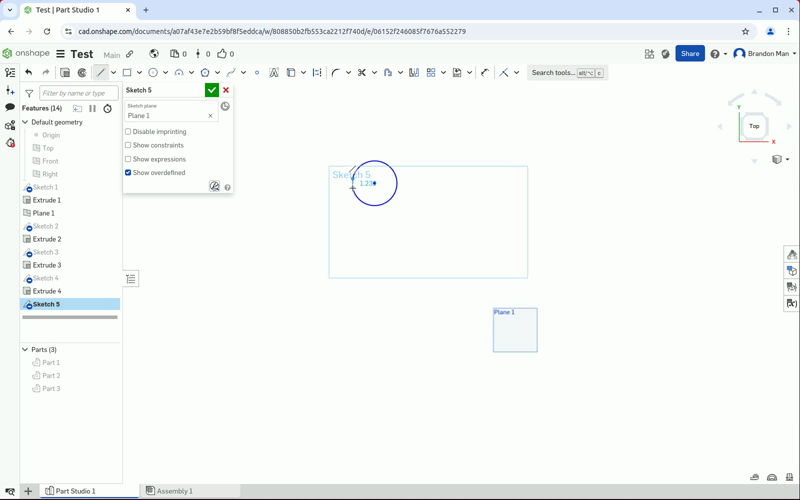
scroll(6)
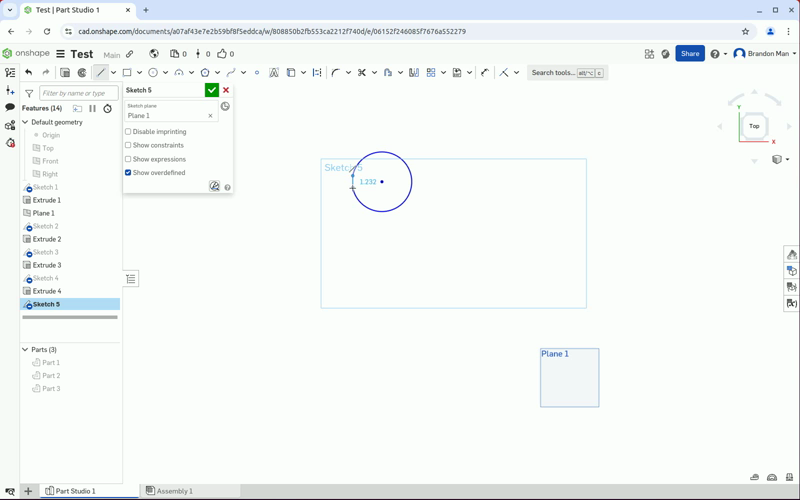
scroll(6)
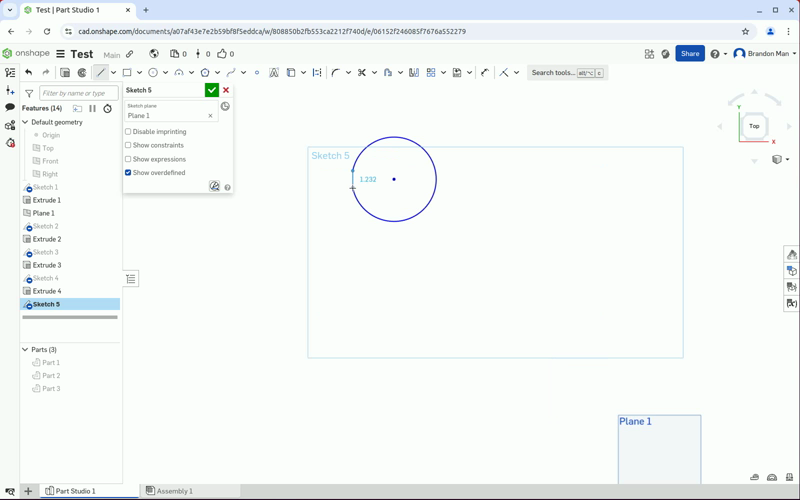
scroll(6)
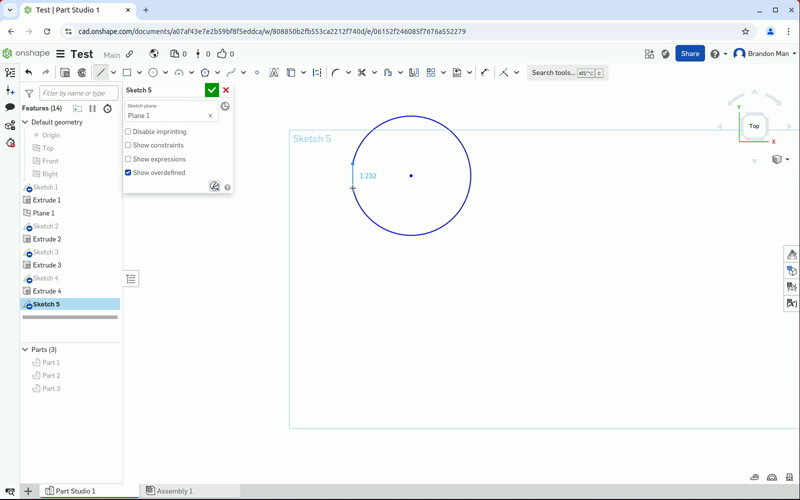
scroll(6)
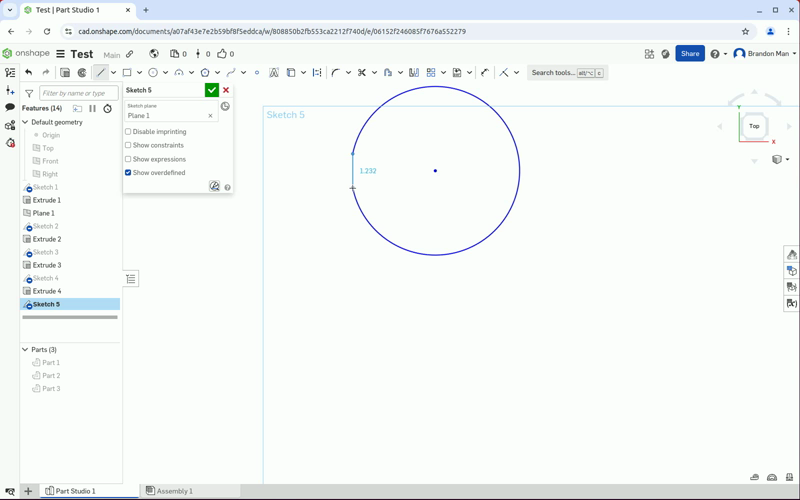
scroll(6)
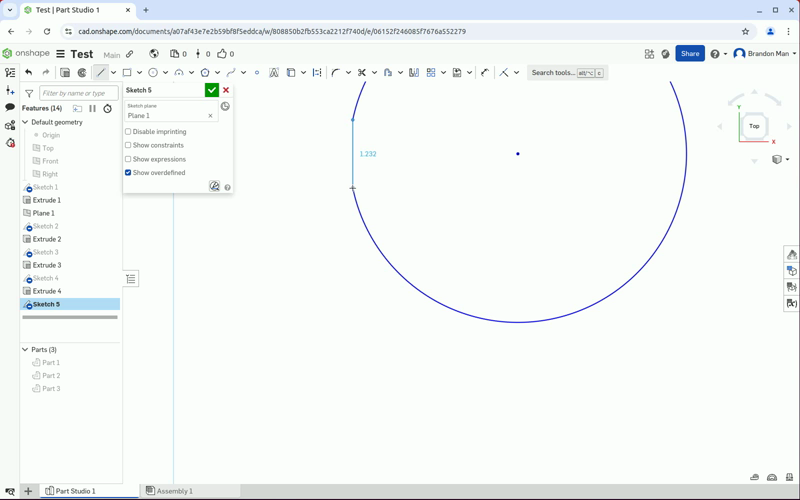
key_up(shift)
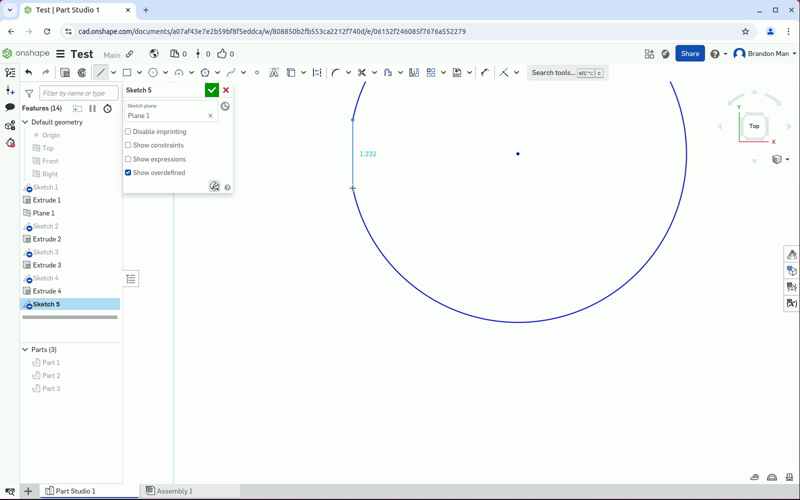
click(352, 187)
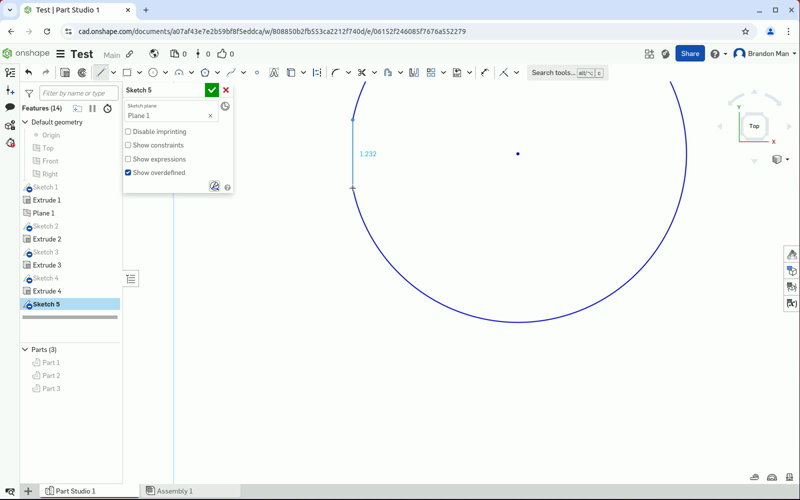
scroll(-6)
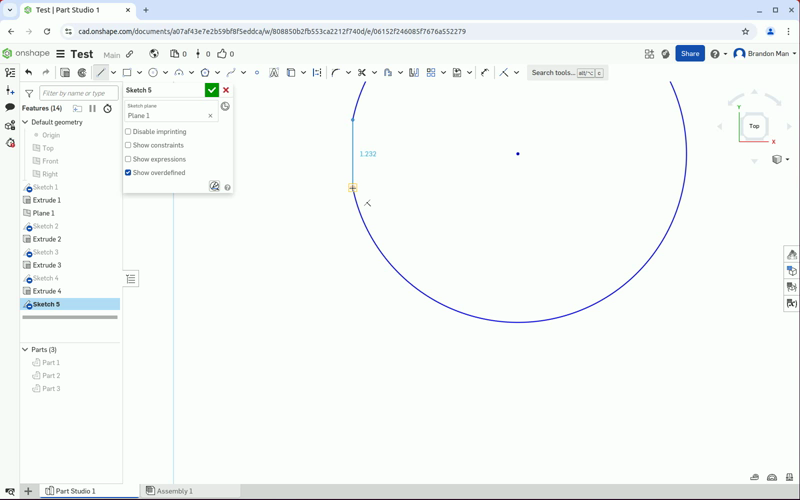
scroll(-6)
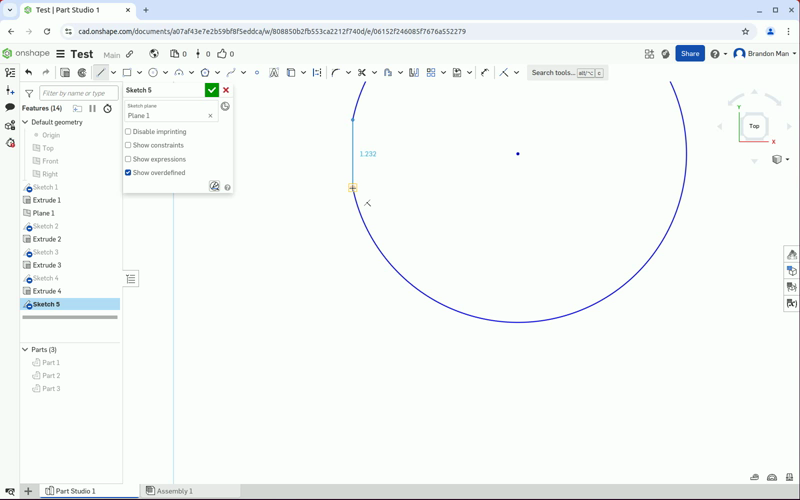
scroll(-6)
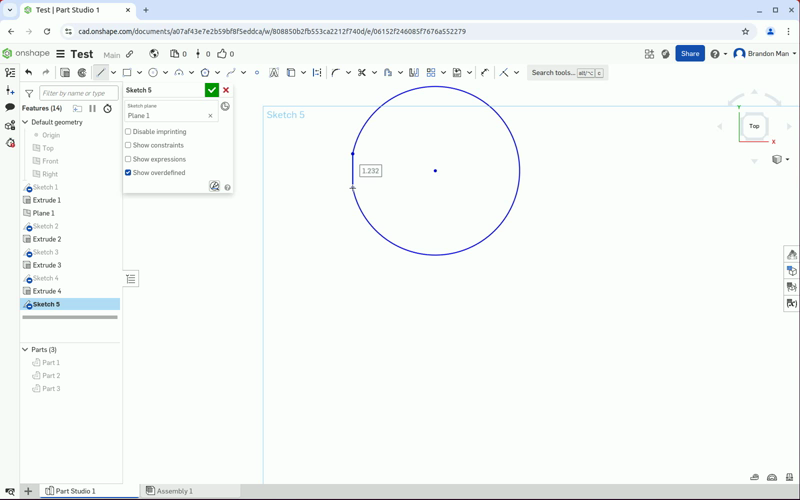
scroll(-6)
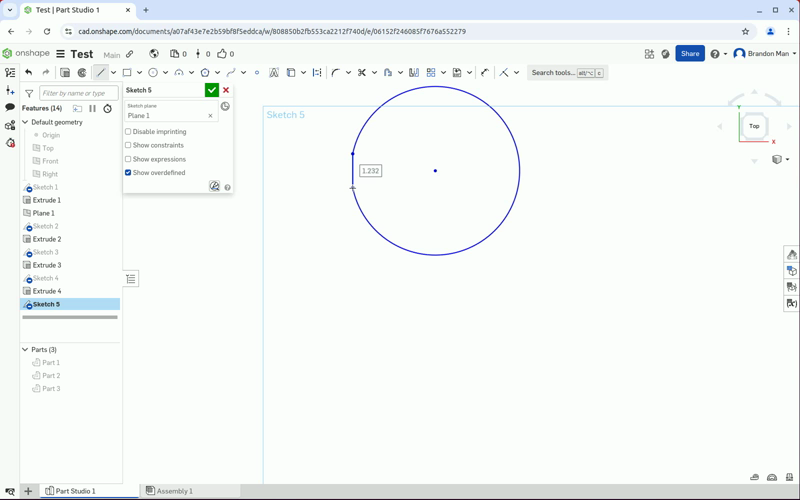
scroll(-6)
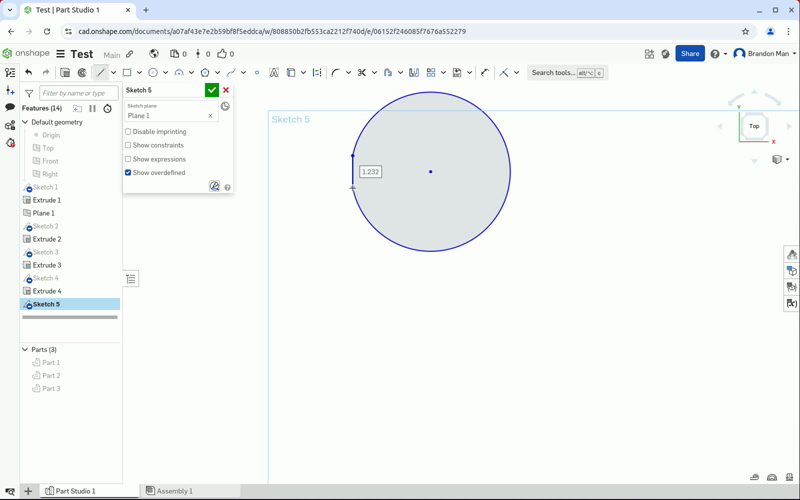
scroll(-6)
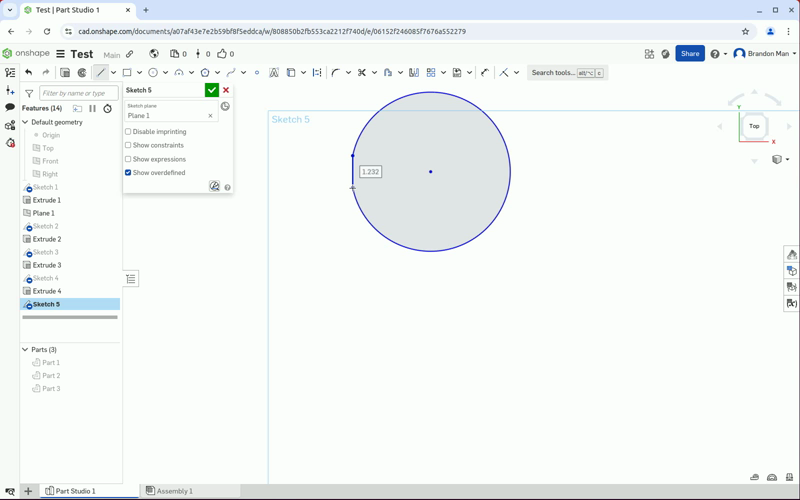
scroll(-6)
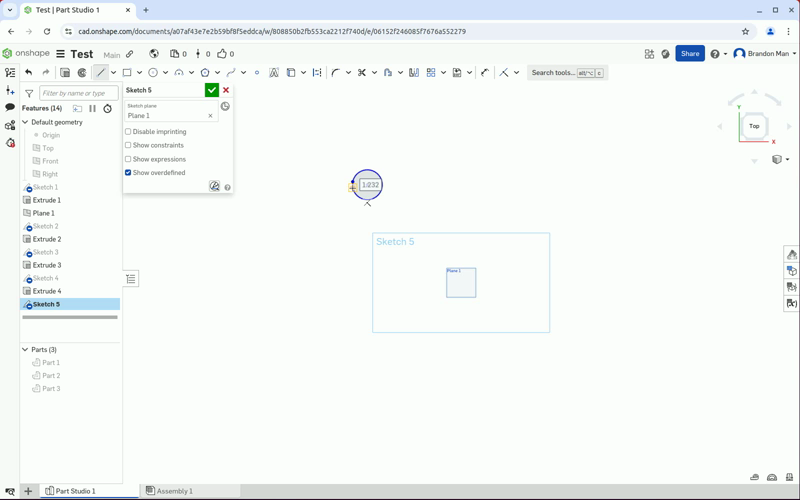
key(esc)
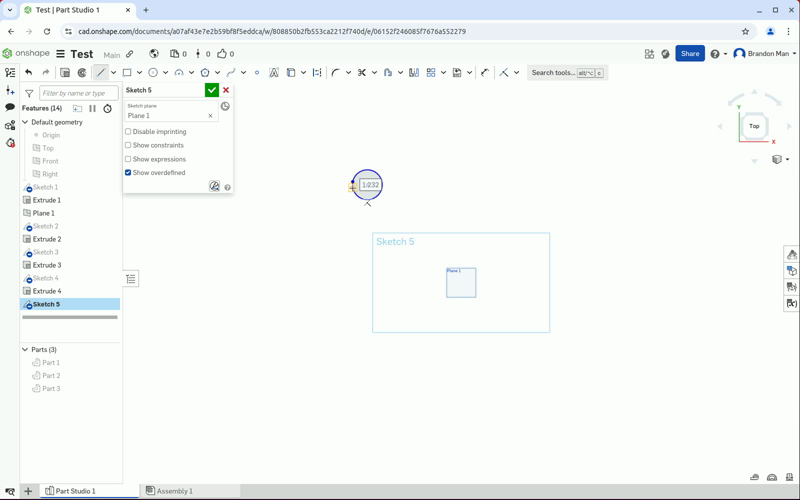
mouse_move(356, 191)
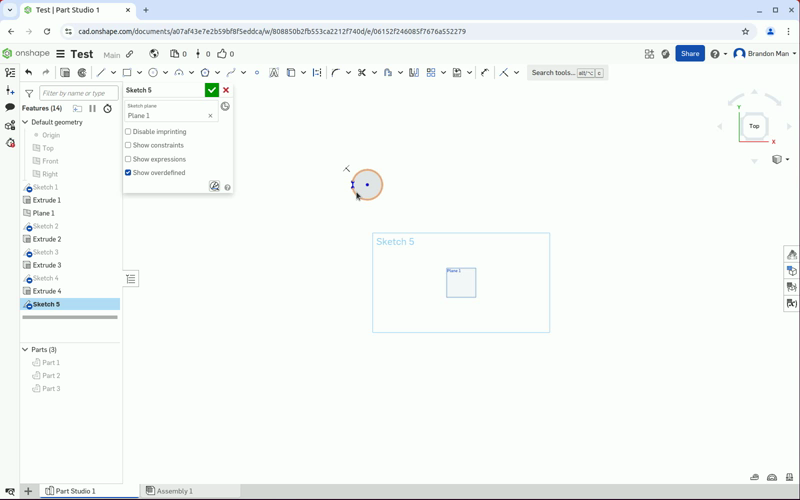
scroll(6)
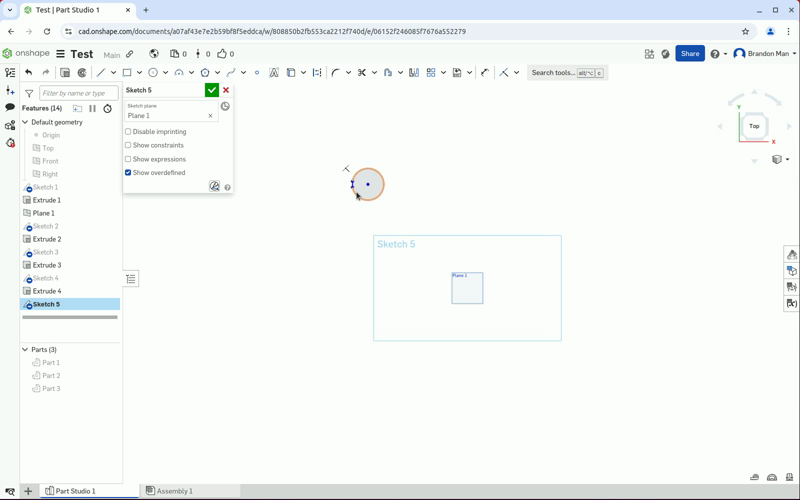
scroll(6)
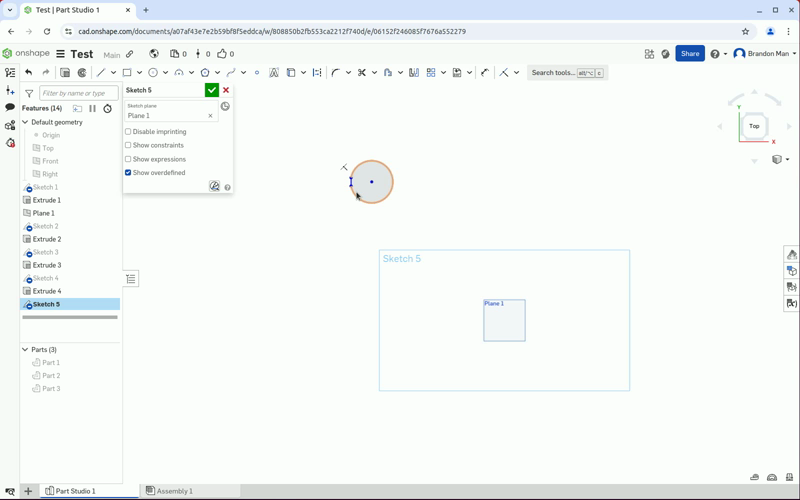
scroll(6)
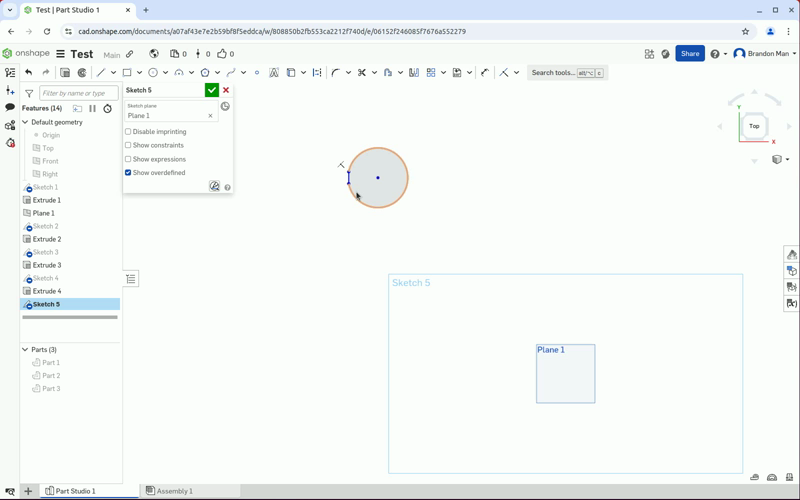
scroll(6)
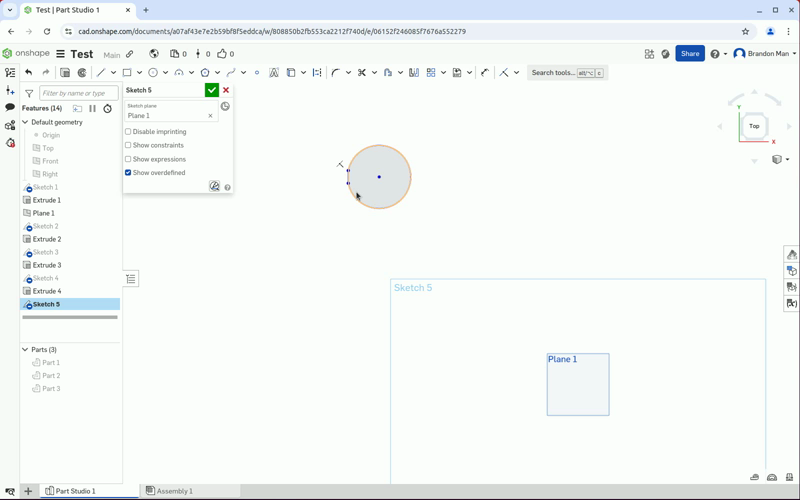
scroll(6)
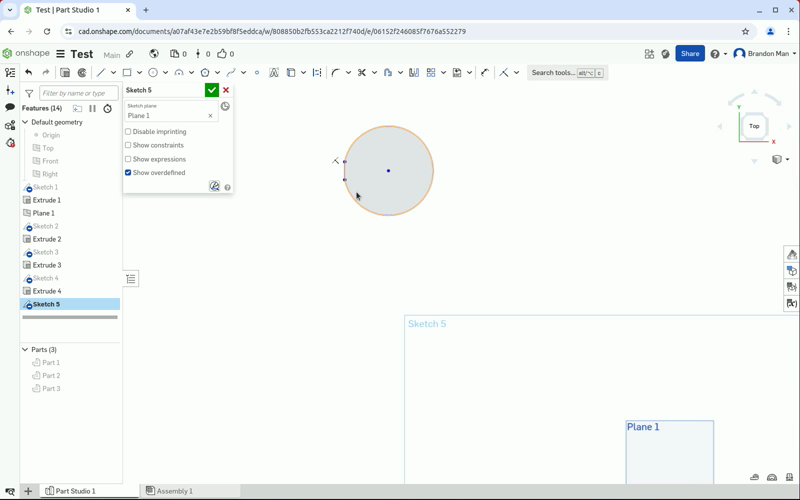
scroll(6)
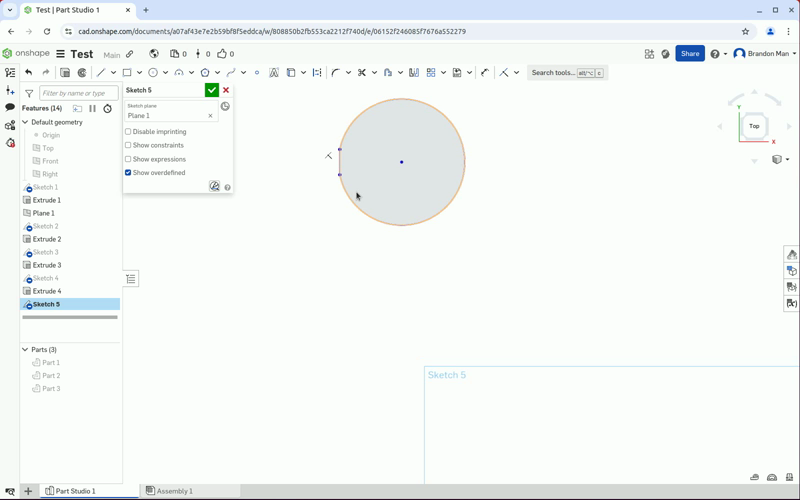
scroll(6)
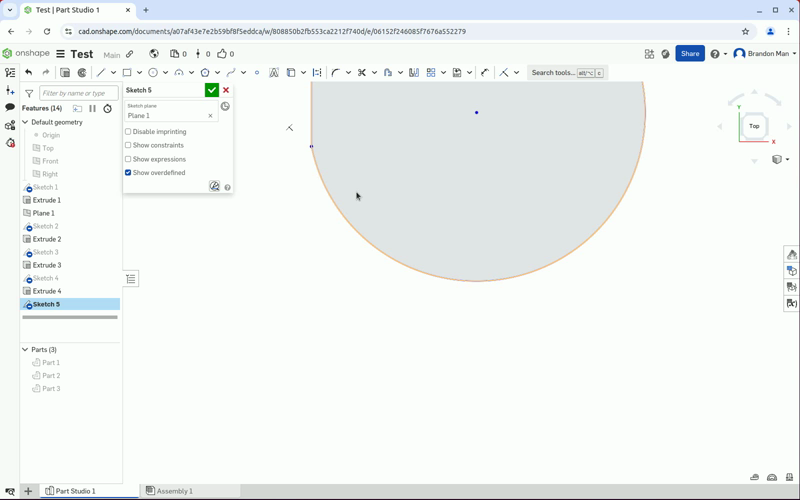
click(356, 191)
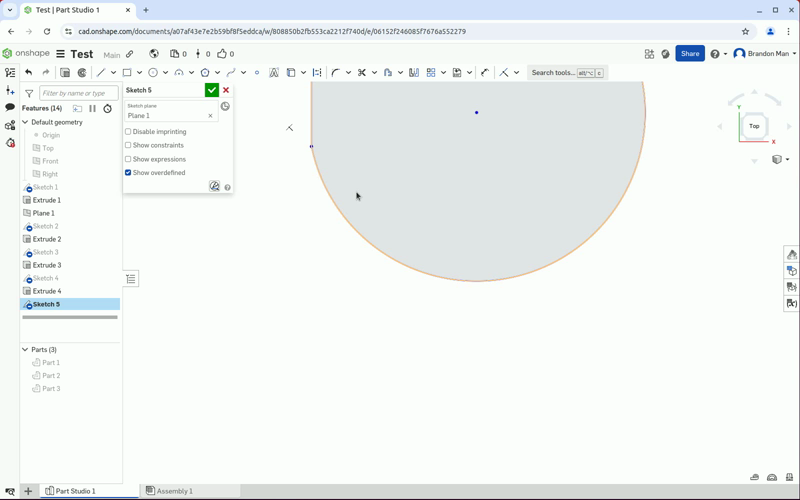
scroll(-6)
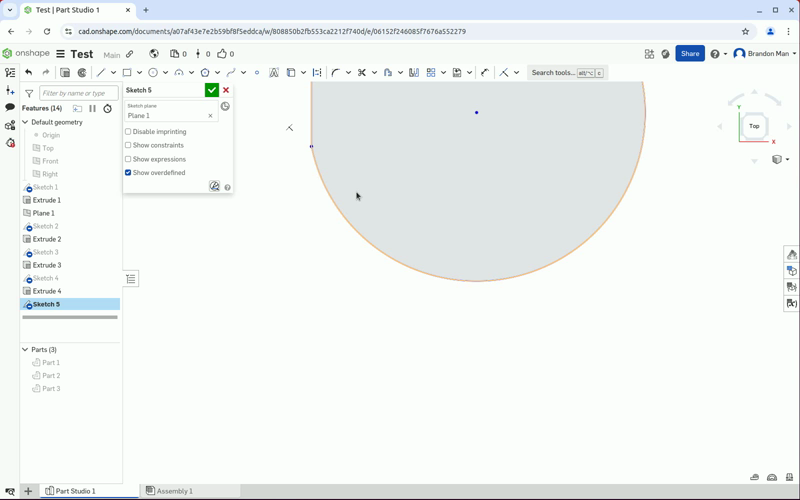
scroll(-6)
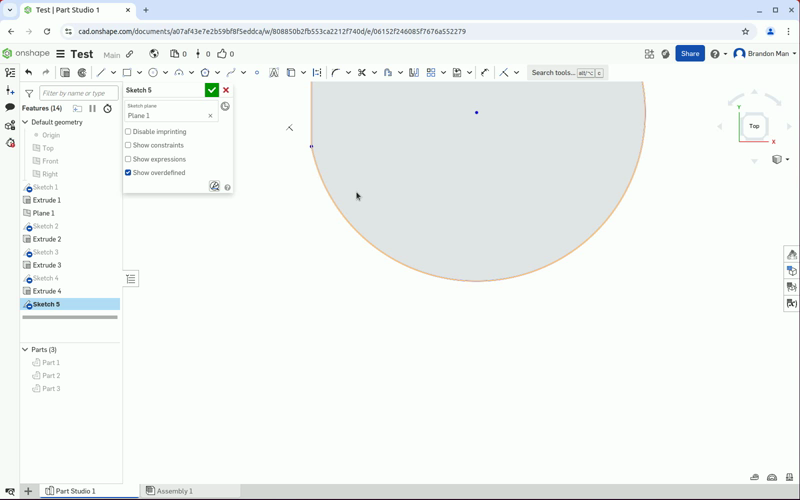
scroll(-6)
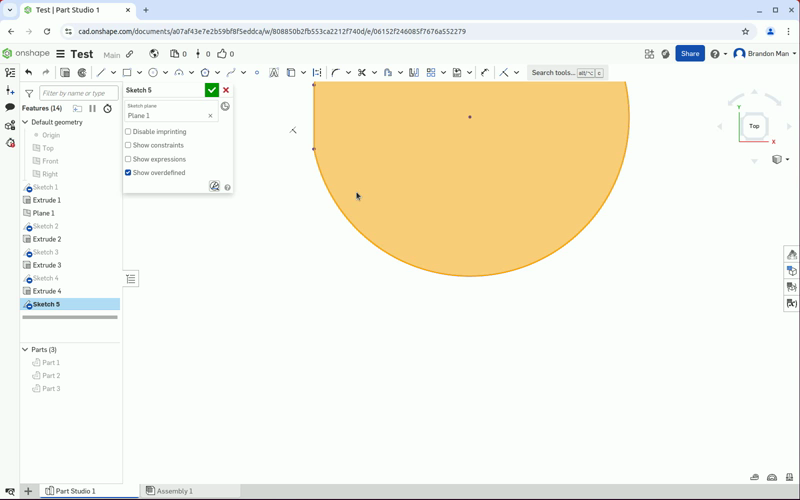
scroll(-6)
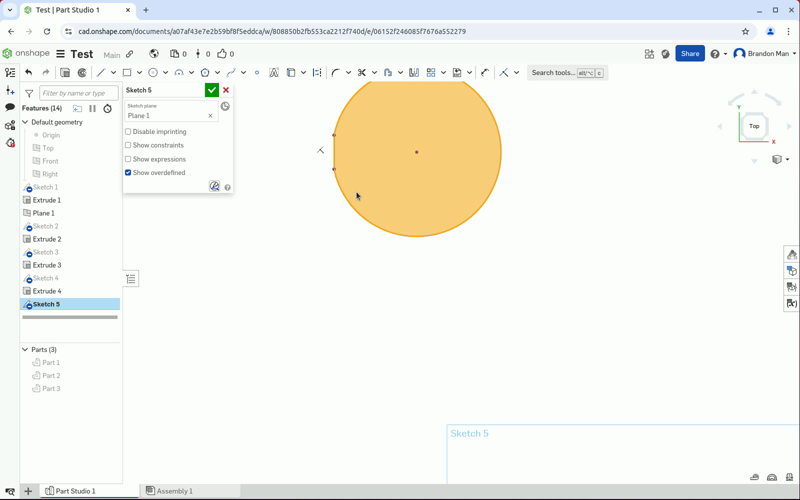
scroll(-6)
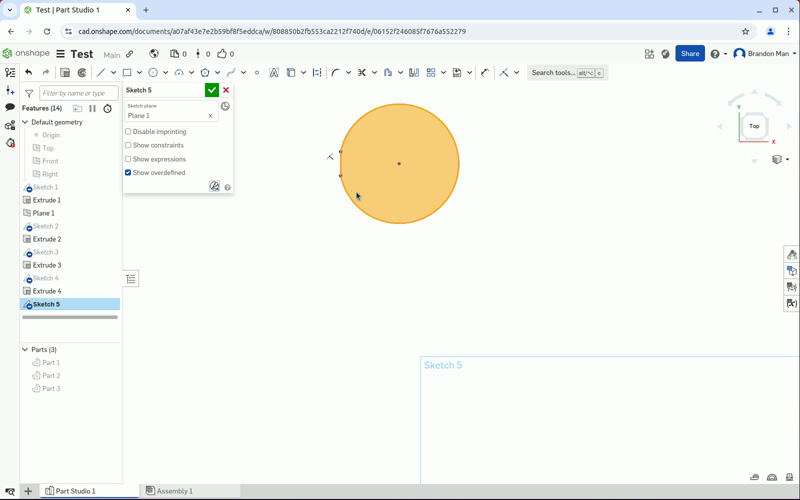
scroll(-6)
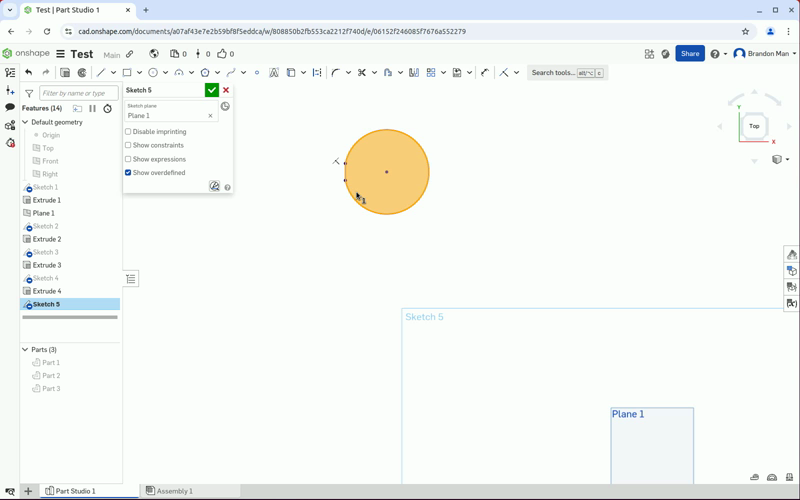
scroll(-6)
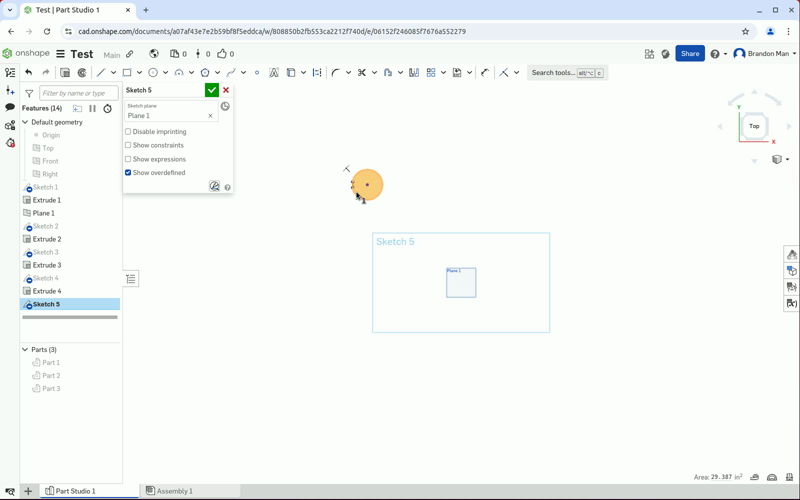
mouse_move(73, 352)
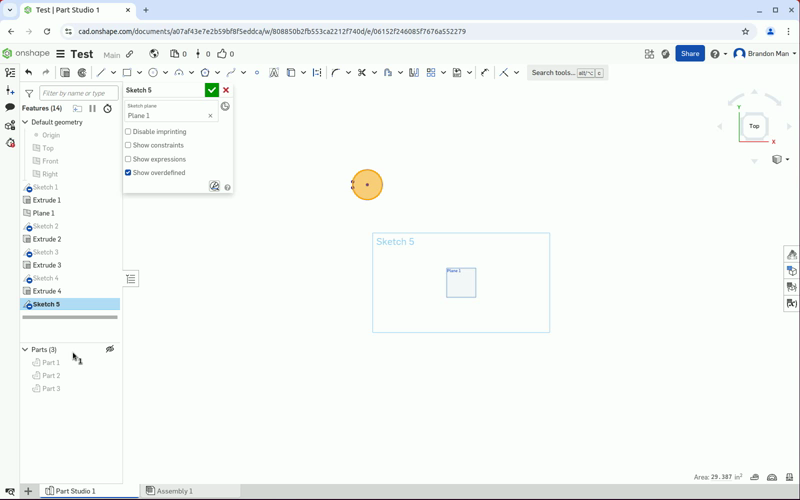
key(shift+y)
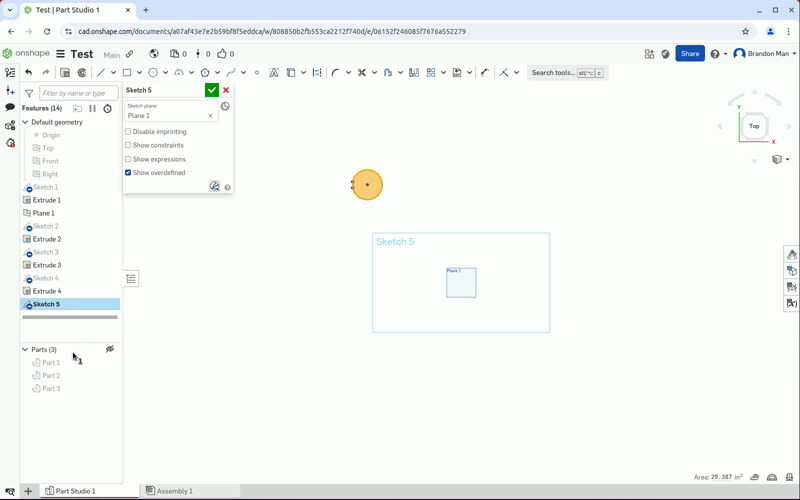
key(shift+e)
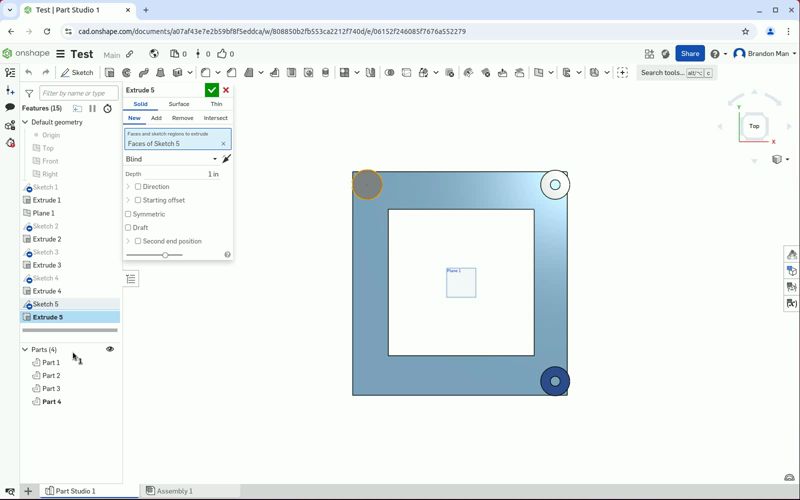
mouse_move(143, 106)
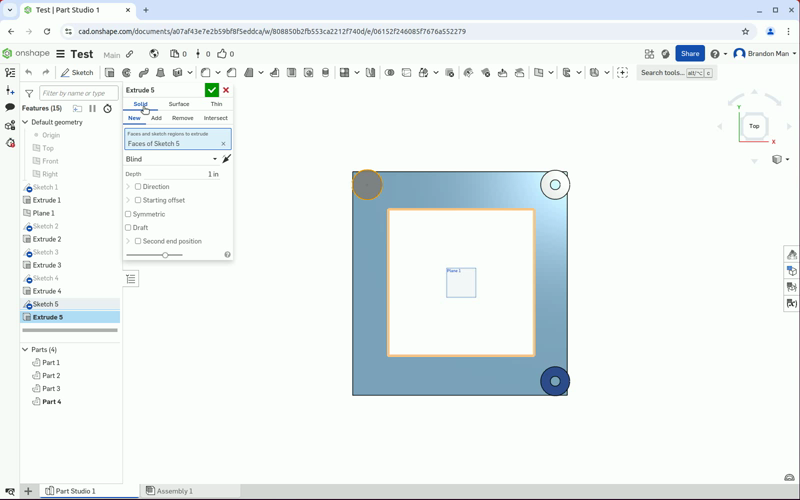
click(143, 106)
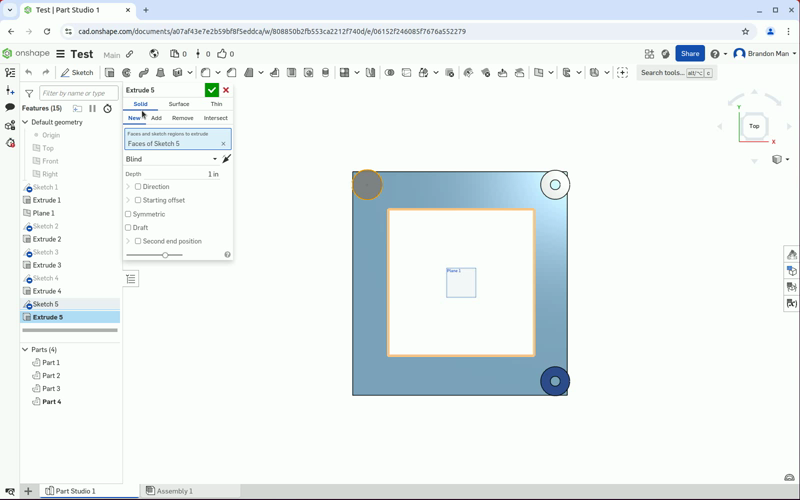
mouse_move(137, 120)
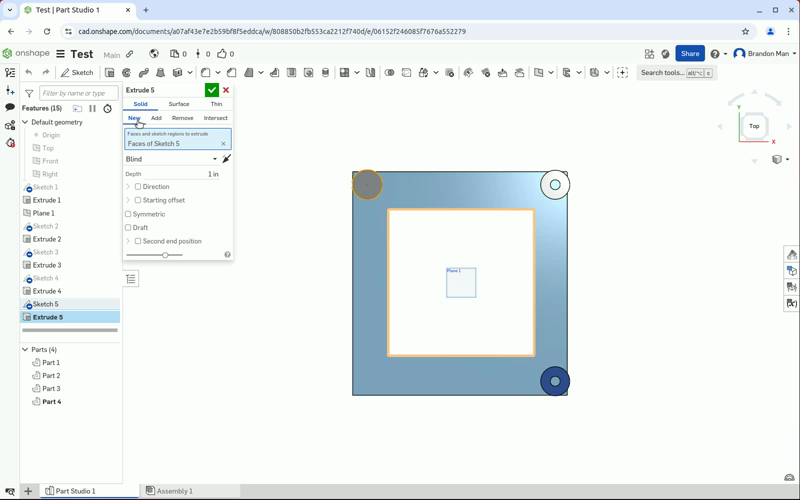
click(137, 120)
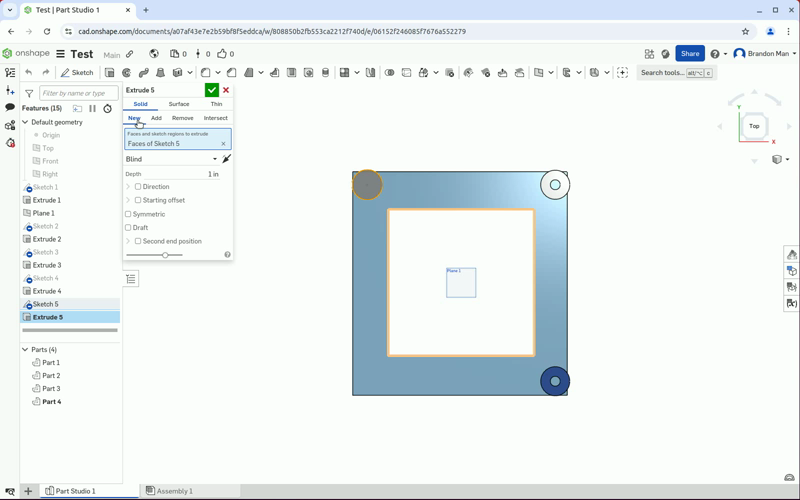
key(tab, 4)
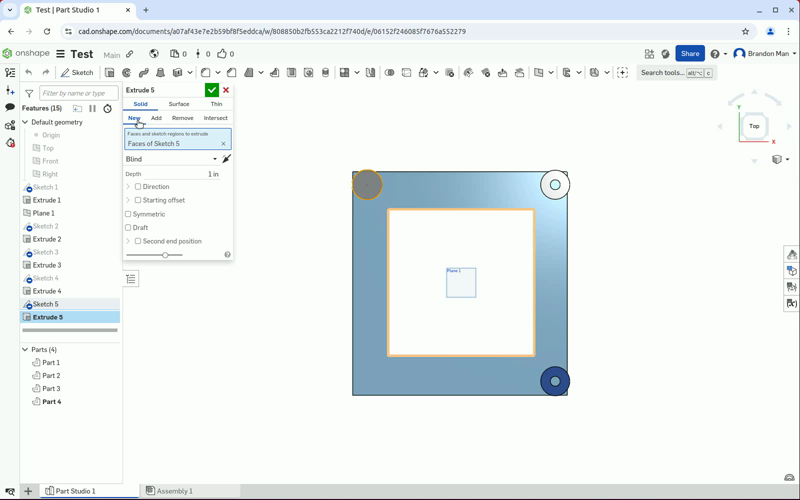
text(10.11)
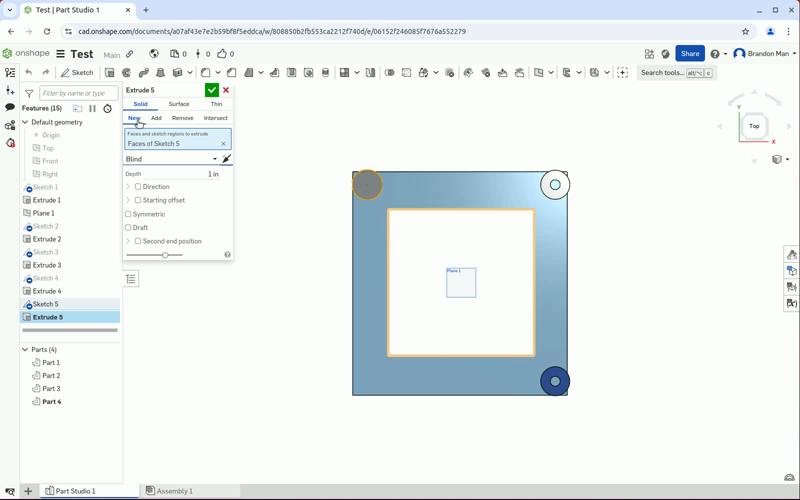
key(enter)
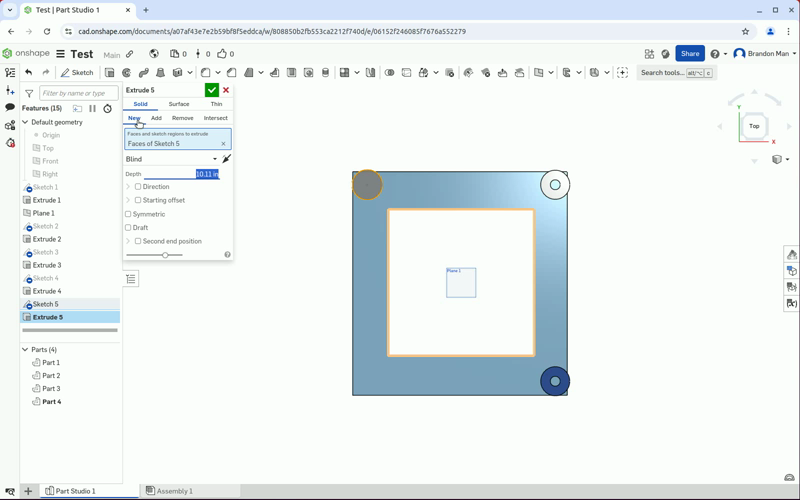
key(shift+h)
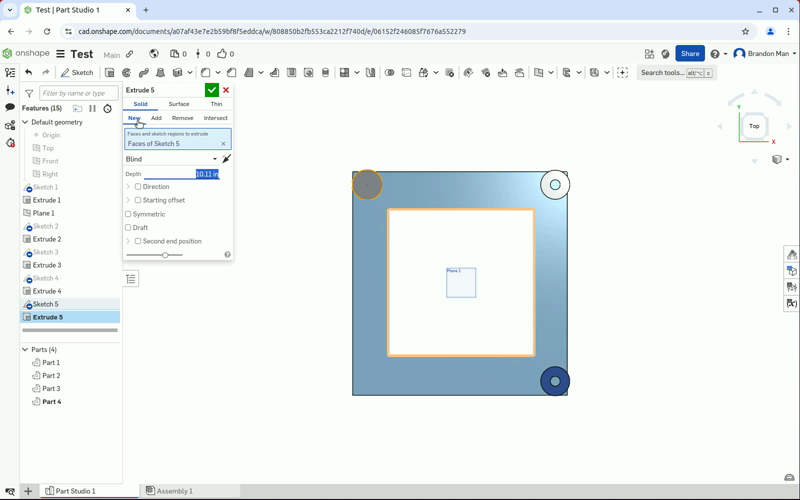
key(shift+h)
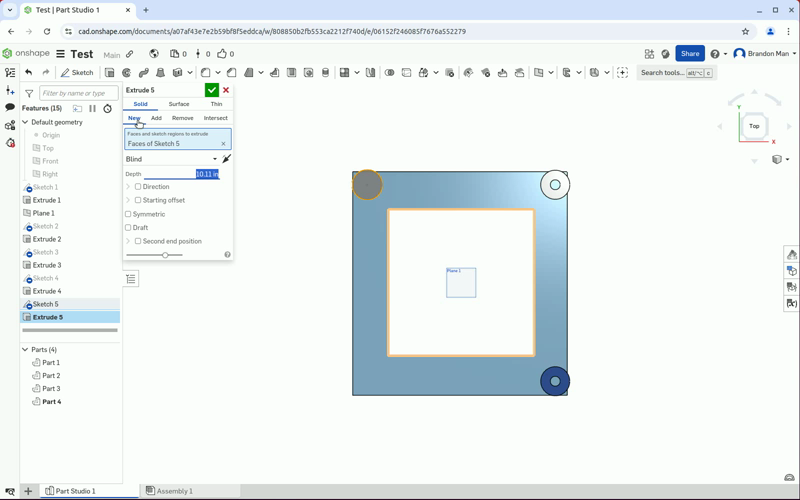
mouse_move(73, 189)
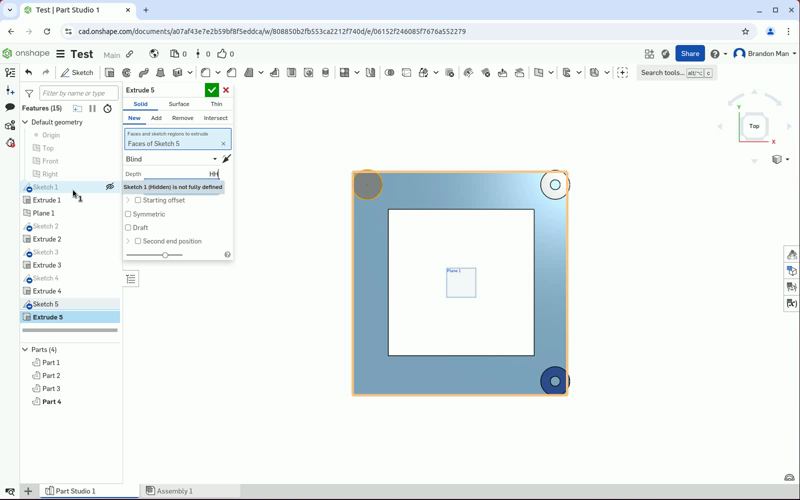
click(73, 189)
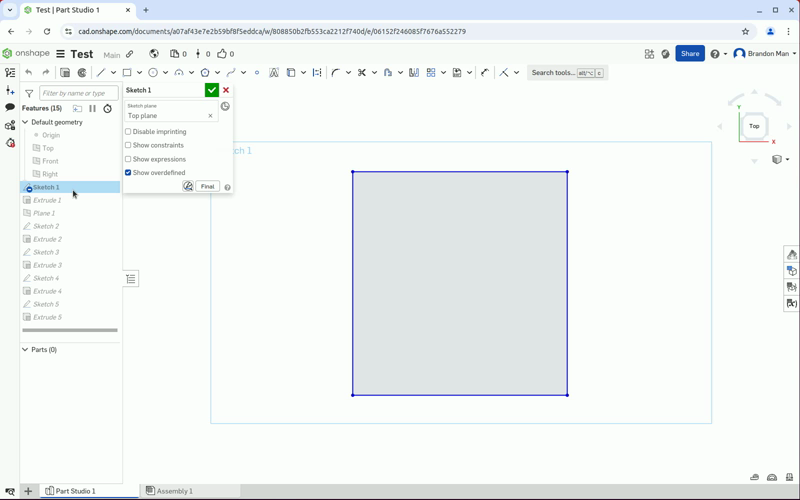
mouse_move(229, 92)
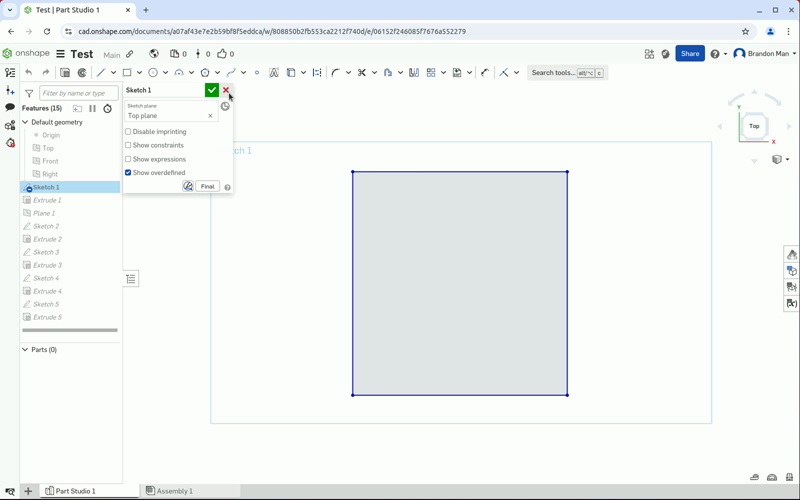
click(229, 92)
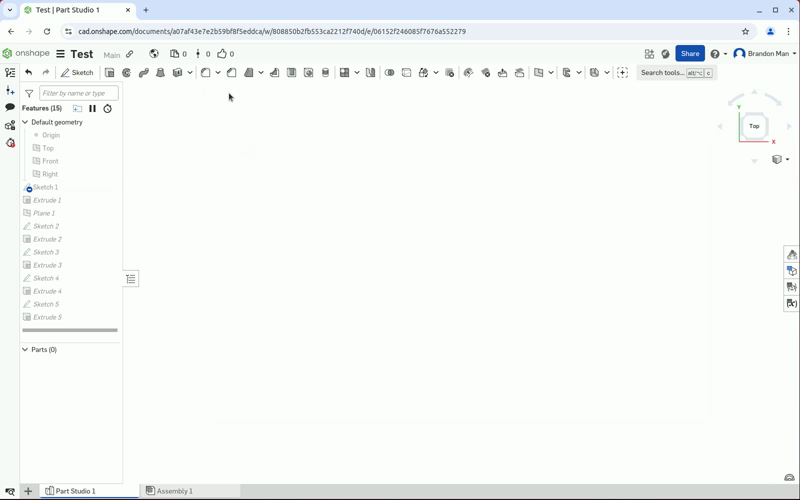
key(shift+s)
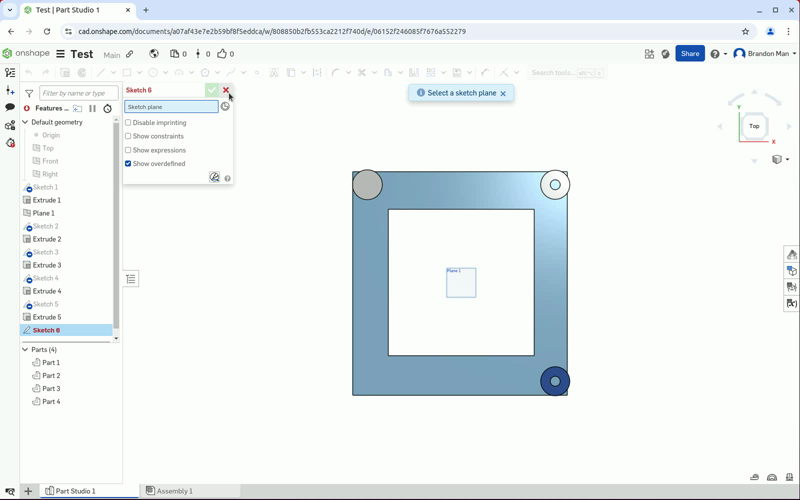
mouse_move(69, 215)
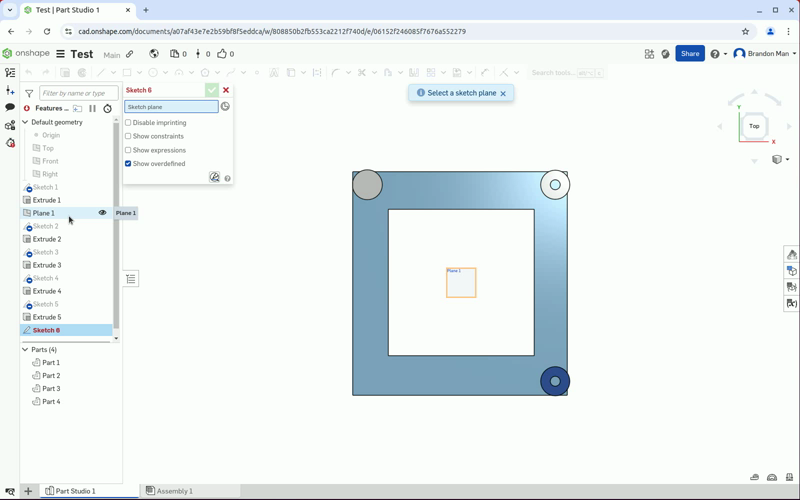
click(69, 215)
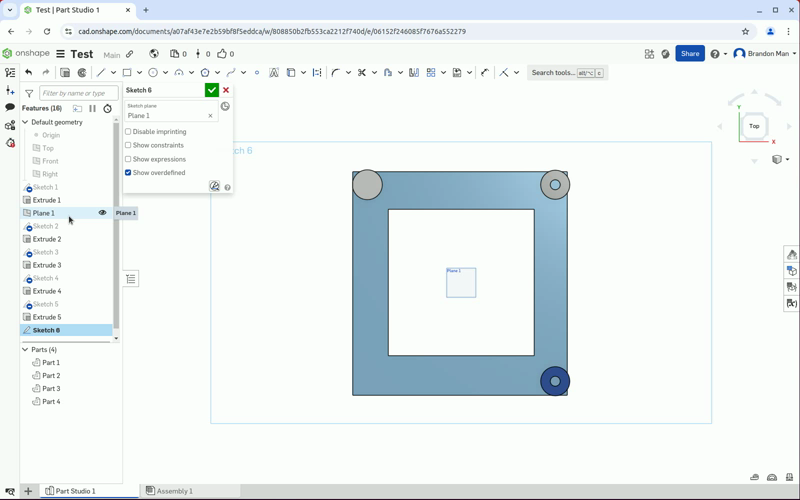
mouse_move(73, 352)
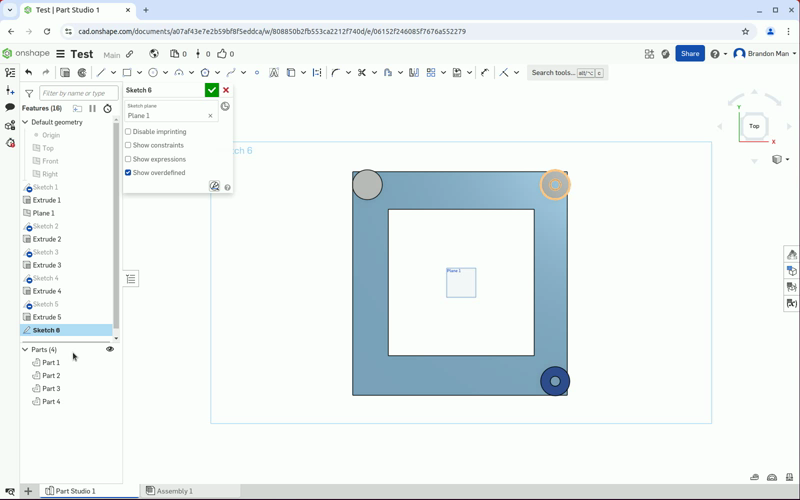
key(y)
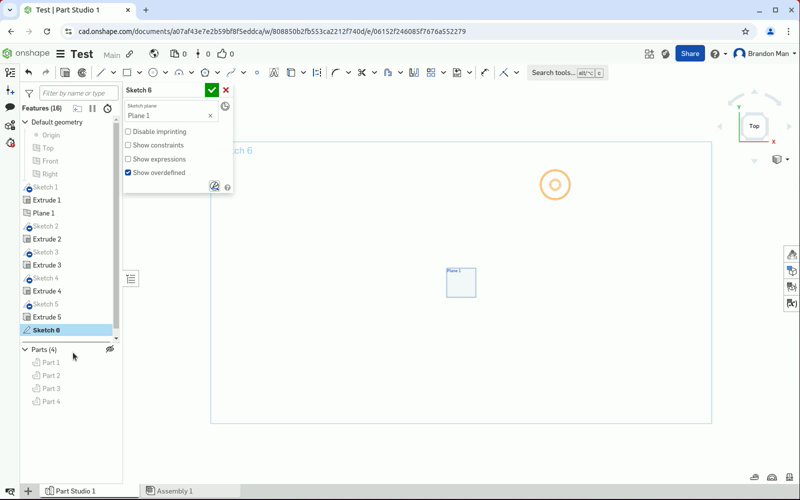
key(a)
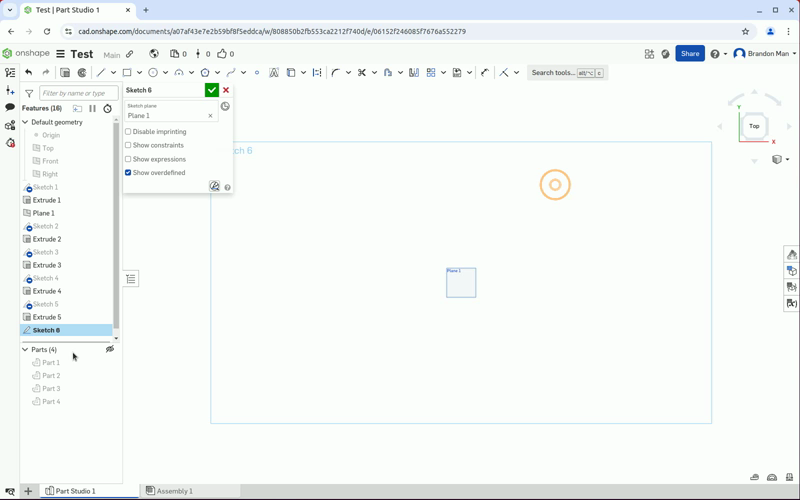
key_down(shift)
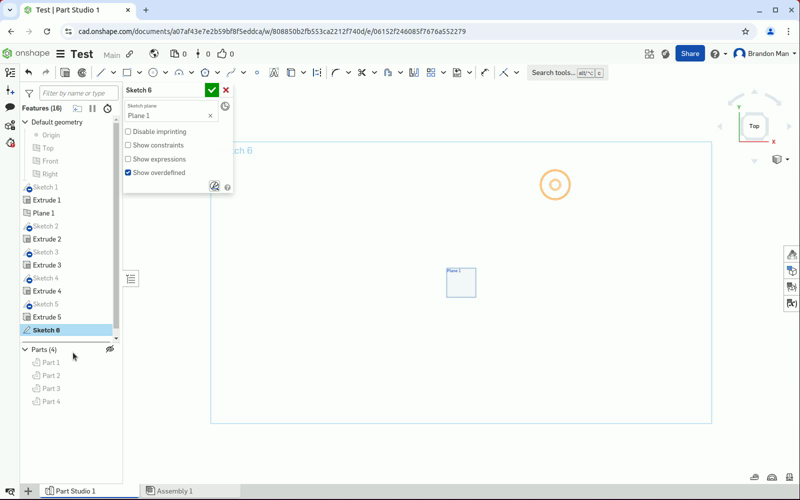
mouse_move(352, 383)
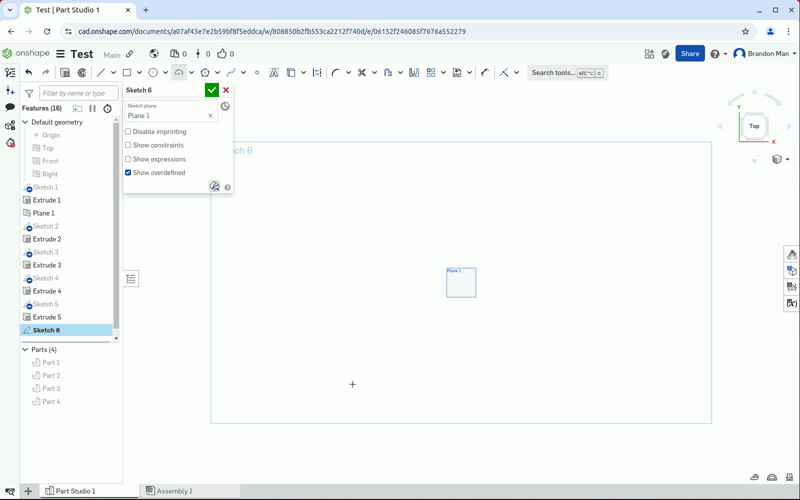
click(352, 383)
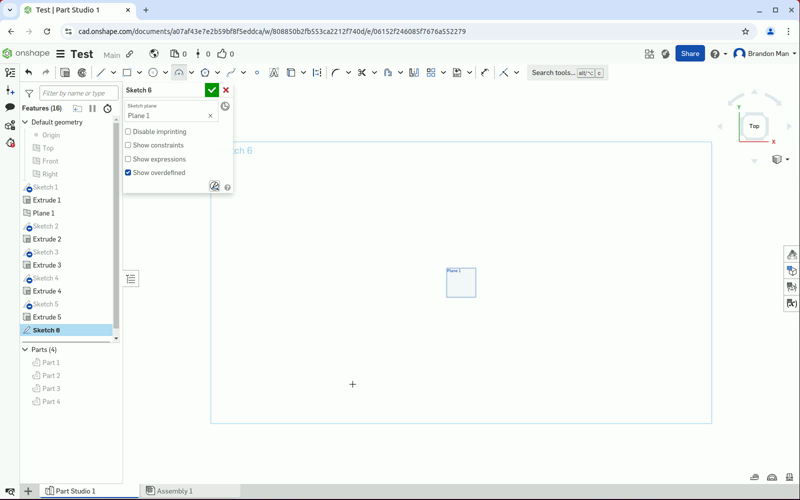
key_up(shift)
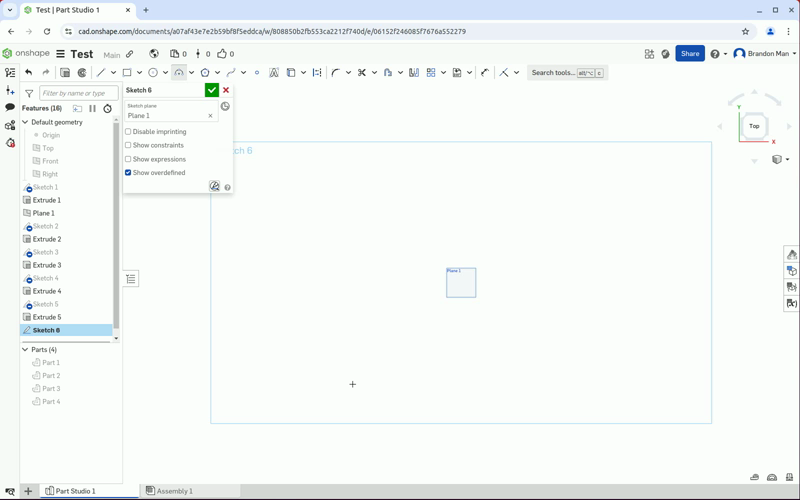
key_down(shift)
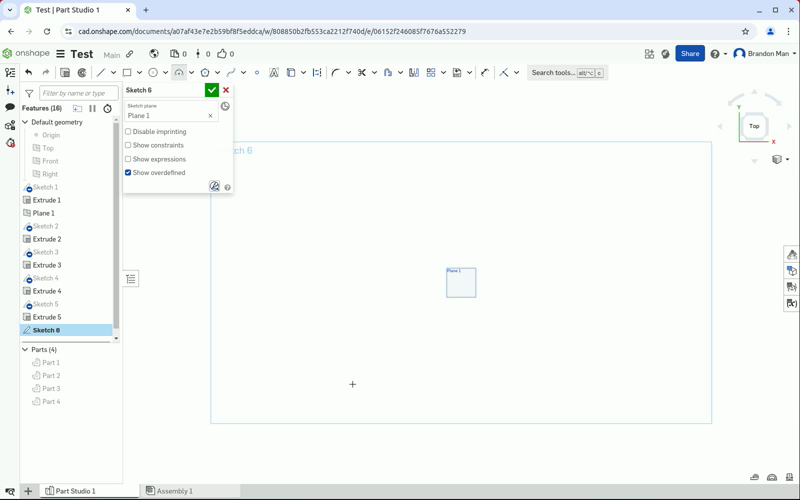
mouse_move(352, 377)
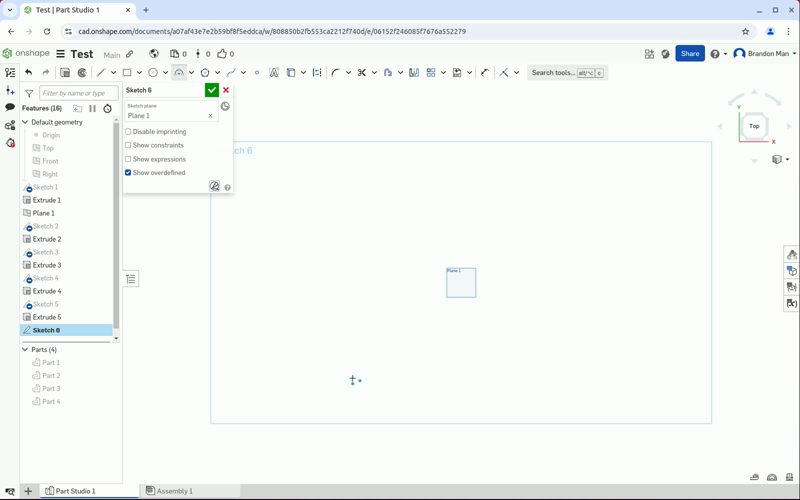
scroll(6)
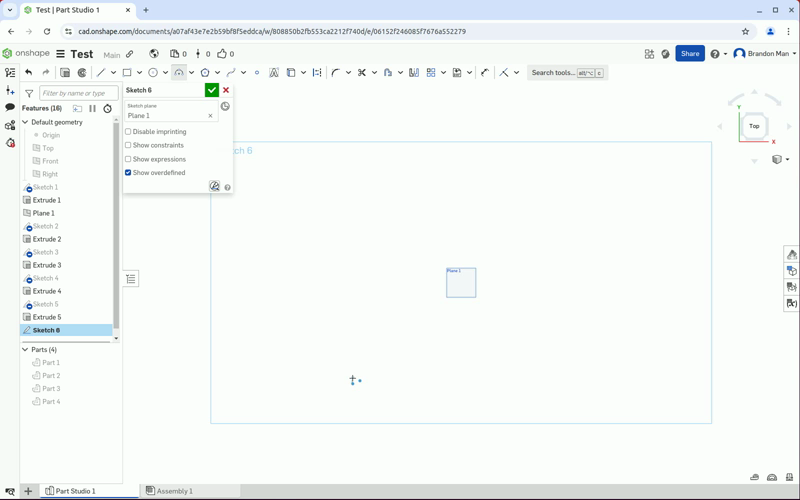
scroll(6)
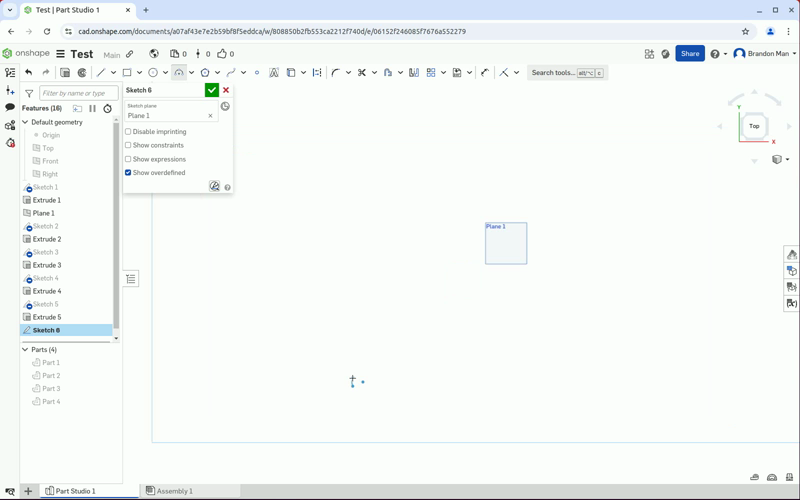
scroll(6)
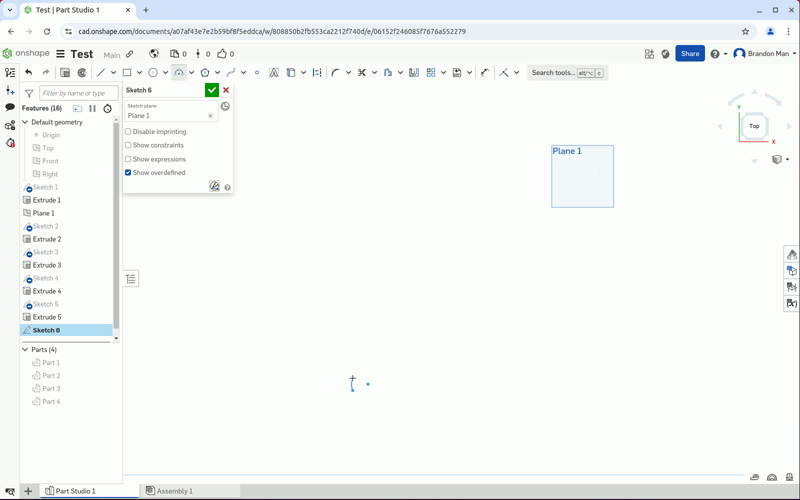
scroll(6)
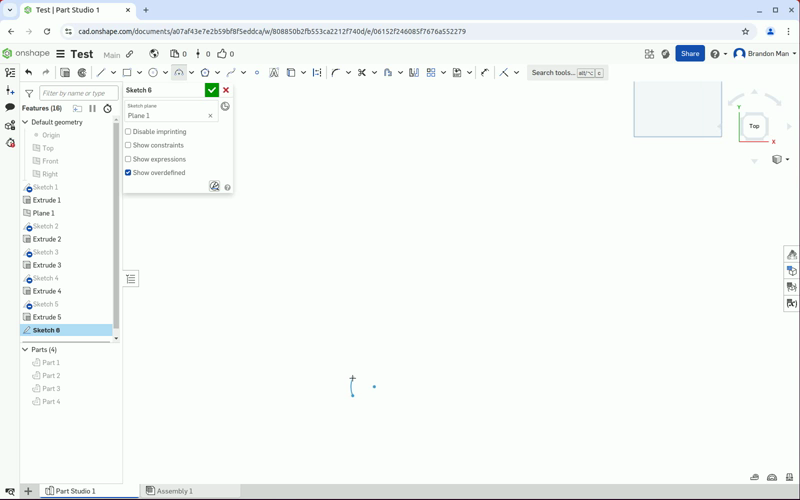
scroll(6)
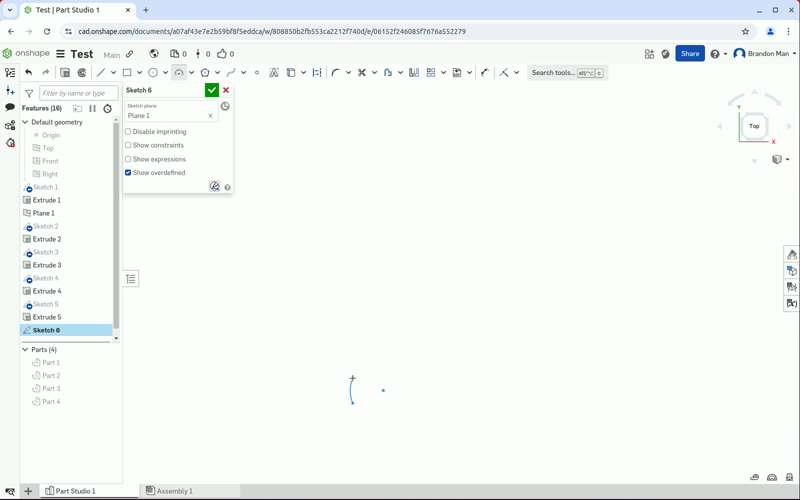
scroll(6)
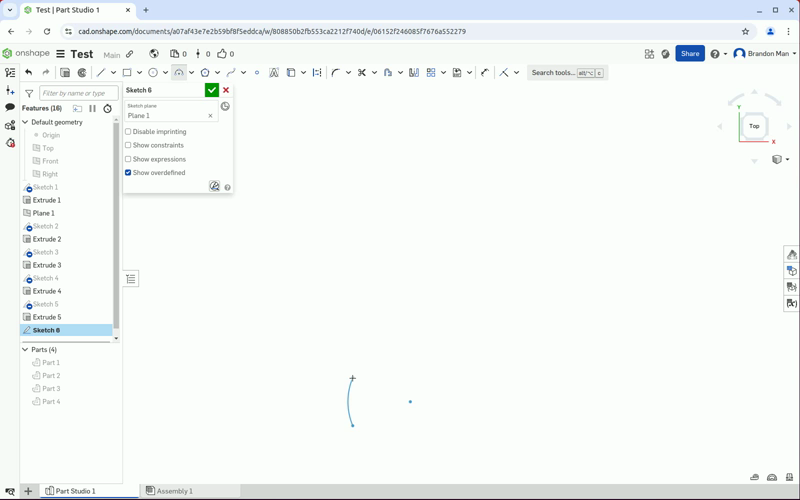
scroll(6)
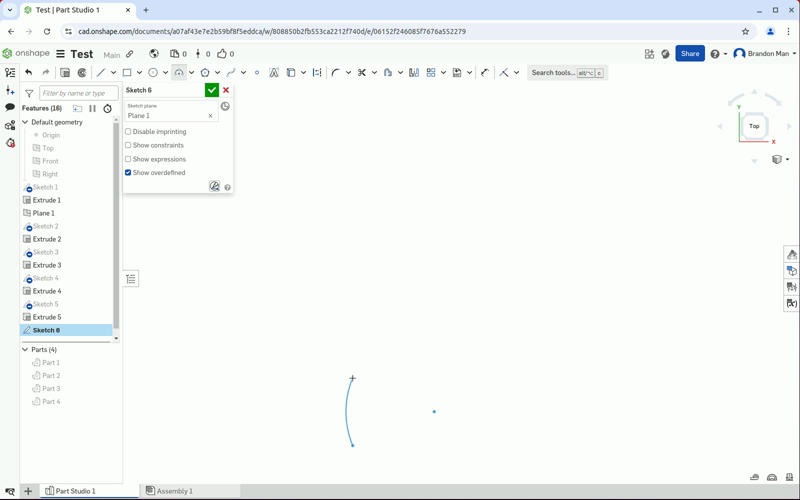
click(352, 377)
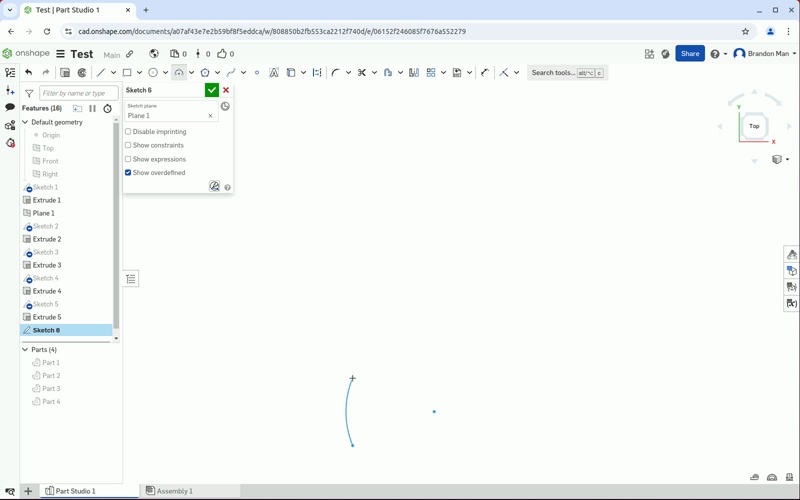
scroll(-6)
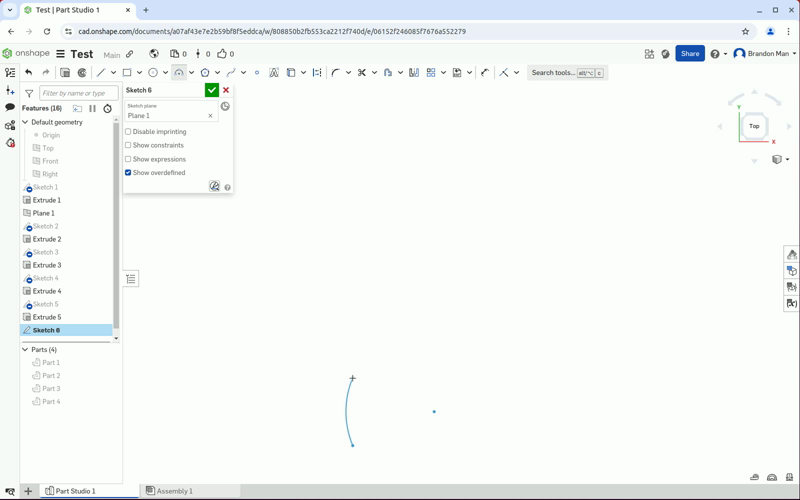
scroll(-6)
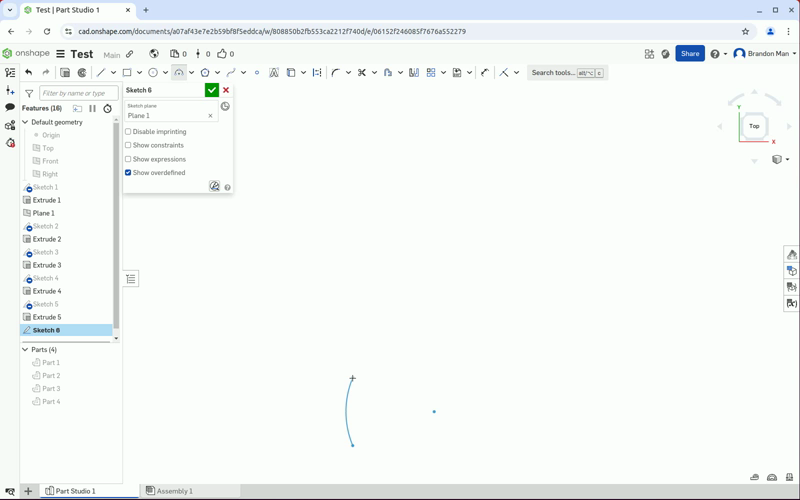
scroll(-6)
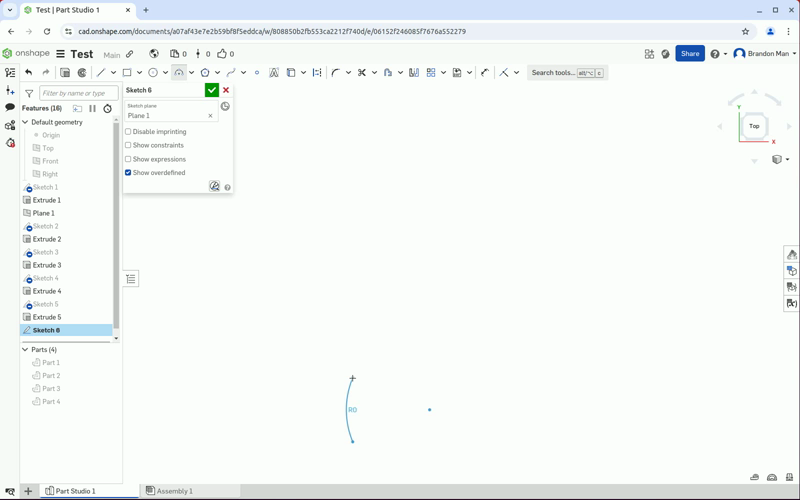
scroll(-6)
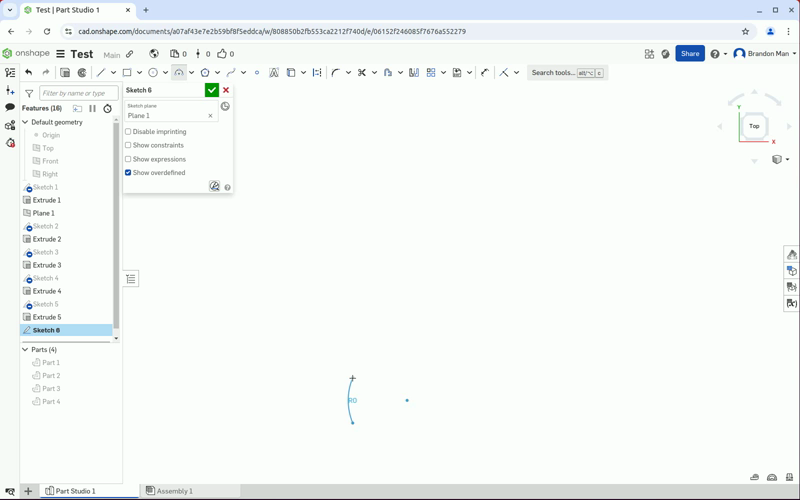
scroll(-6)
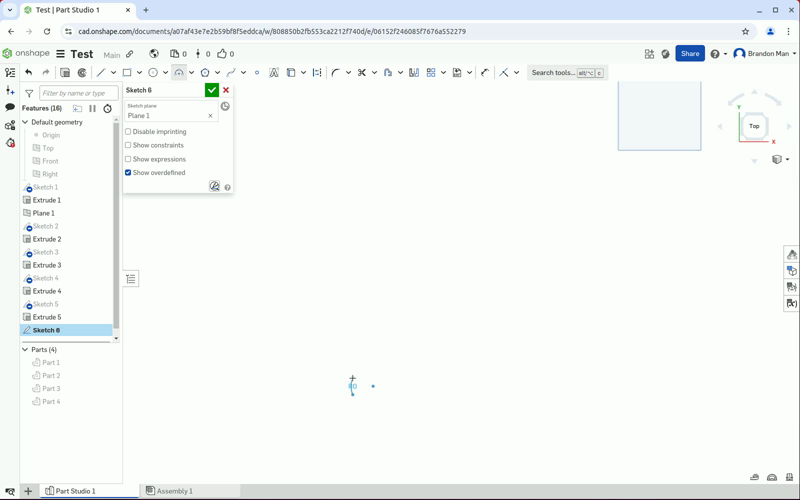
scroll(-6)
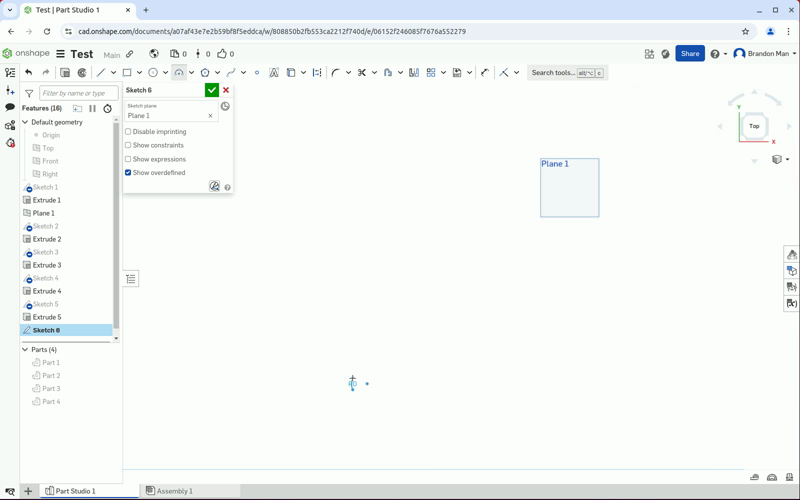
scroll(-6)
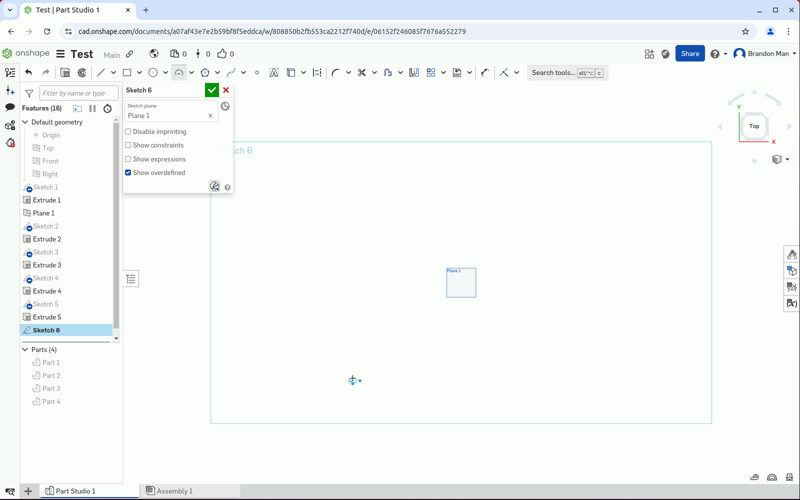
mouse_move(382, 380)
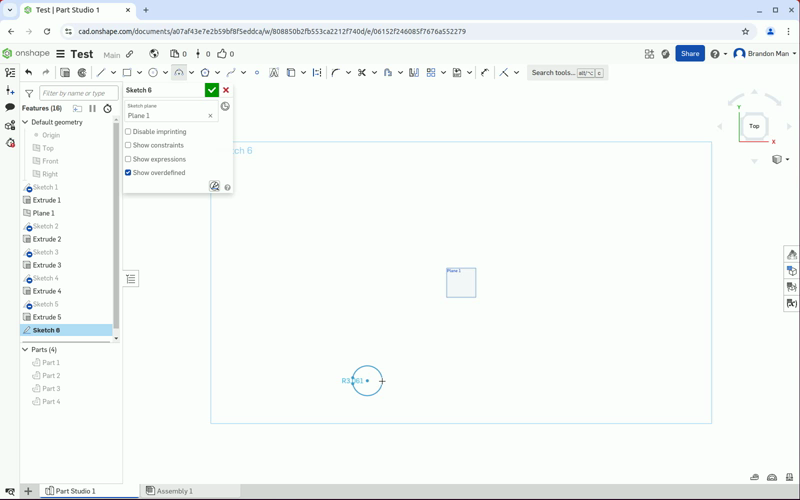
scroll(6)
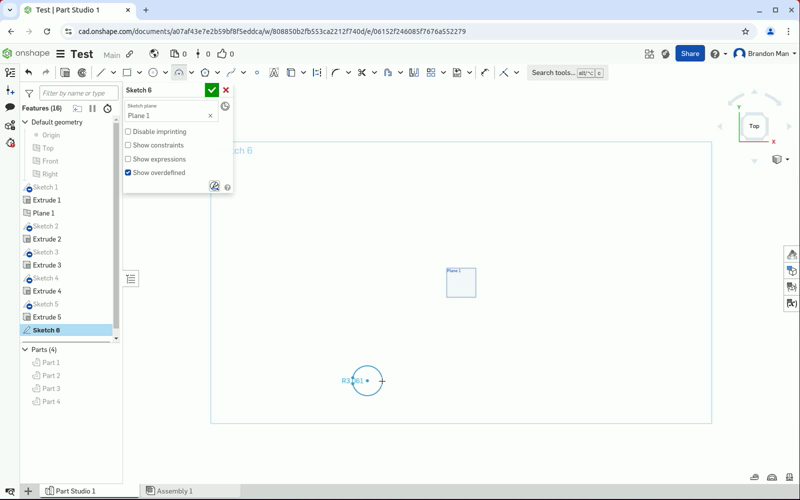
scroll(6)
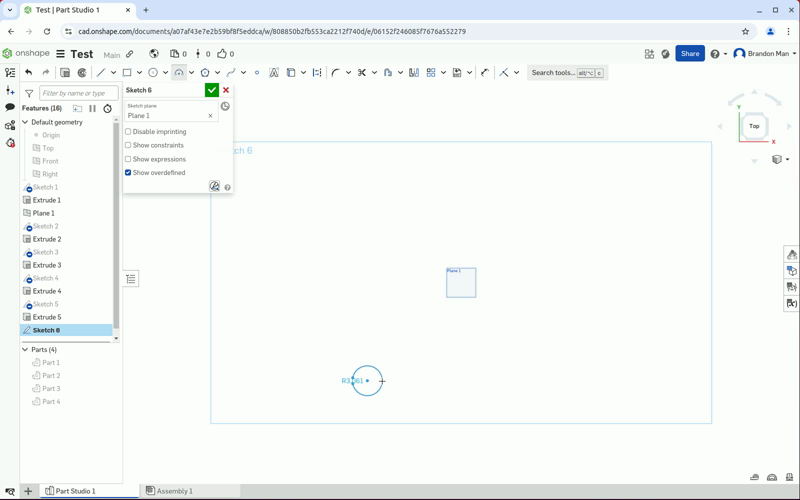
scroll(6)
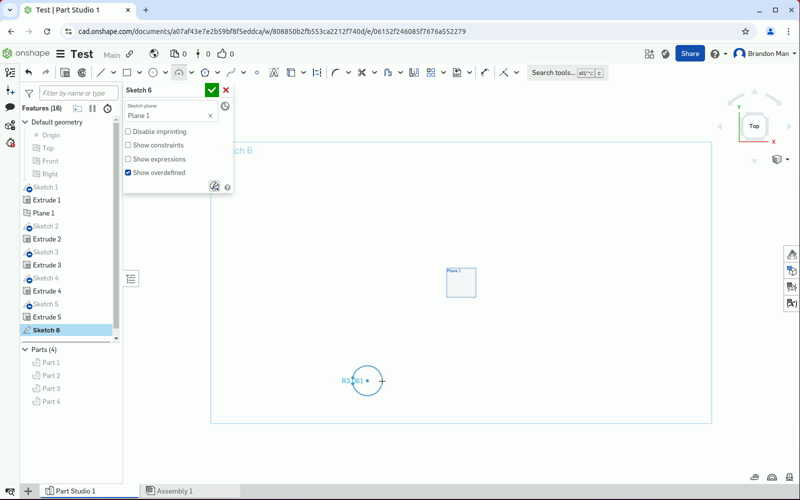
scroll(6)
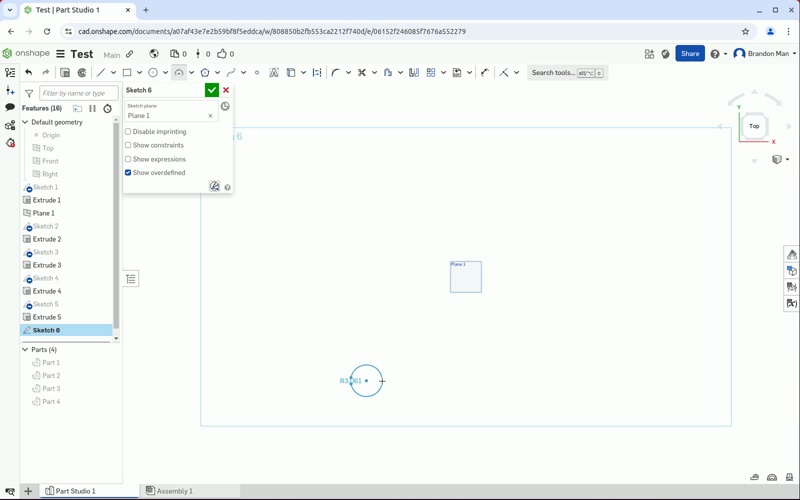
scroll(6)
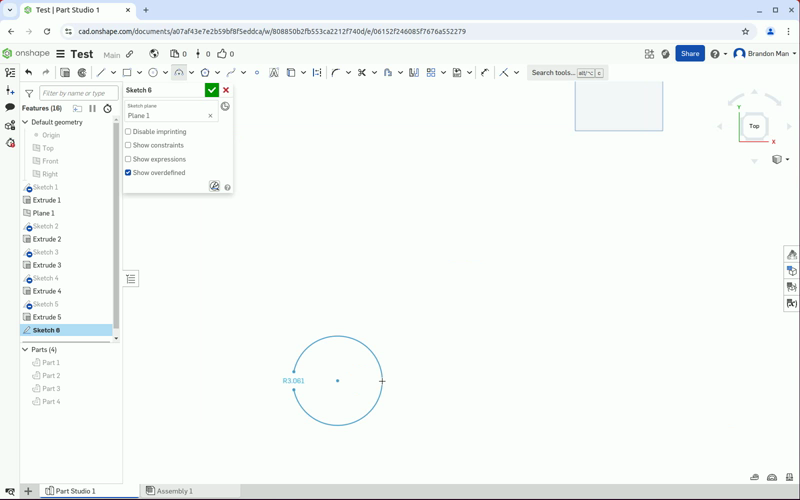
scroll(6)
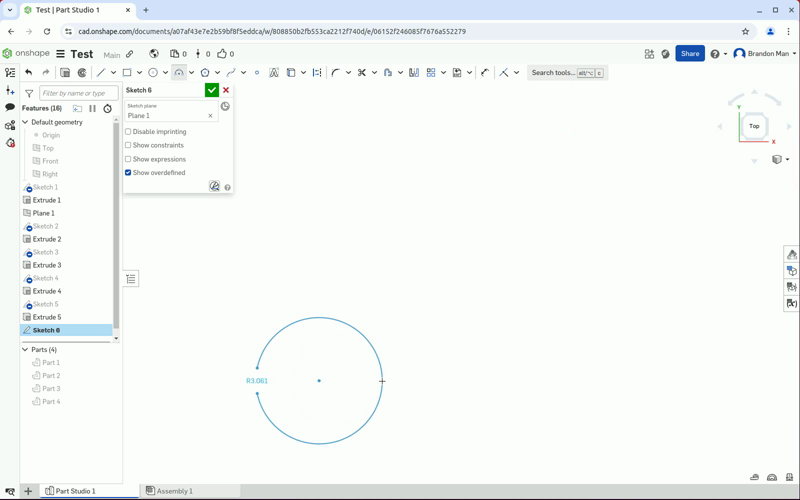
scroll(6)
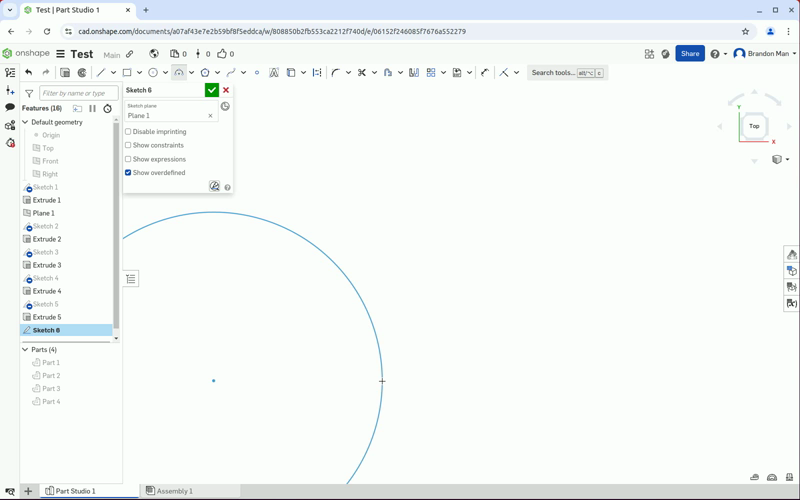
click(382, 380)
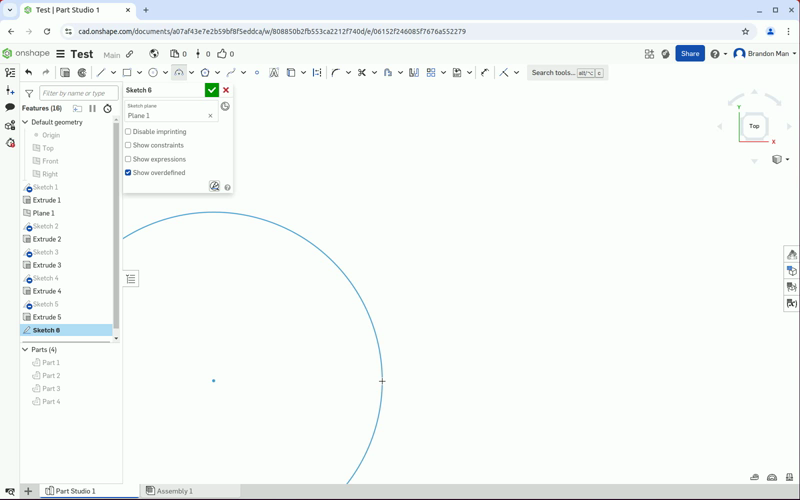
scroll(-6)
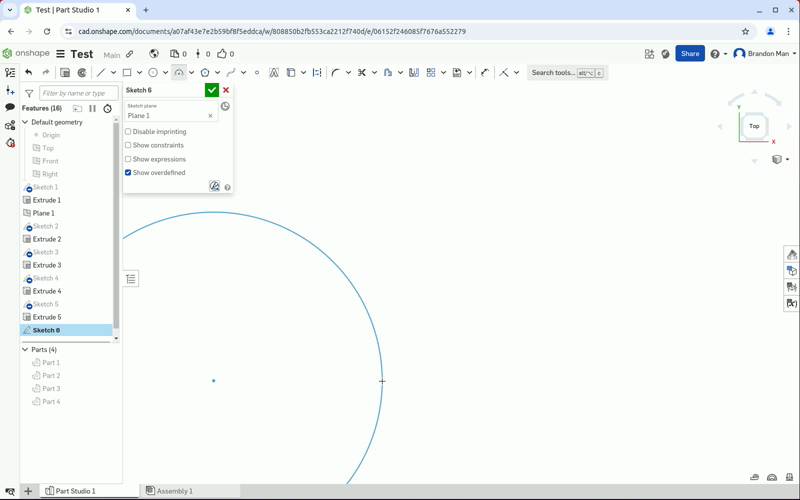
scroll(-6)
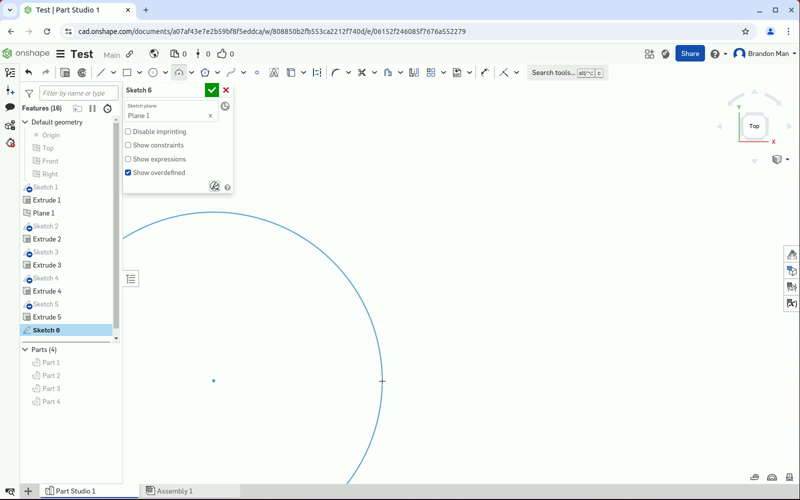
scroll(-6)
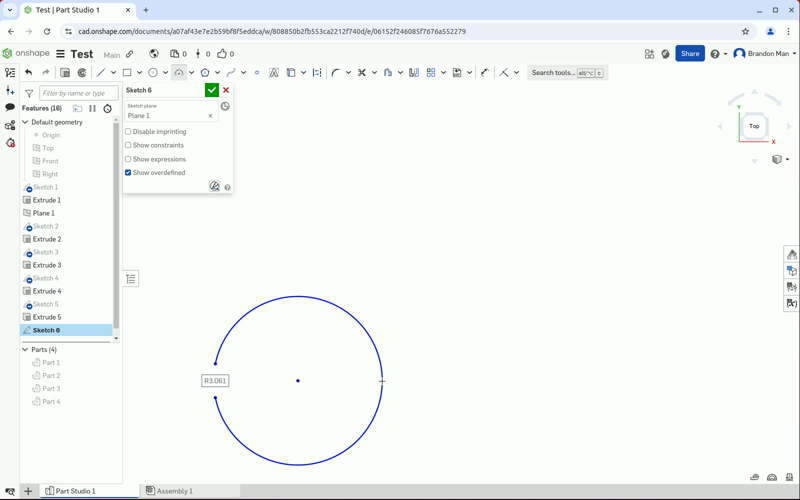
scroll(-6)
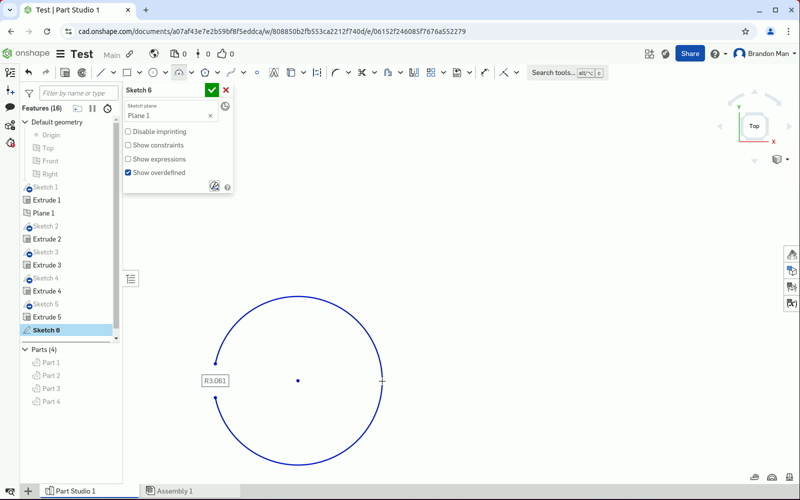
scroll(-6)
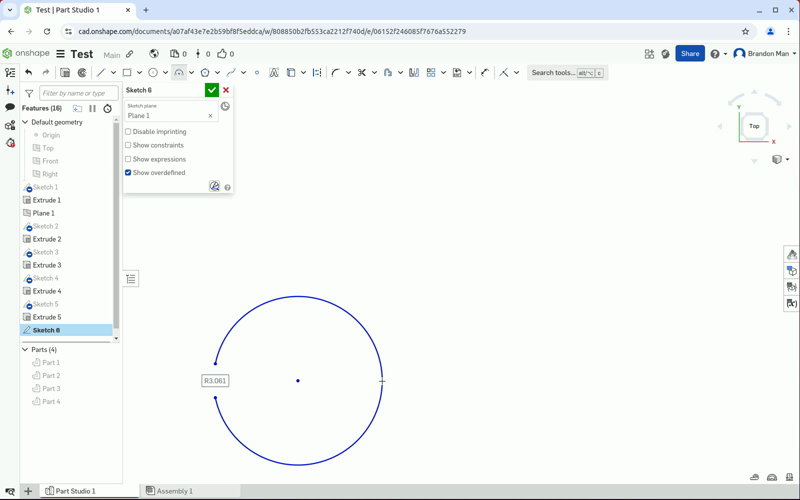
scroll(-6)
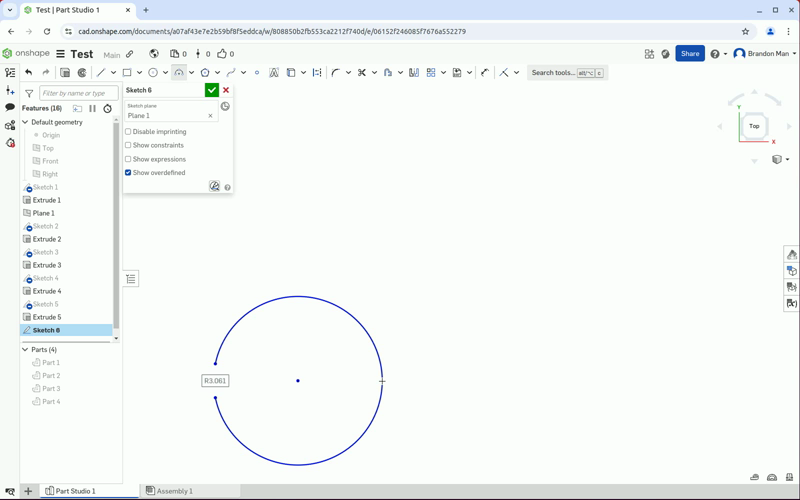
scroll(-6)
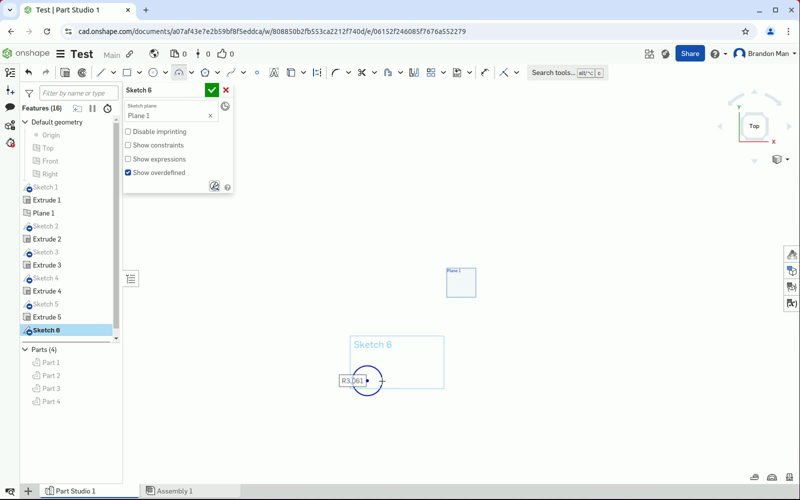
key_up(shift)
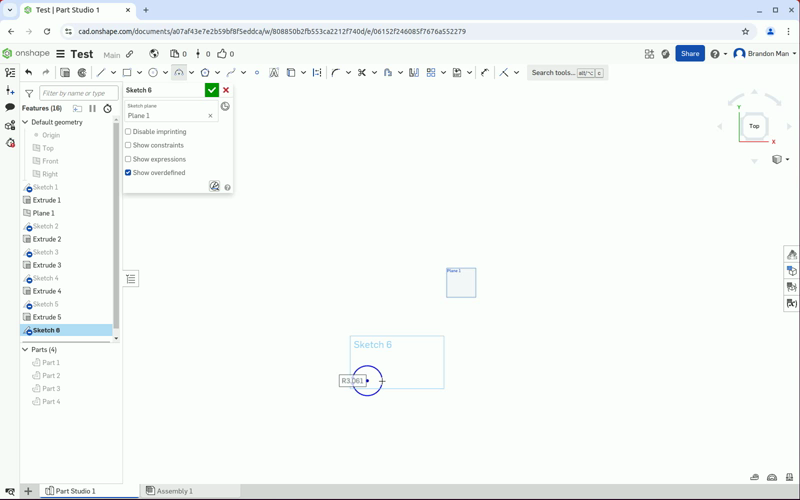
key(esc)
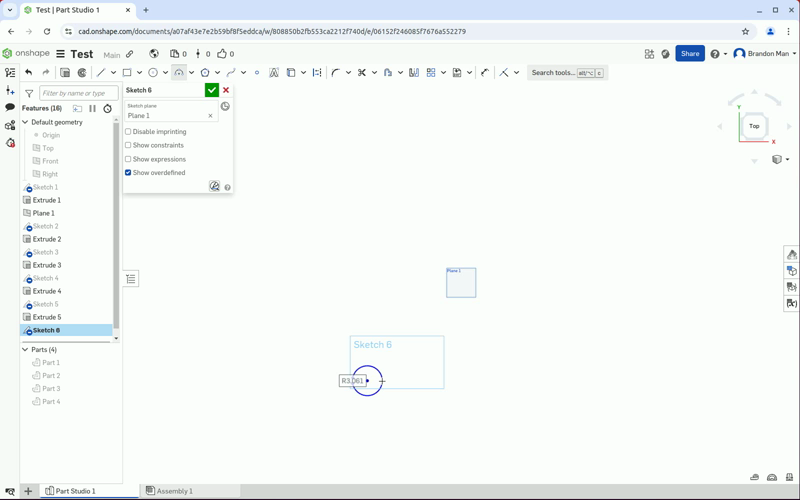
key(l)
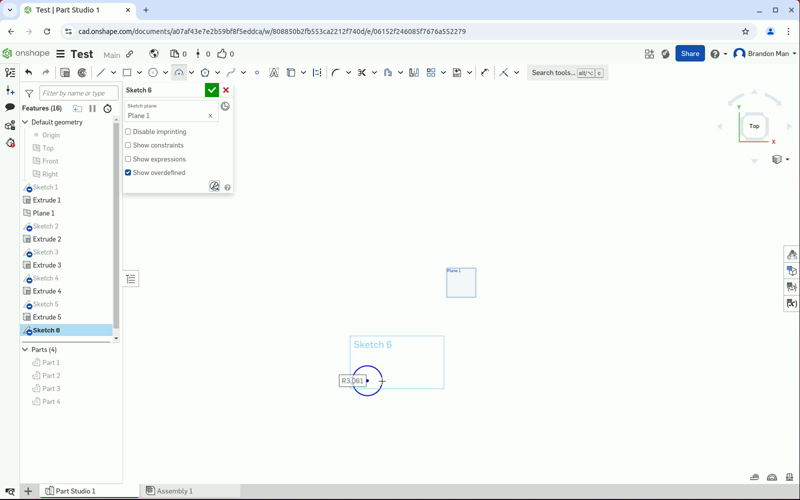
mouse_move(352, 377)
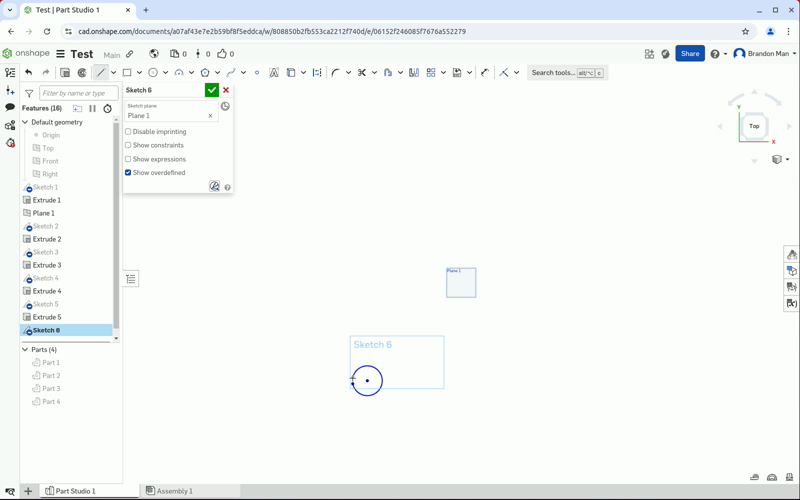
click(352, 377)
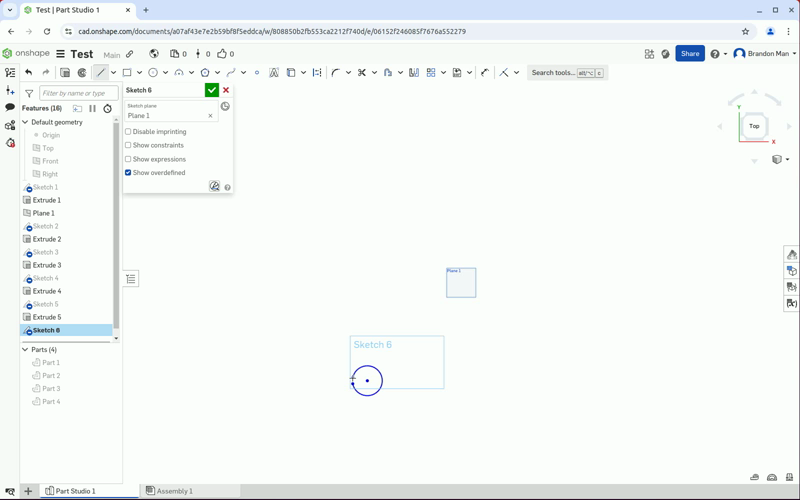
mouse_move(382, 377)
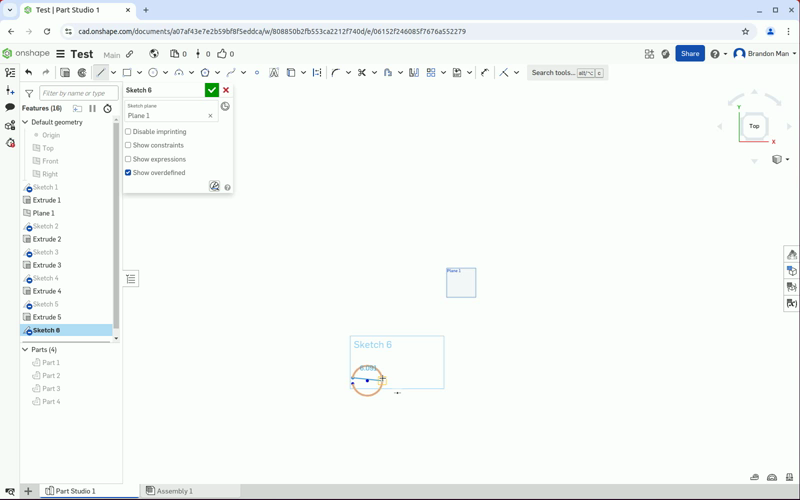
key_down(shift)
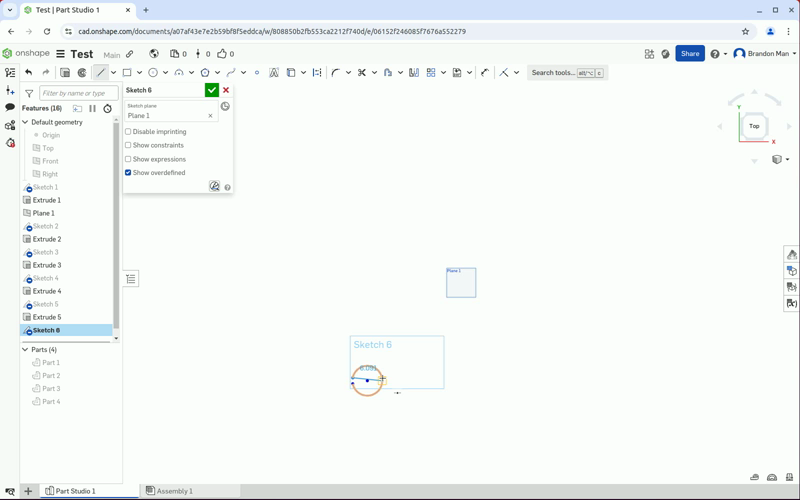
mouse_move(352, 383)
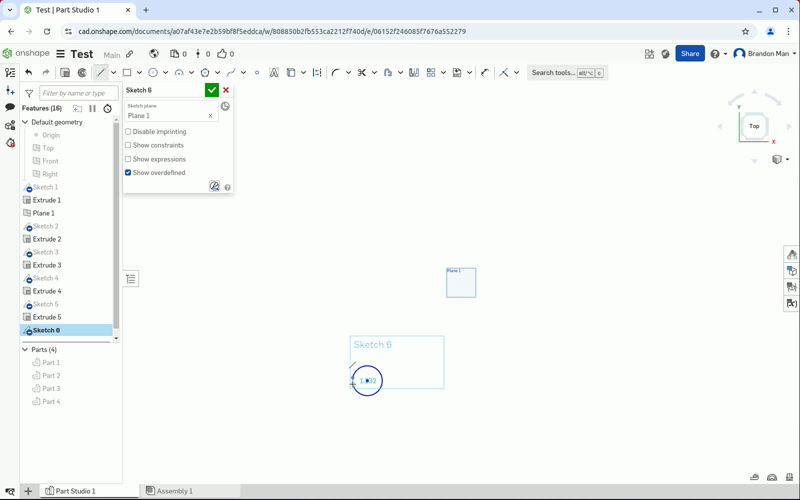
scroll(6)
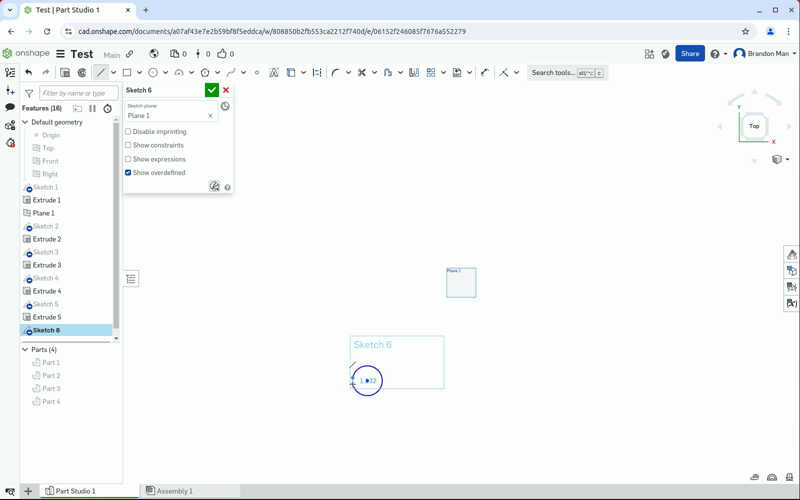
scroll(6)
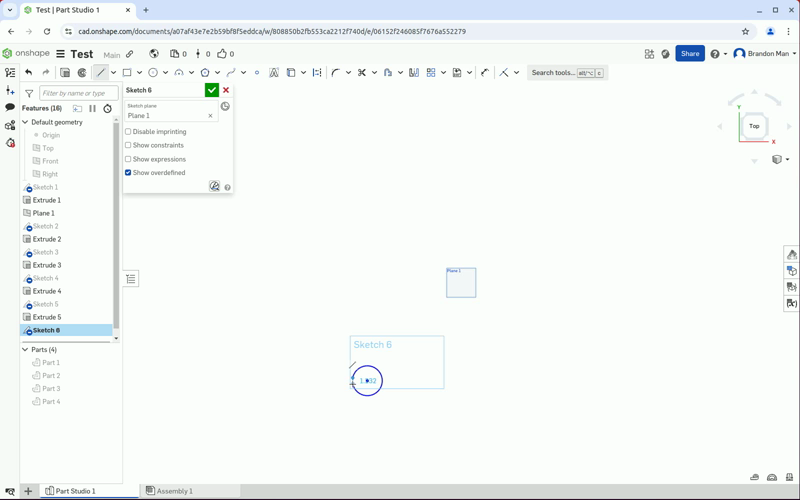
scroll(6)
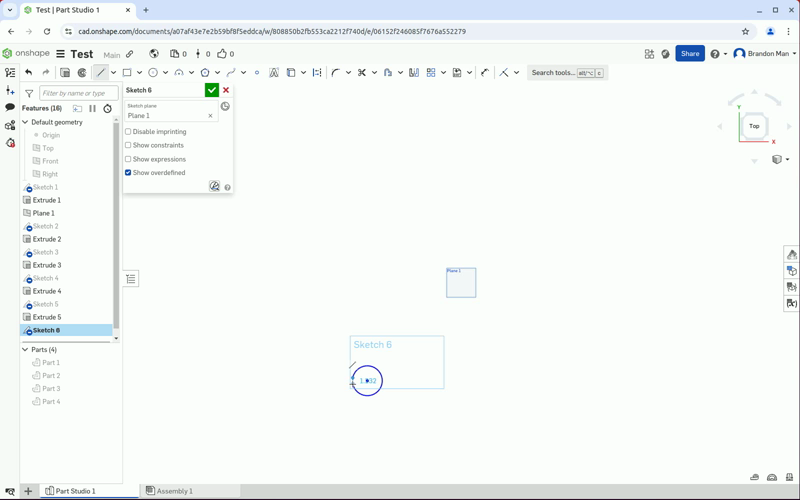
scroll(6)
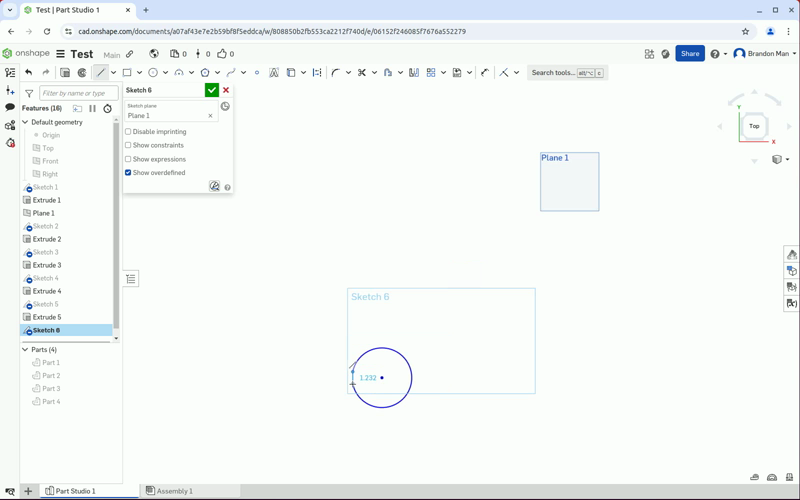
scroll(6)
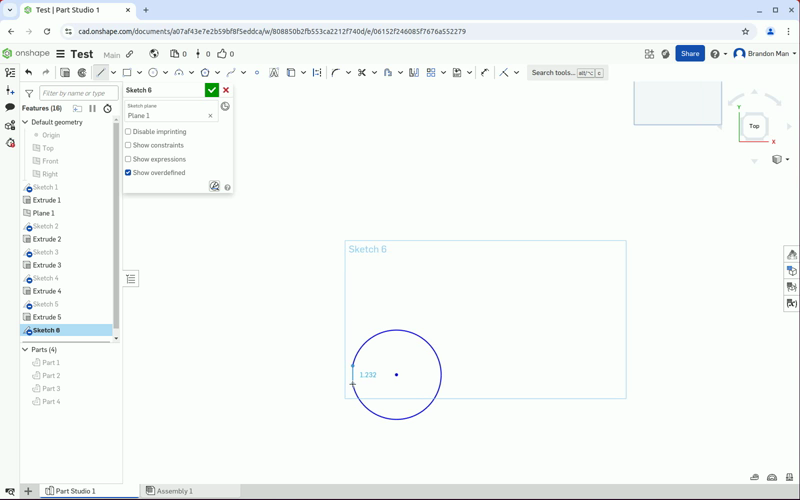
scroll(6)
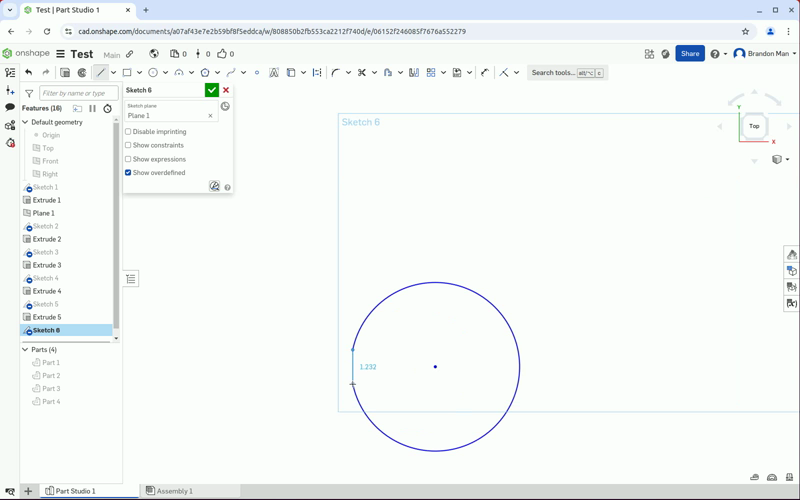
scroll(6)
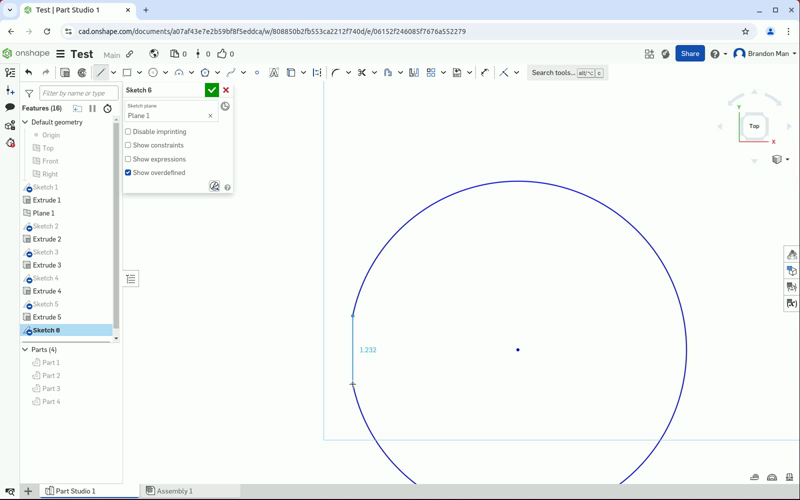
key_up(shift)
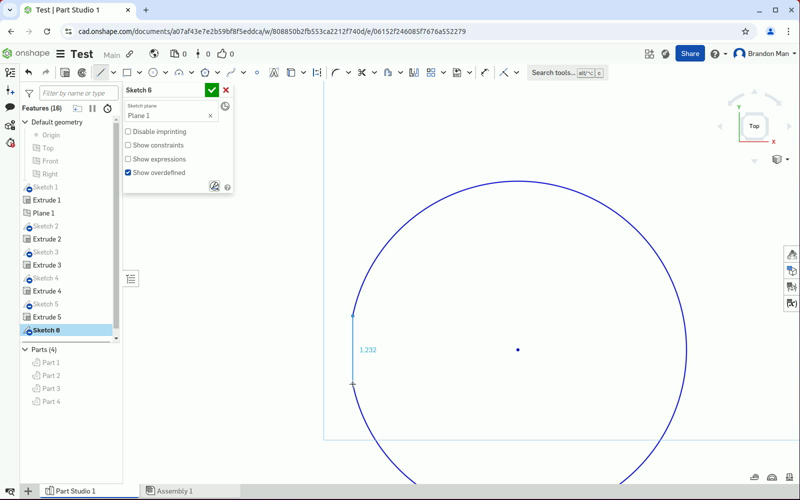
click(352, 383)
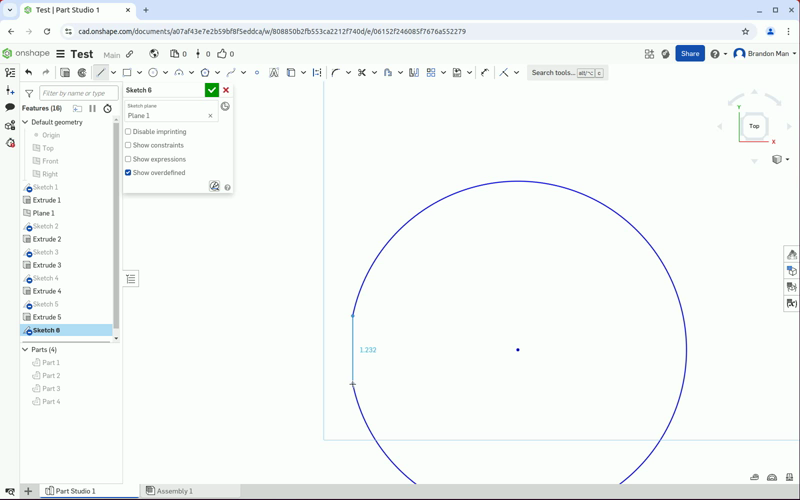
scroll(-6)
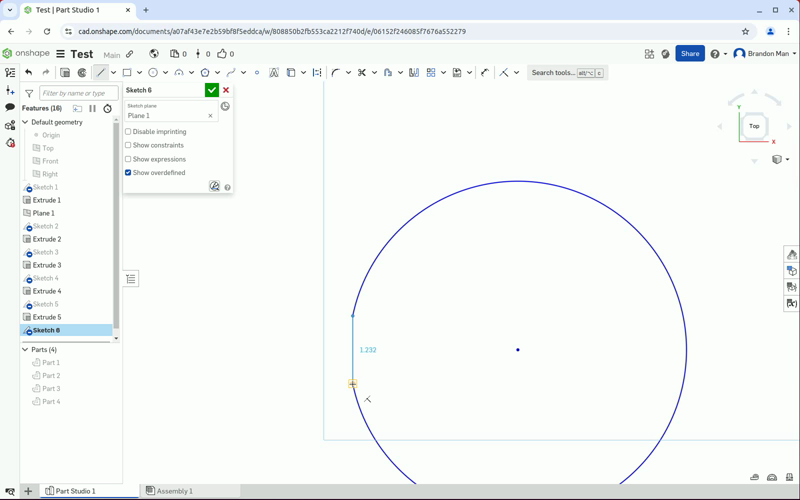
scroll(-6)
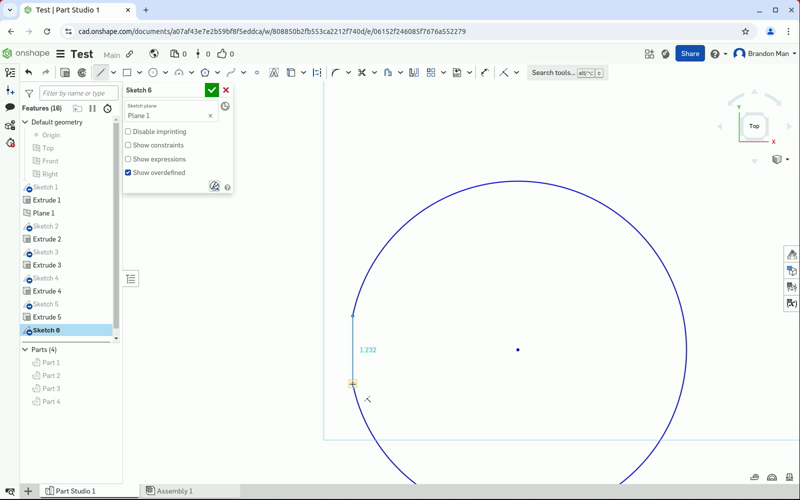
scroll(-6)
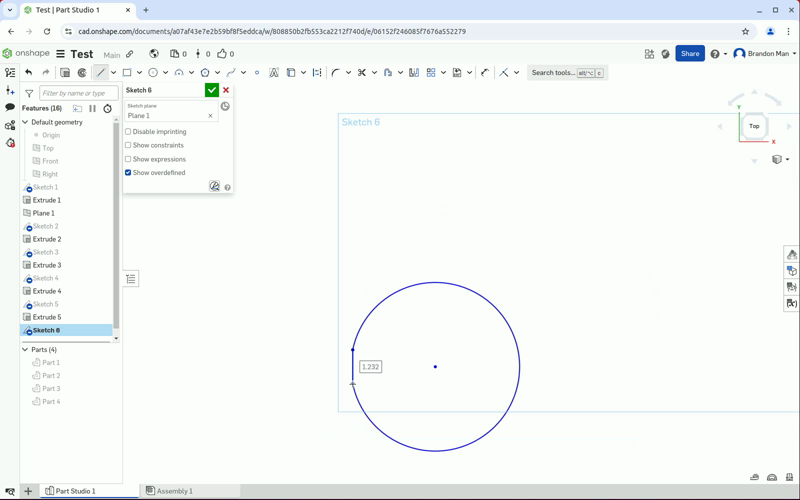
scroll(-6)
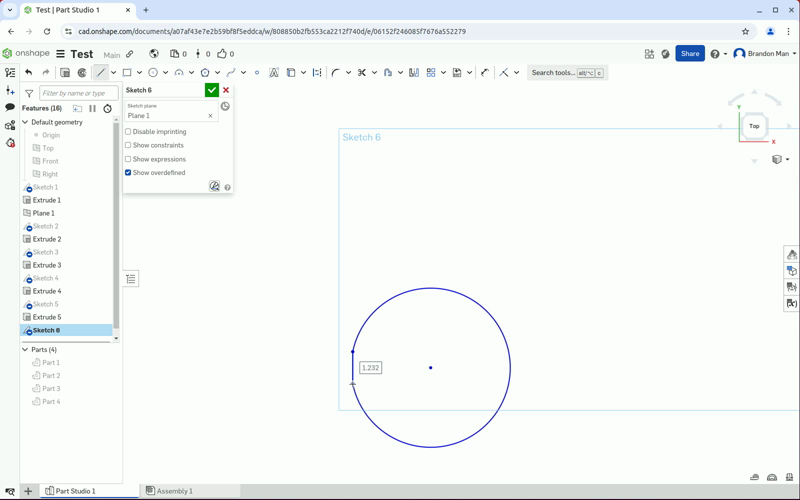
scroll(-6)
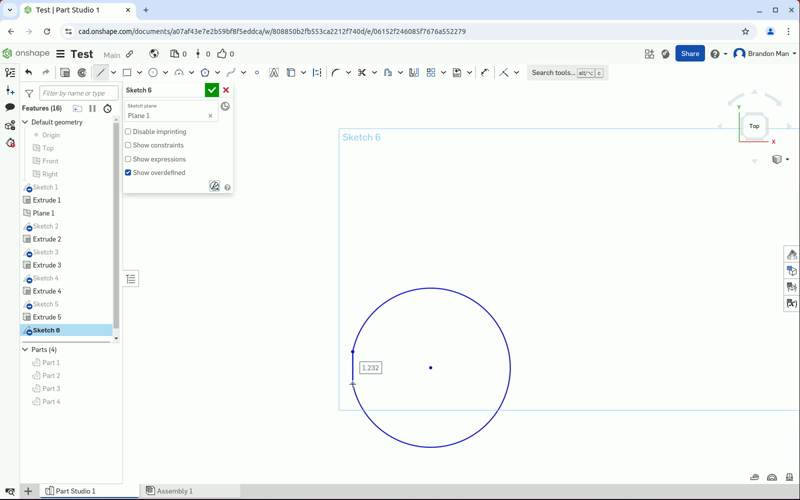
scroll(-6)
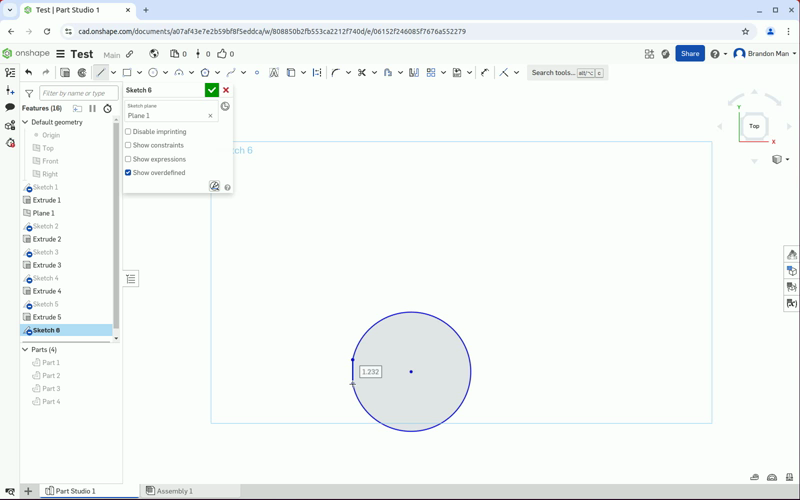
scroll(-6)
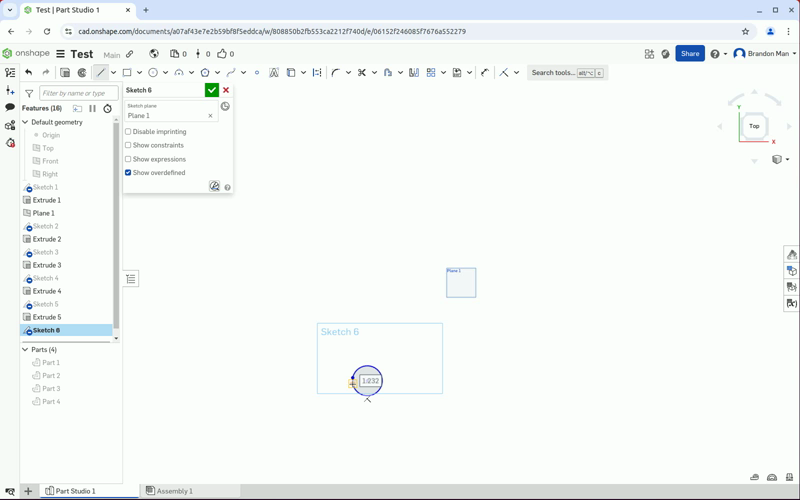
key(esc)
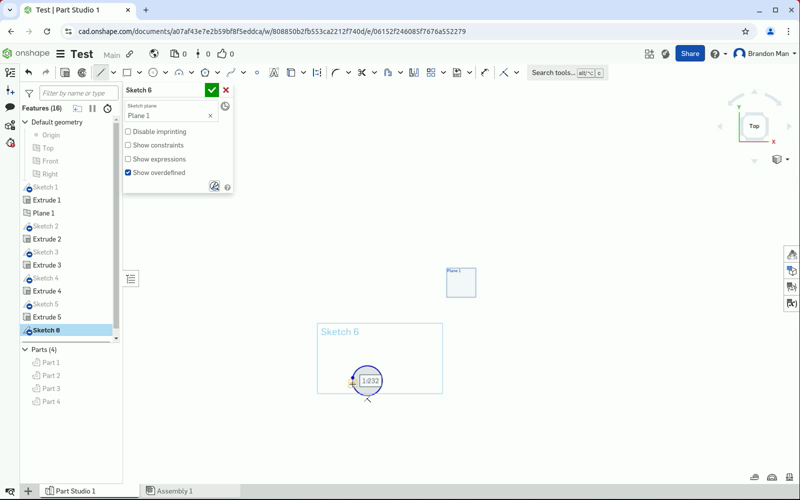
mouse_move(356, 371)
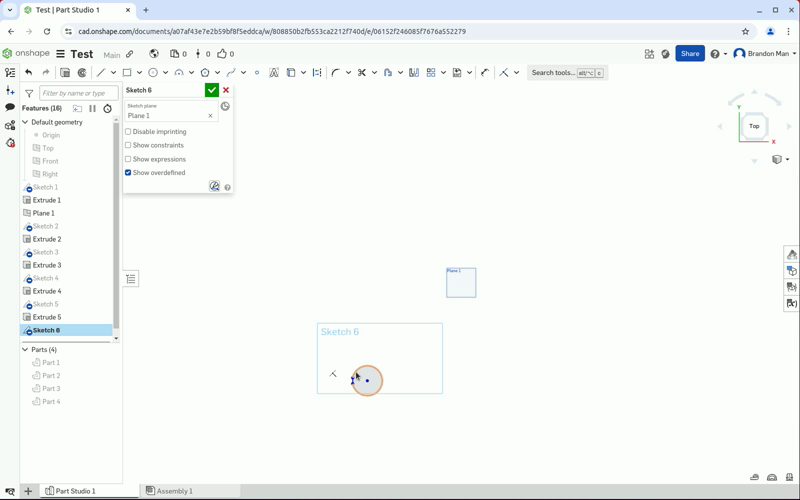
scroll(6)
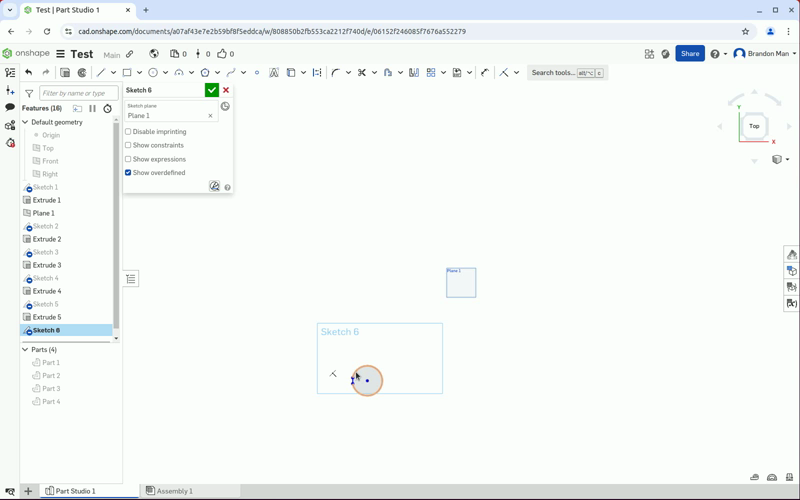
scroll(6)
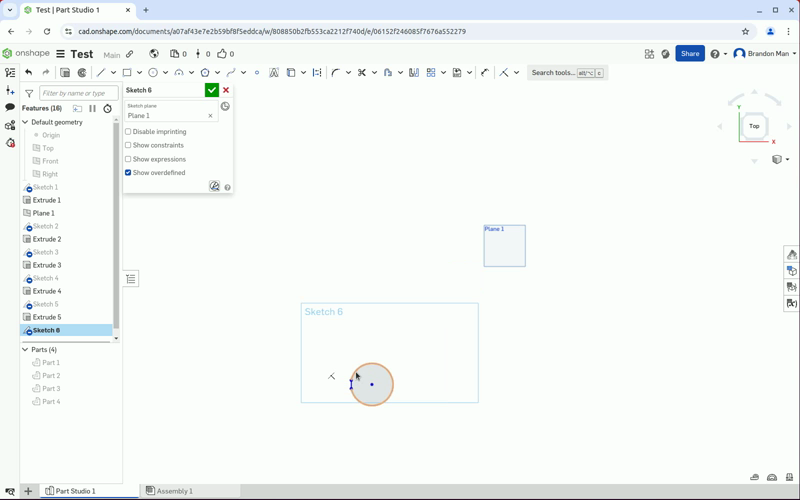
scroll(6)
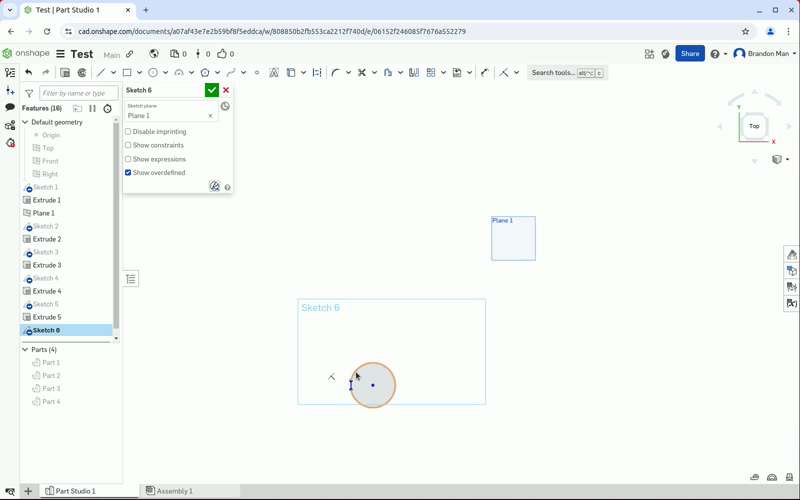
scroll(6)
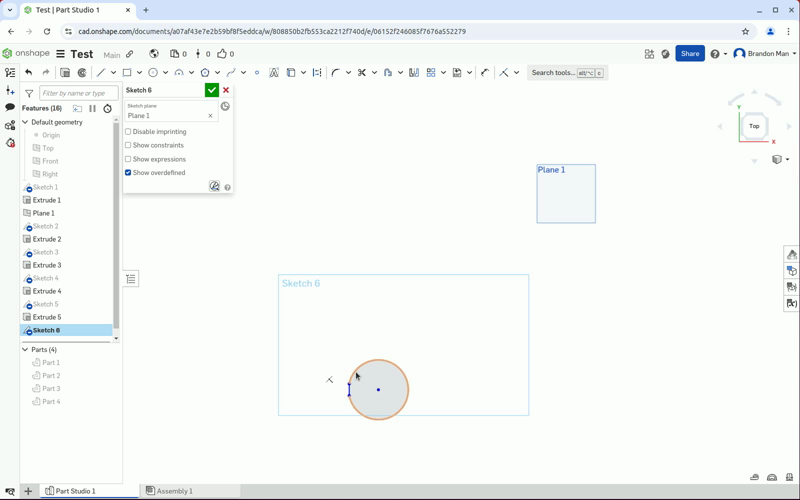
scroll(6)
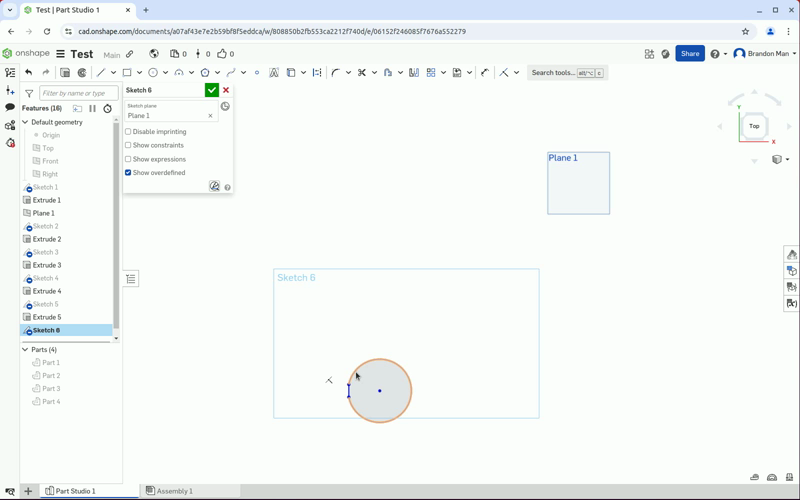
scroll(6)
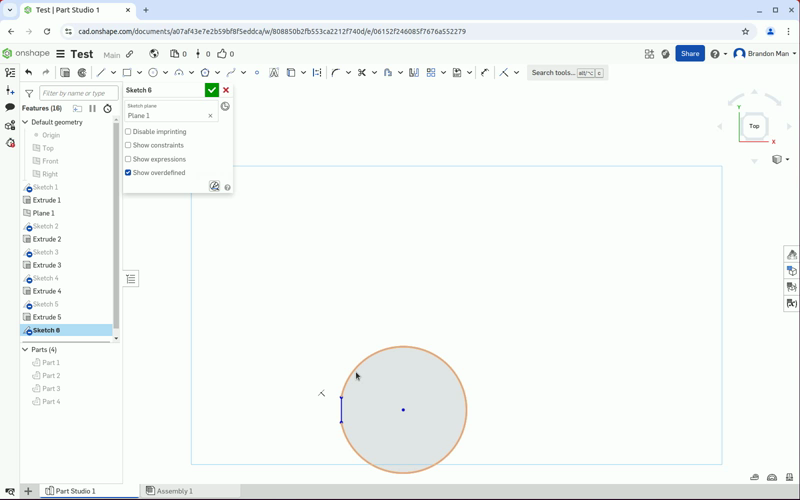
scroll(6)
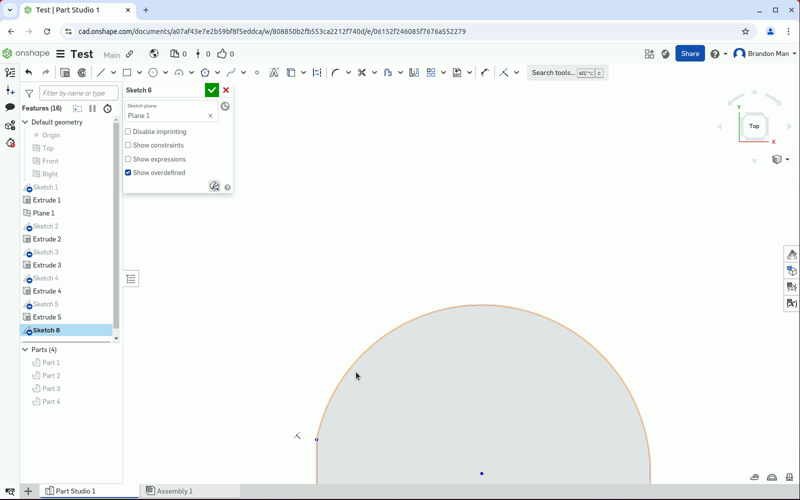
click(356, 371)
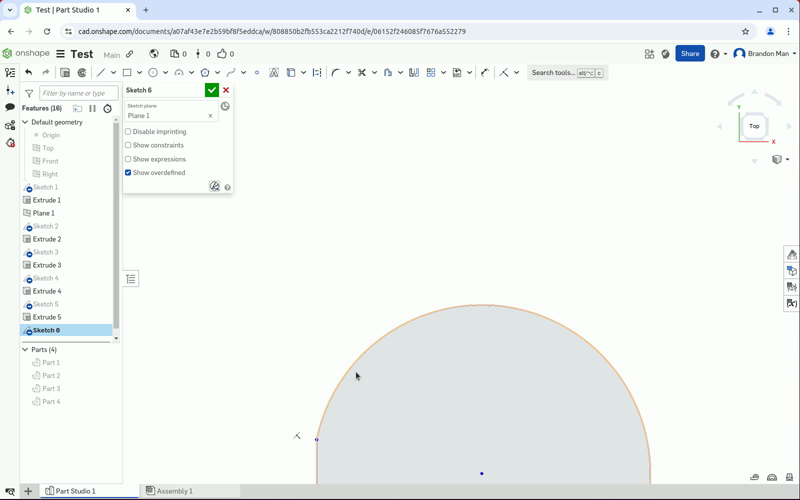
scroll(-6)
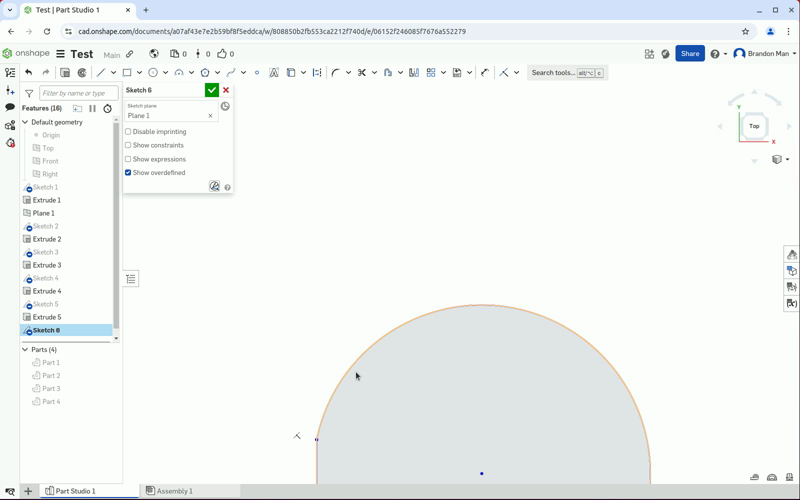
scroll(-6)
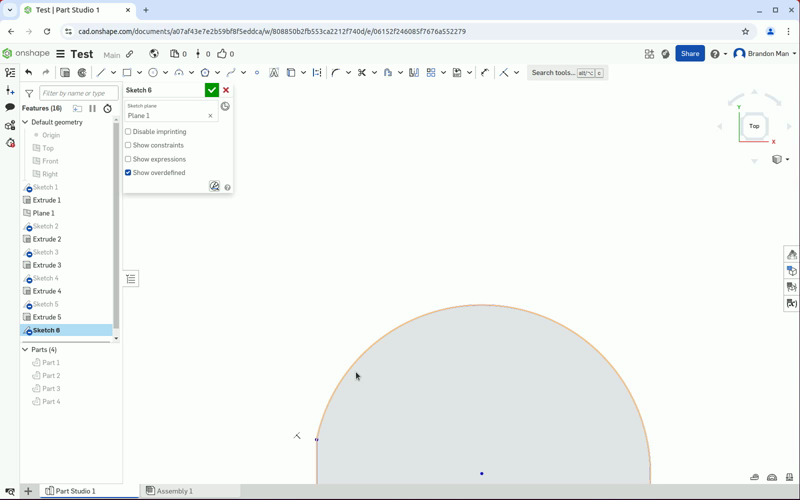
scroll(-6)
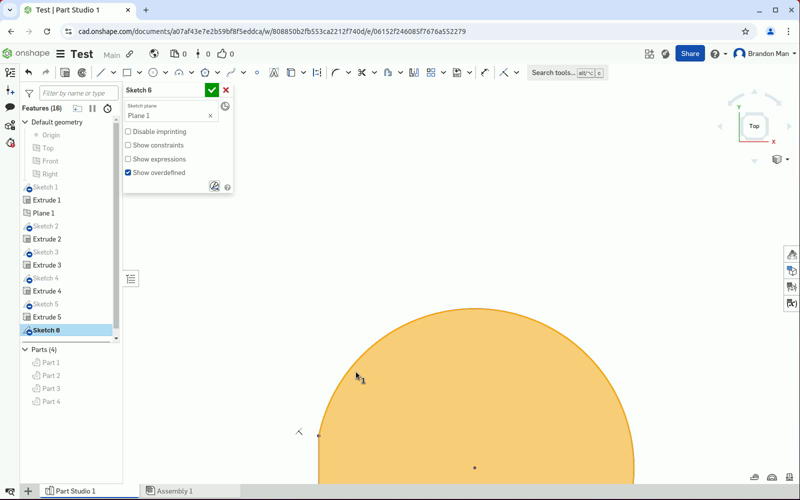
scroll(-6)
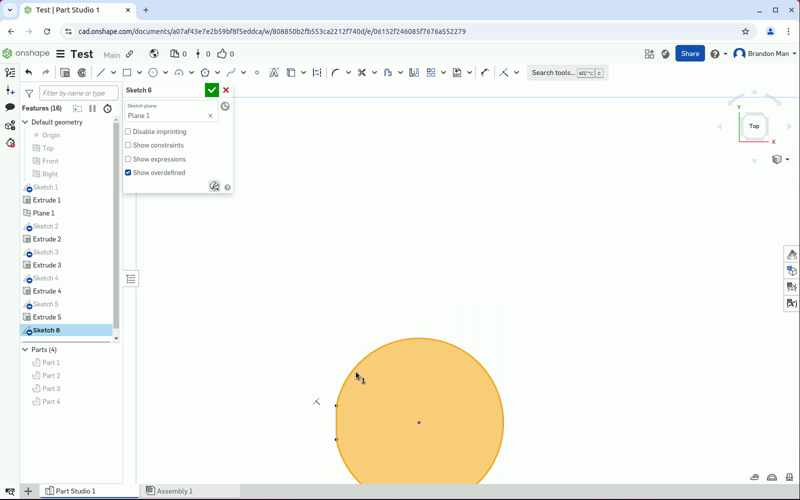
scroll(-6)
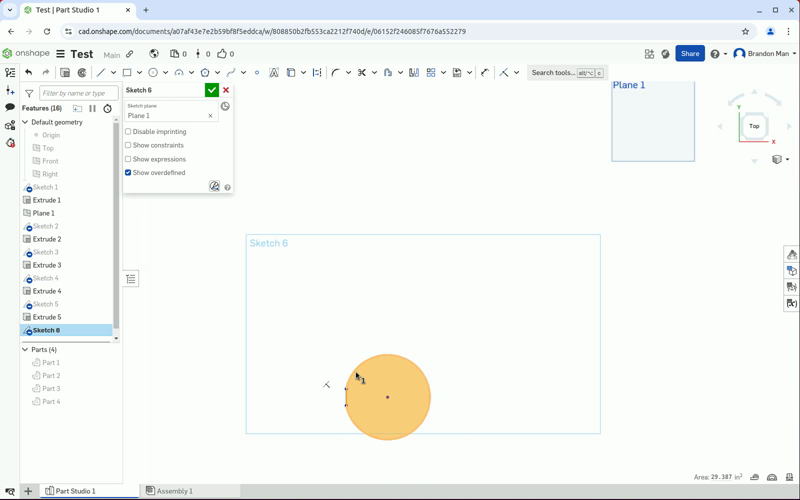
scroll(-6)
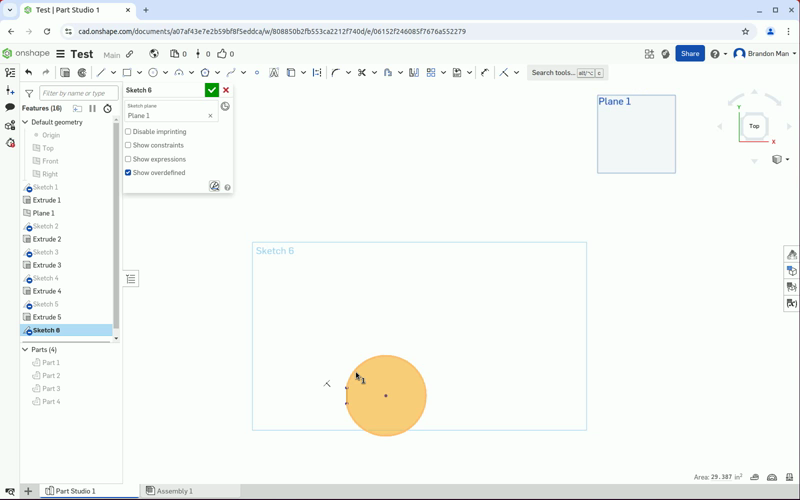
scroll(-6)
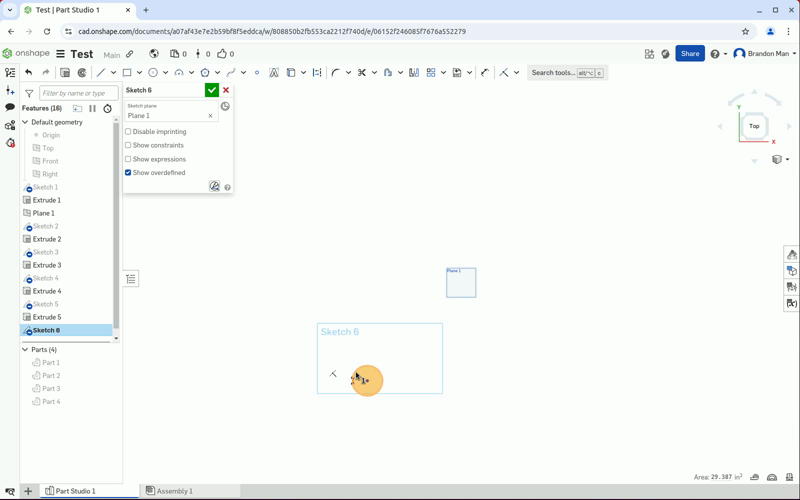
mouse_move(73, 352)
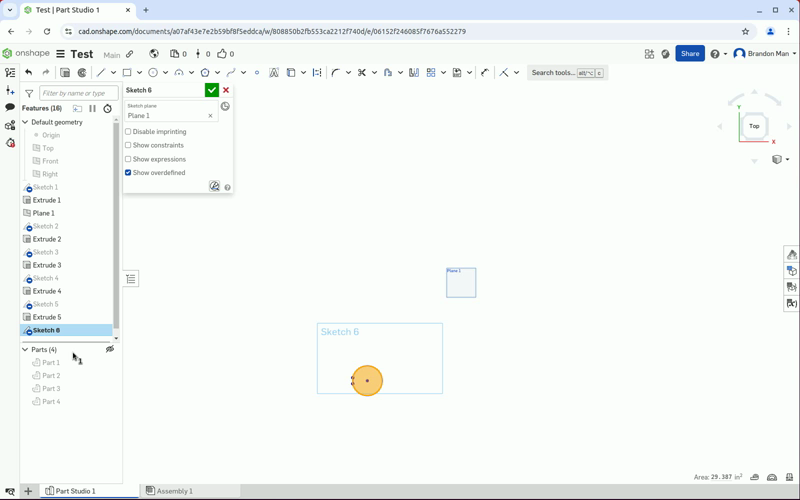
key(shift+y)
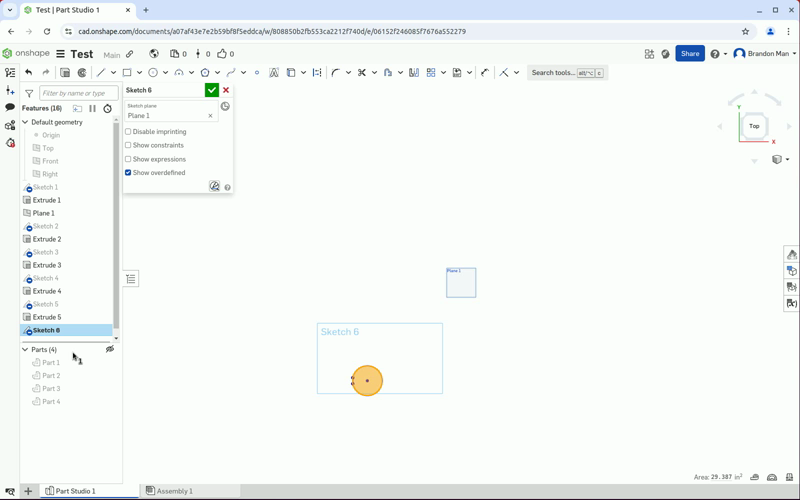
key(shift+e)
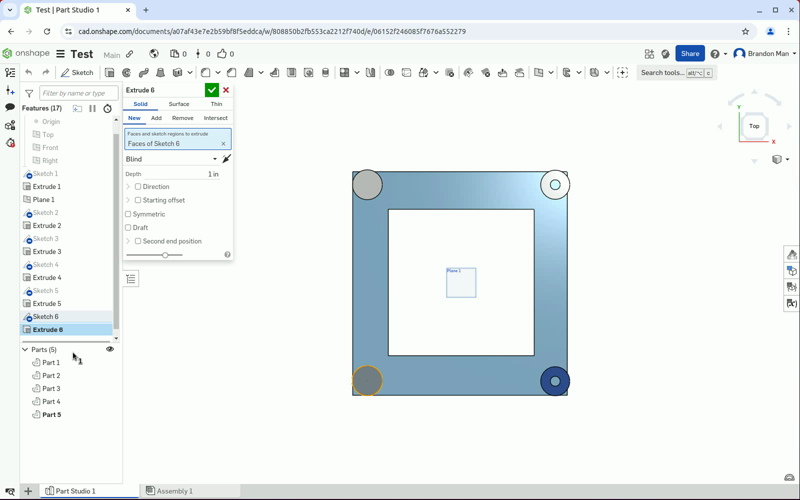
mouse_move(143, 106)
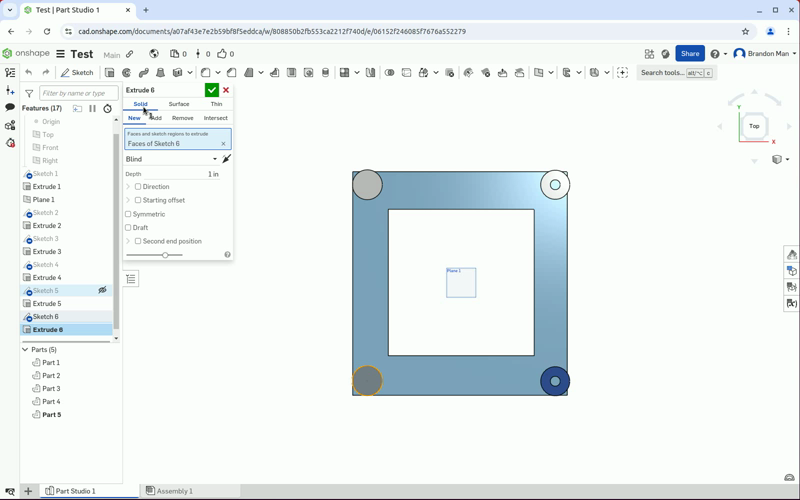
click(143, 106)
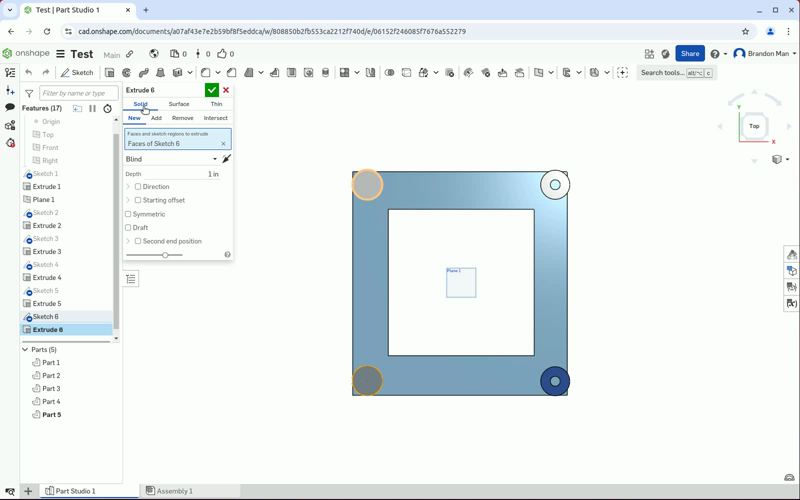
mouse_move(137, 120)
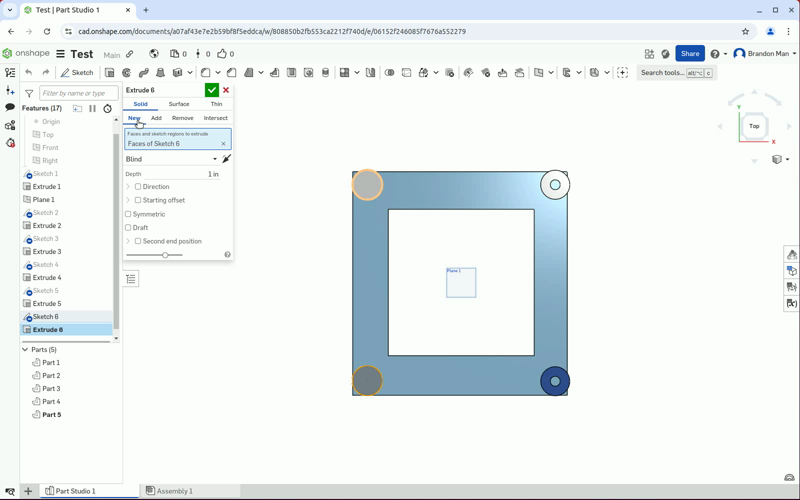
click(137, 120)
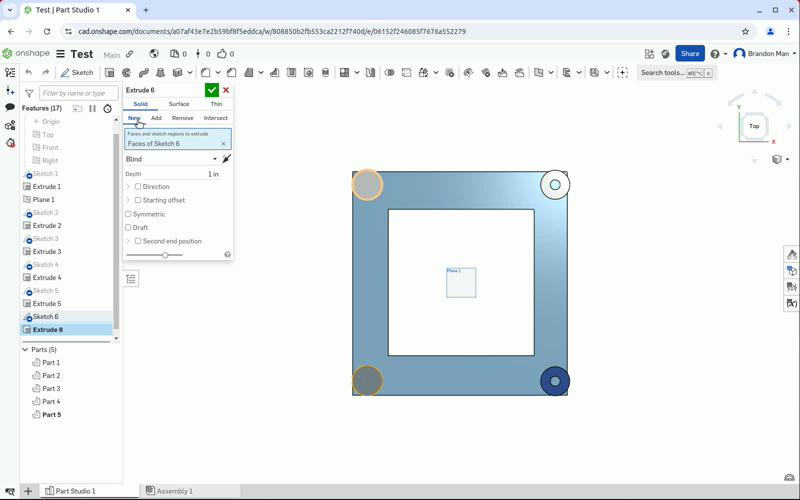
key(tab, 4)
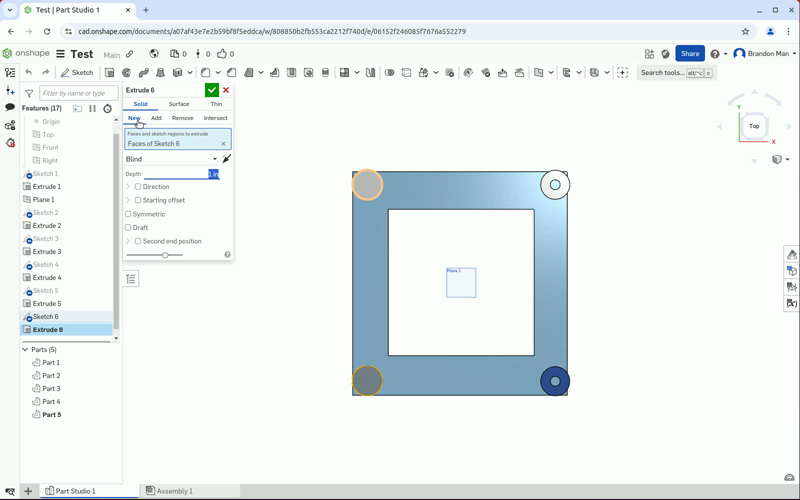
text(10.11)
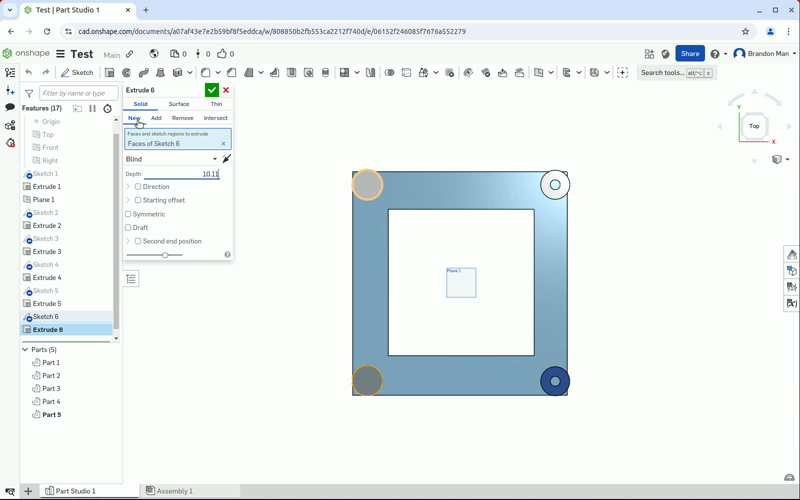
key(enter)
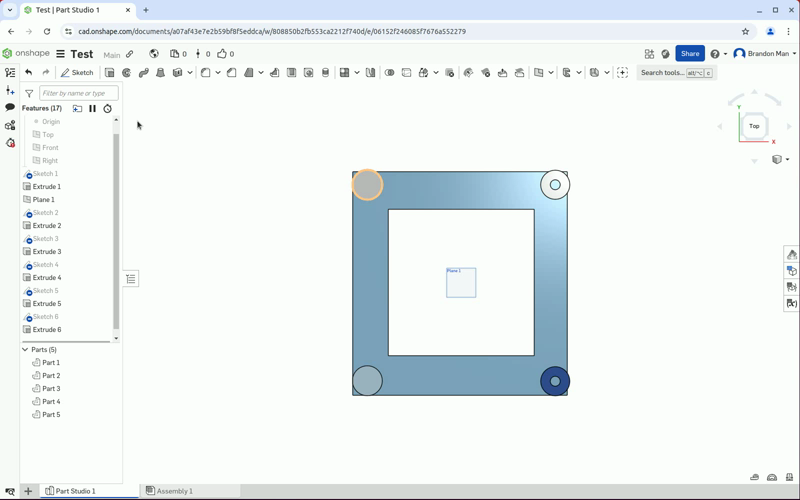
key(shift+h)
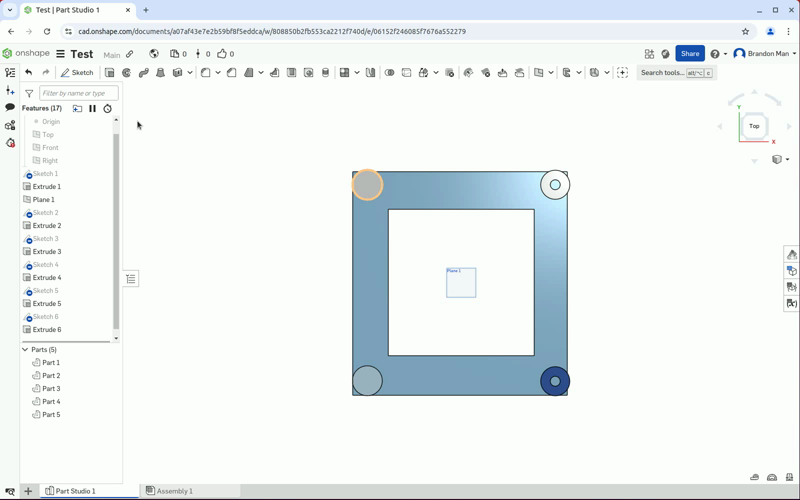
key(shift+h)
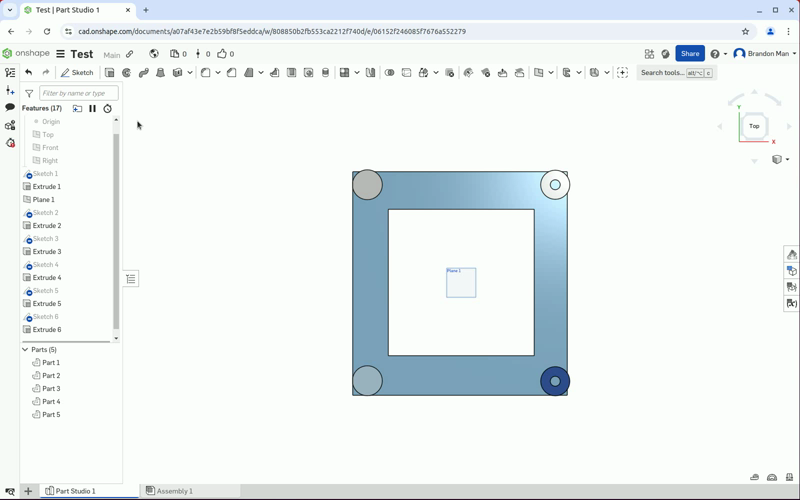
mouse_move(69, 176)
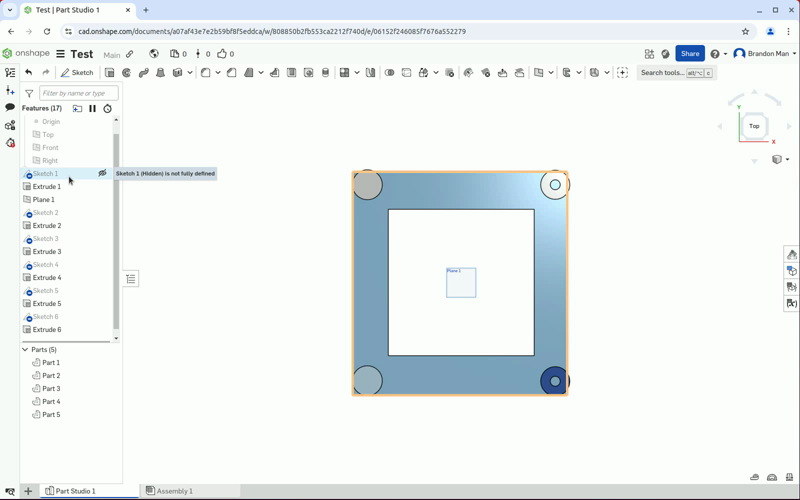
click(69, 176)
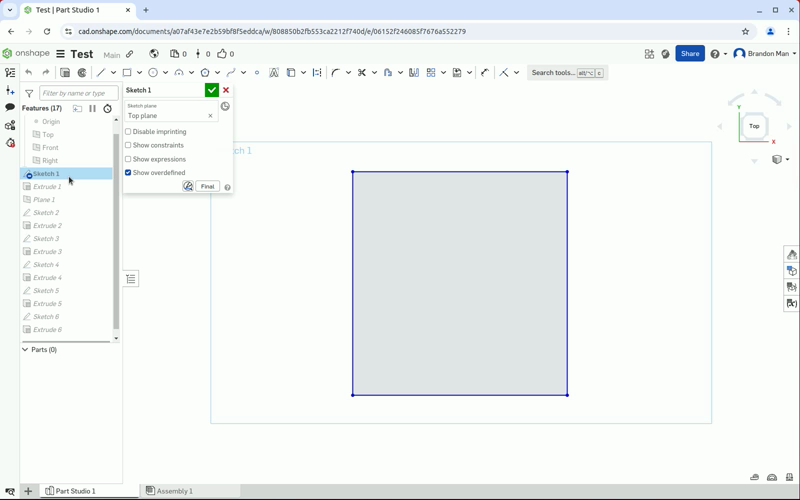
mouse_move(229, 92)
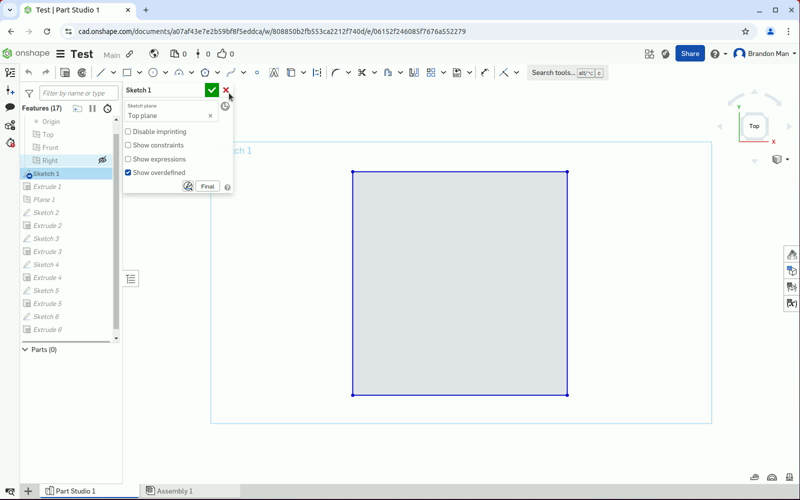
click(229, 92)
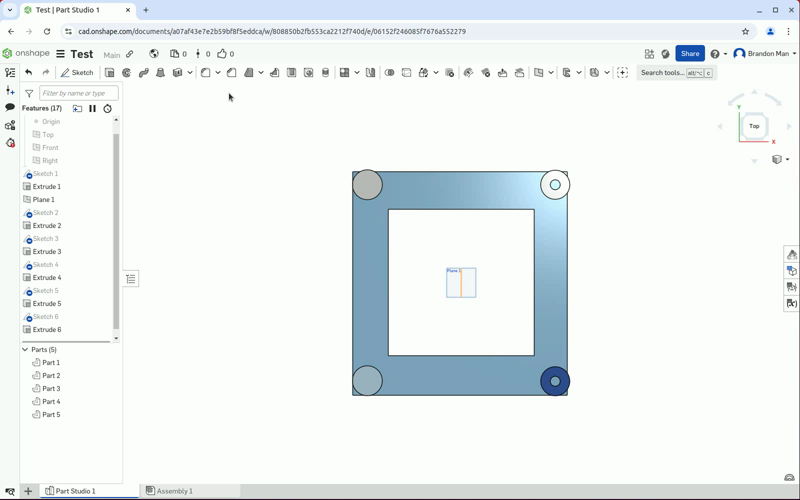
key(shift+s)
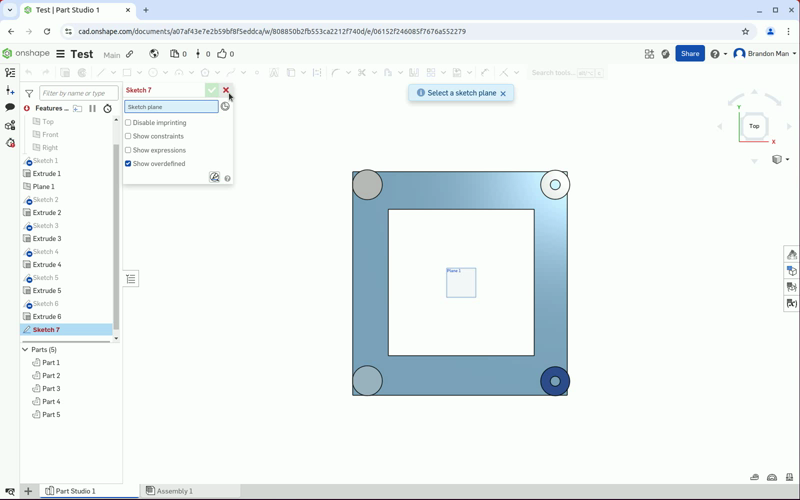
mouse_move(69, 189)
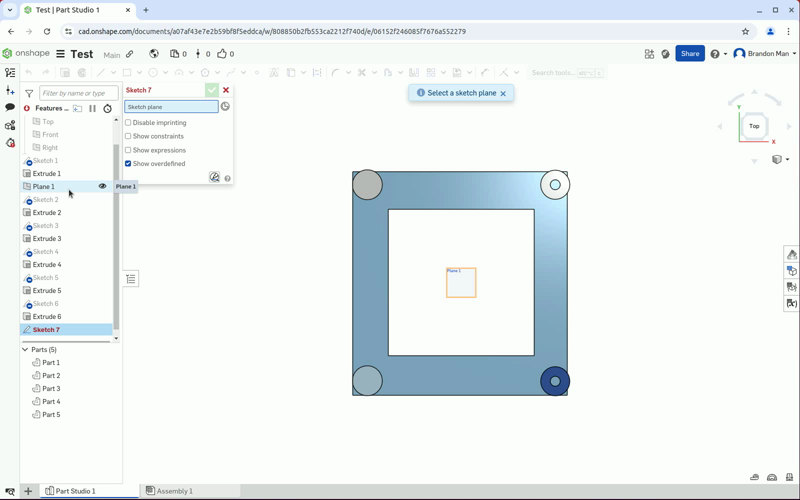
click(69, 189)
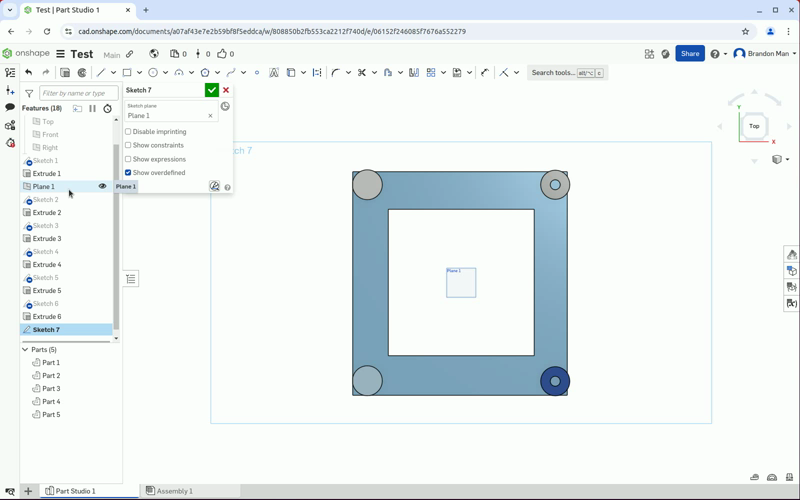
mouse_move(73, 352)
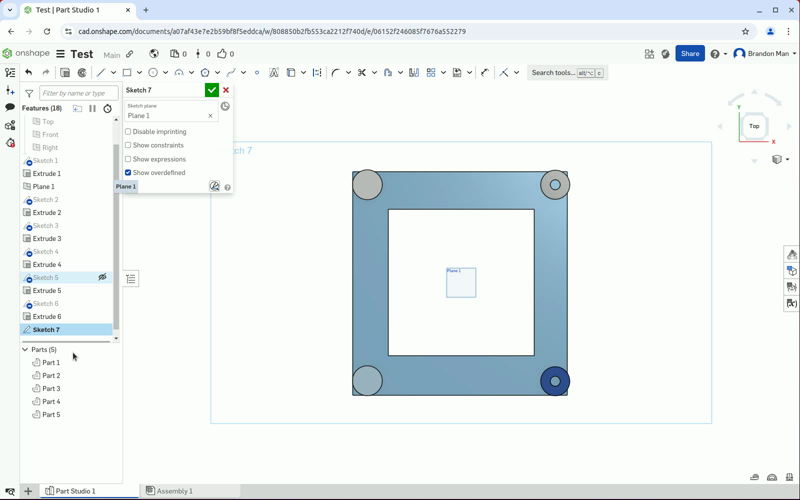
key(y)
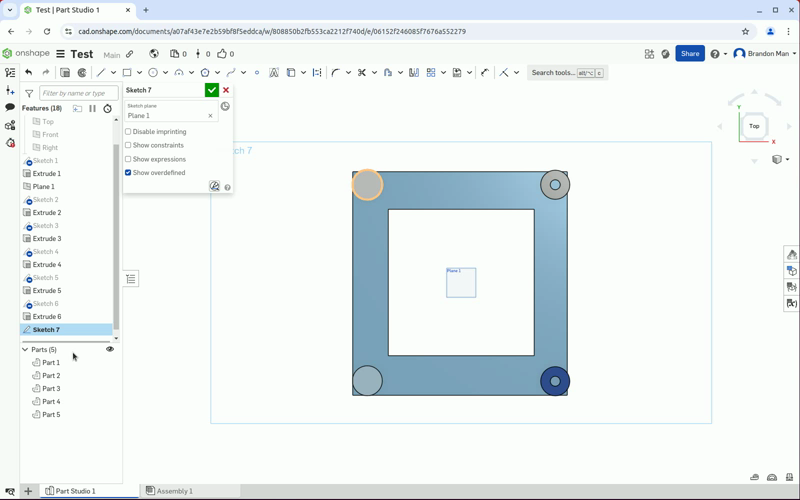
key(c)
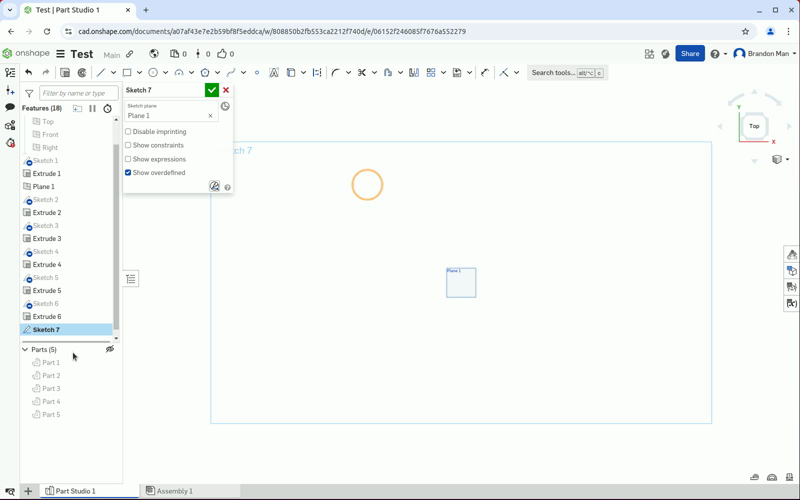
key_down(shift)
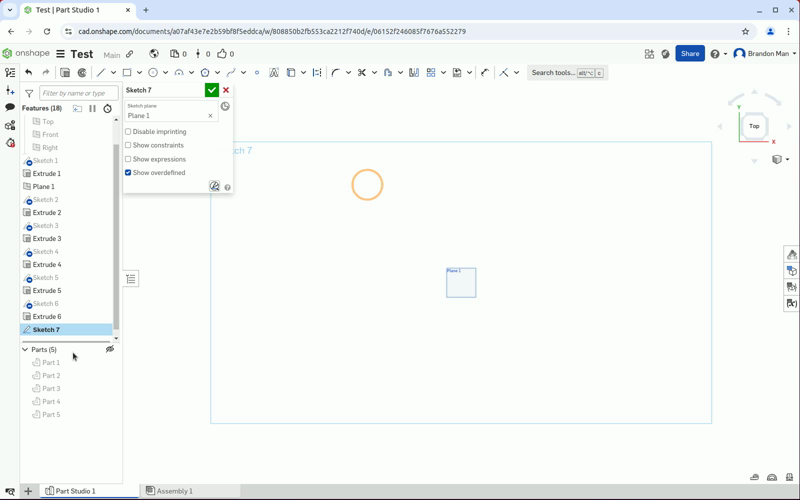
mouse_move(555, 381)
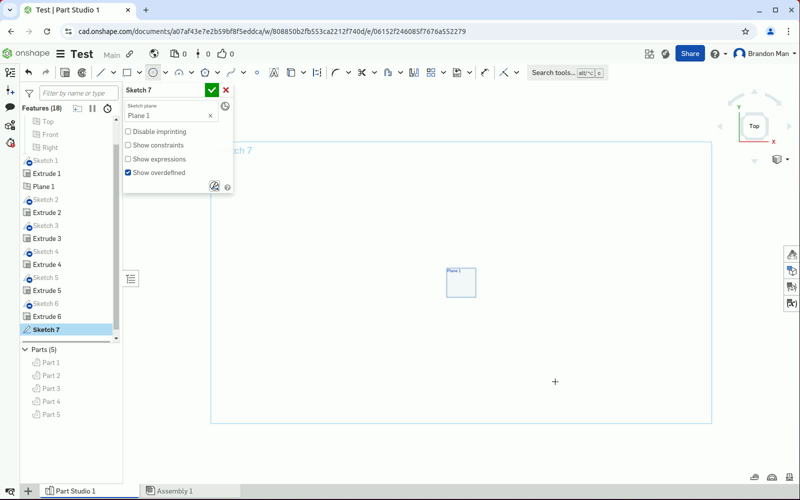
click(555, 381)
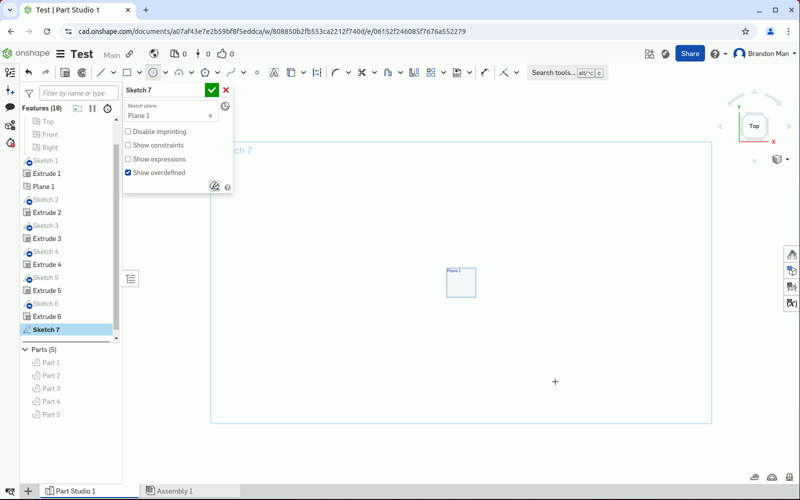
key_up(shift)
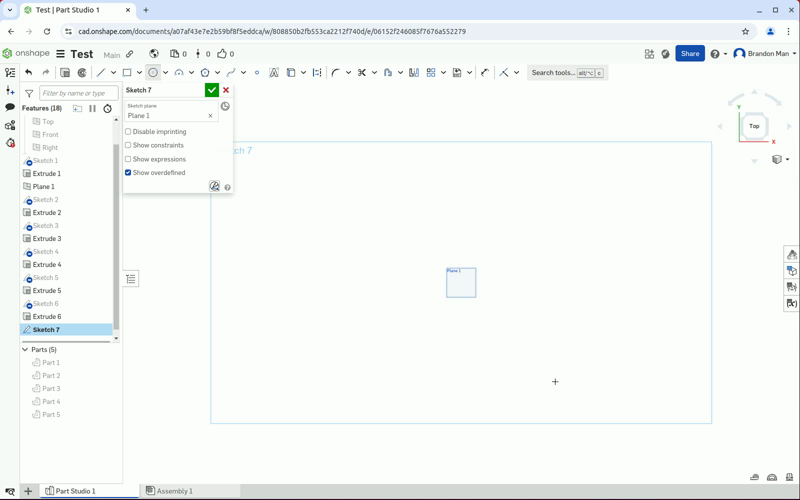
mouse_move(560, 381)
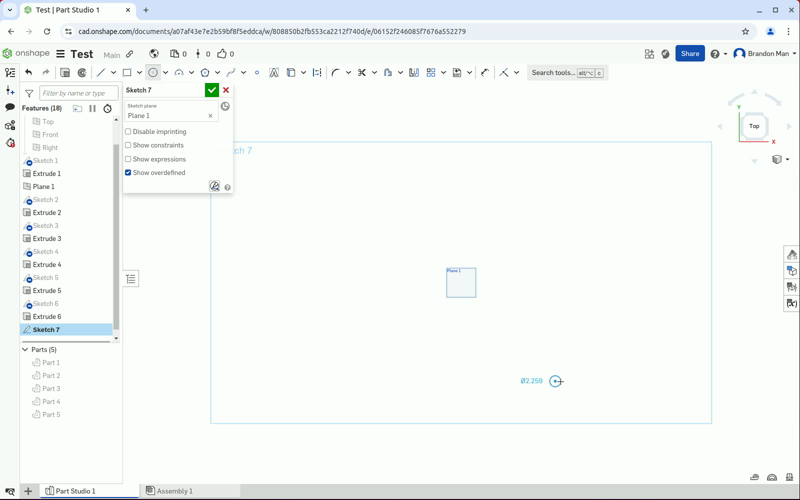
click(560, 381)
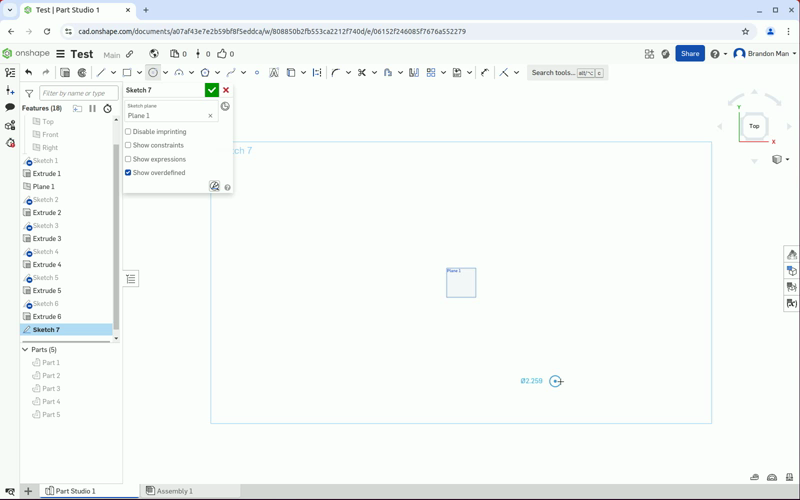
key(esc)
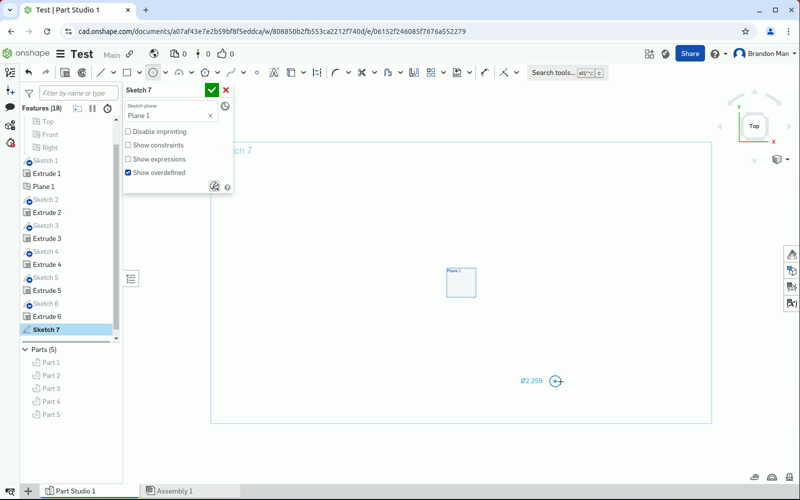
mouse_move(555, 377)
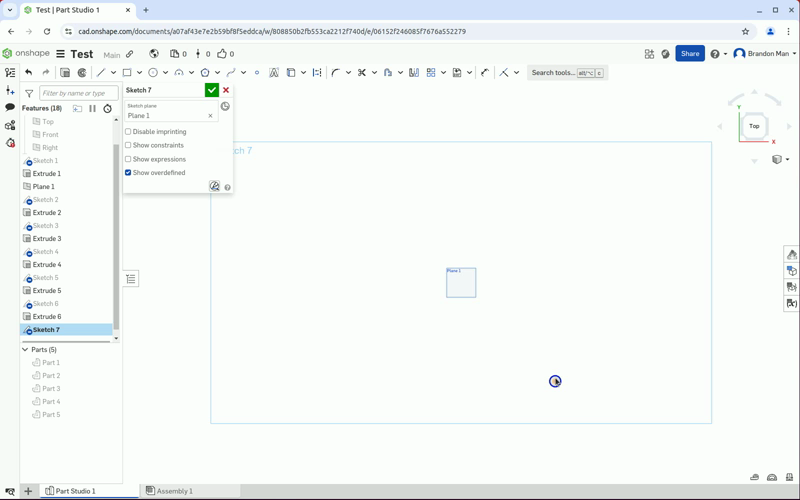
scroll(6)
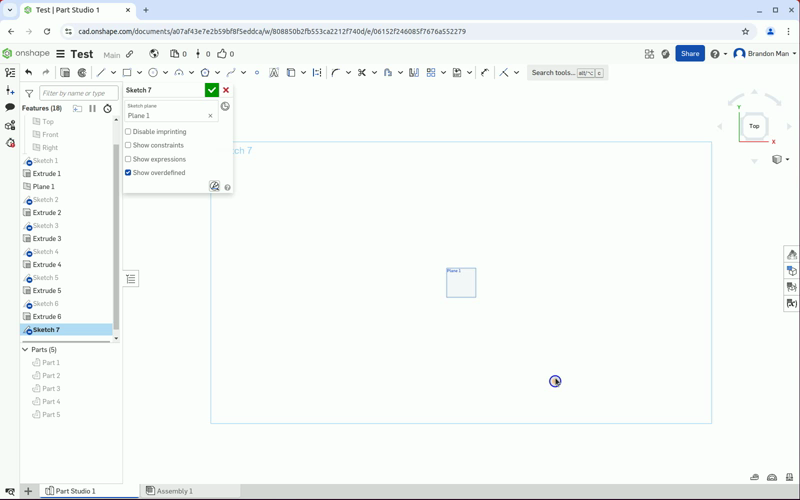
scroll(6)
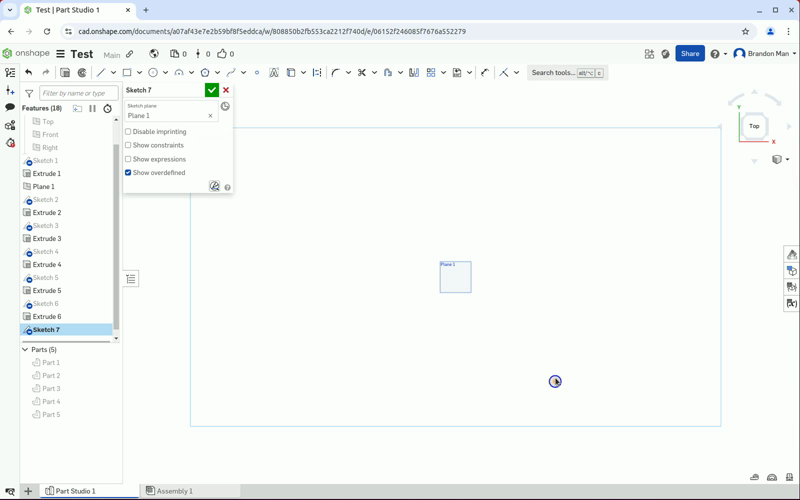
scroll(6)
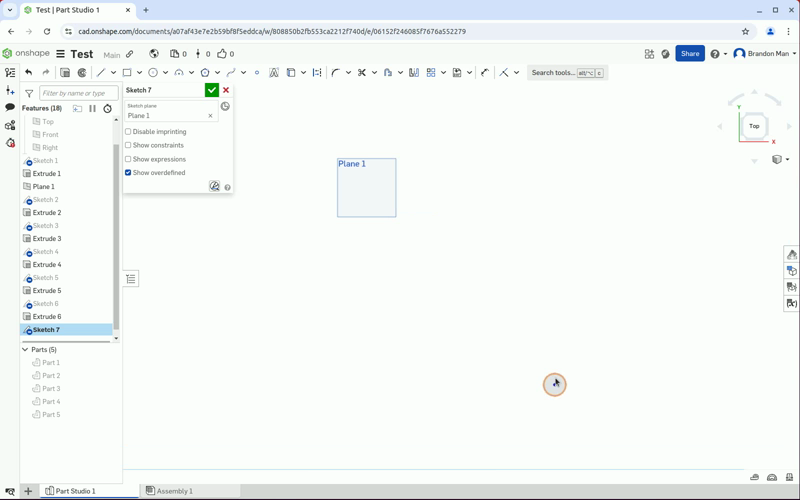
scroll(6)
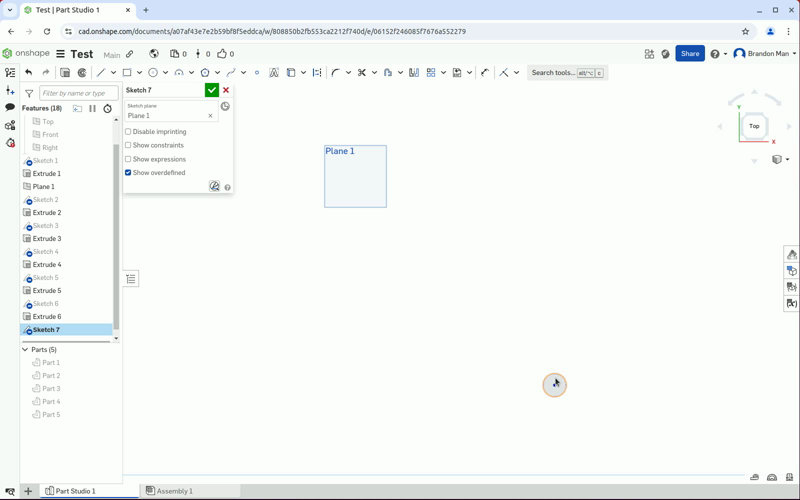
scroll(6)
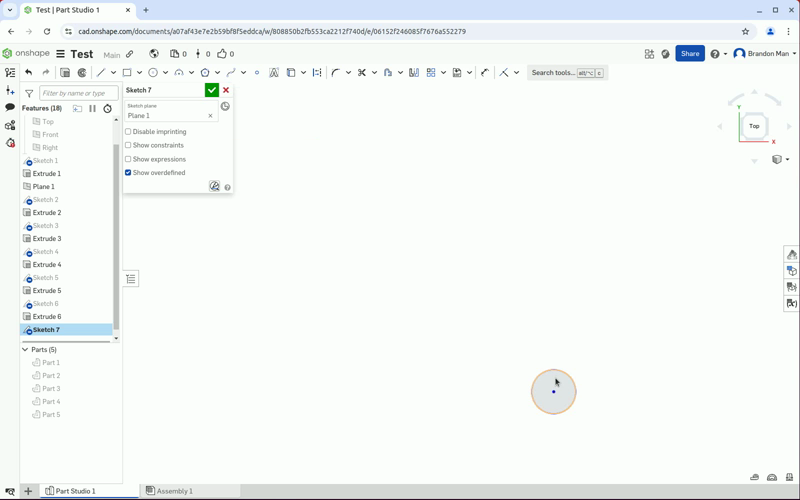
scroll(6)
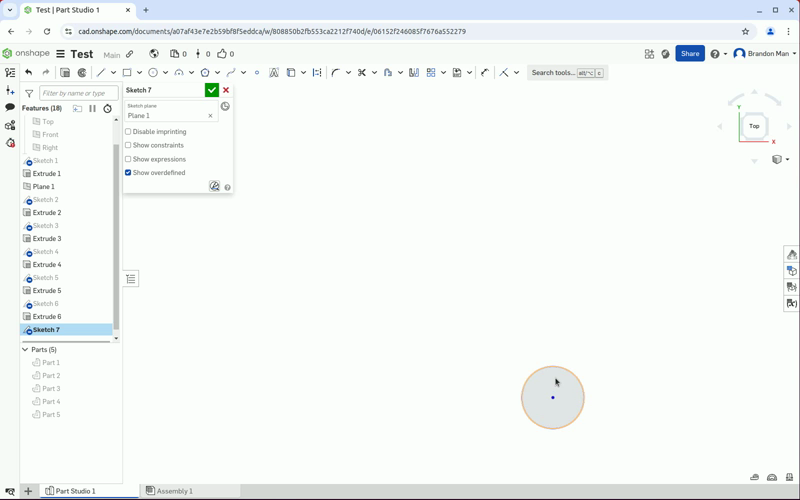
scroll(6)
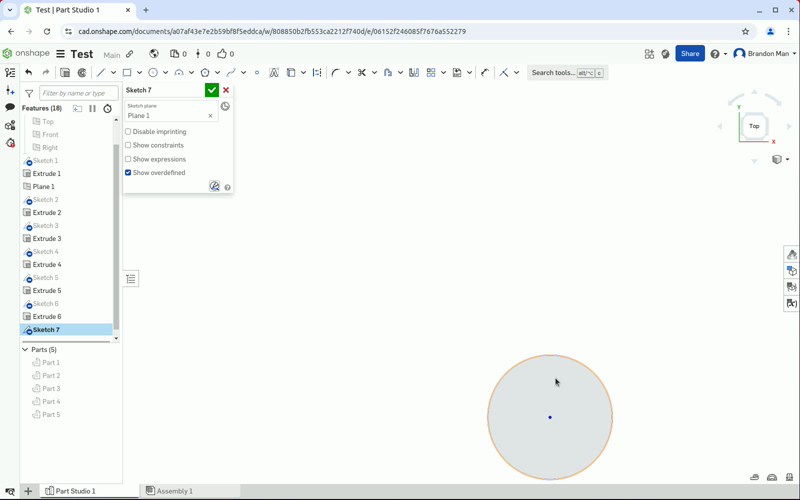
click(555, 377)
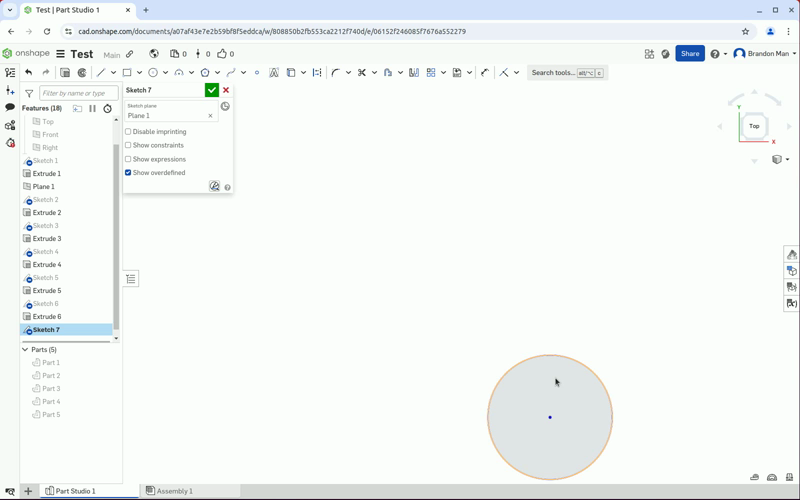
scroll(-6)
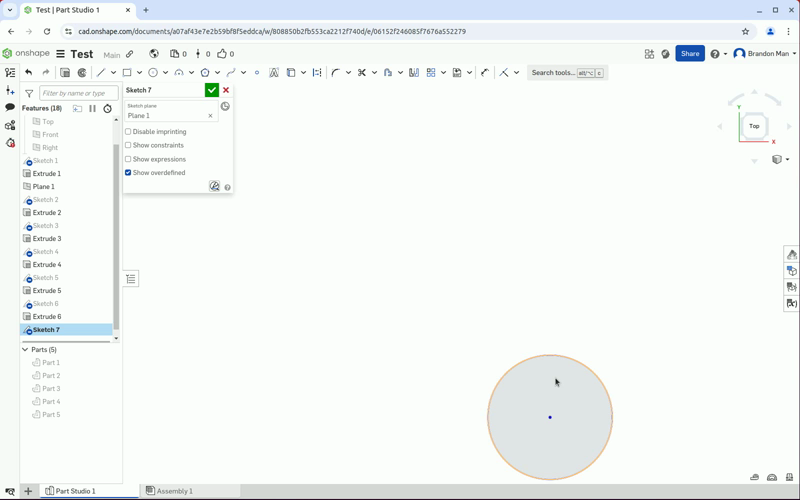
scroll(-6)
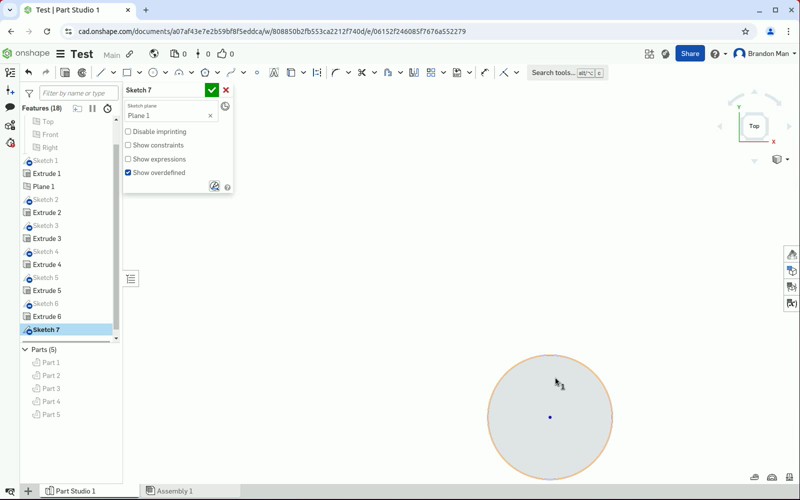
scroll(-6)
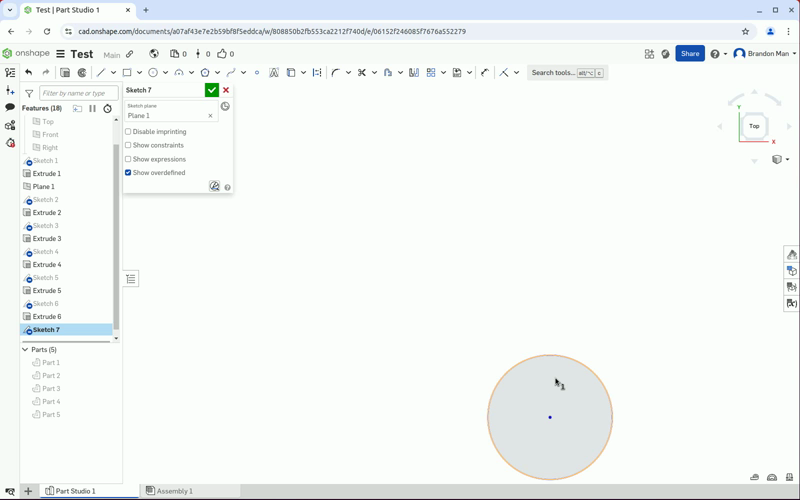
scroll(-6)
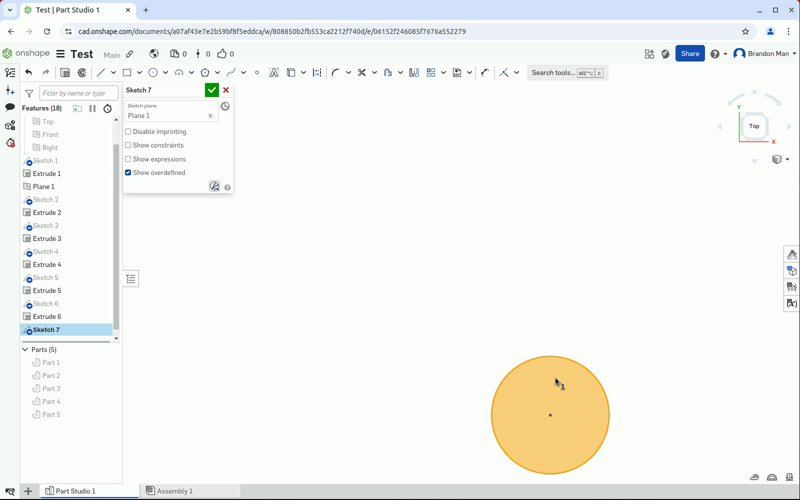
scroll(-6)
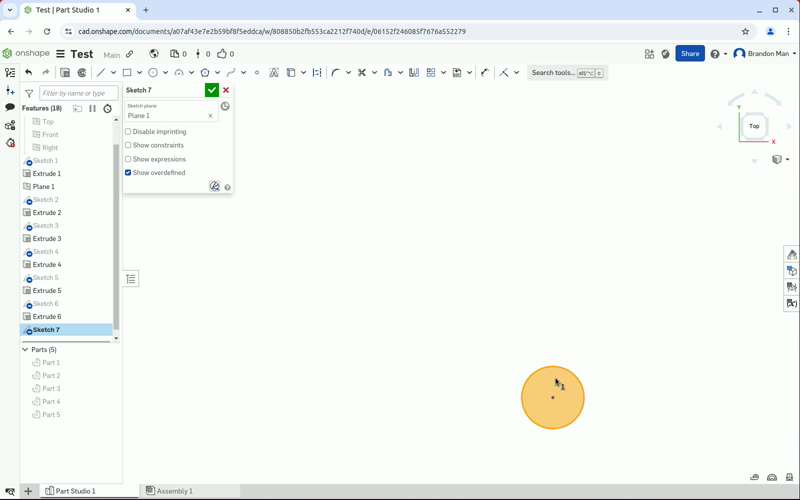
scroll(-6)
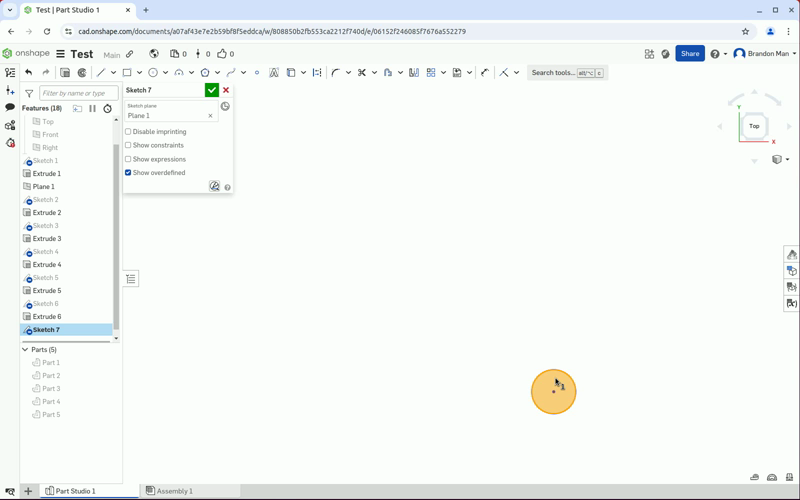
scroll(-6)
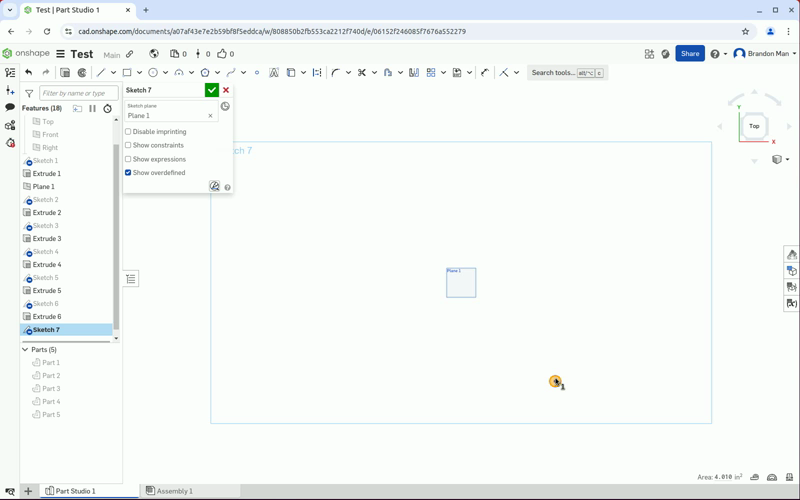
mouse_move(73, 352)
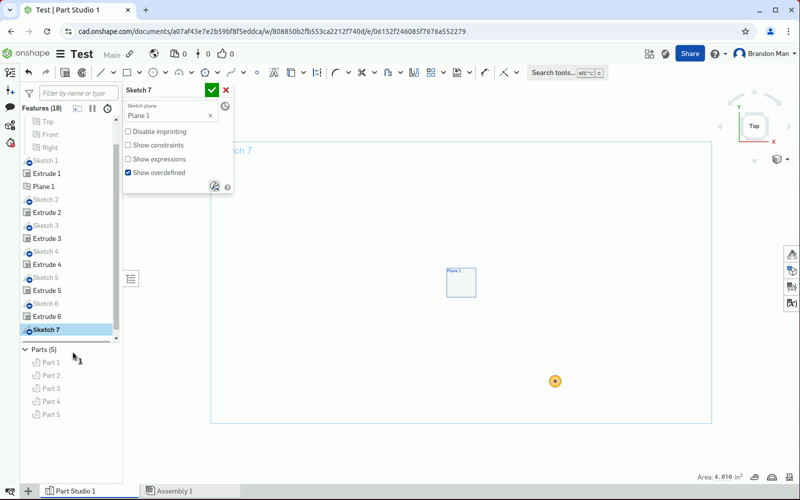
key(shift+y)
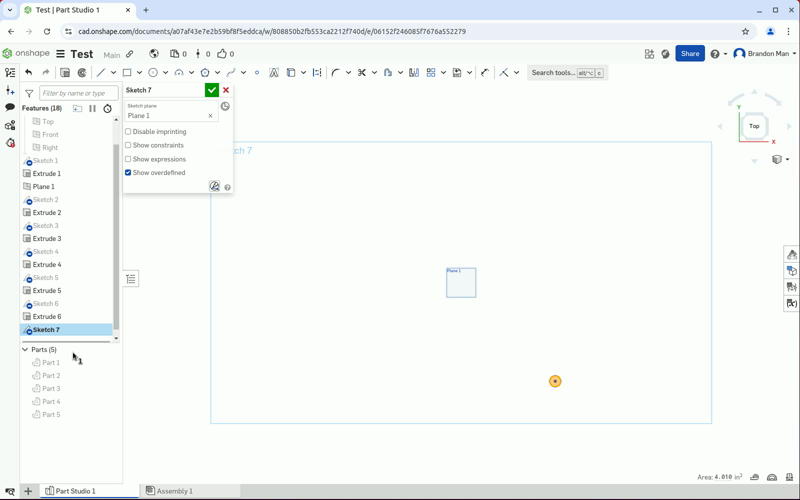
key(shift+e)
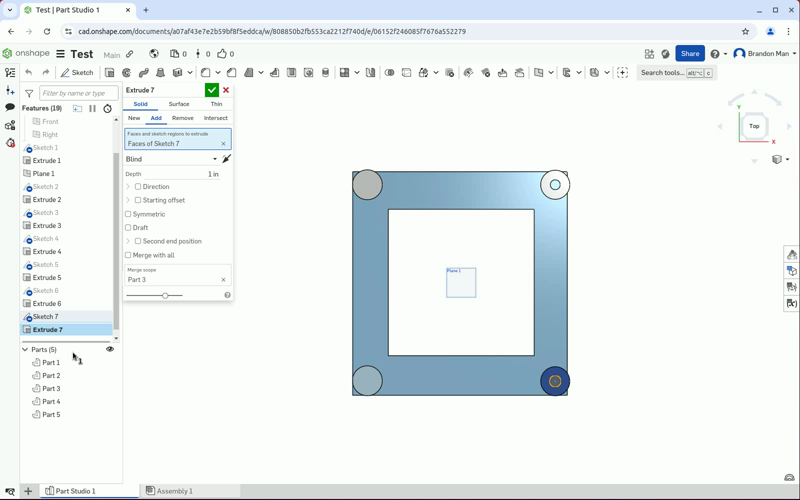
mouse_move(143, 106)
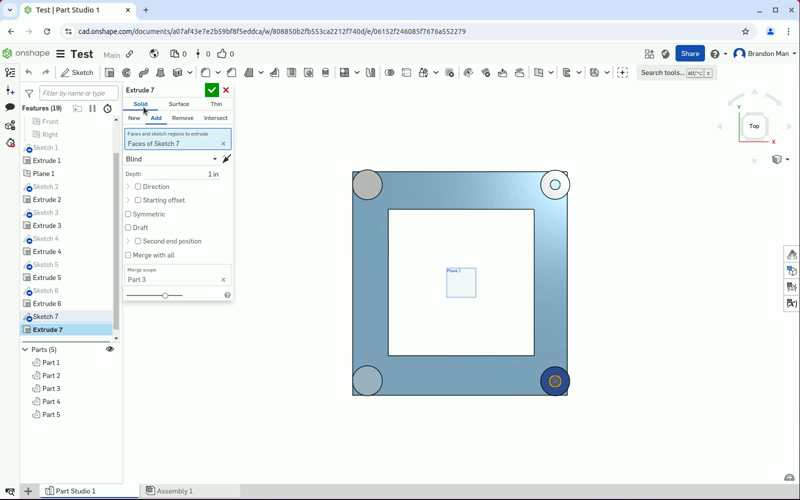
click(143, 106)
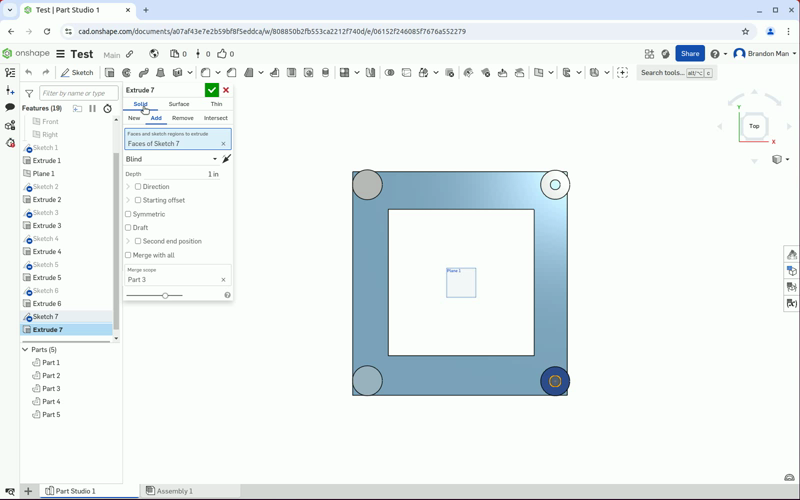
mouse_move(186, 120)
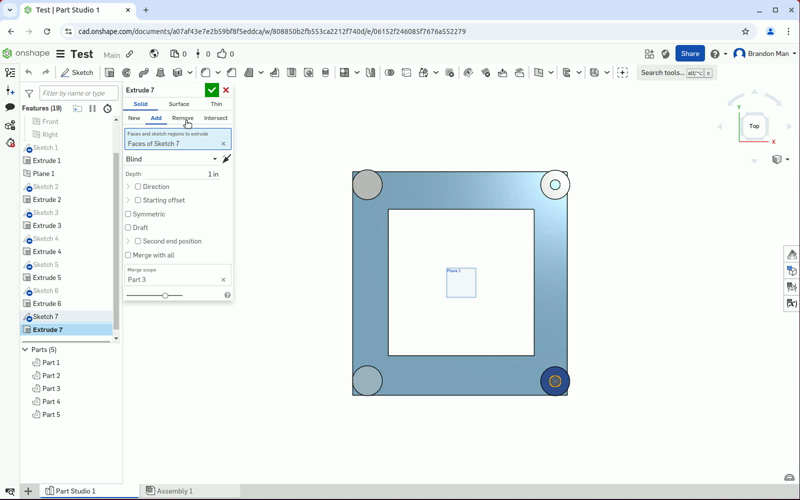
click(186, 120)
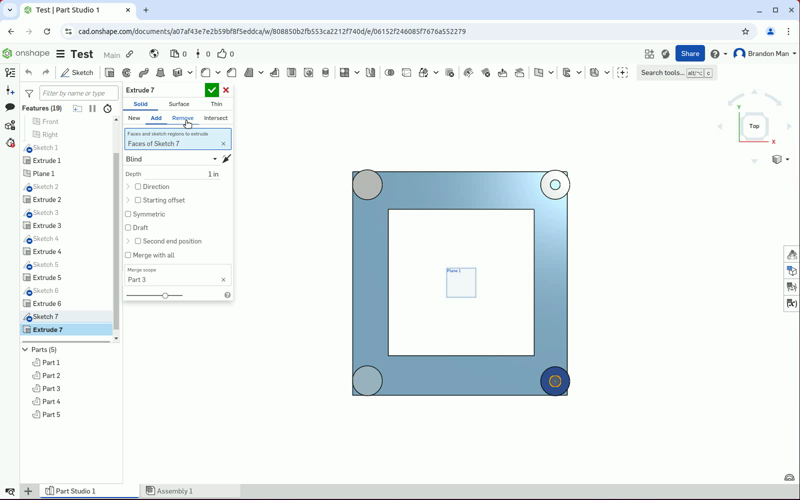
key(tab, 4)
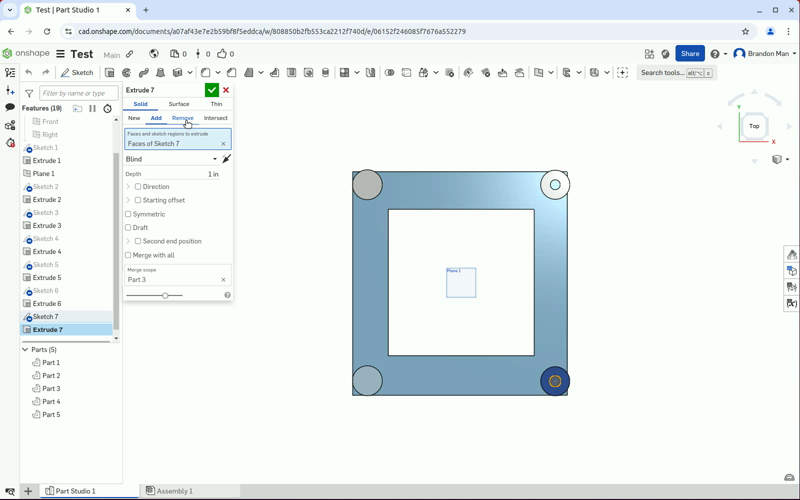
text(6.258)
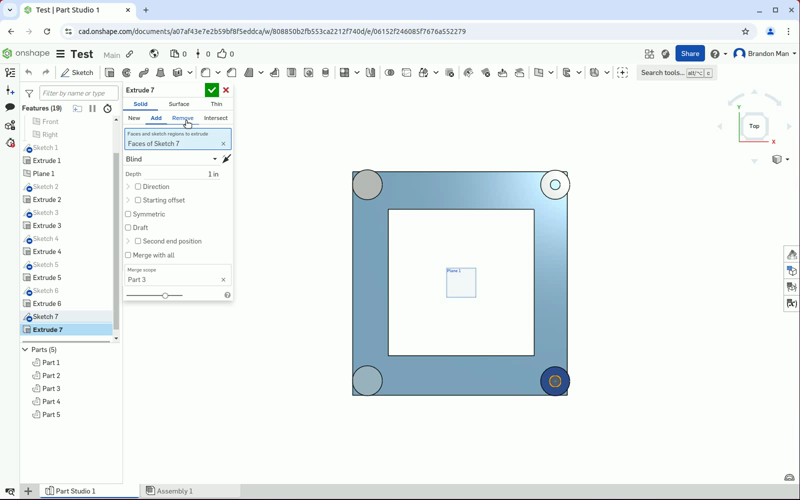
key(tab, 6)
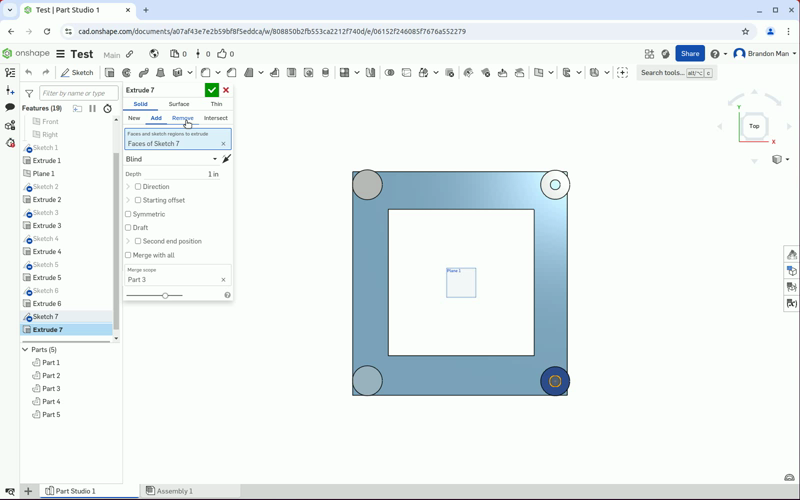
key(space)
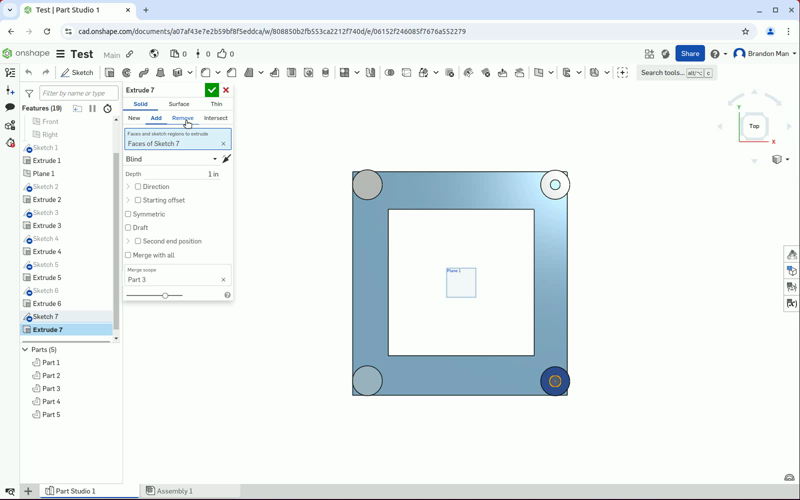
key(enter)
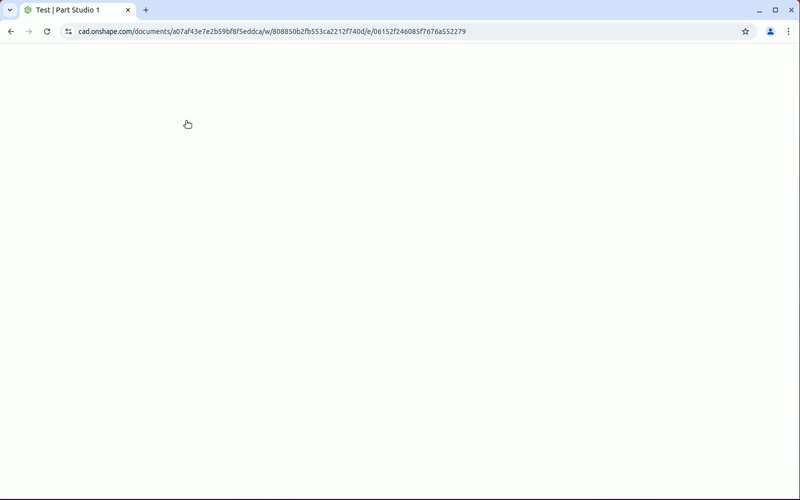
key(shift+h)
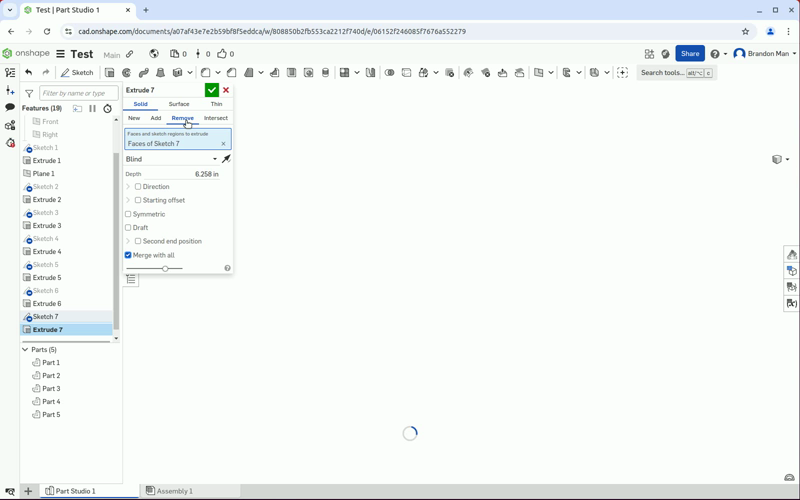
key(shift+h)
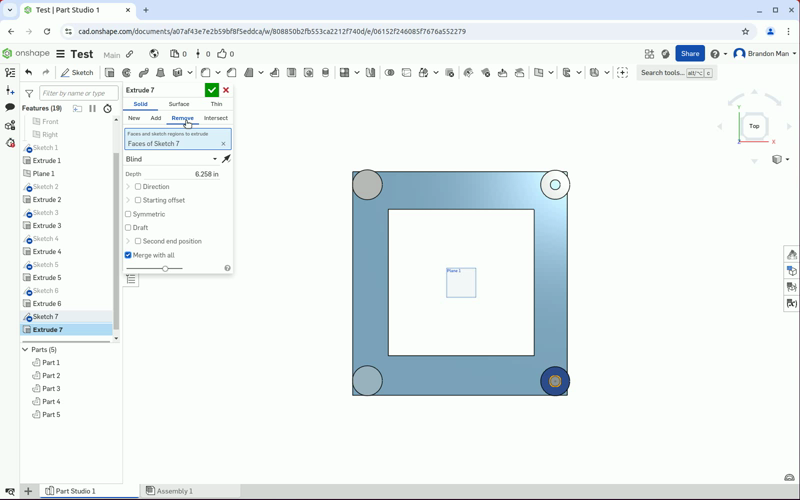
mouse_move(69, 150)
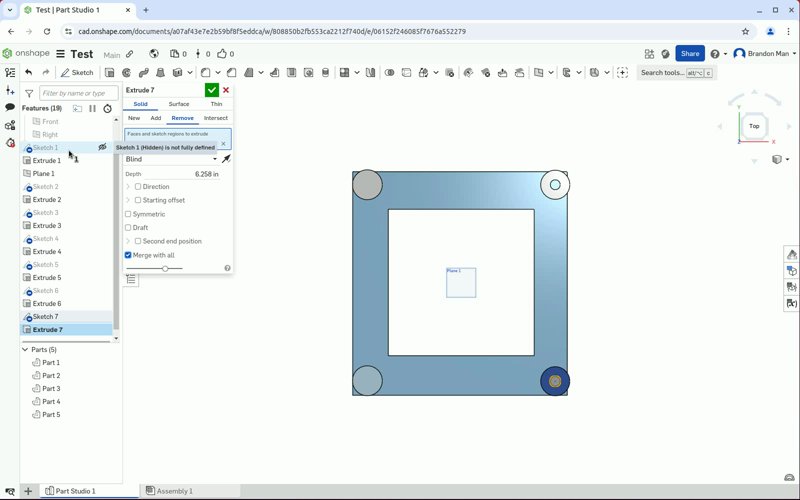
click(69, 150)
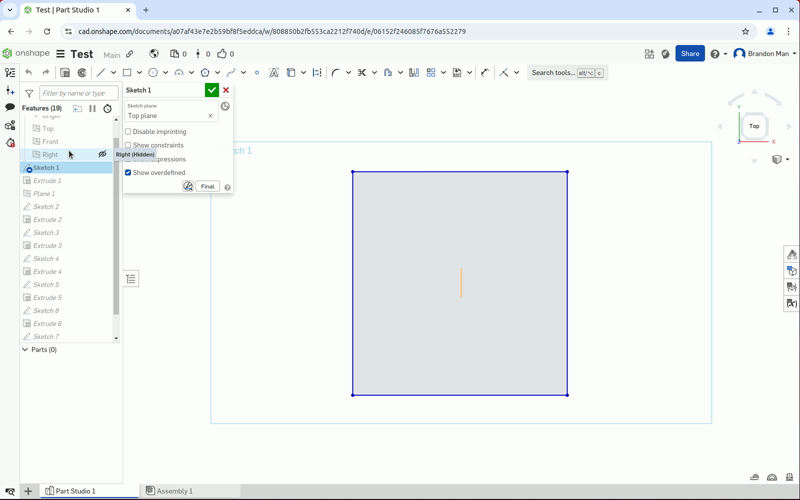
mouse_move(229, 92)
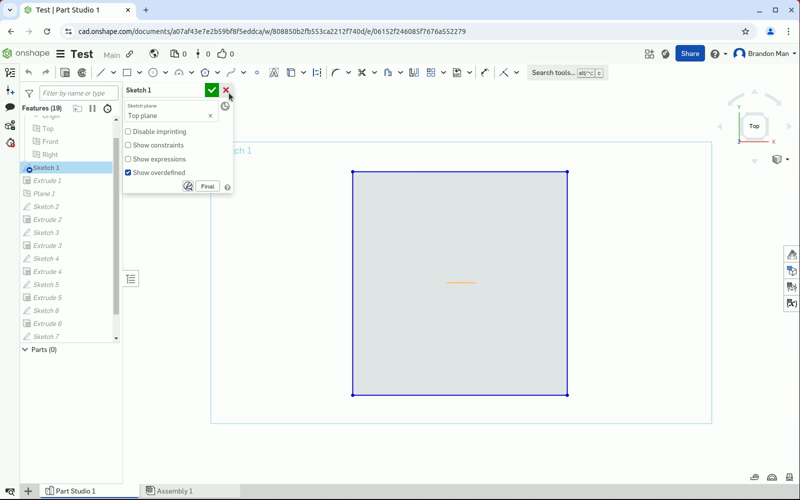
click(229, 92)
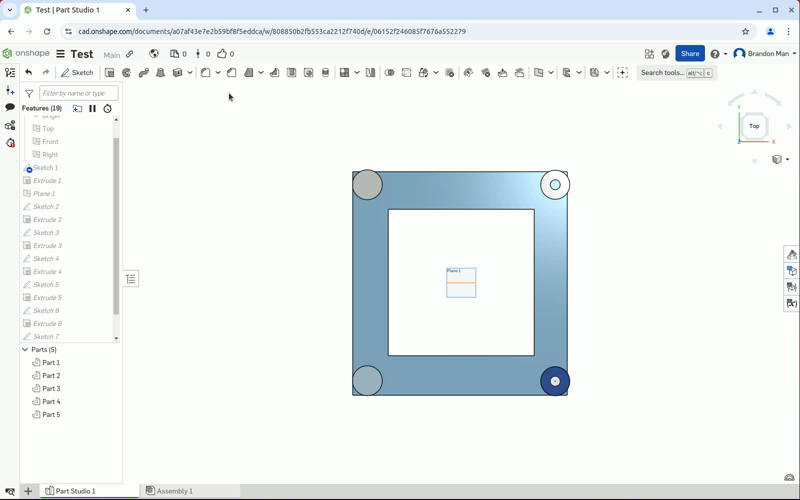
key(shift+s)
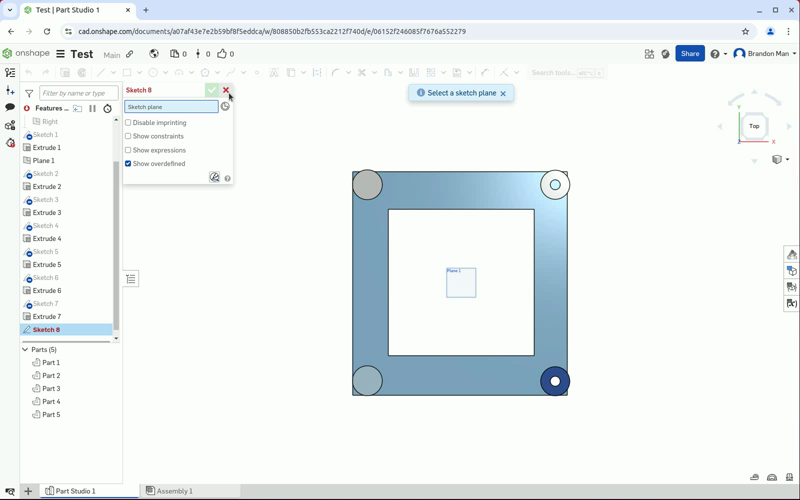
mouse_move(69, 163)
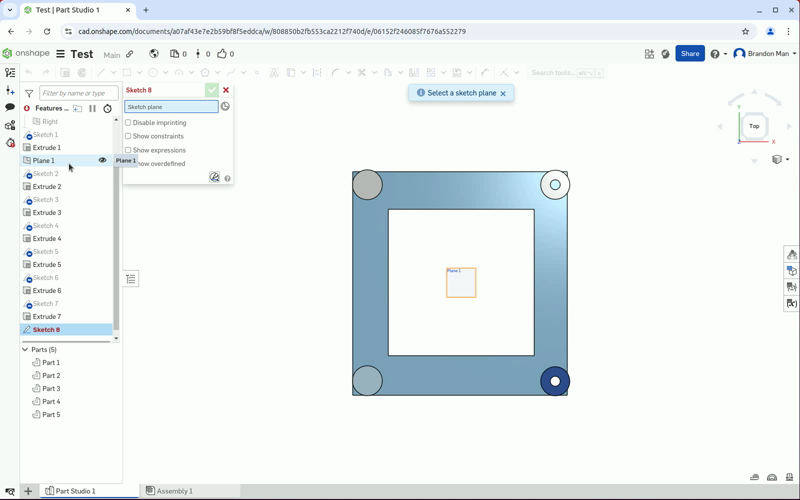
click(69, 163)
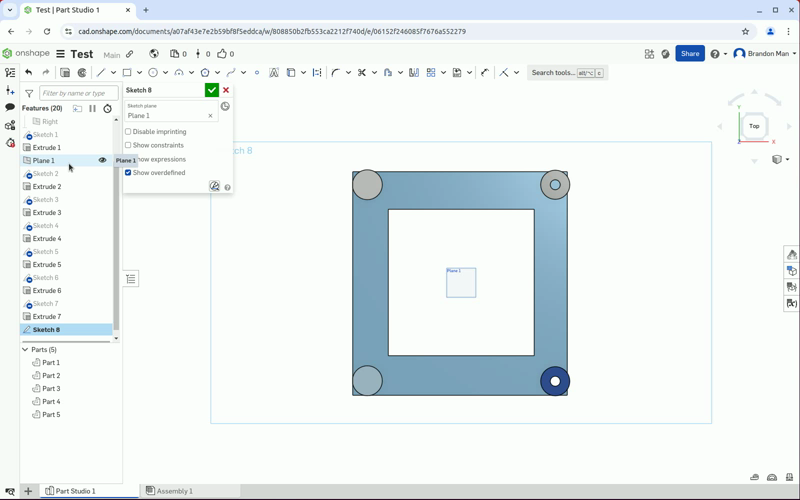
mouse_move(73, 352)
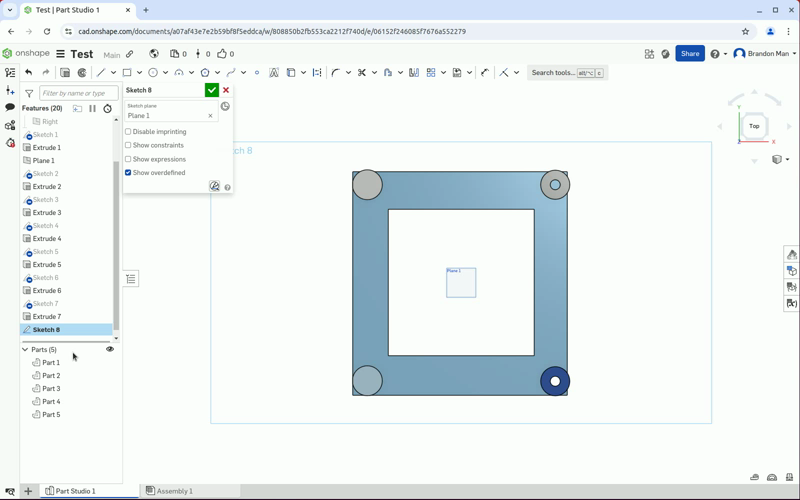
key(y)
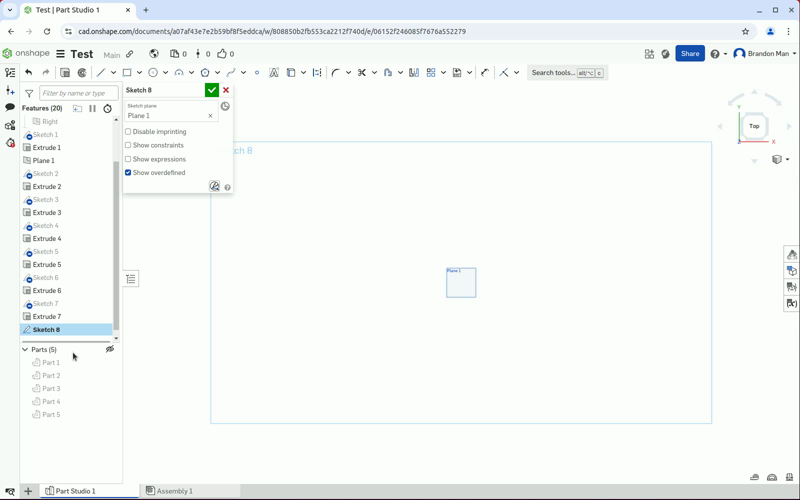
key(c)
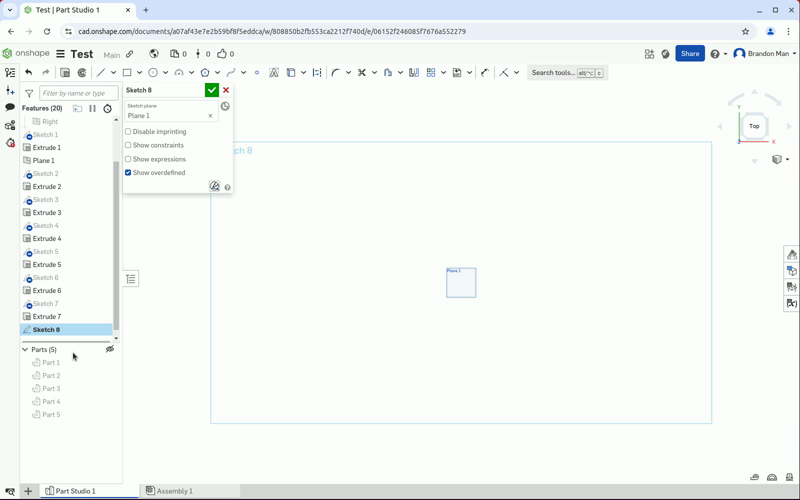
key_down(shift)
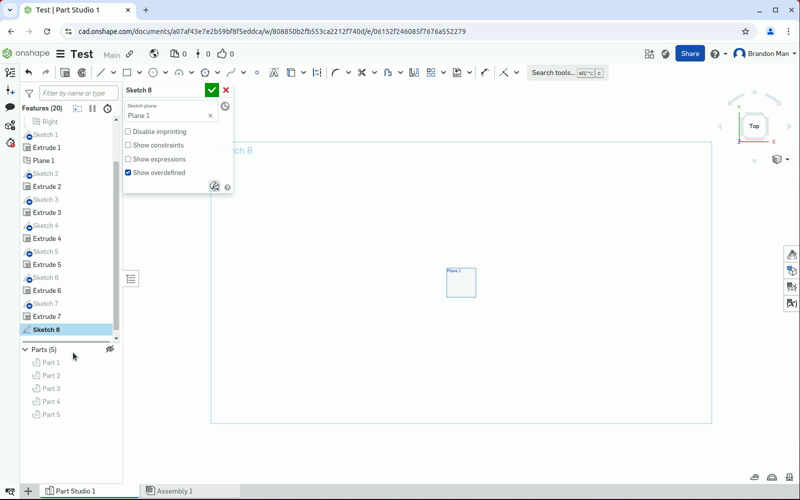
mouse_move(555, 184)
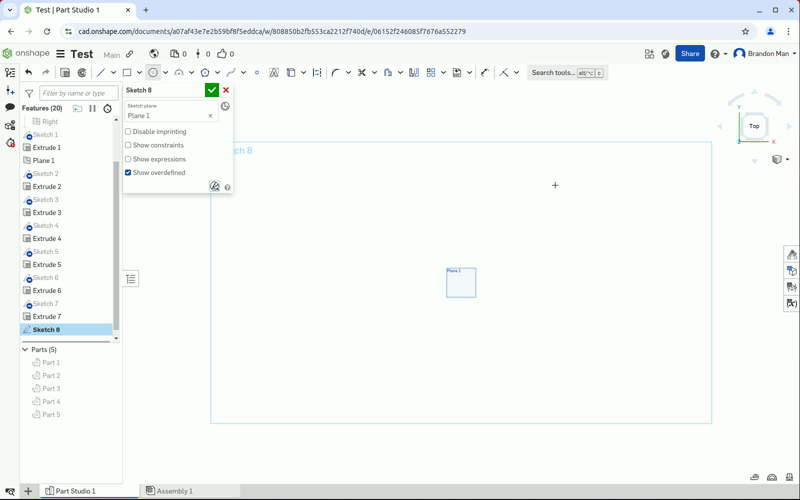
click(555, 184)
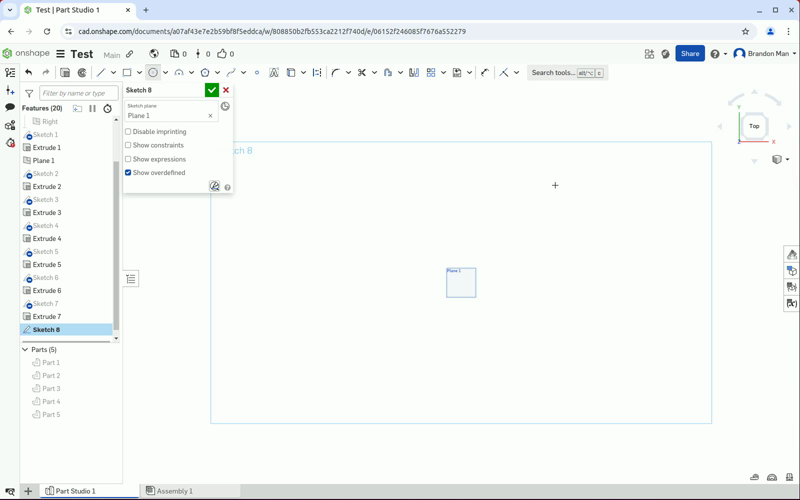
key_up(shift)
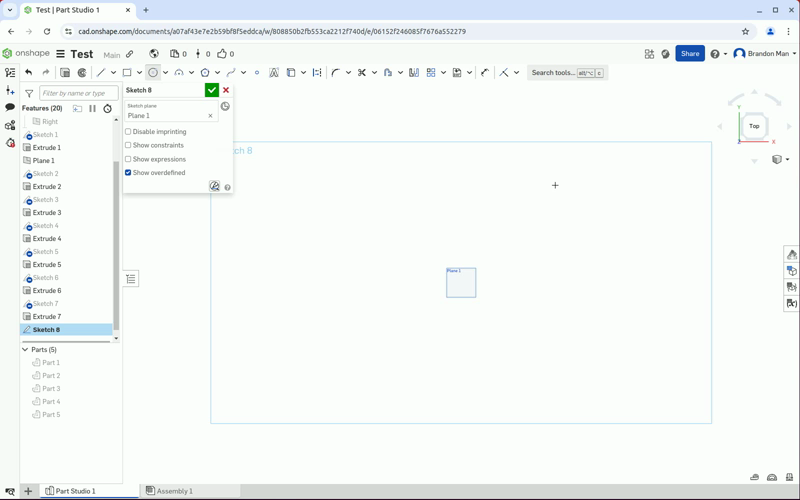
mouse_move(560, 184)
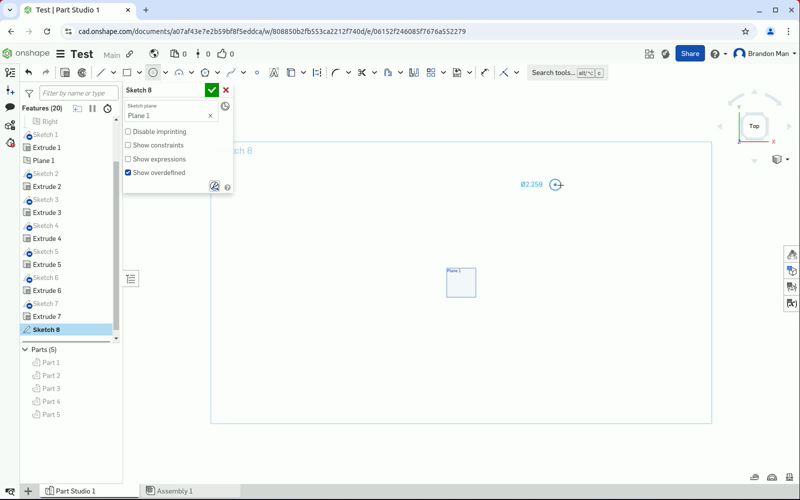
click(560, 184)
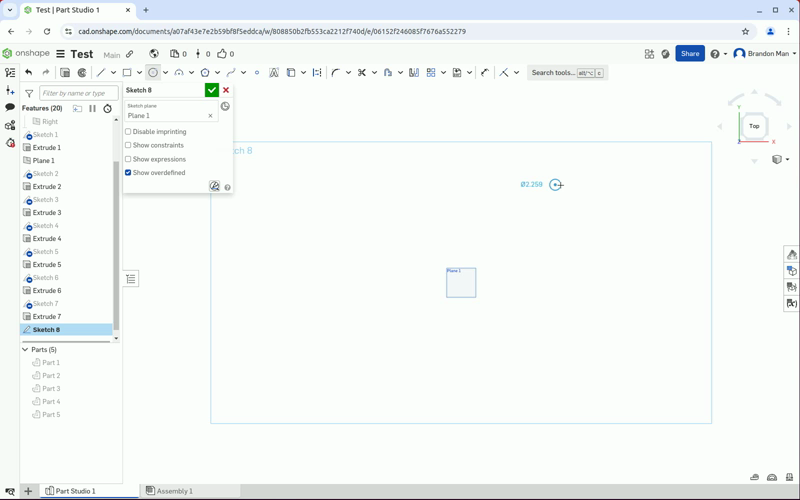
key(esc)
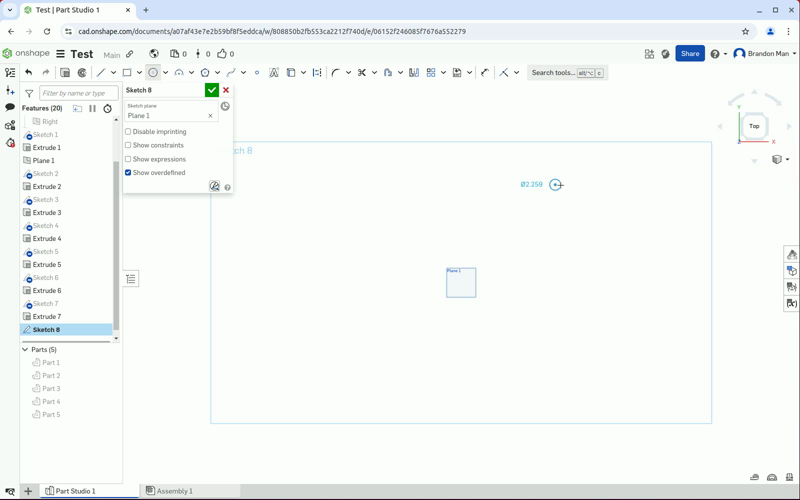
mouse_move(557, 181)
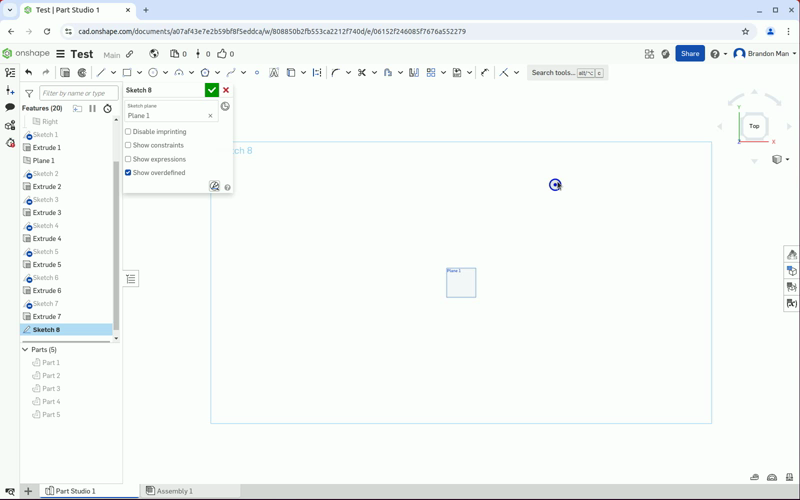
scroll(6)
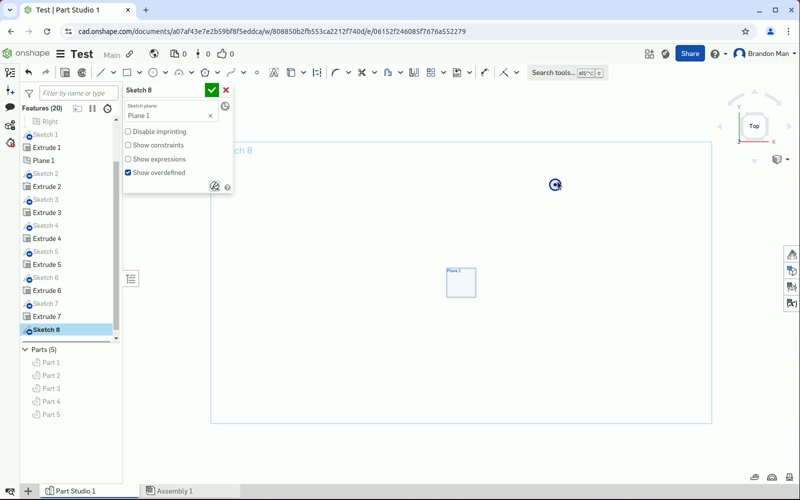
scroll(6)
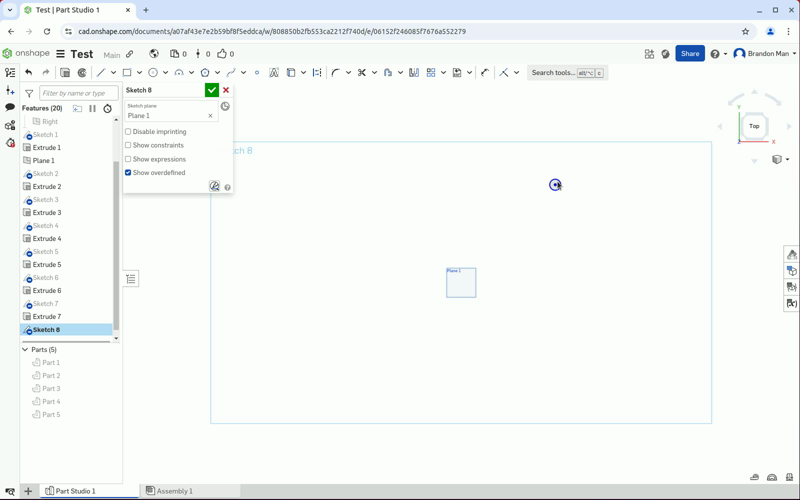
scroll(6)
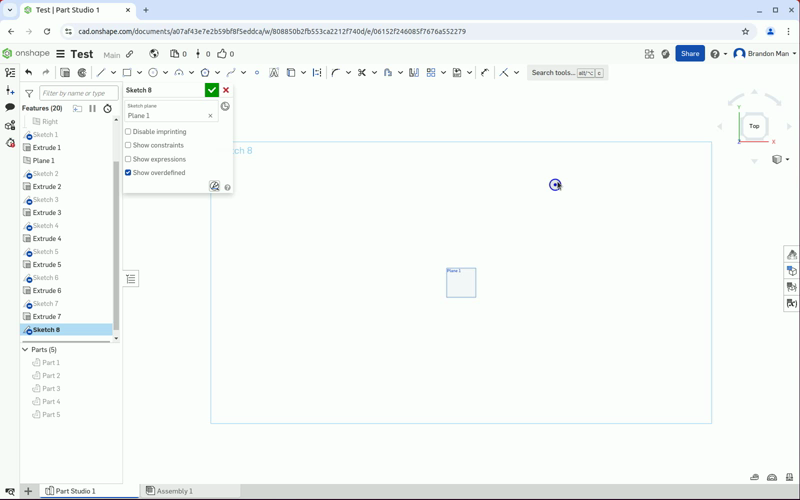
scroll(6)
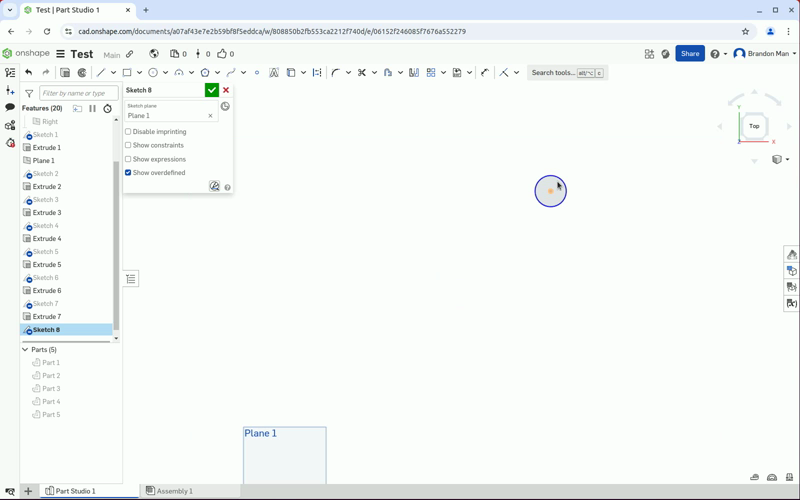
scroll(6)
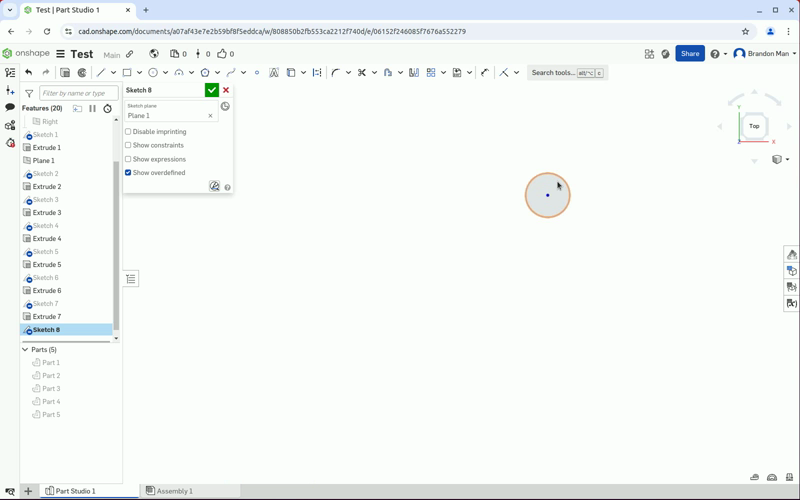
scroll(6)
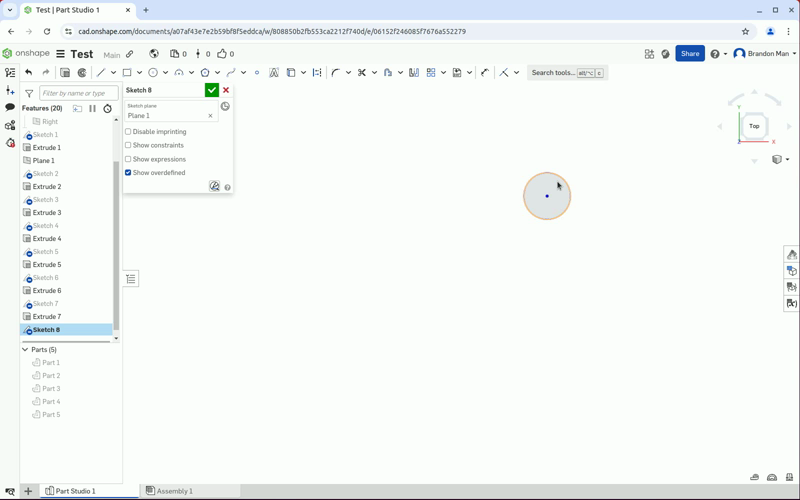
scroll(6)
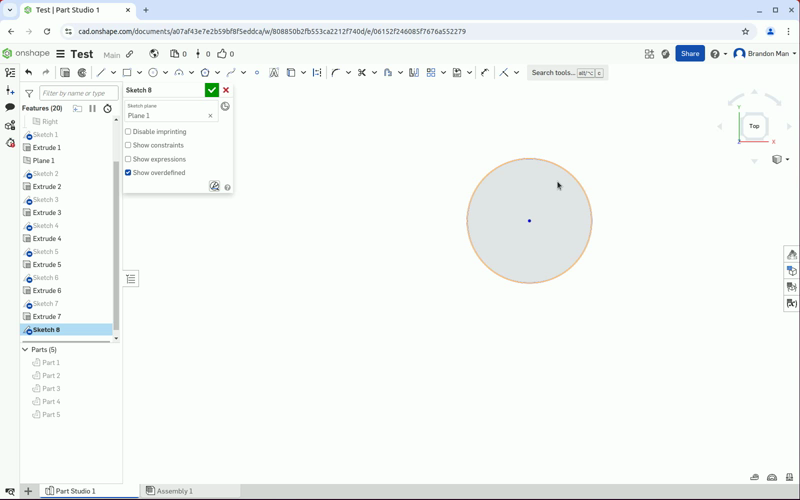
click(557, 181)
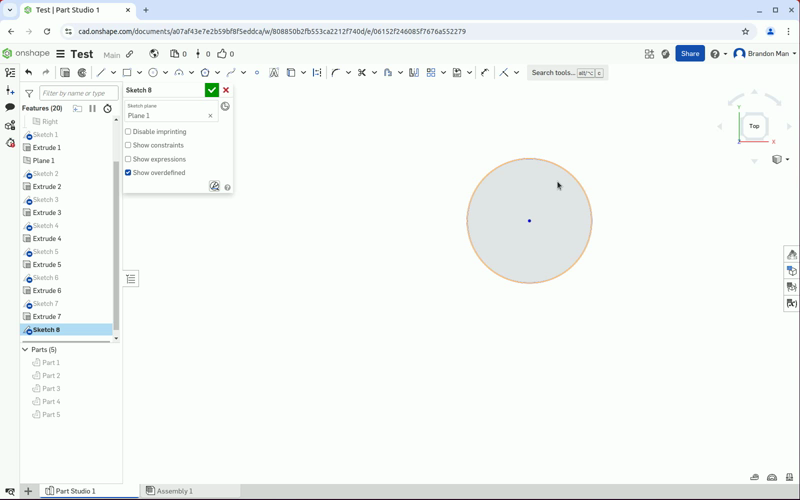
scroll(-6)
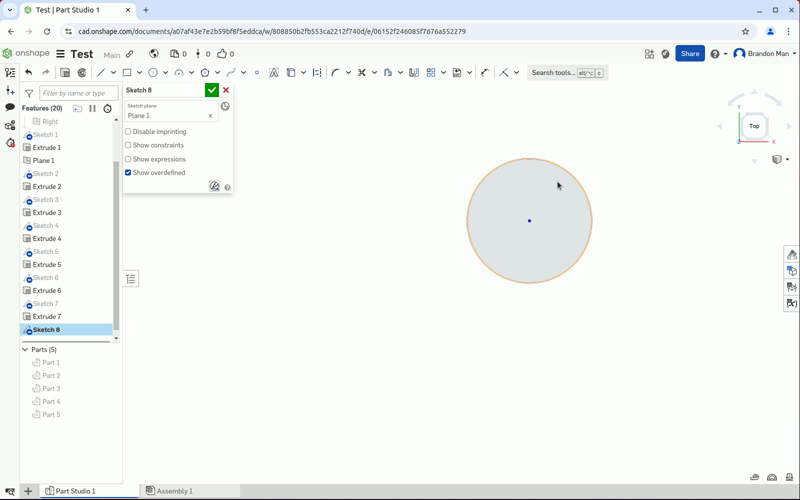
scroll(-6)
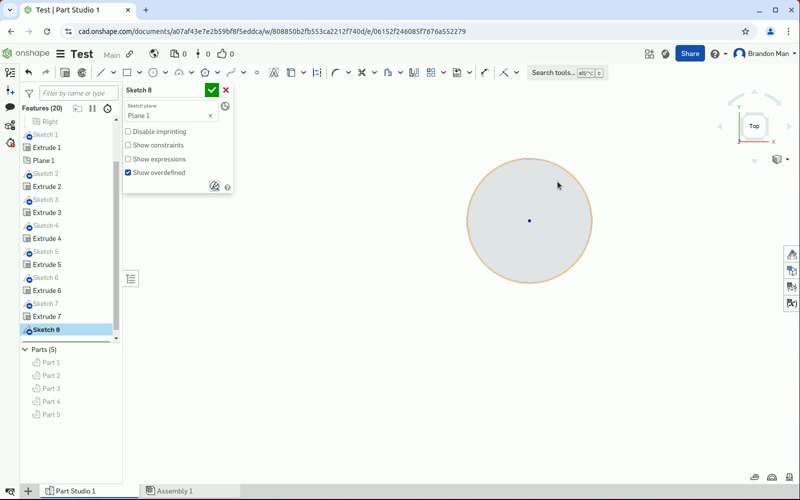
scroll(-6)
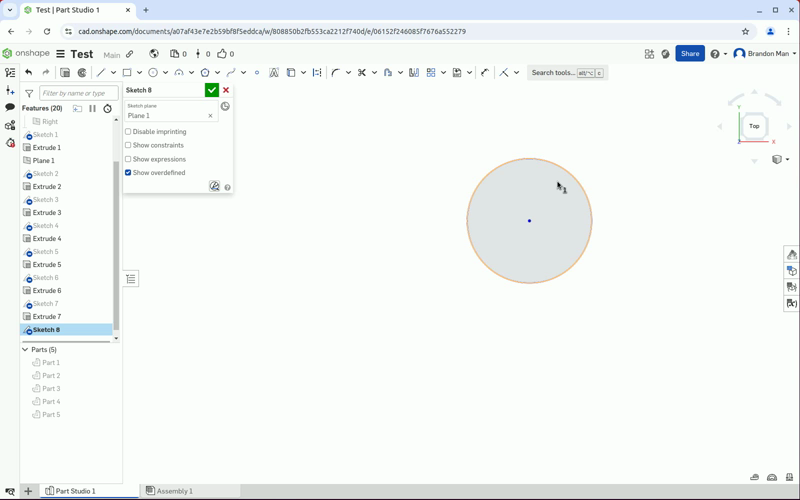
scroll(-6)
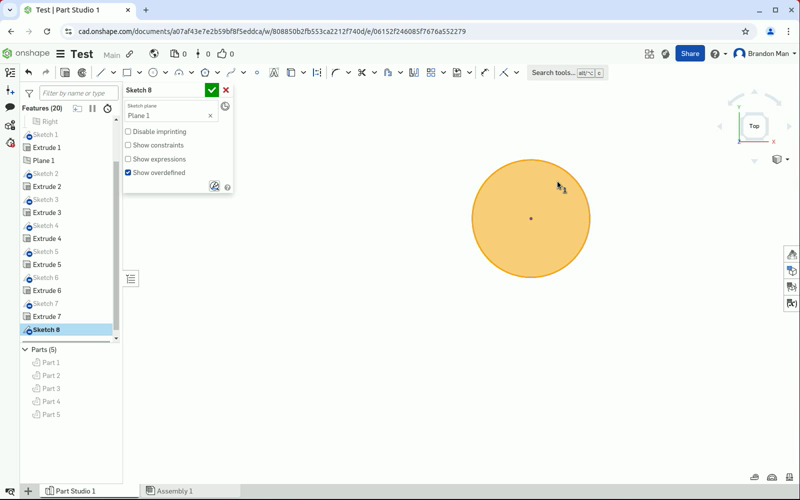
scroll(-6)
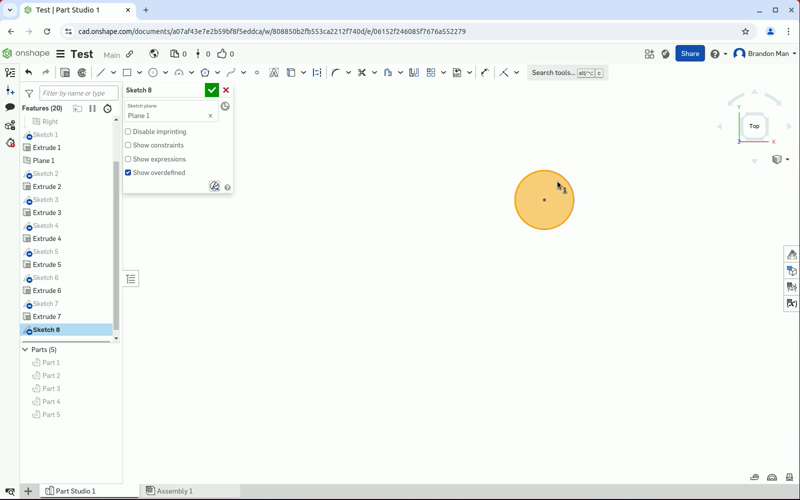
scroll(-6)
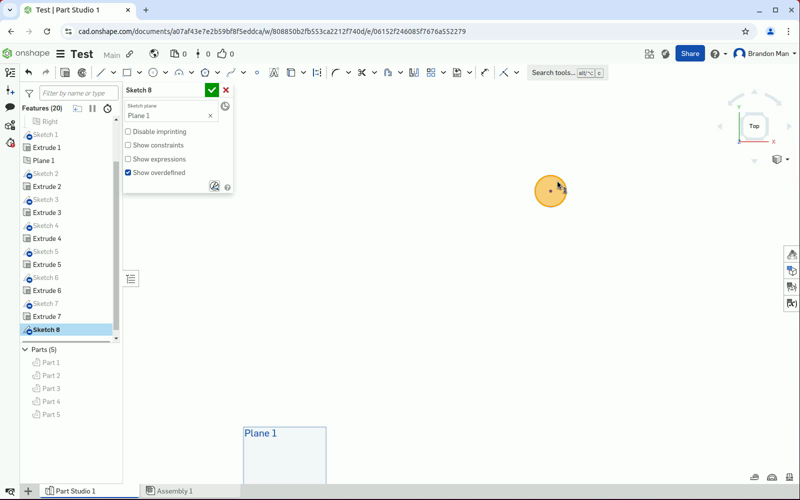
scroll(-6)
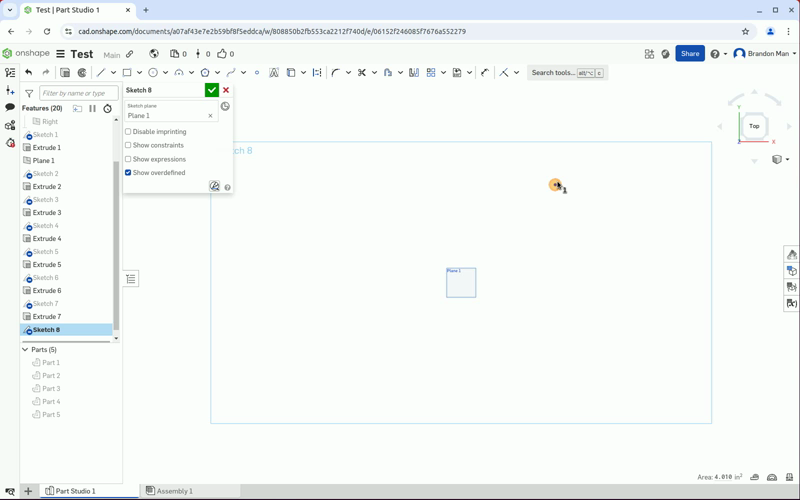
mouse_move(73, 352)
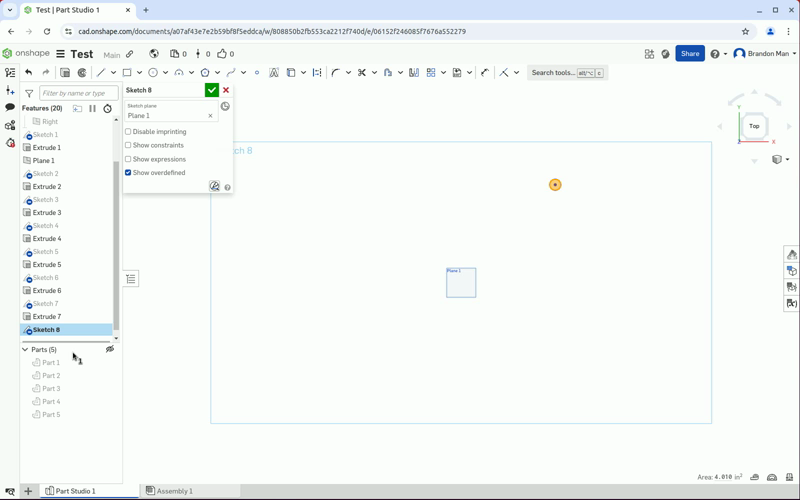
key(shift+y)
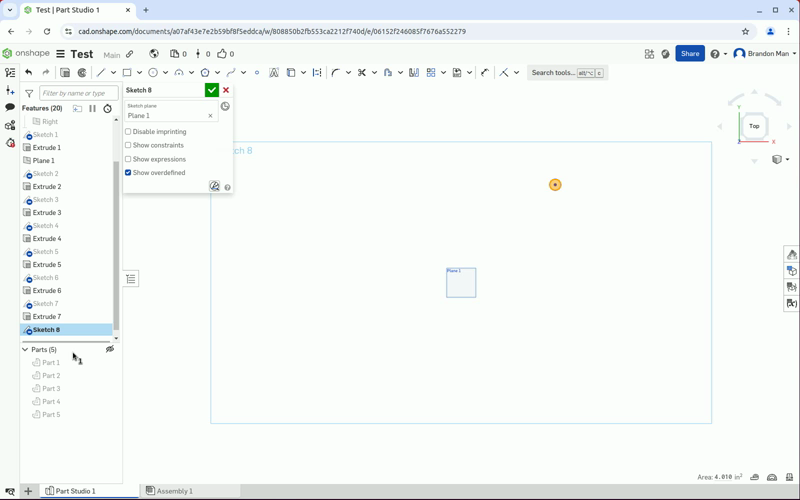
key(shift+e)
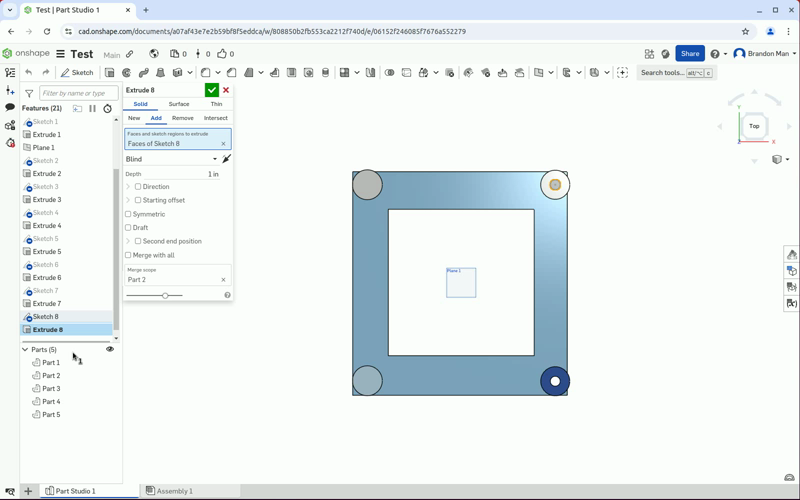
mouse_move(143, 106)
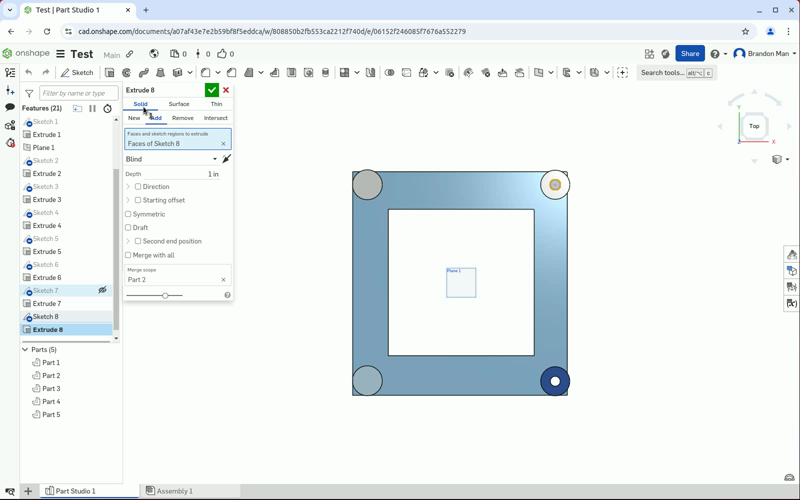
click(143, 106)
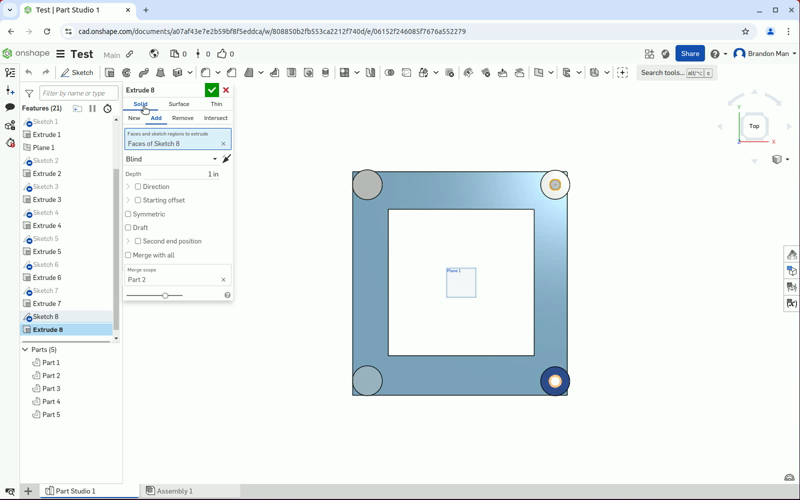
mouse_move(186, 120)
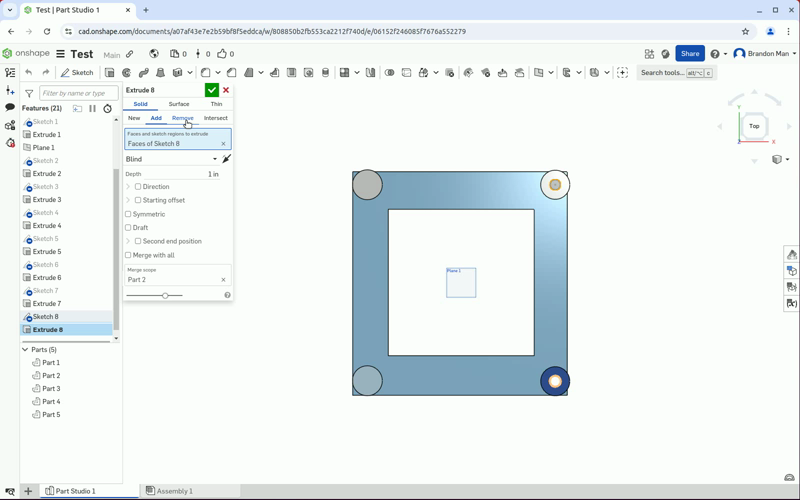
click(186, 120)
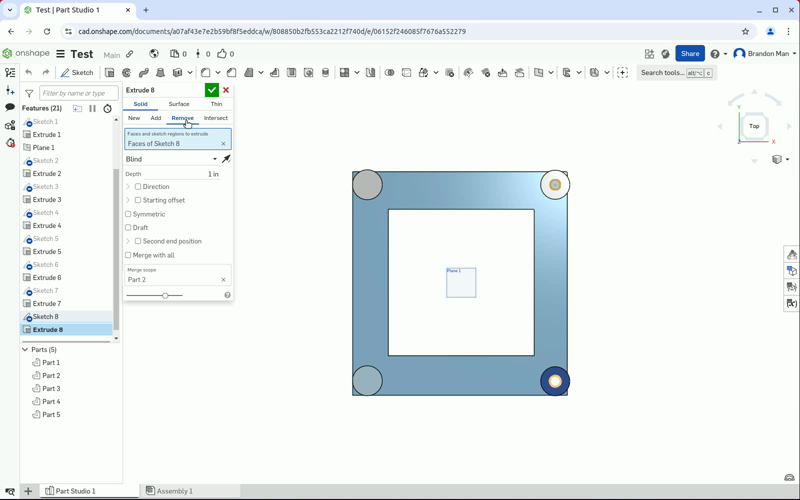
key(tab, 4)
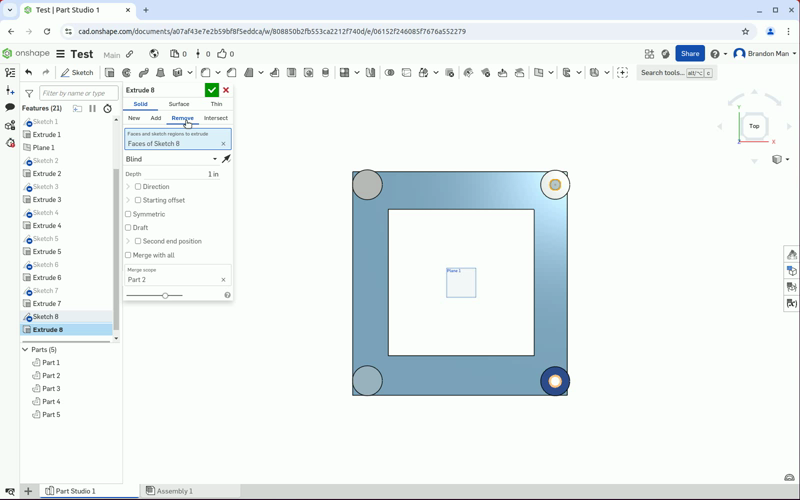
text(6.258)
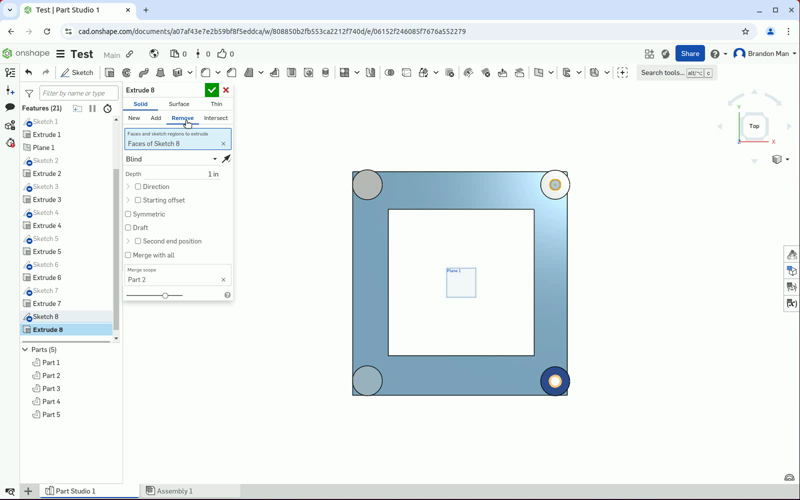
key(tab, 6)
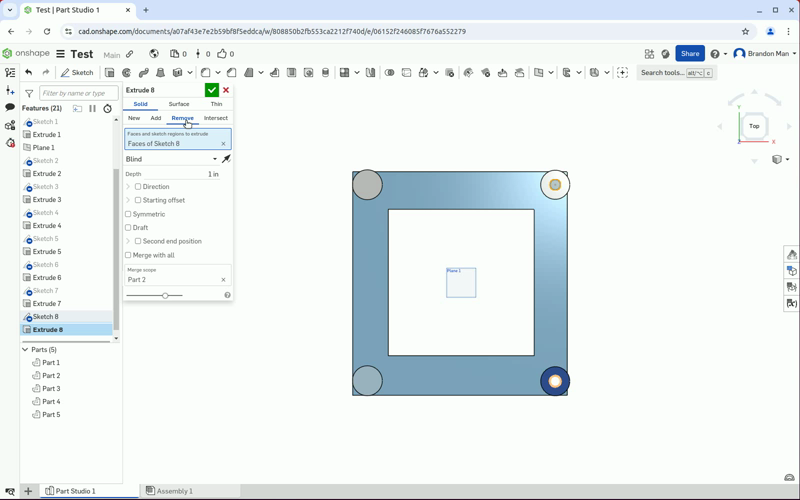
key(space)
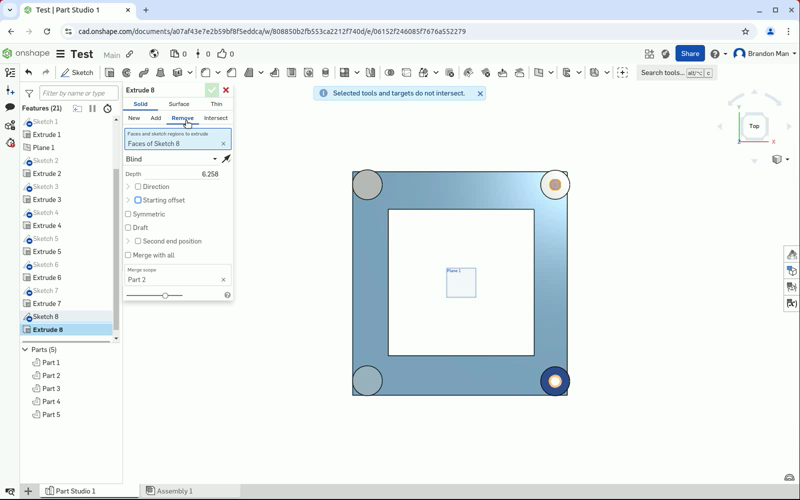
key(enter)
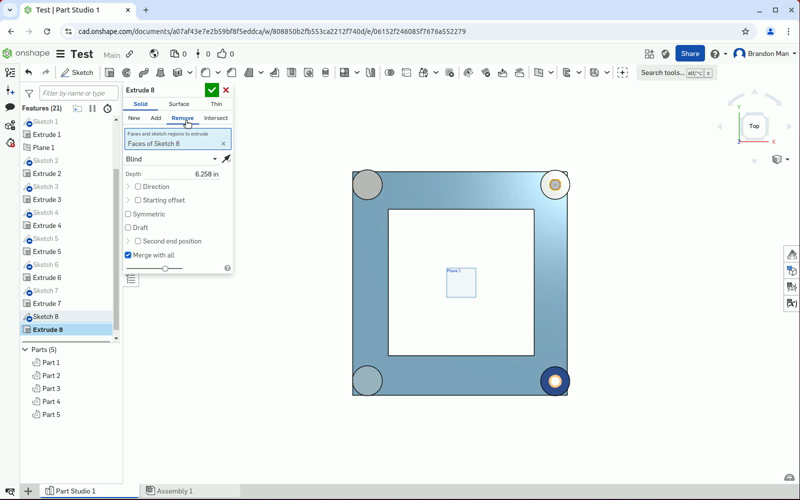
key(shift+h)
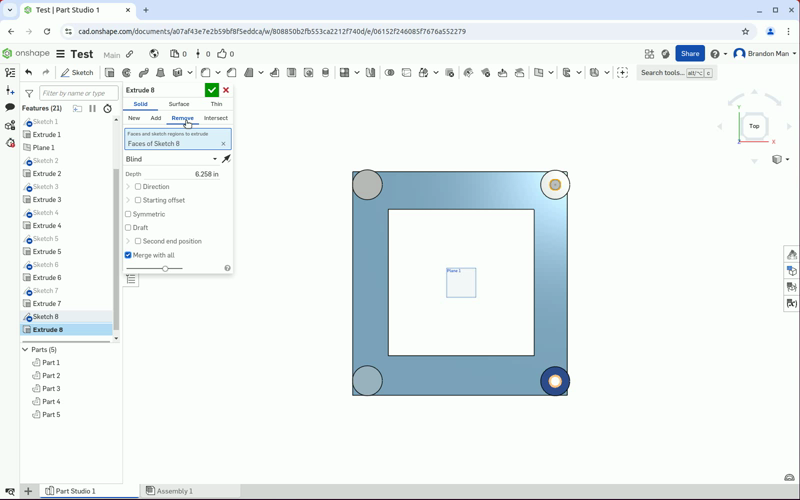
key(shift+h)
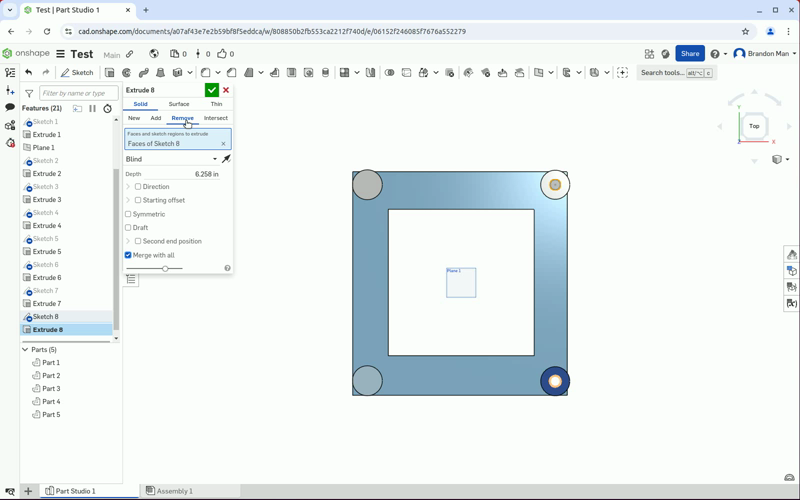
key(shift+7)
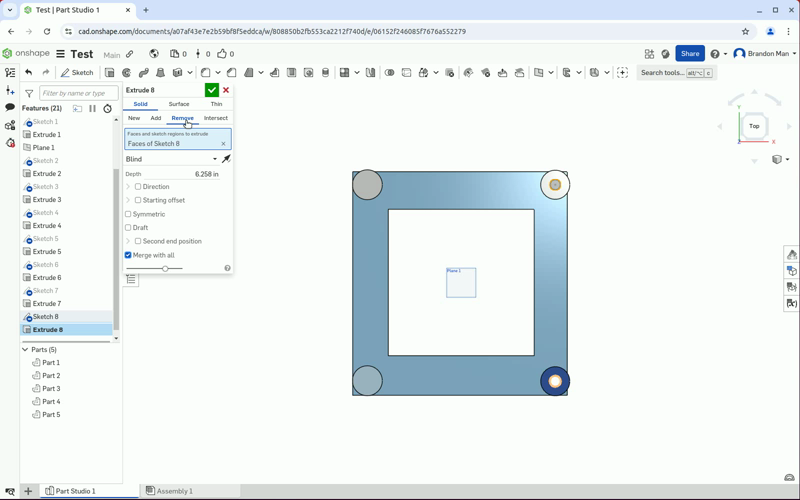
key(up, 3)
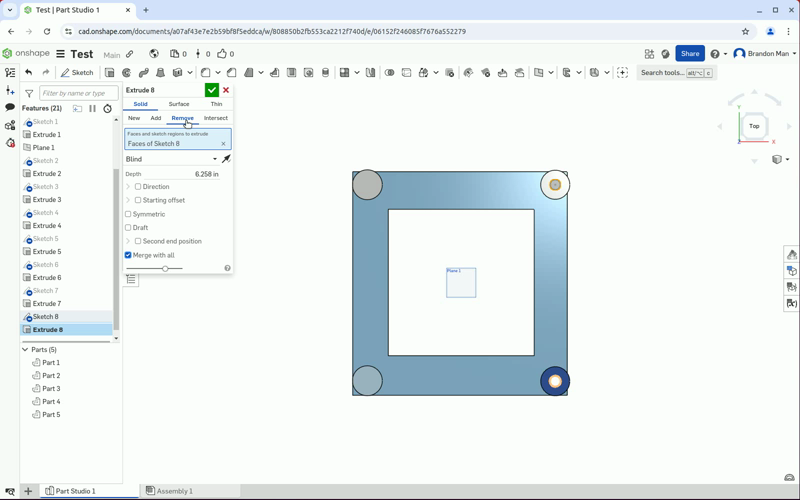
key(left, 3)
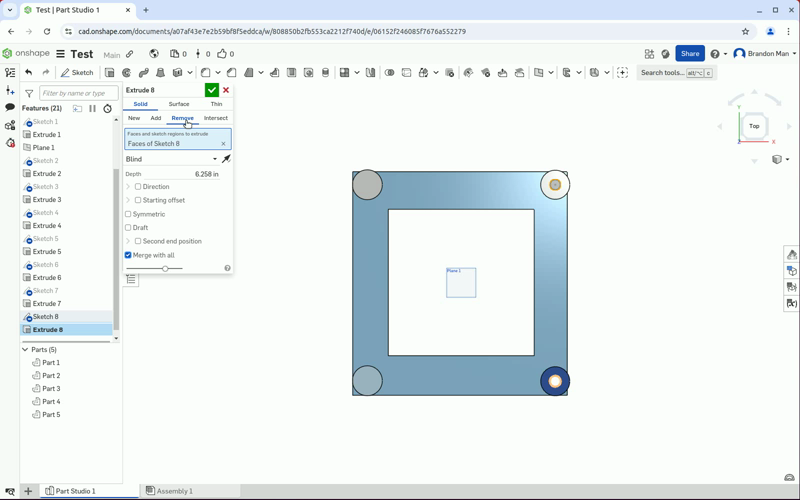
key(right, 3)
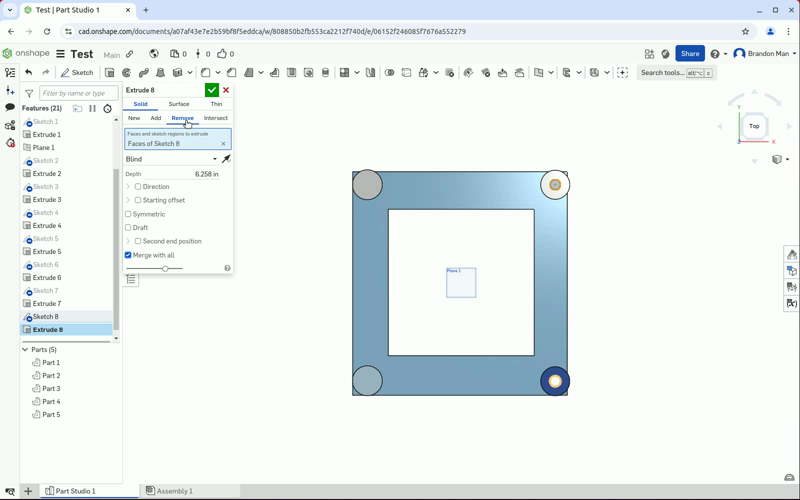
key(down, 3)
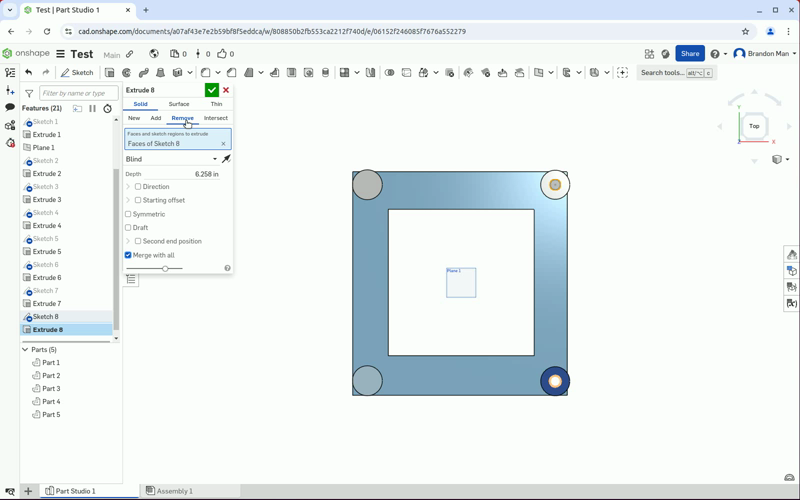
mouse_move(69, 124)
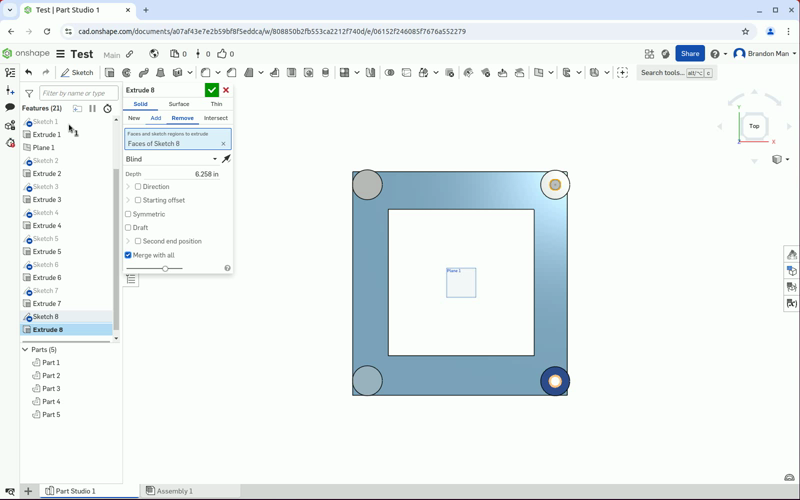
click(69, 124)